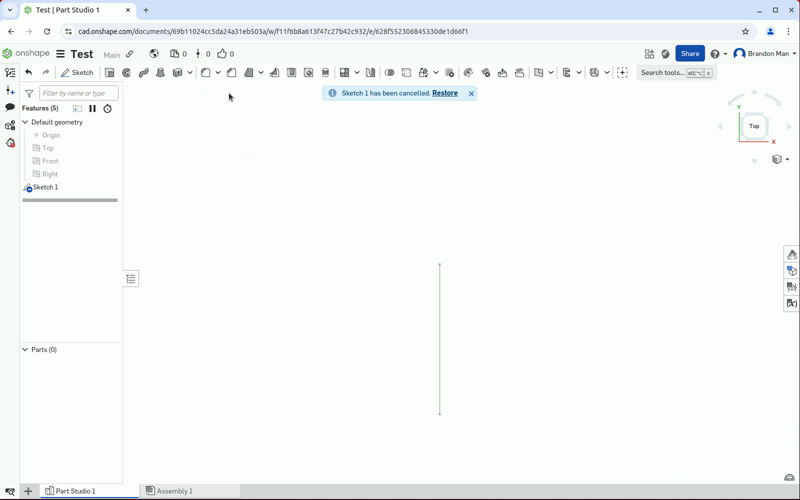
key(shift+h)
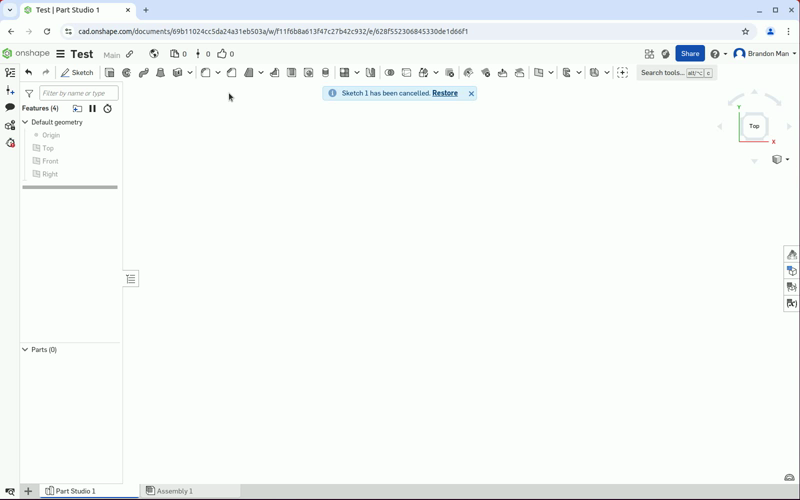
mouse_move(73, 352)
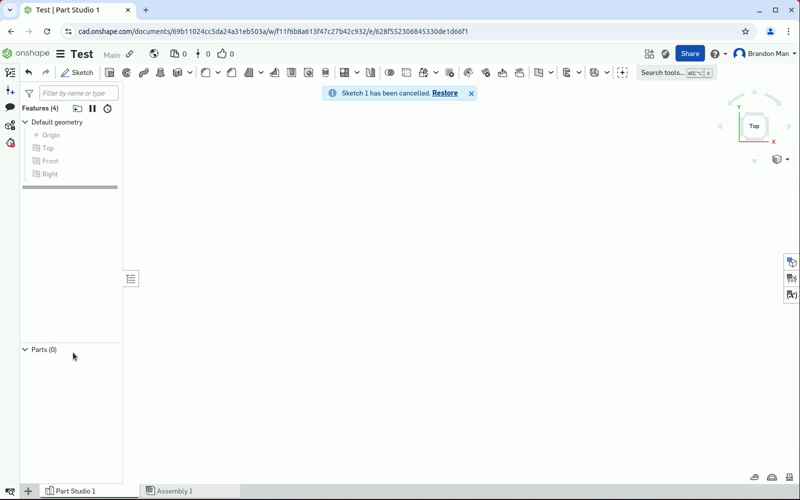
key(y)
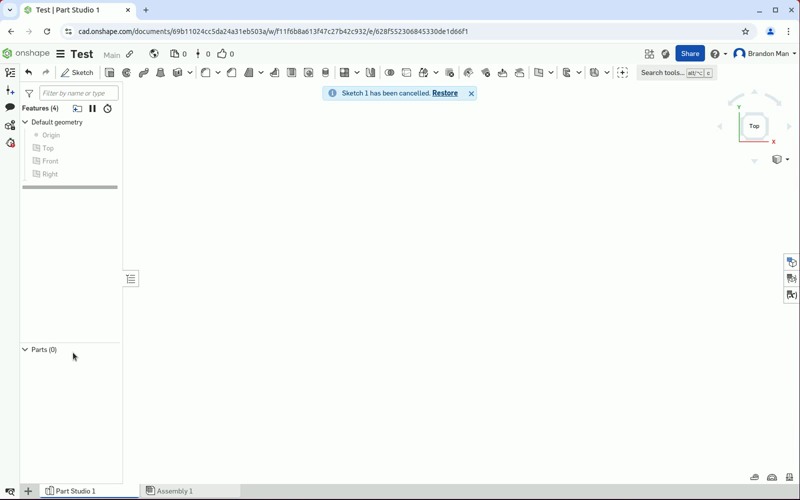
key(shift+p)
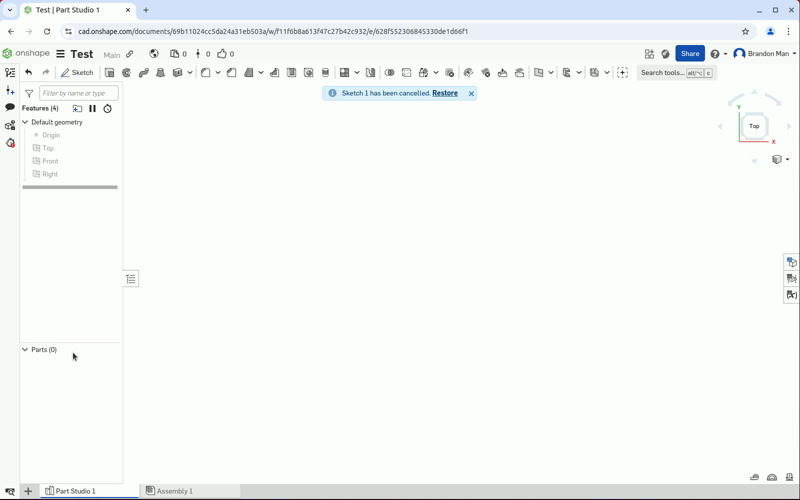
key(space)
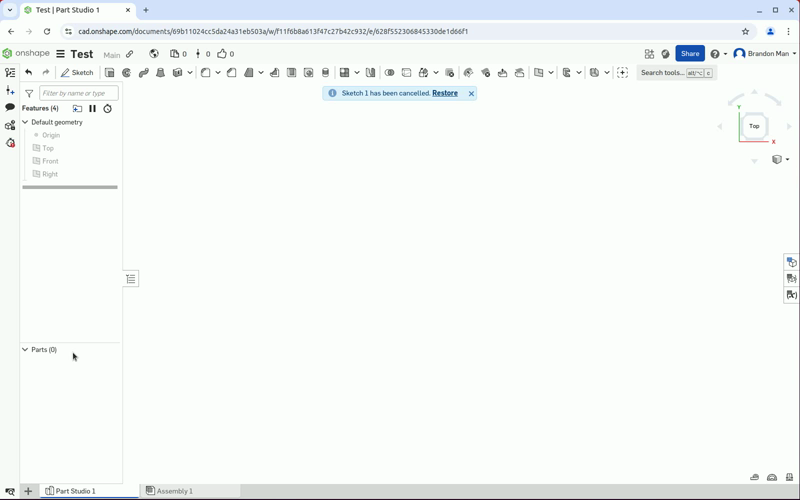
key_down(shift)
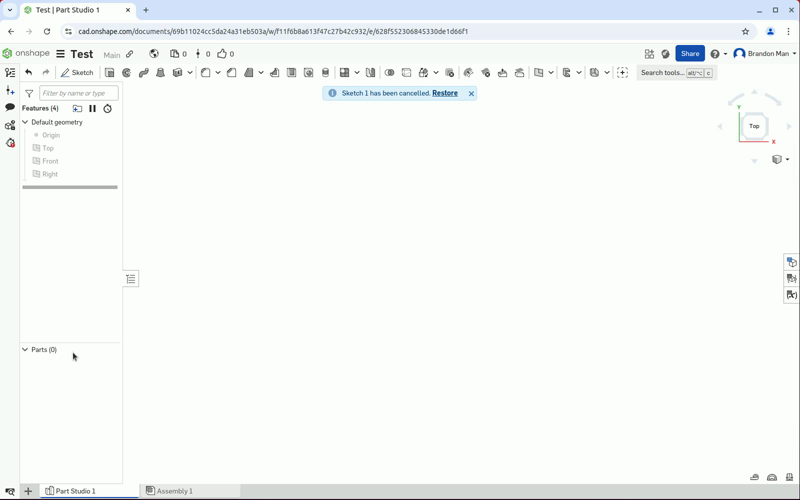
key(up)
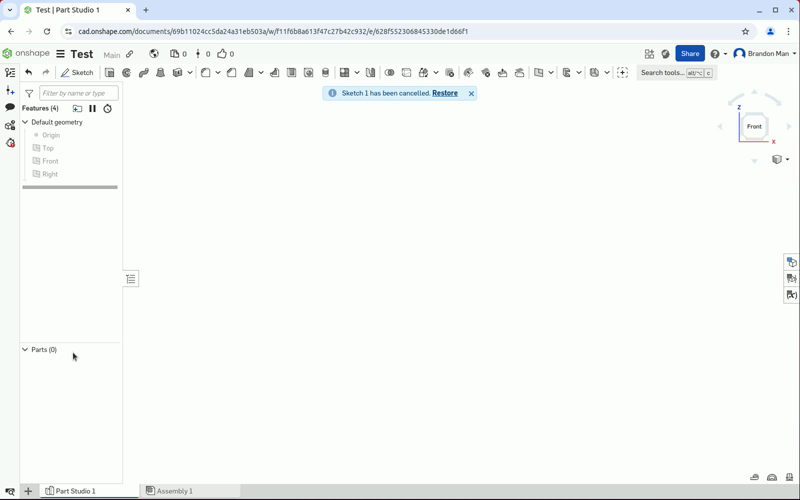
key_up(shift)
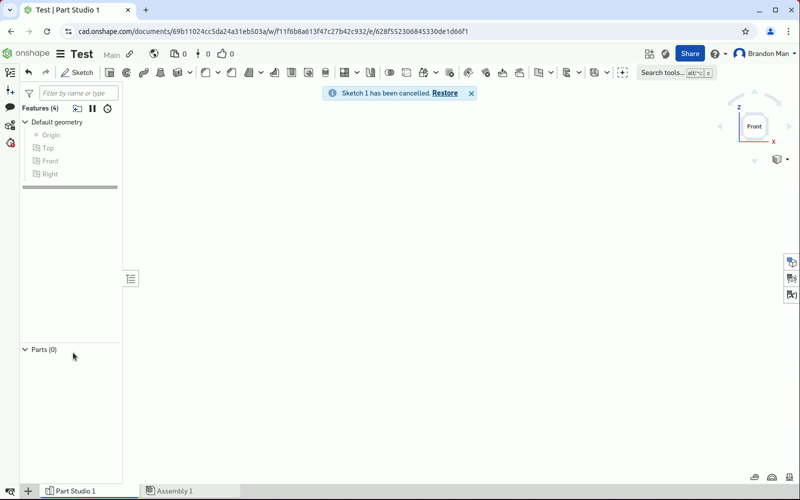
mouse_move(73, 352)
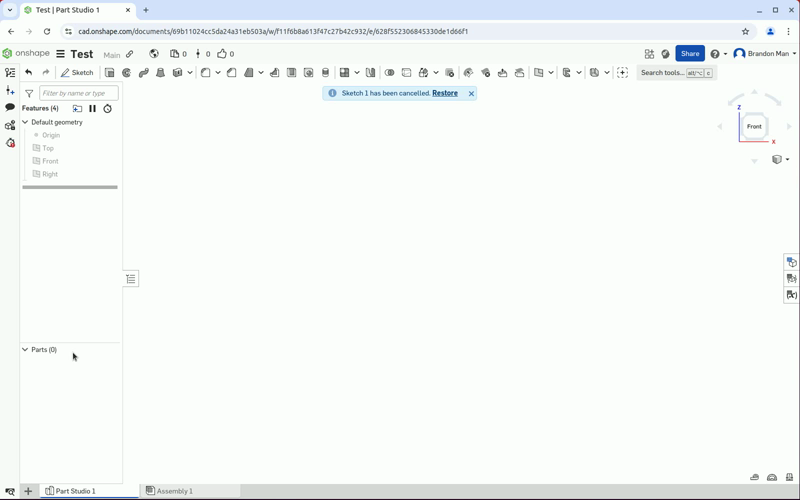
key(shift+y)
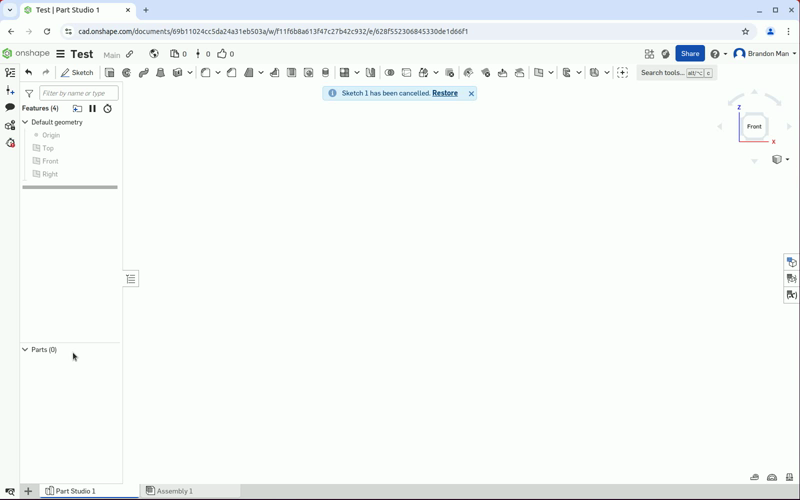
key(shift+s)
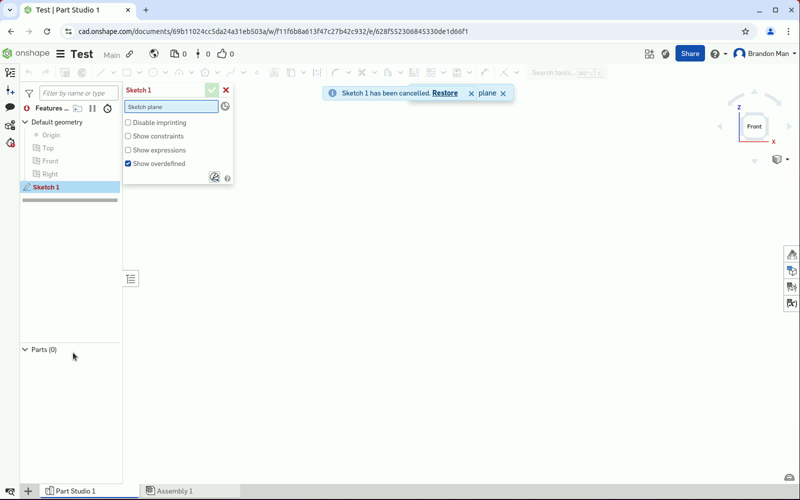
mouse_move(73, 163)
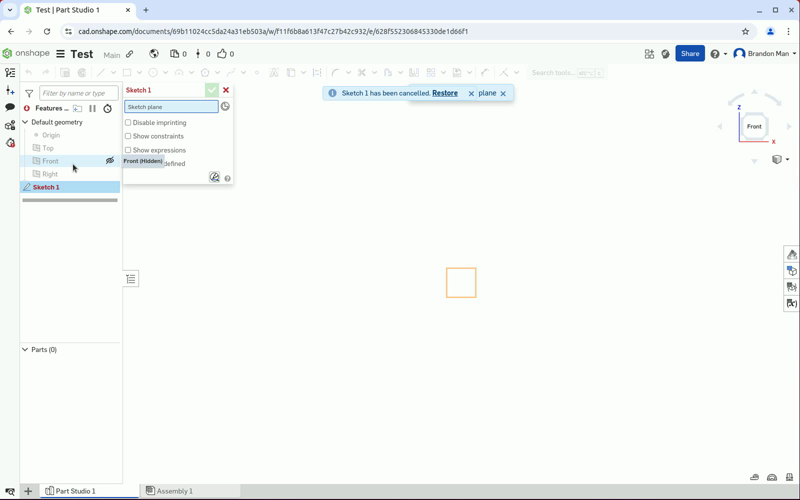
click(73, 163)
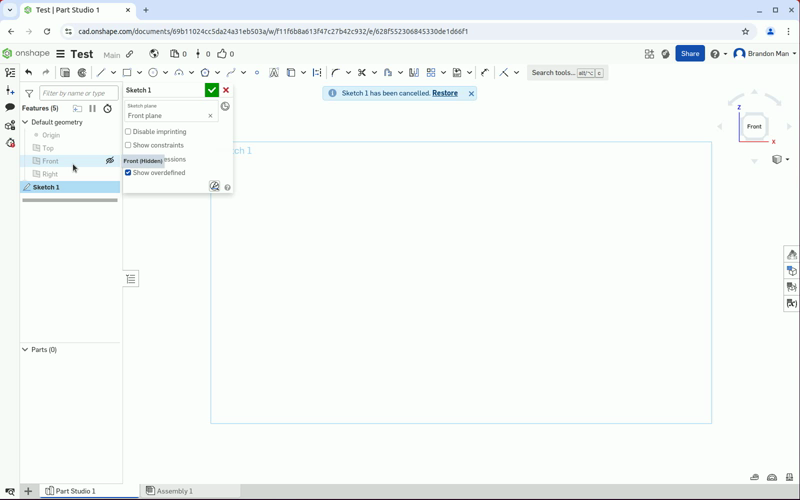
mouse_move(73, 352)
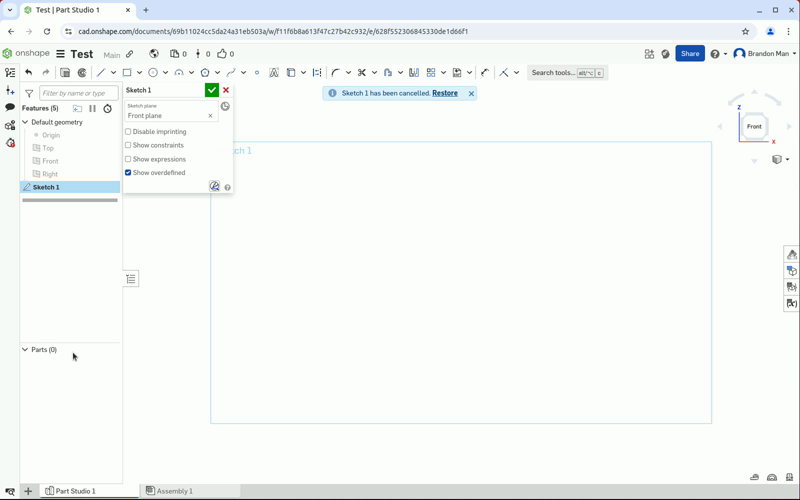
key(y)
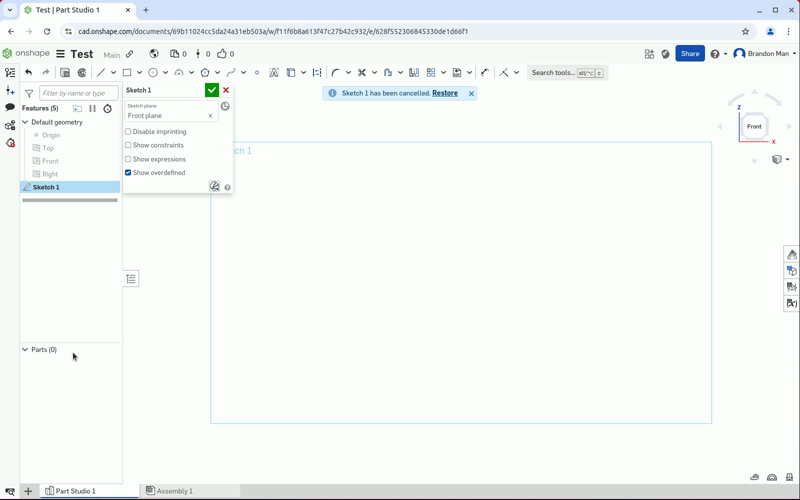
key(l)
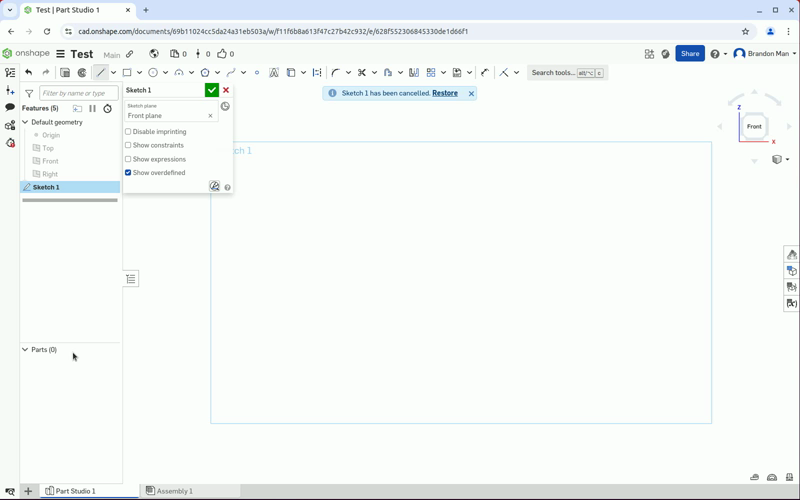
key_down(shift)
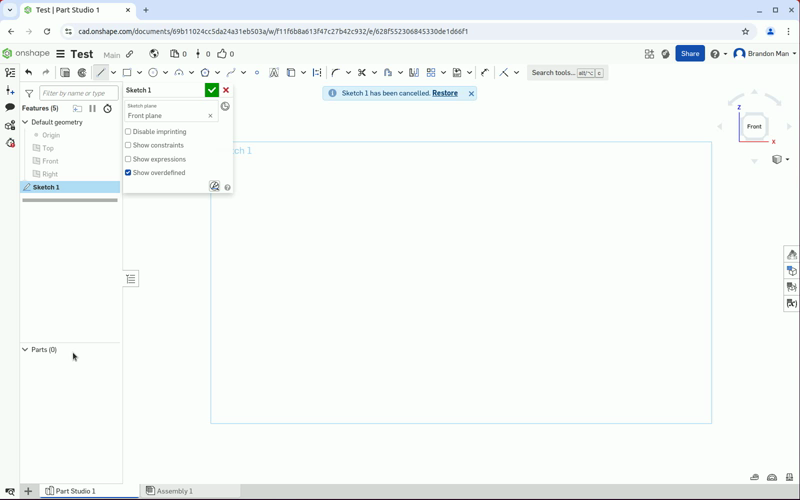
mouse_move(409, 309)
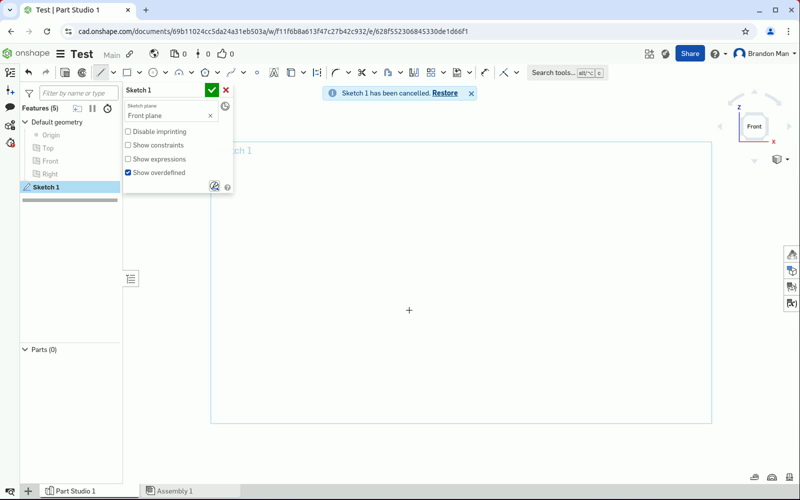
click(409, 309)
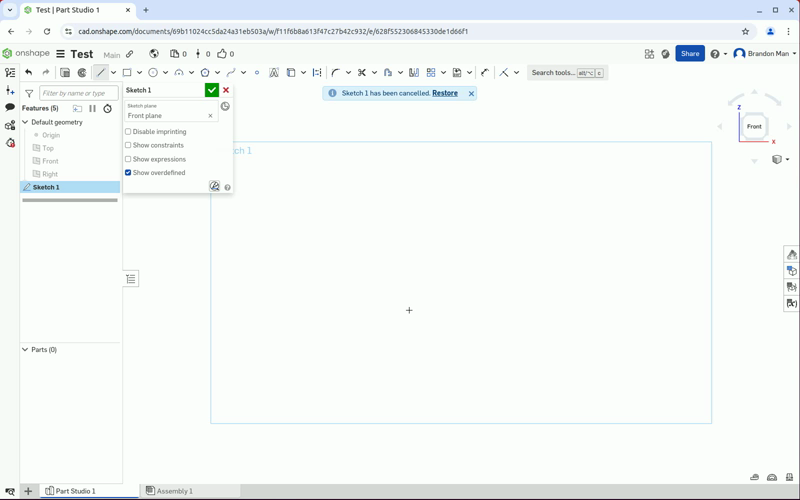
key_up(shift)
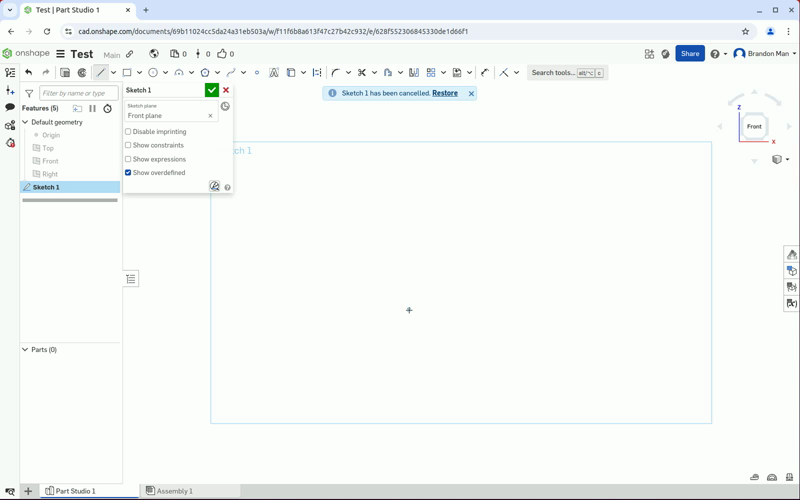
key_down(shift)
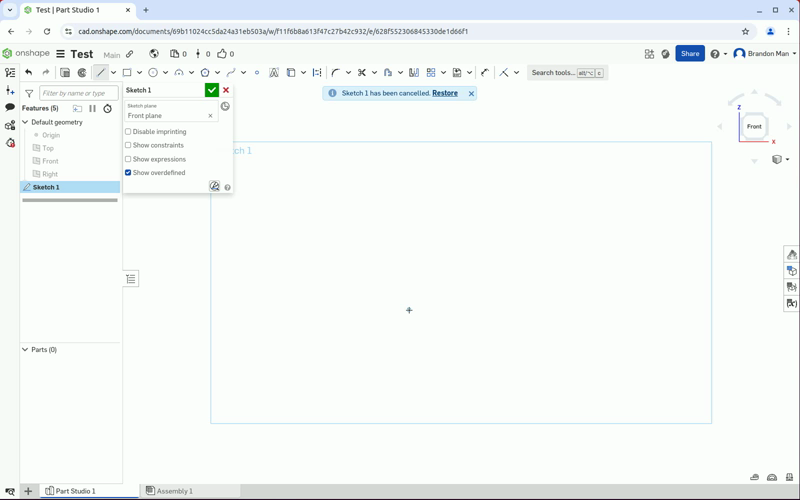
mouse_move(439, 309)
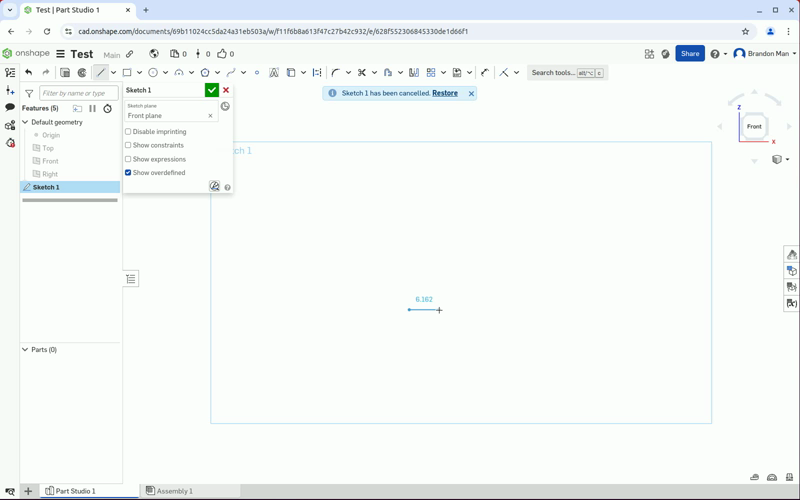
mouse_move(450, 309)
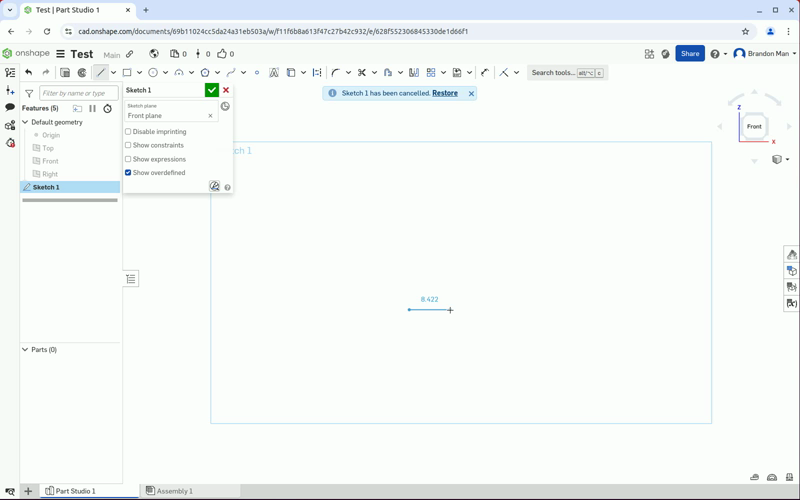
click(450, 309)
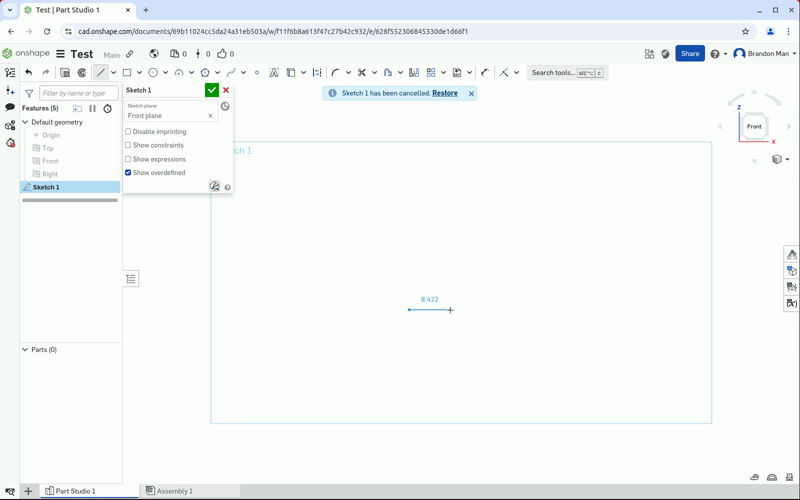
key_up(shift)
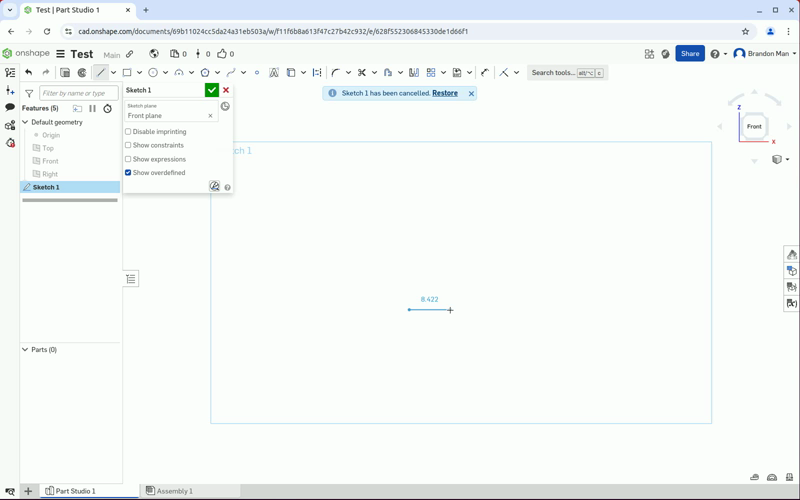
key_down(shift)
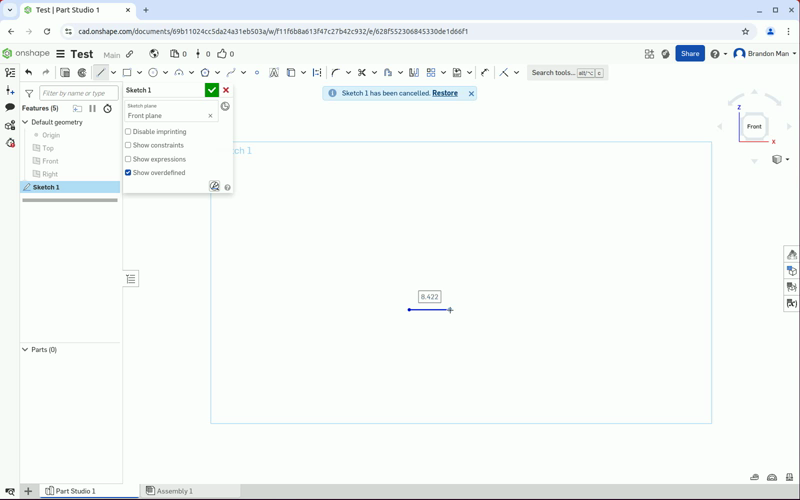
mouse_move(450, 170)
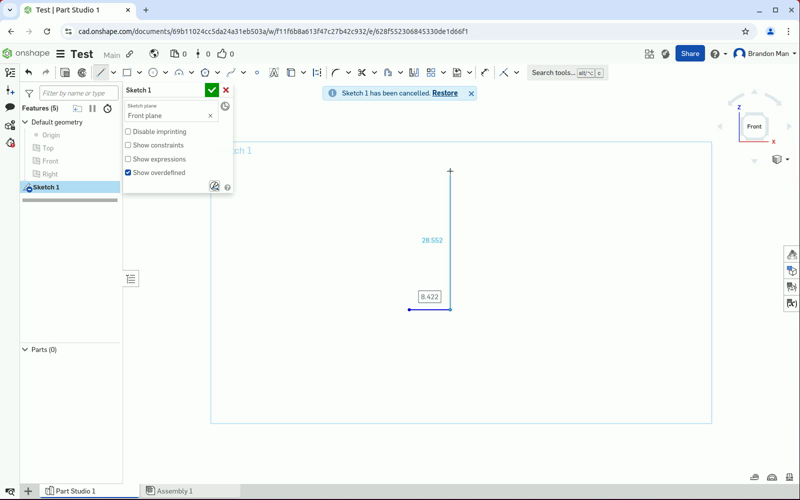
click(450, 170)
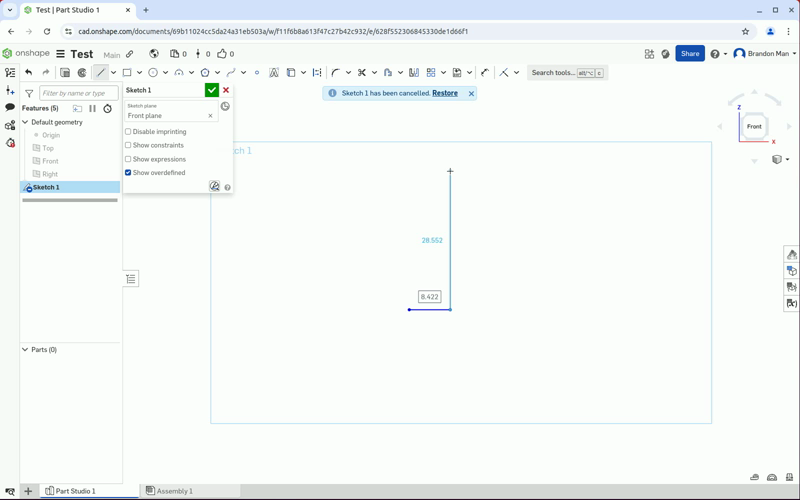
key_up(shift)
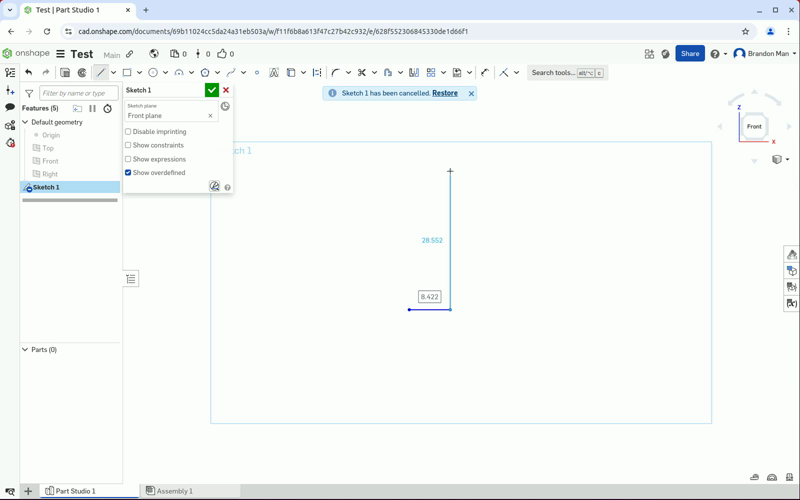
key_down(shift)
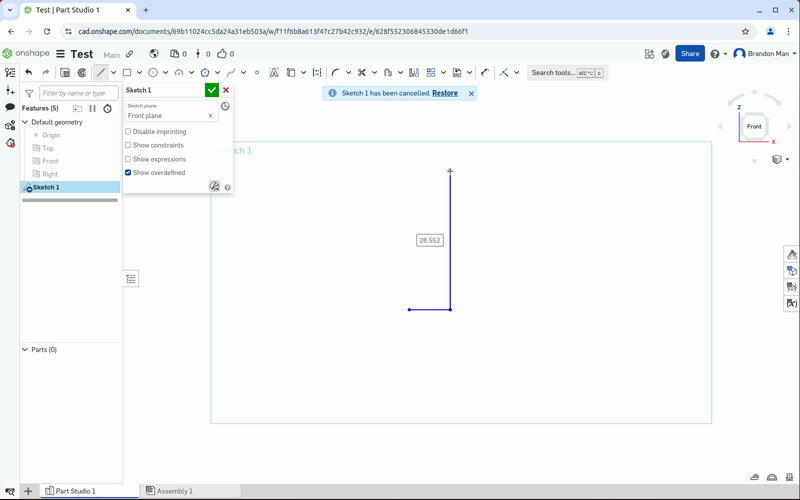
mouse_move(480, 170)
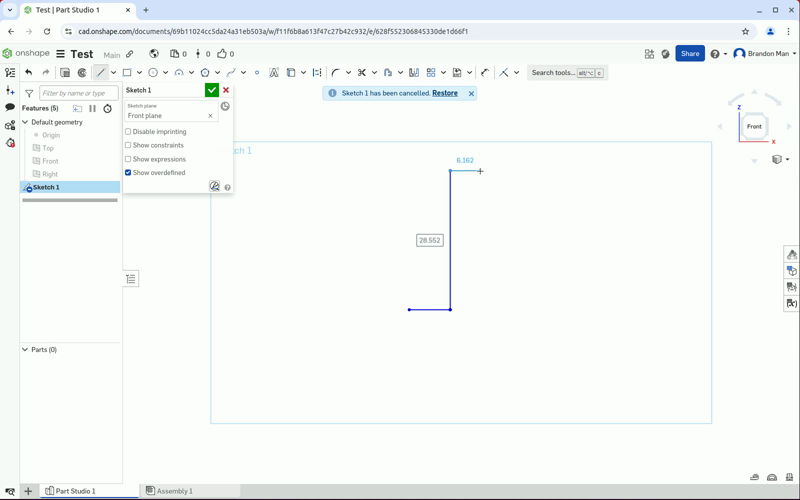
mouse_move(409, 170)
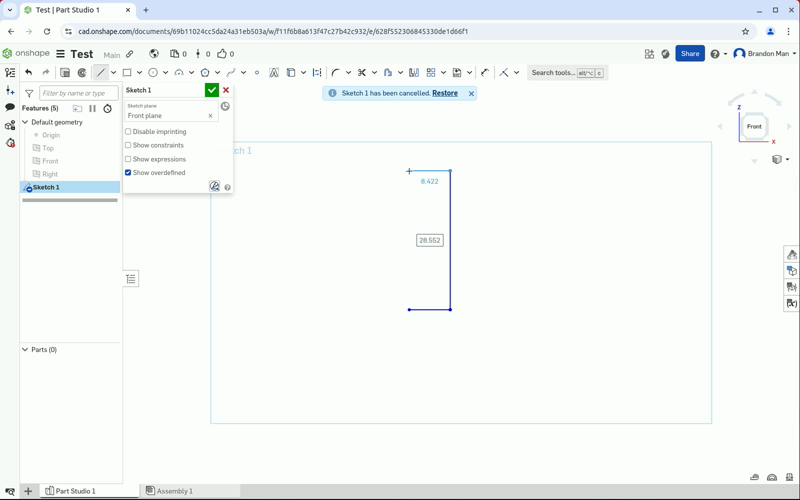
click(409, 170)
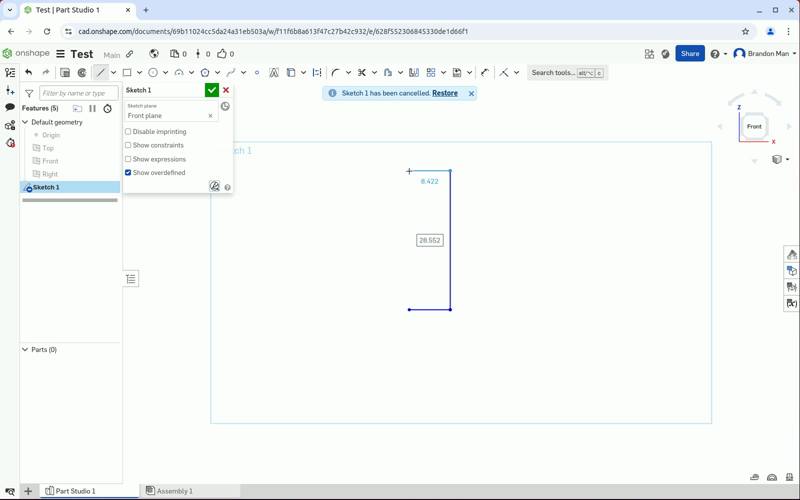
key_up(shift)
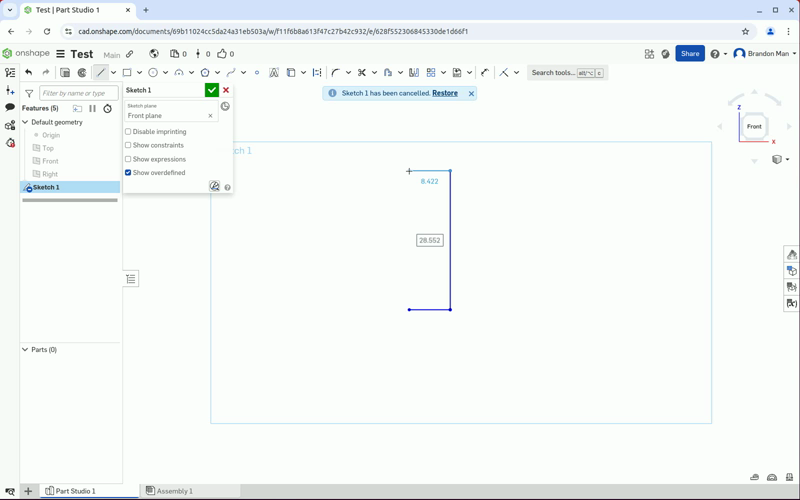
key_down(shift)
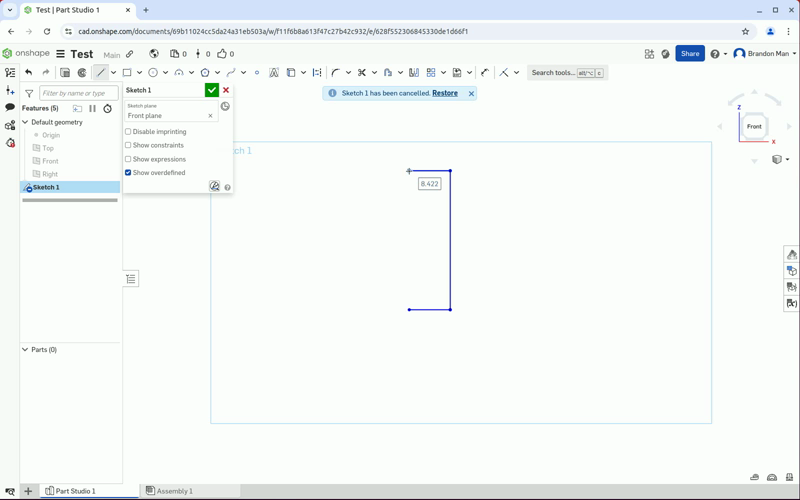
mouse_move(409, 309)
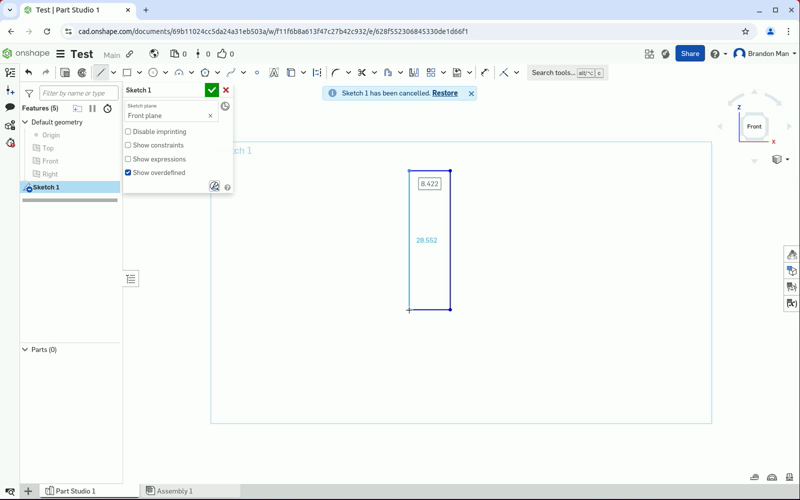
key_up(shift)
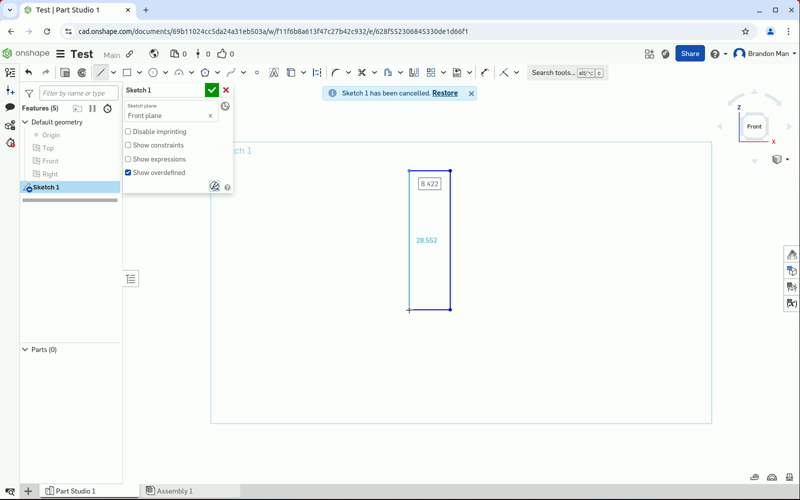
click(409, 309)
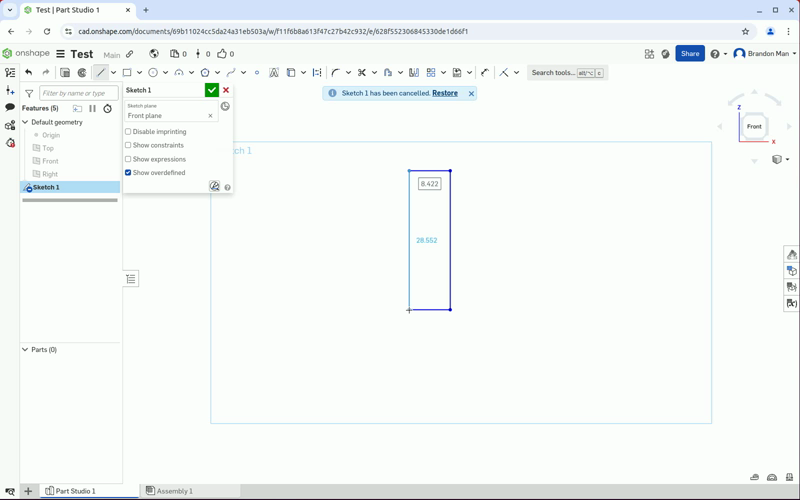
key(esc)
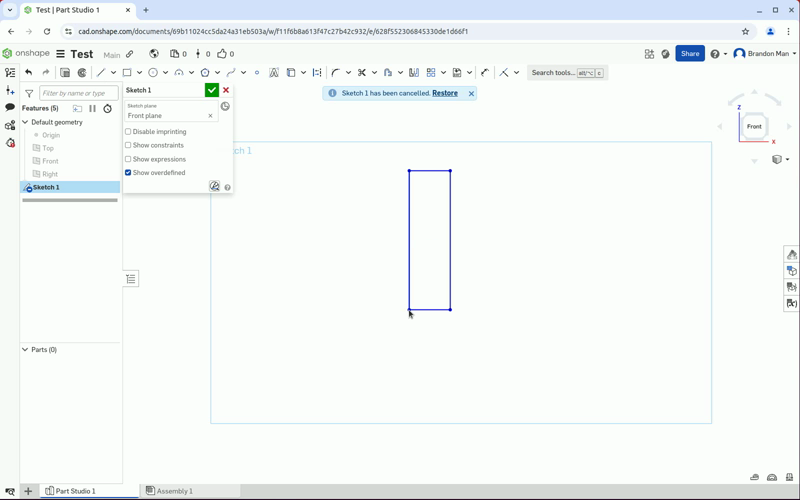
mouse_move(416, 220)
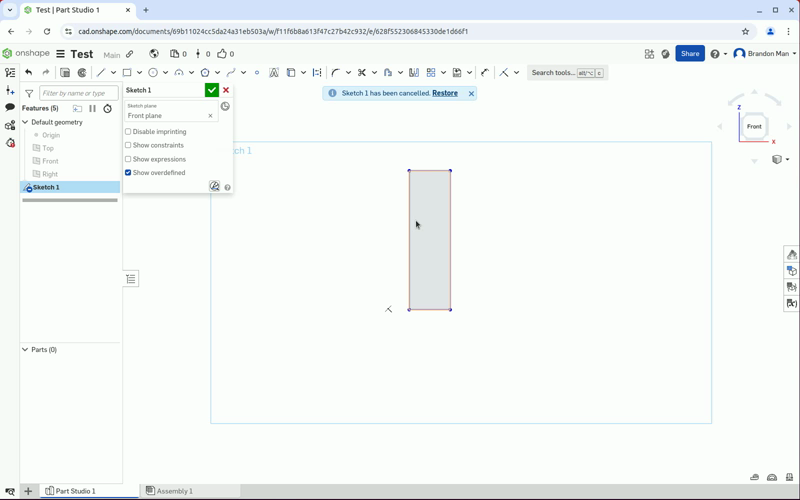
click(416, 220)
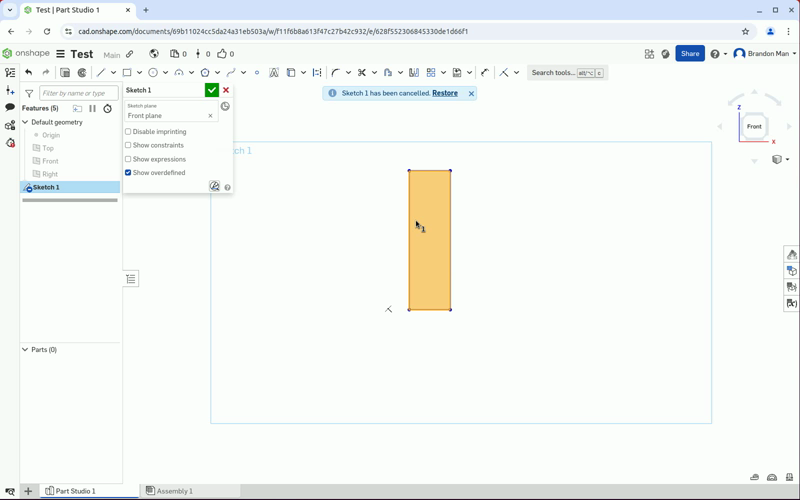
mouse_move(73, 352)
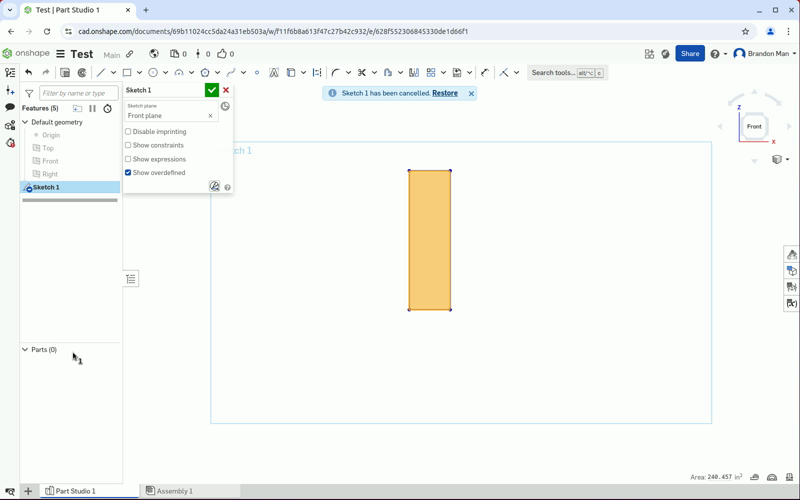
key(shift+y)
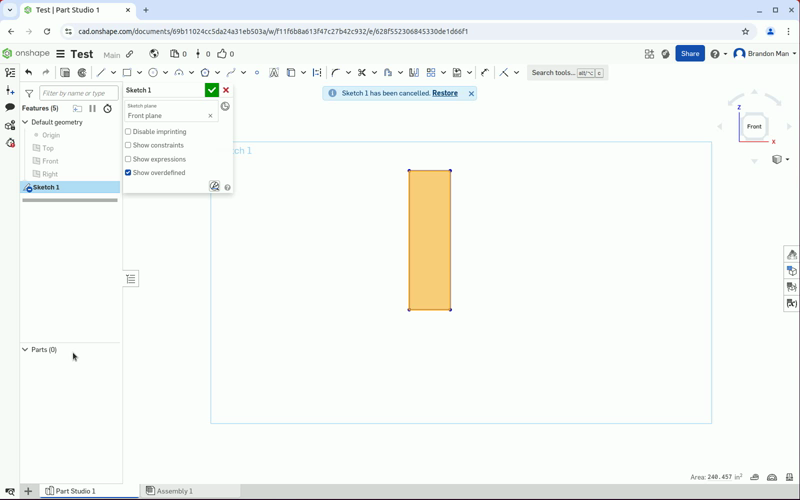
key(shift+e)
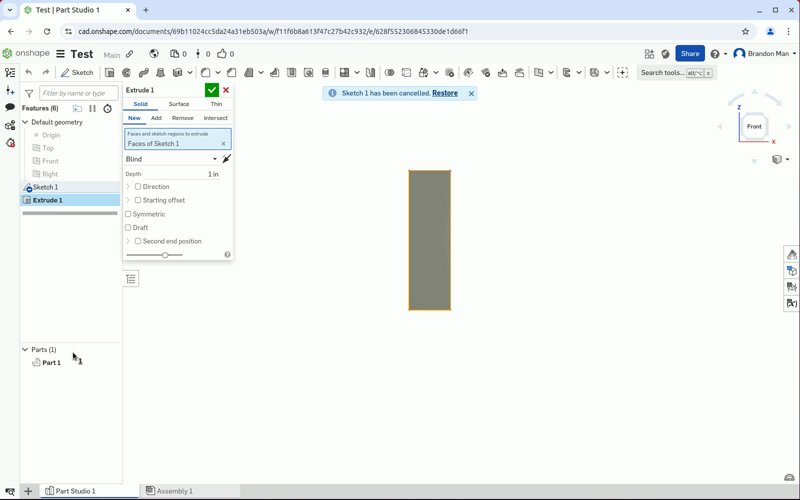
mouse_move(143, 106)
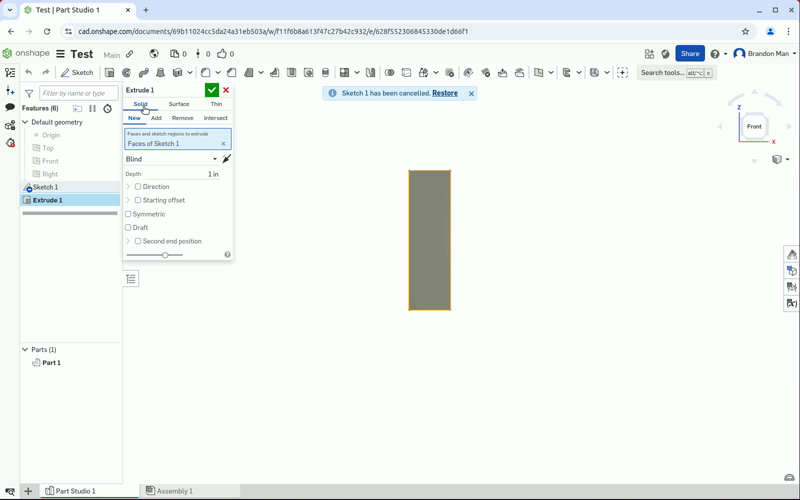
click(143, 106)
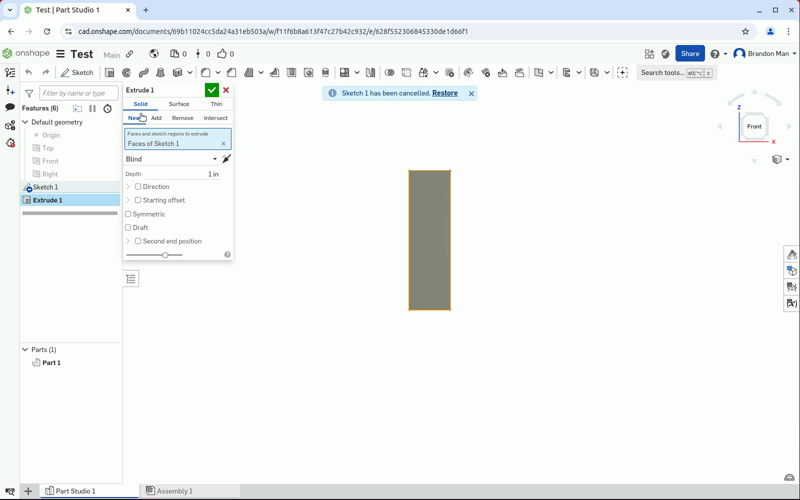
mouse_move(137, 120)
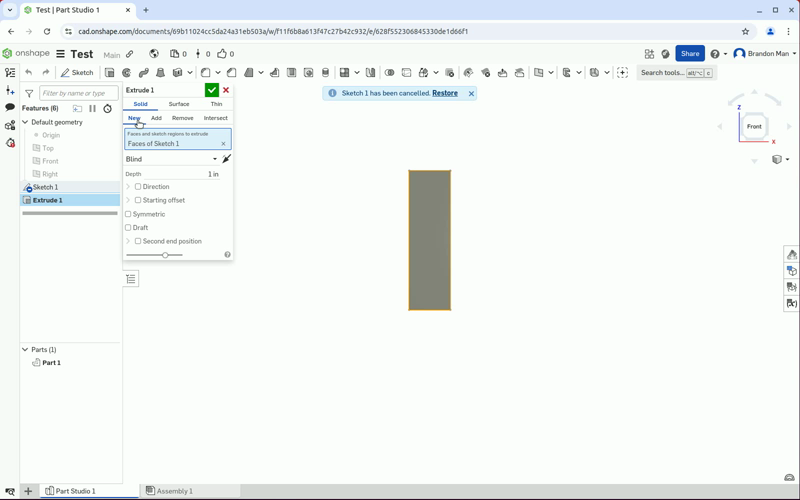
click(137, 120)
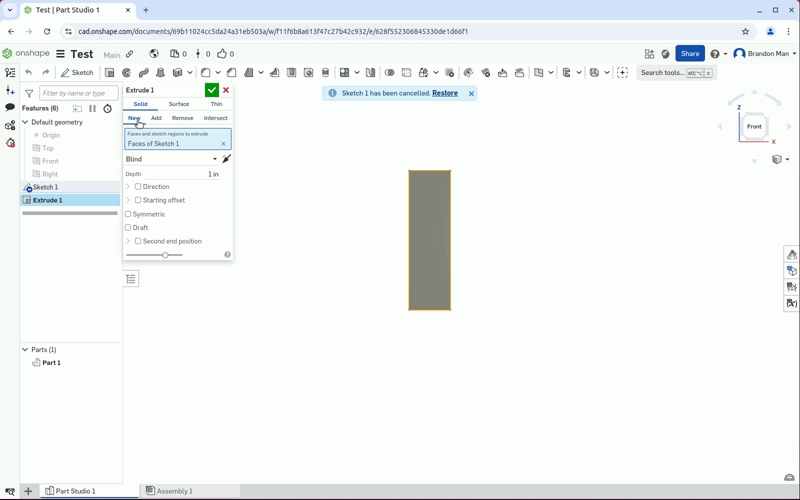
key(tab, 4)
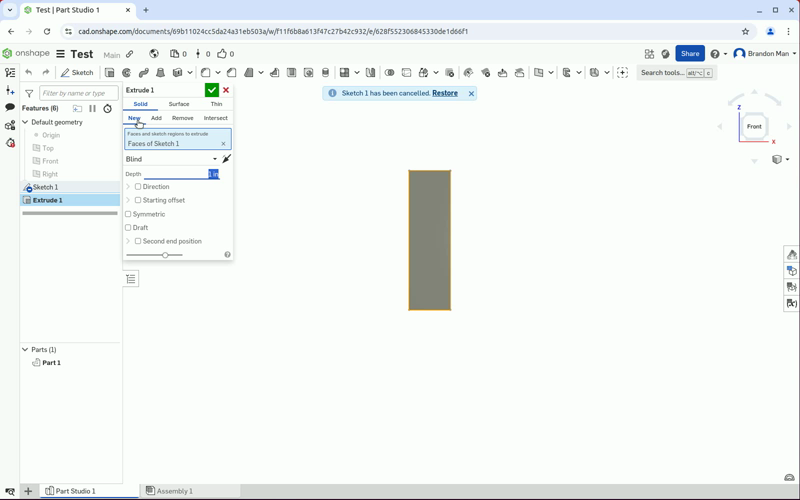
text(2.166)
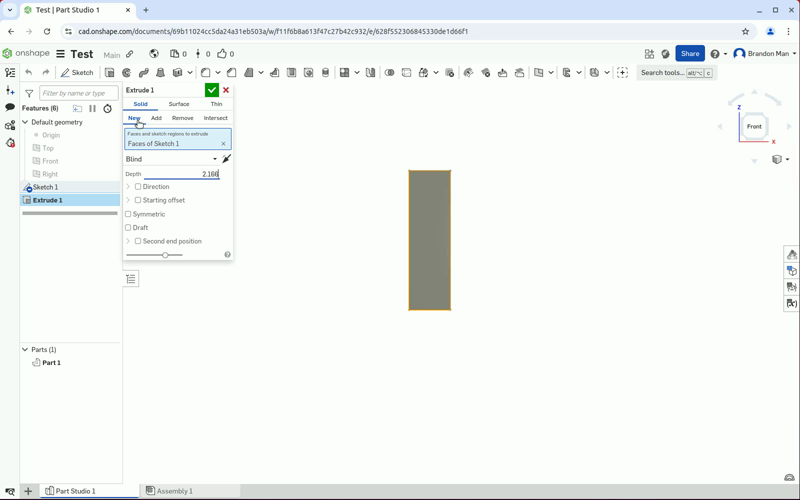
key(enter)
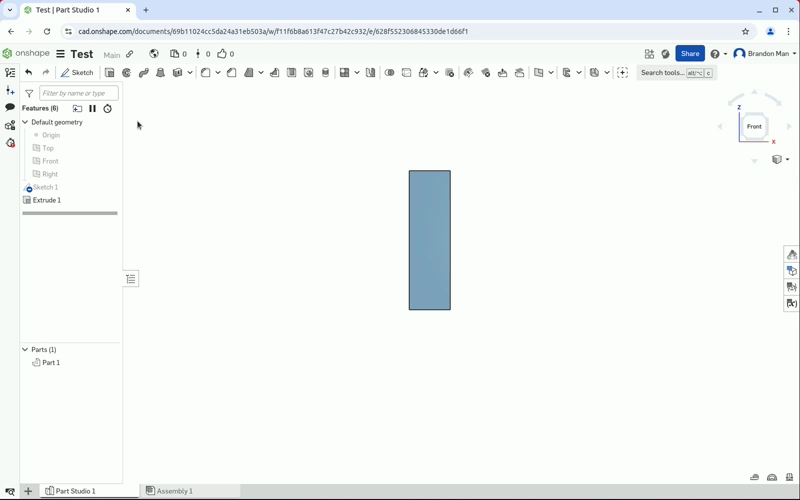
key(shift+h)
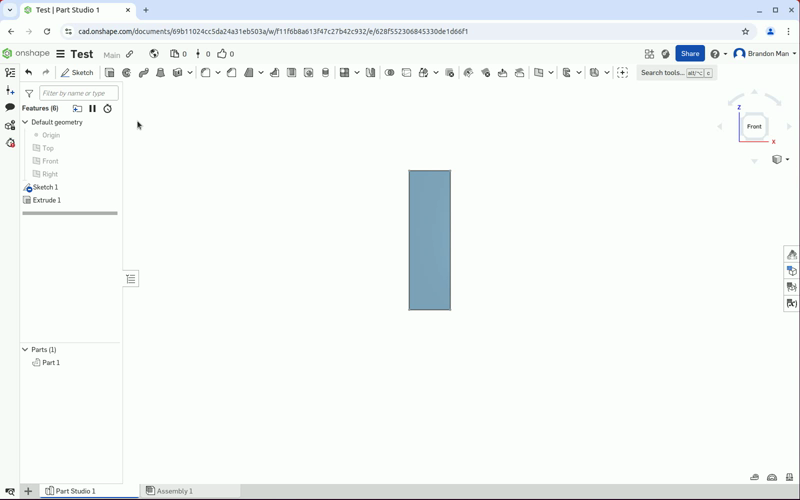
key(shift+h)
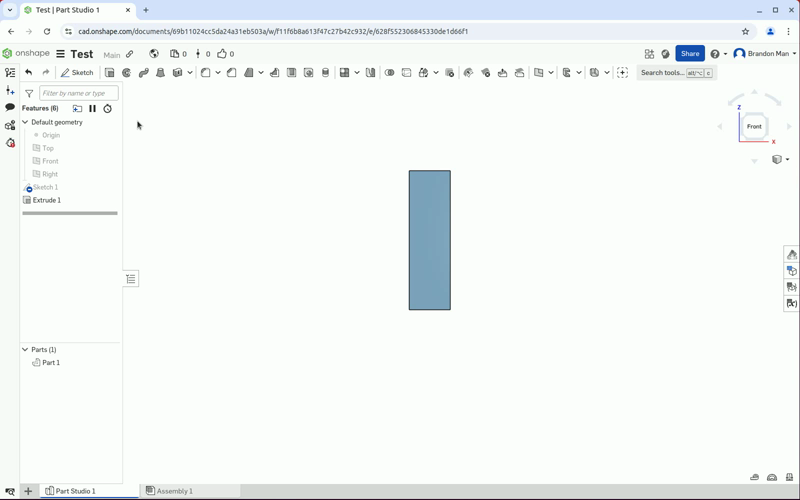
mouse_move(73, 189)
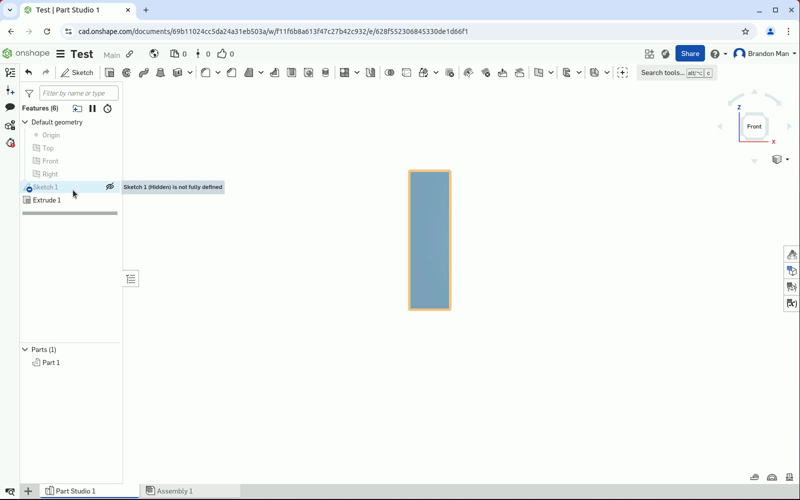
click(73, 189)
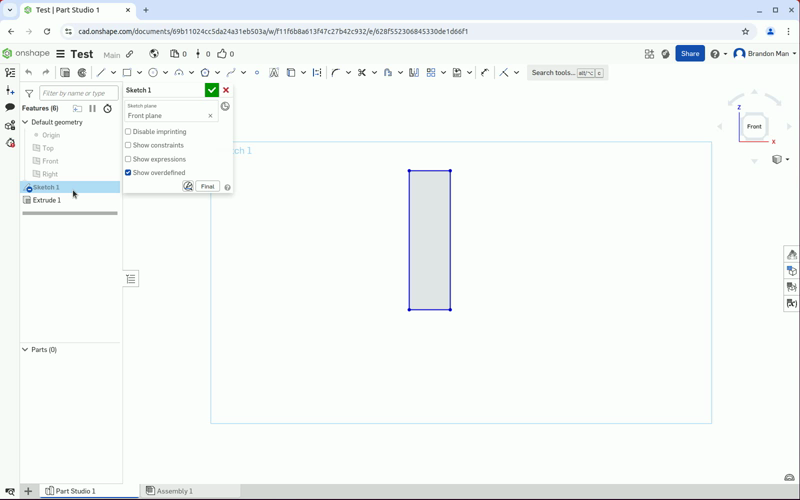
mouse_move(229, 92)
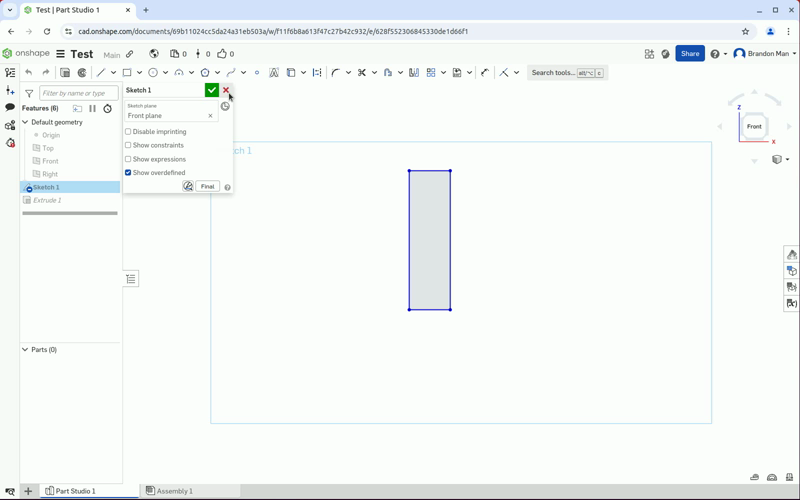
click(229, 92)
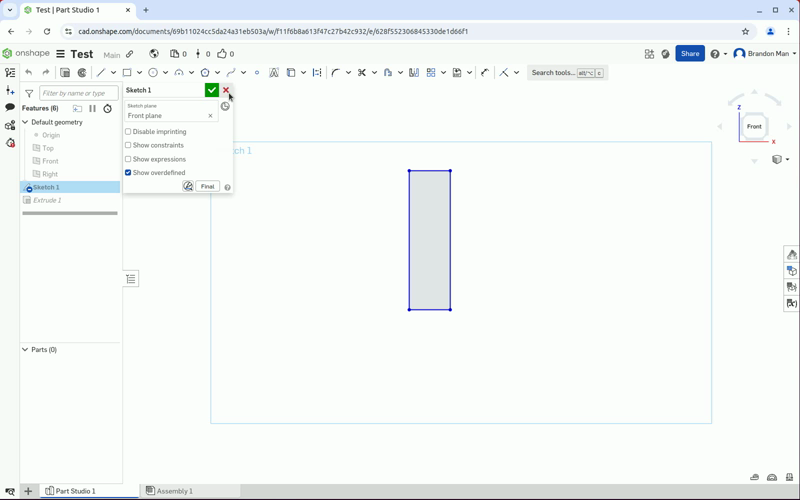
key(shift+s)
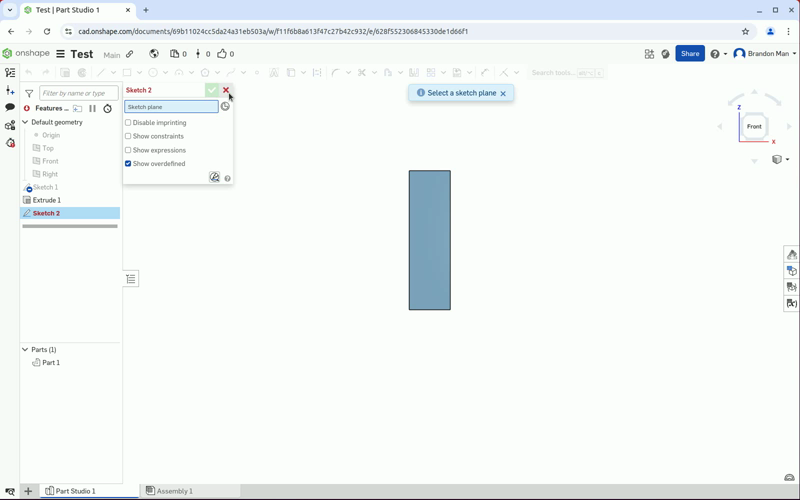
mouse_move(73, 163)
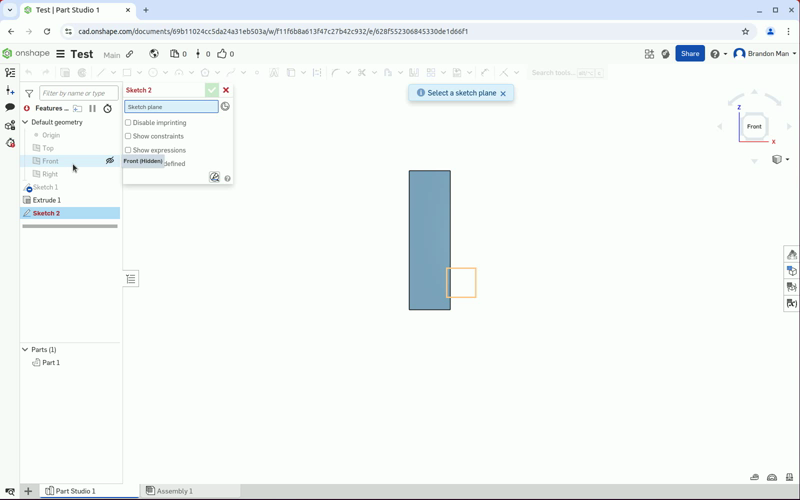
click(73, 163)
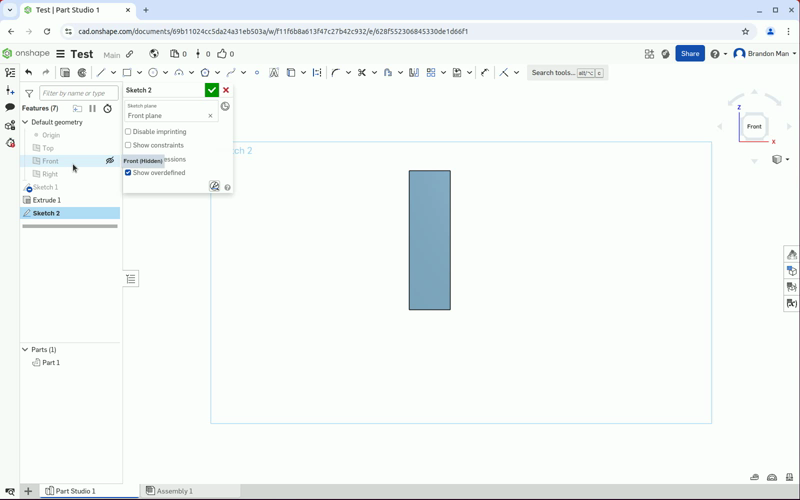
mouse_move(73, 352)
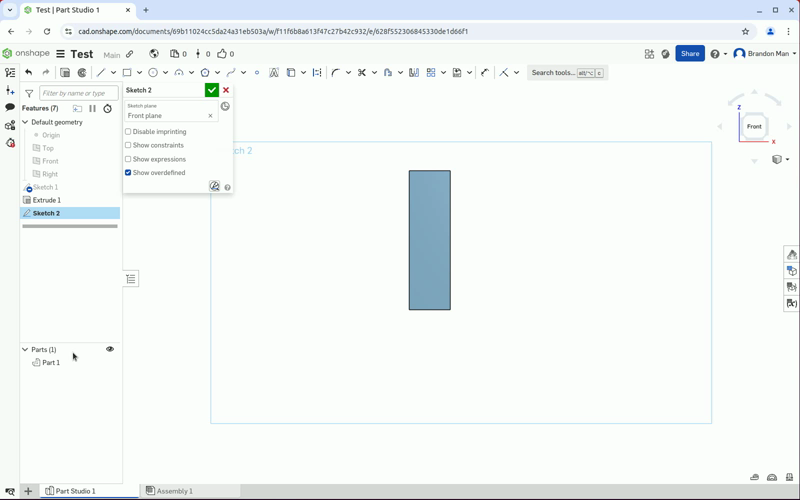
key(y)
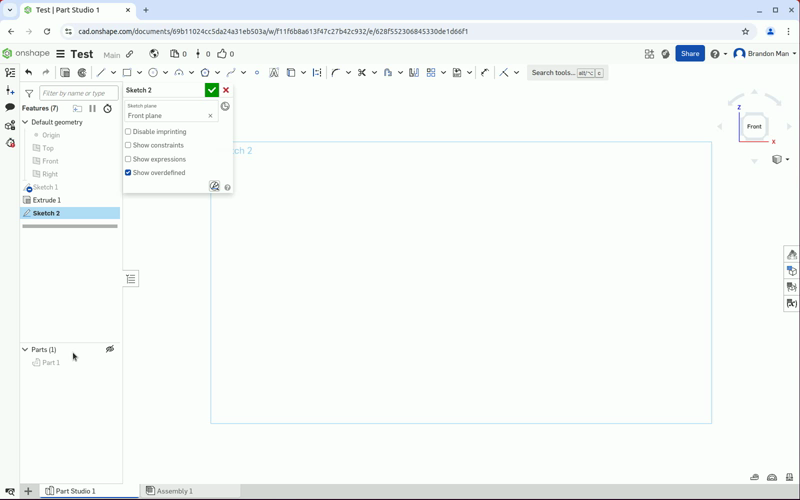
key(l)
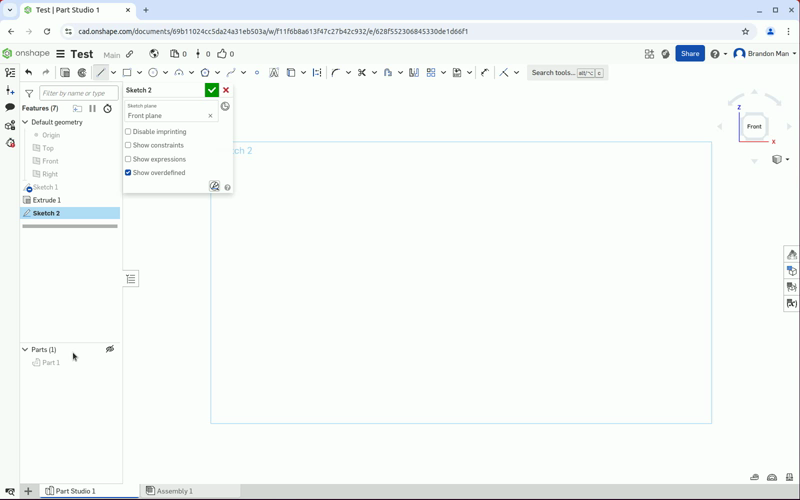
key_down(shift)
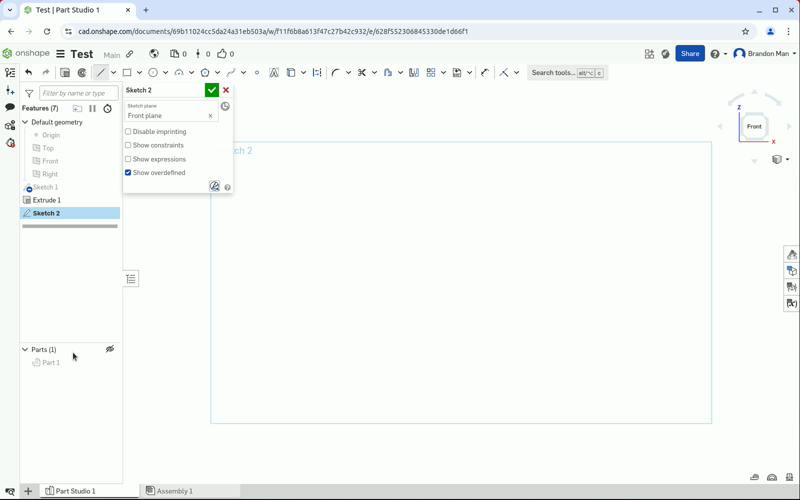
mouse_move(404, 309)
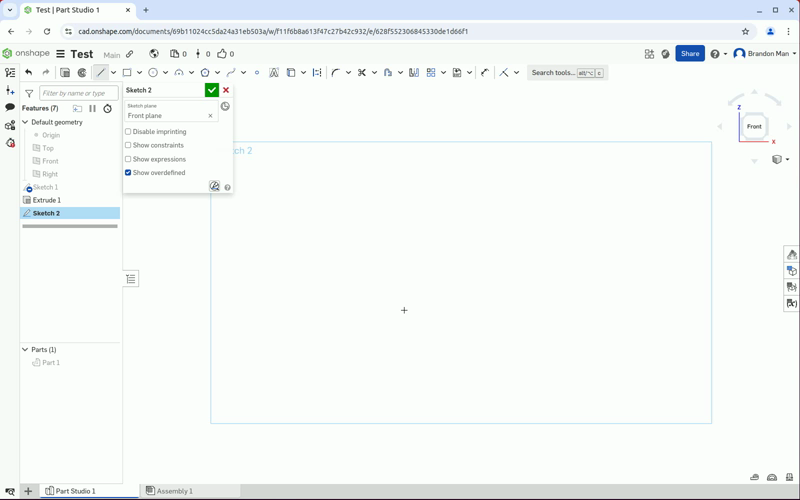
click(404, 309)
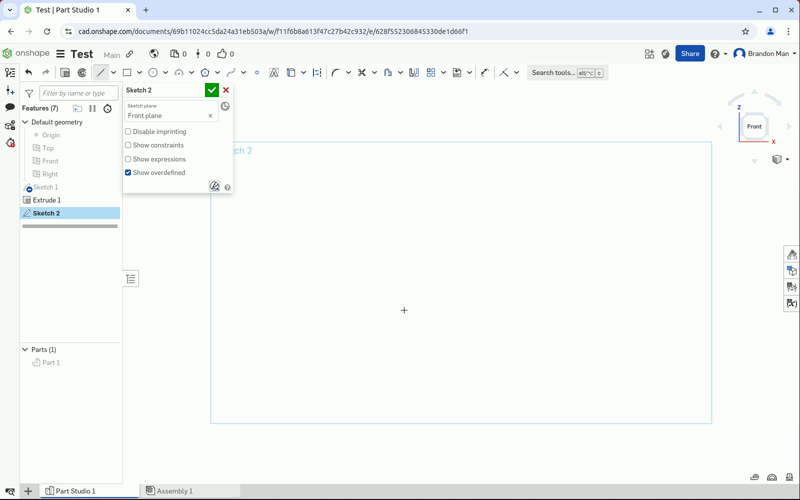
key_up(shift)
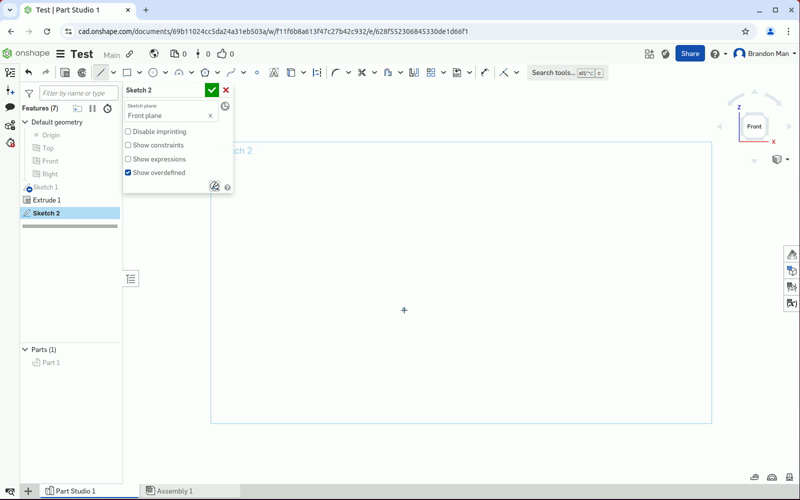
key_down(shift)
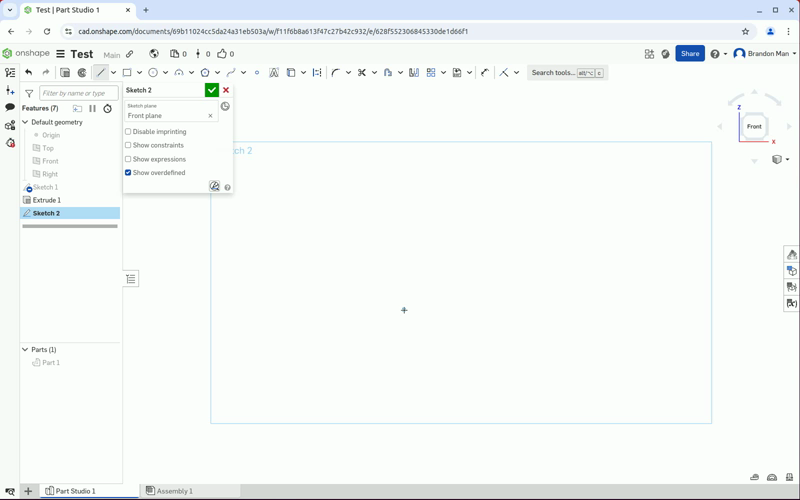
mouse_move(434, 309)
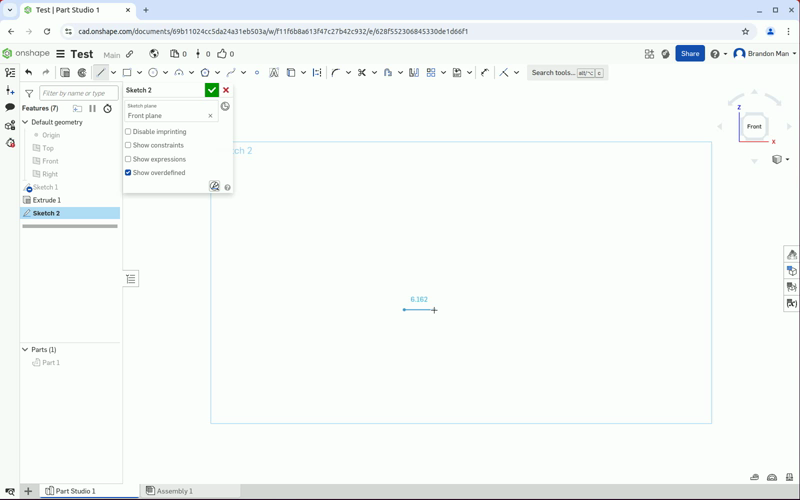
mouse_move(410, 309)
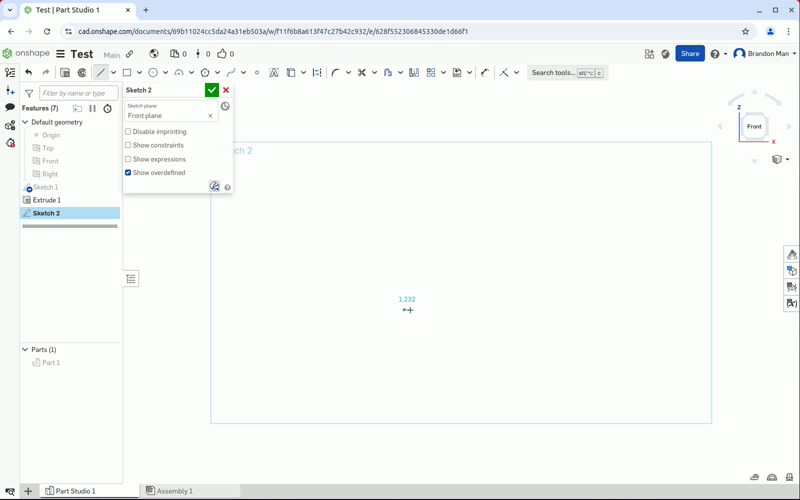
scroll(6)
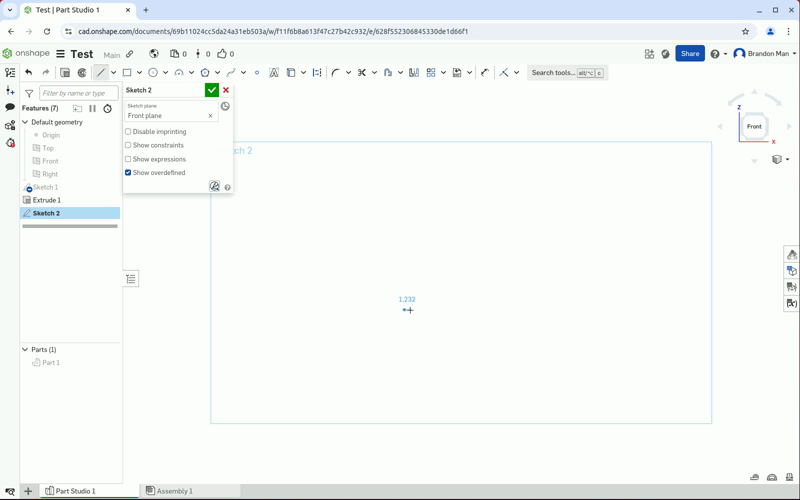
scroll(6)
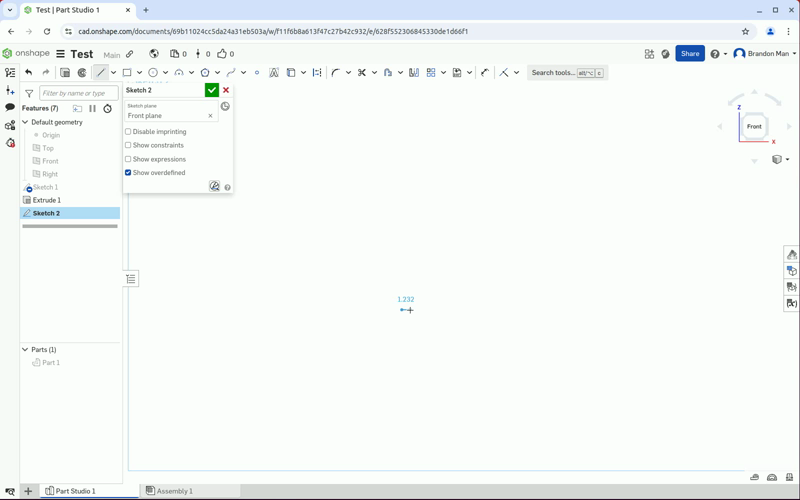
scroll(6)
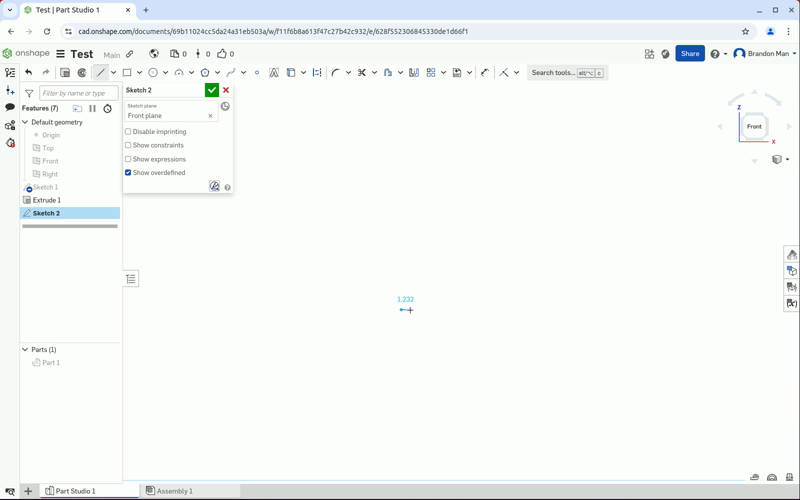
scroll(6)
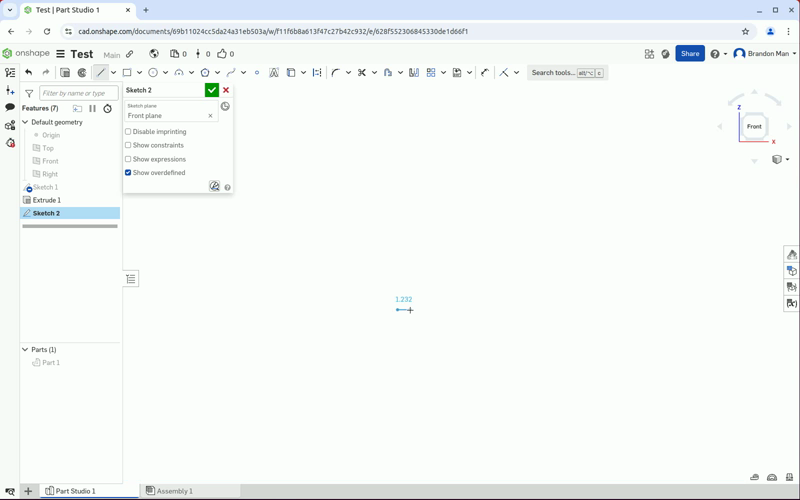
scroll(6)
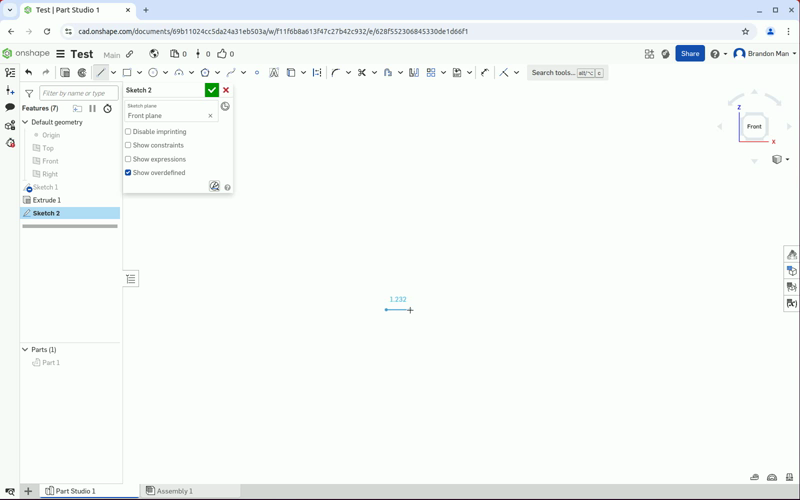
scroll(6)
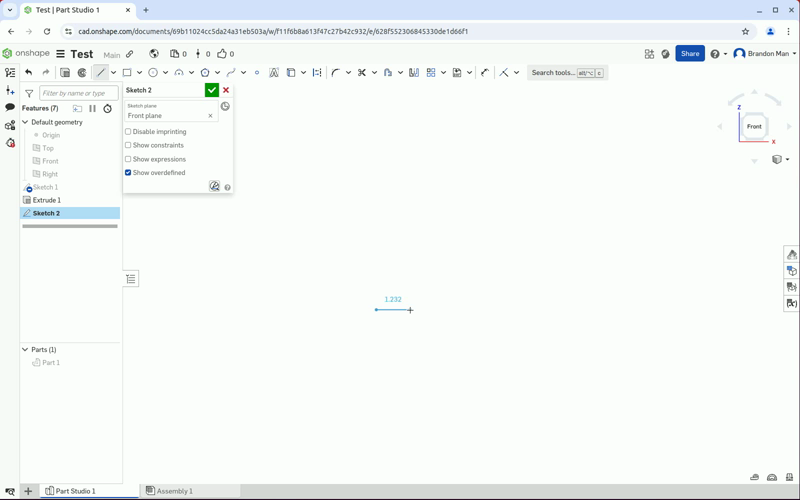
scroll(6)
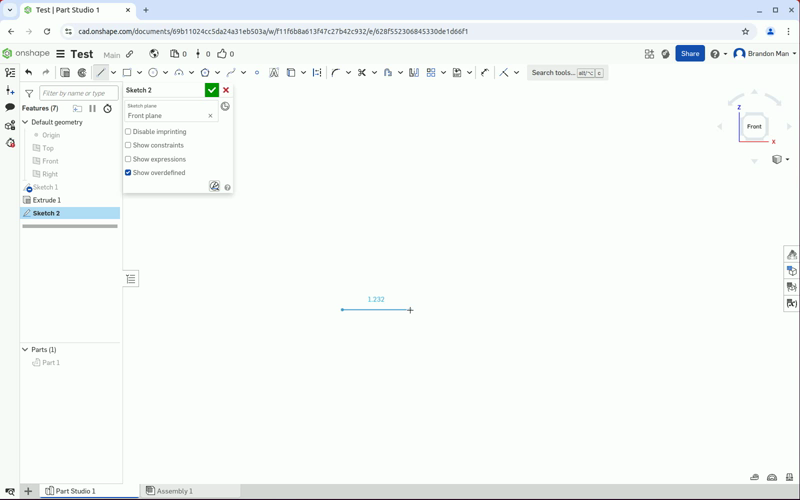
click(410, 309)
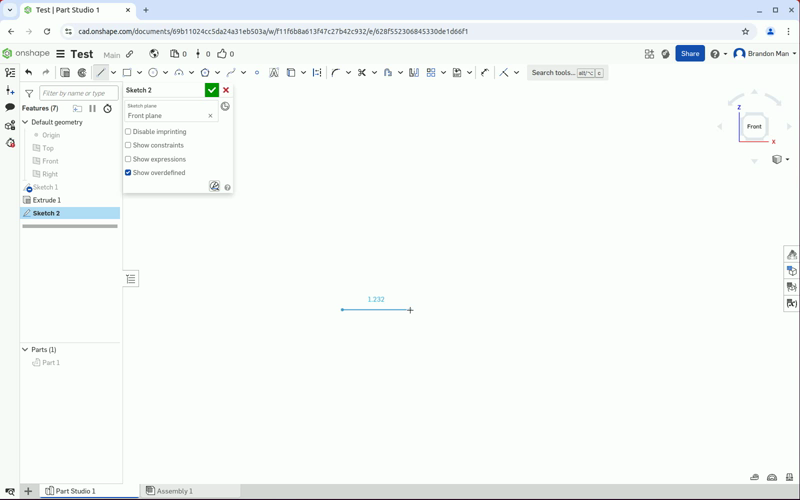
scroll(-6)
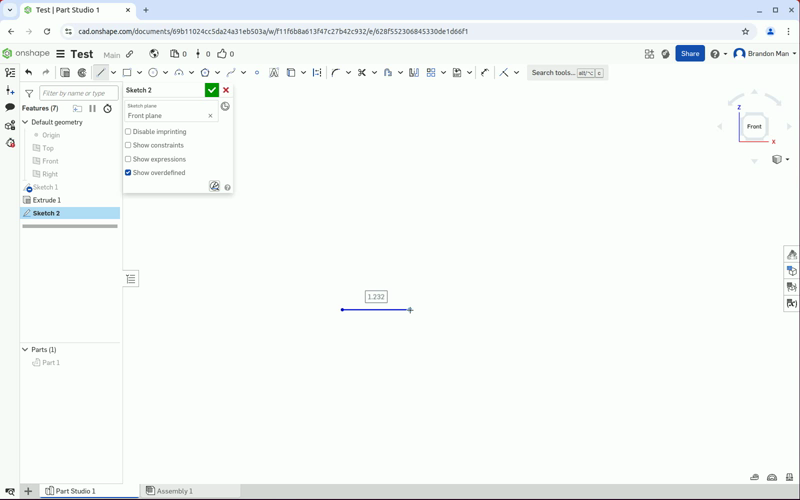
scroll(-6)
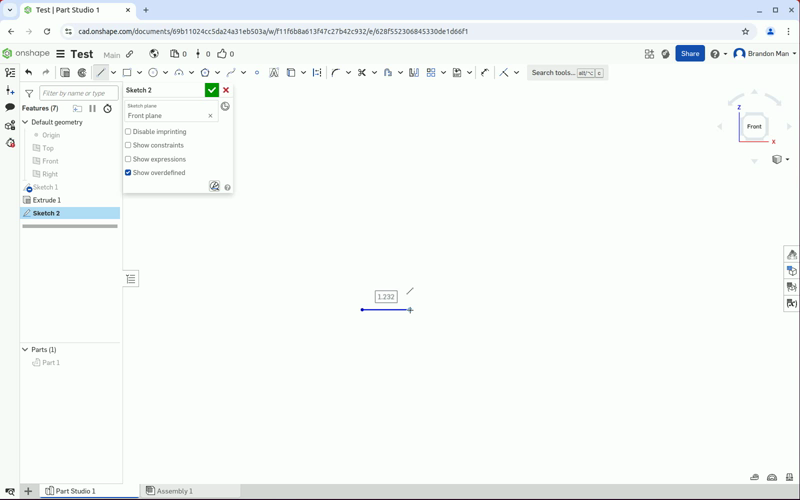
scroll(-6)
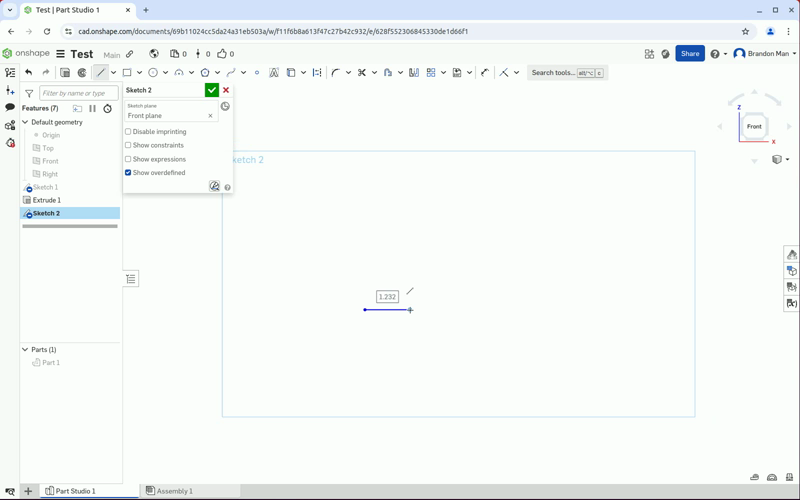
scroll(-6)
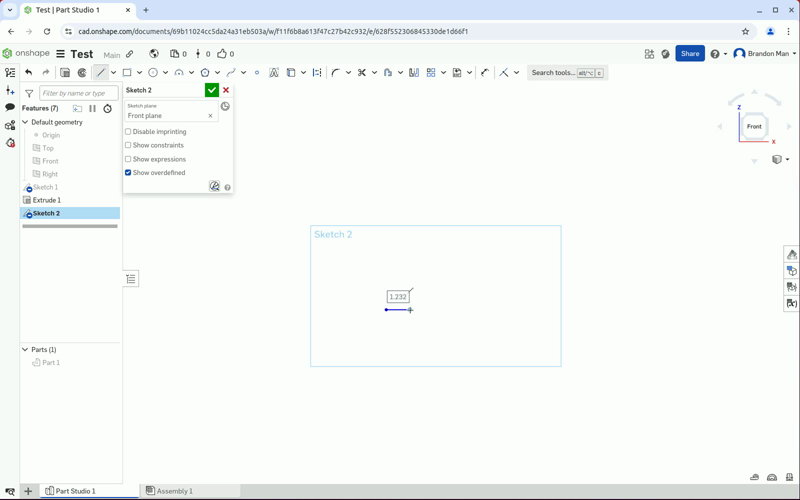
scroll(-6)
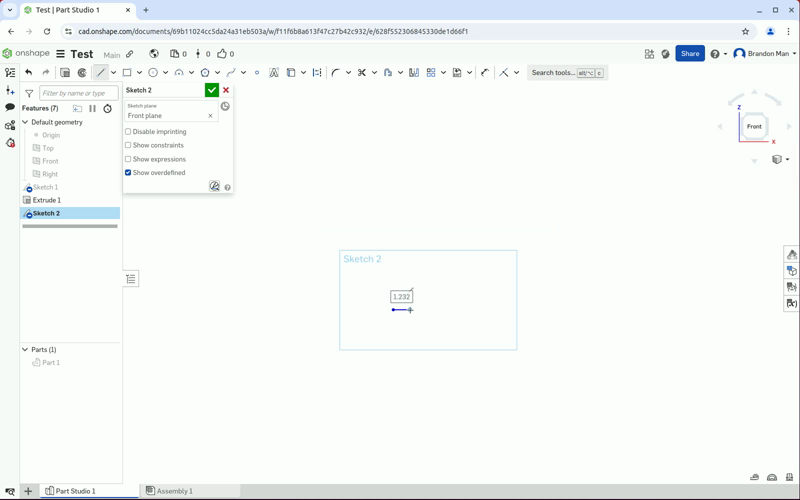
scroll(-6)
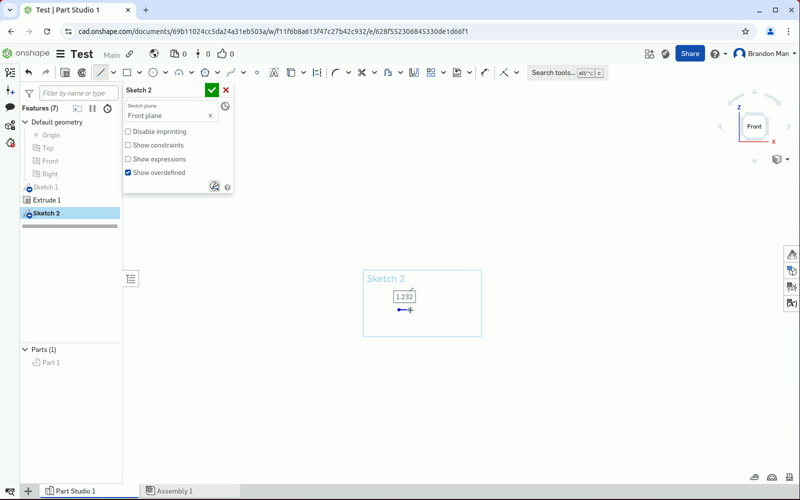
scroll(-6)
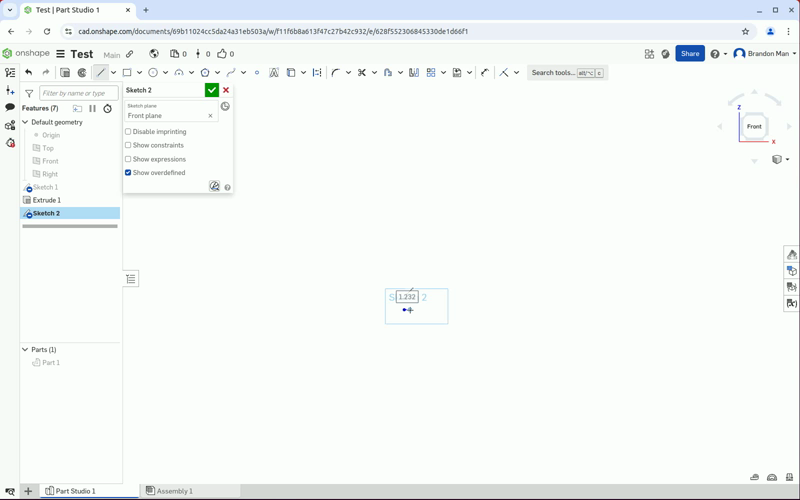
key_up(shift)
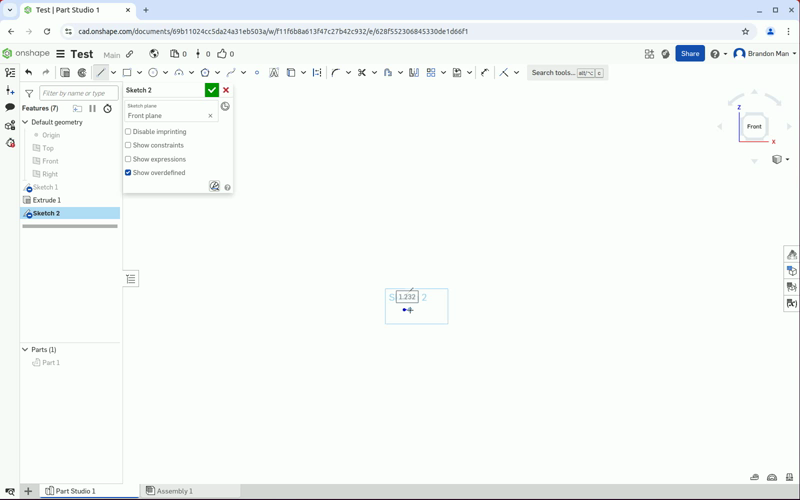
key_down(shift)
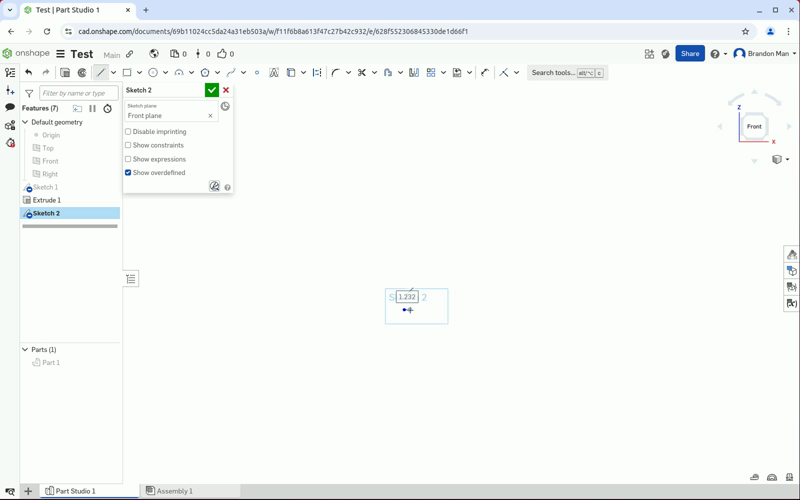
mouse_move(410, 170)
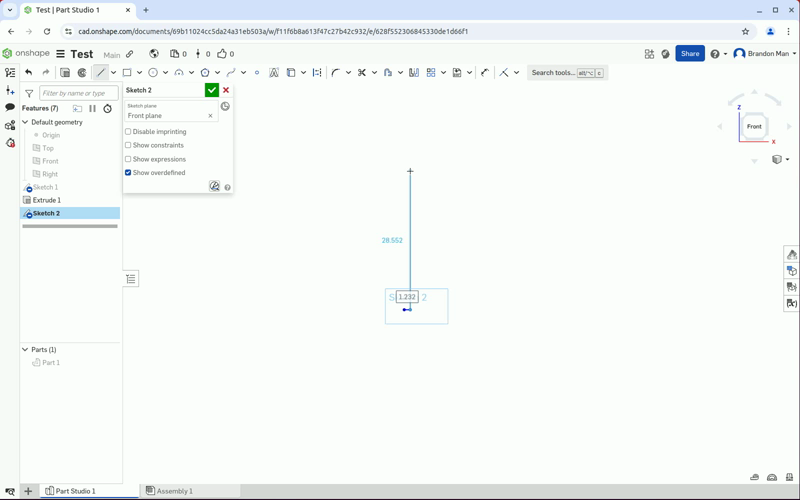
click(410, 170)
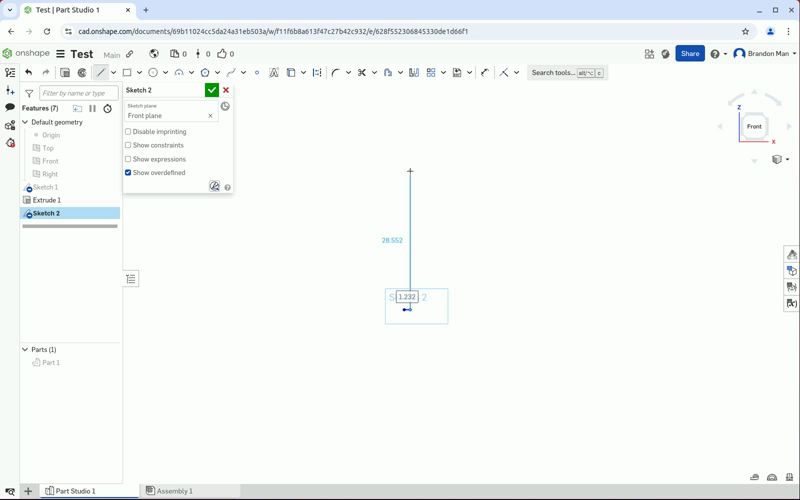
key_up(shift)
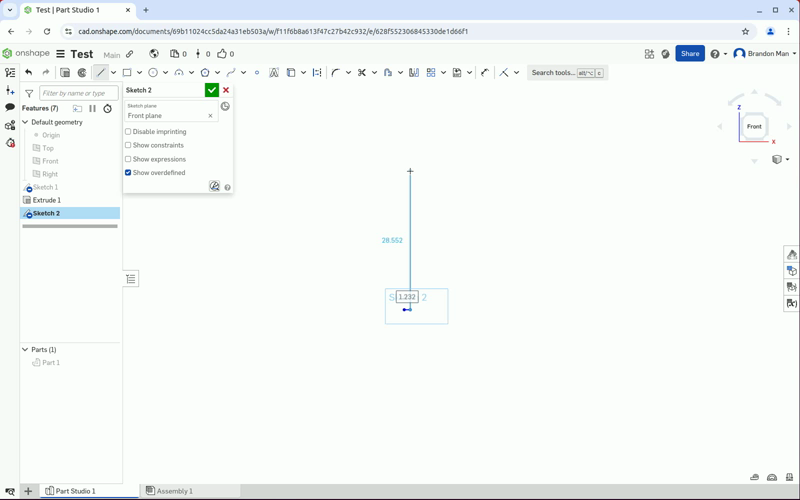
key_down(shift)
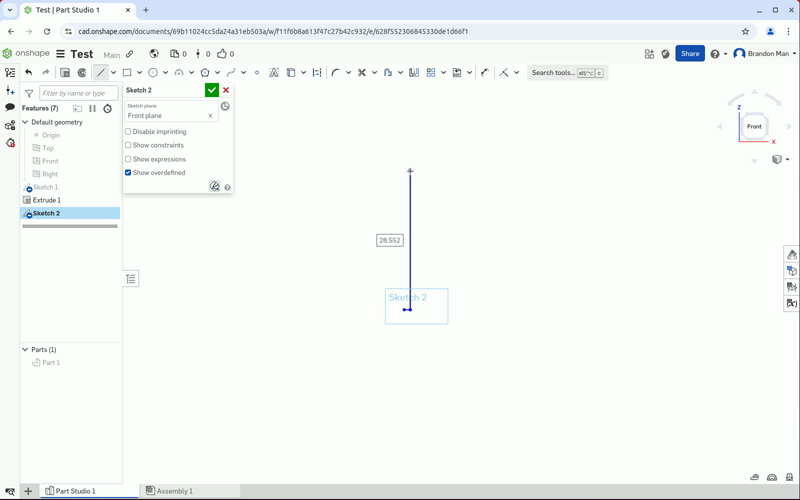
mouse_move(440, 170)
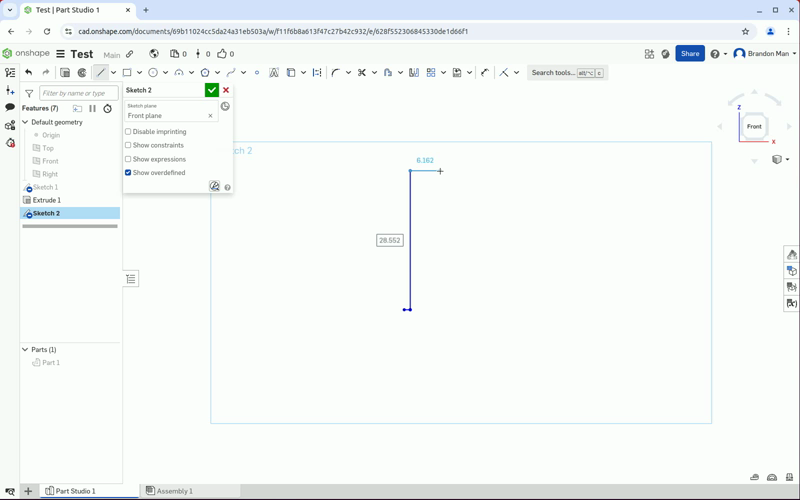
mouse_move(404, 170)
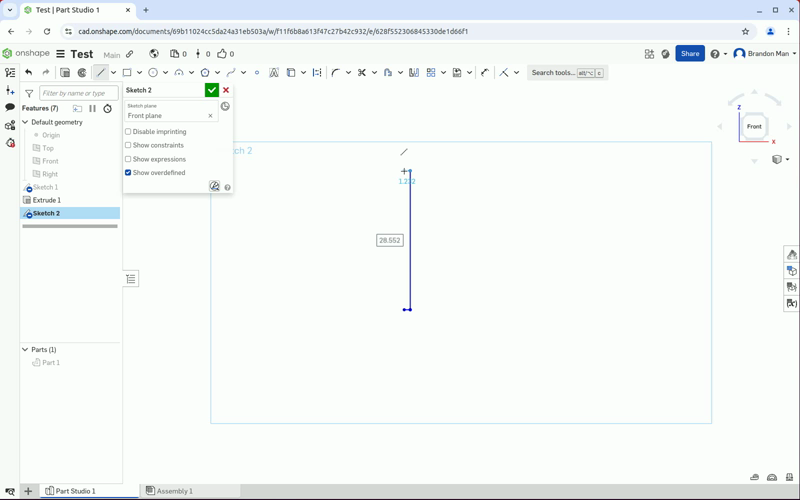
scroll(6)
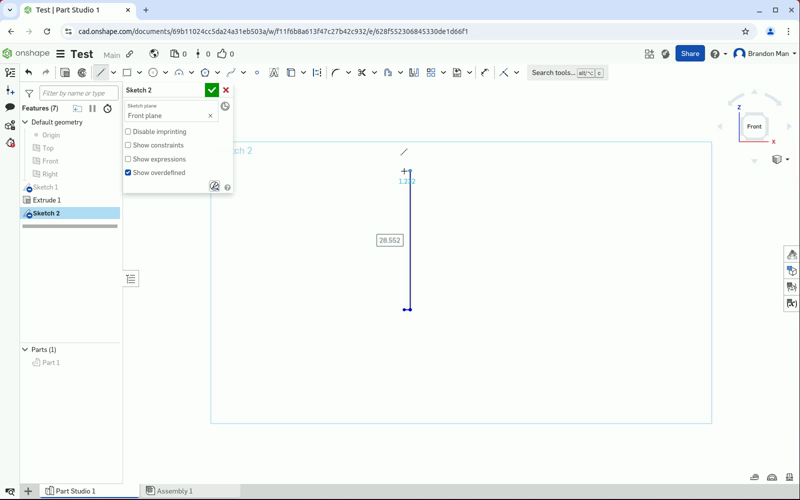
scroll(6)
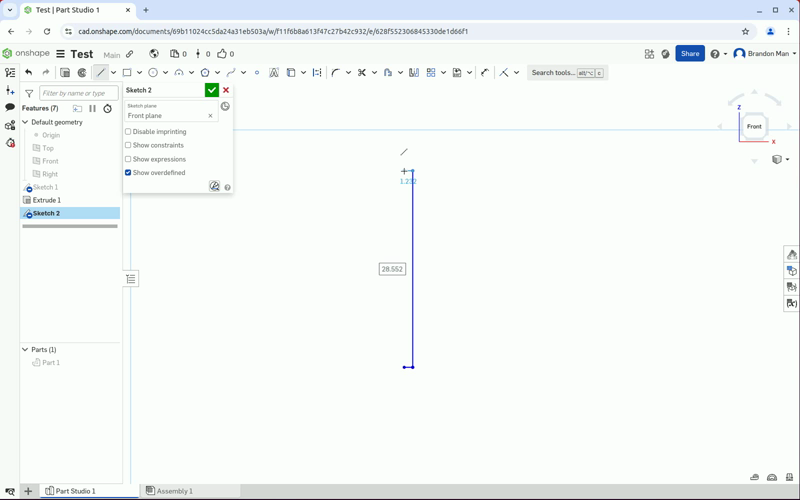
scroll(6)
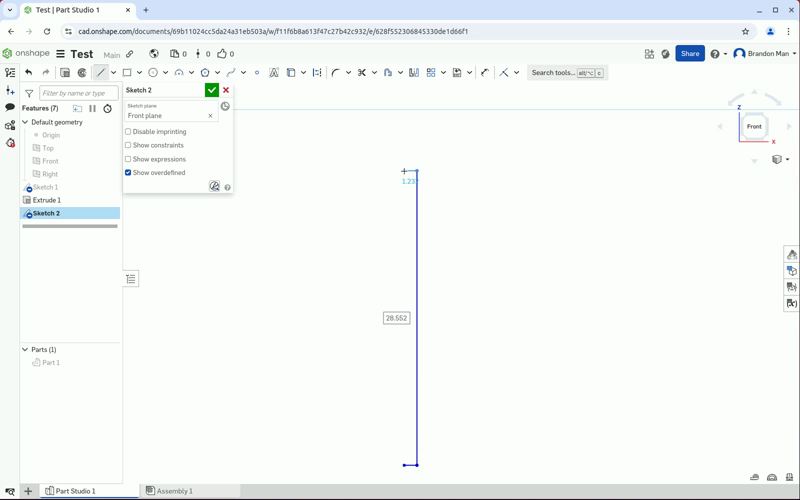
scroll(6)
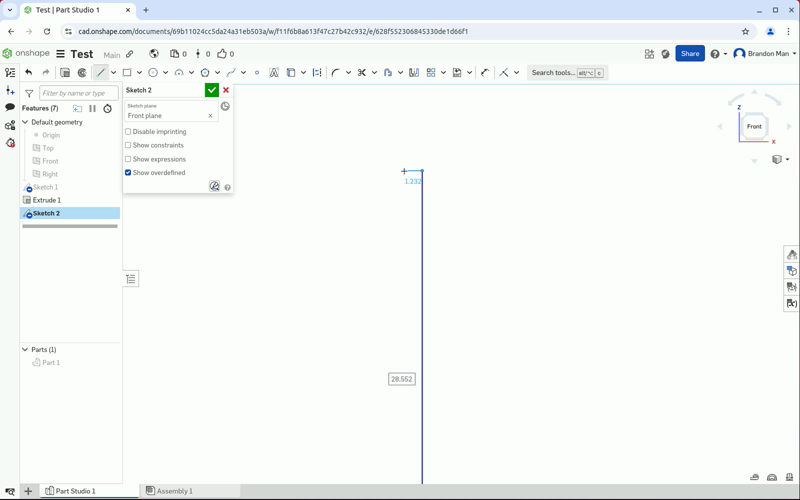
scroll(6)
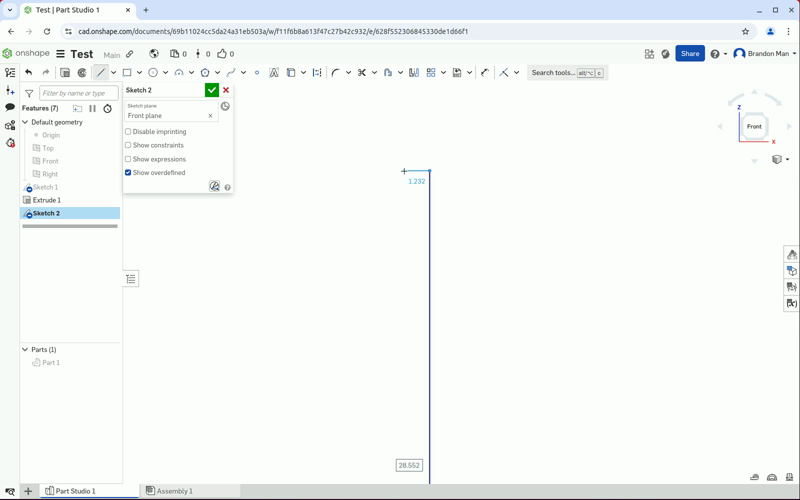
scroll(6)
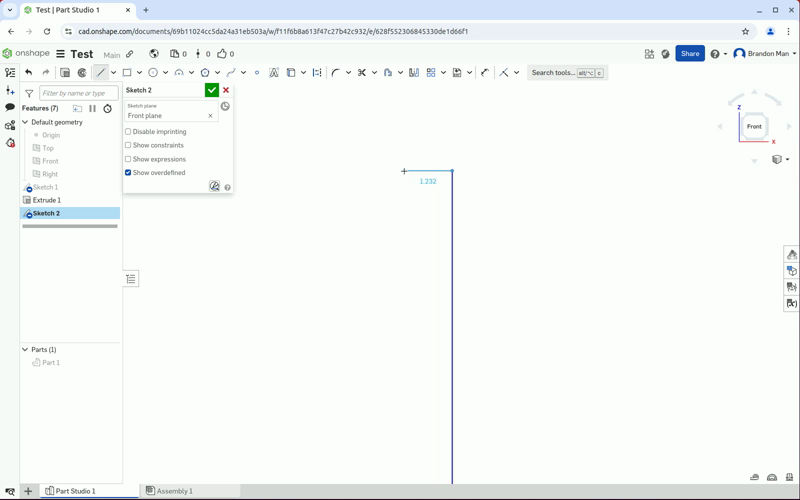
scroll(6)
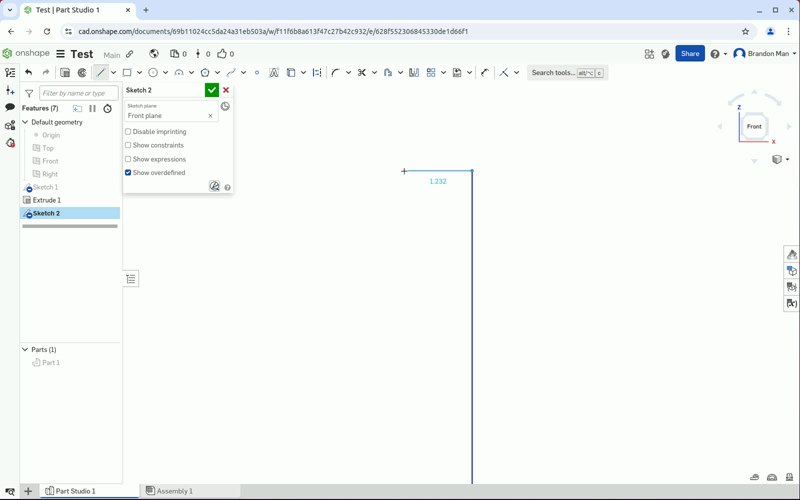
click(404, 170)
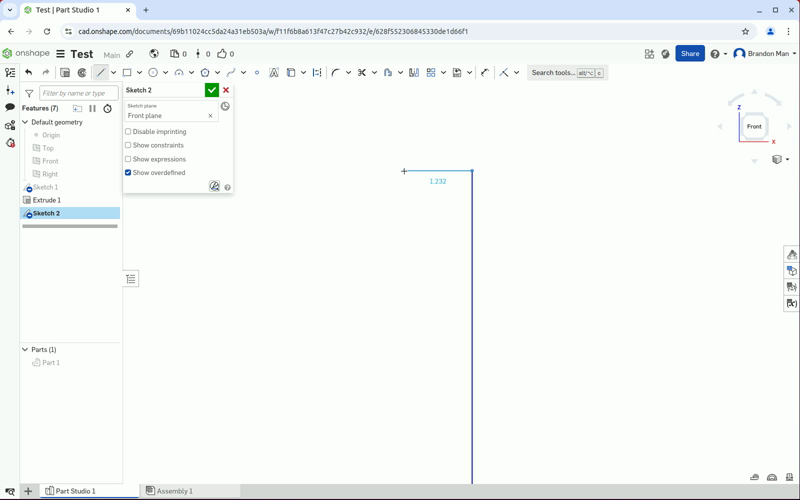
scroll(-6)
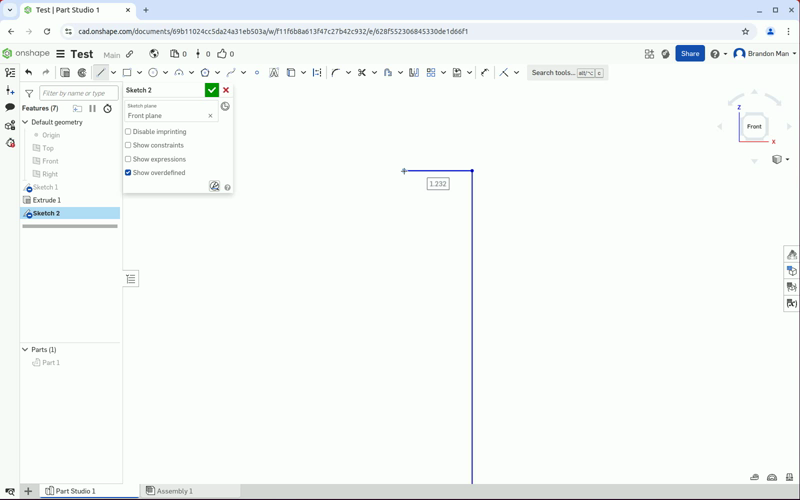
scroll(-6)
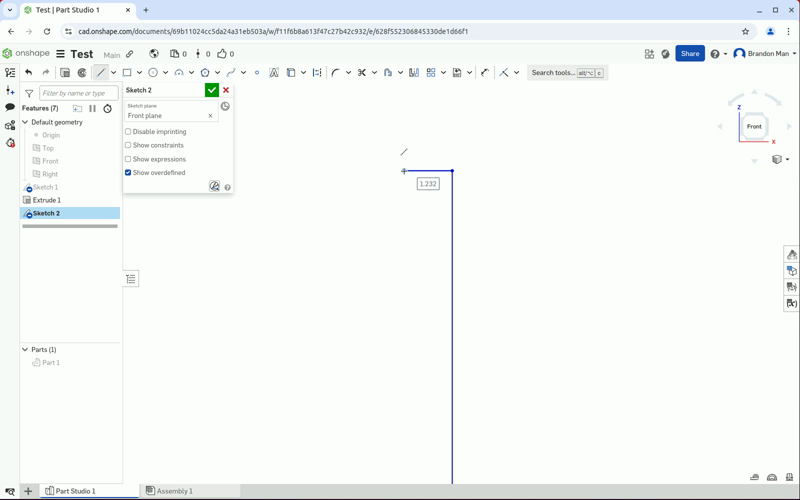
scroll(-6)
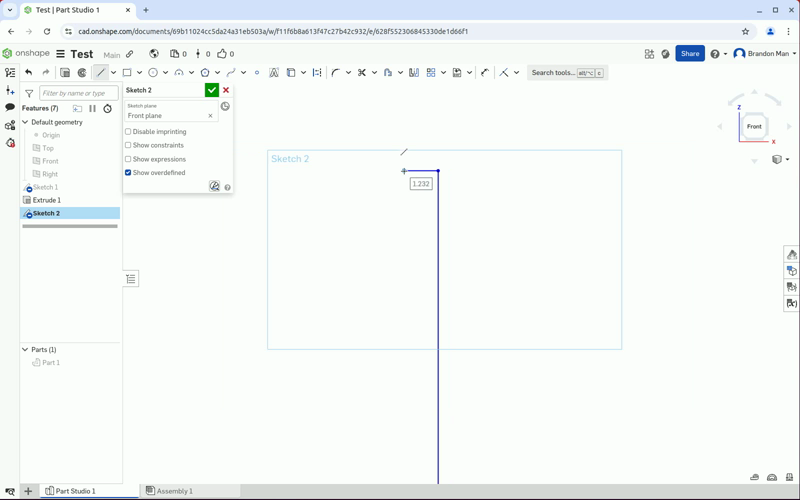
scroll(-6)
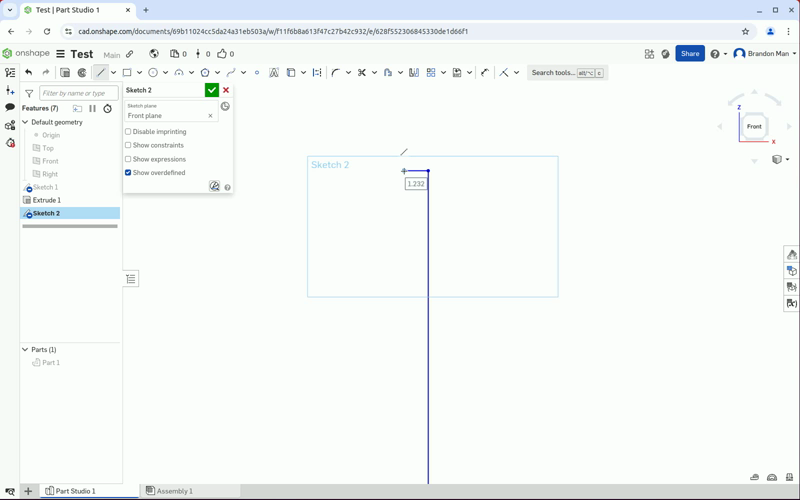
scroll(-6)
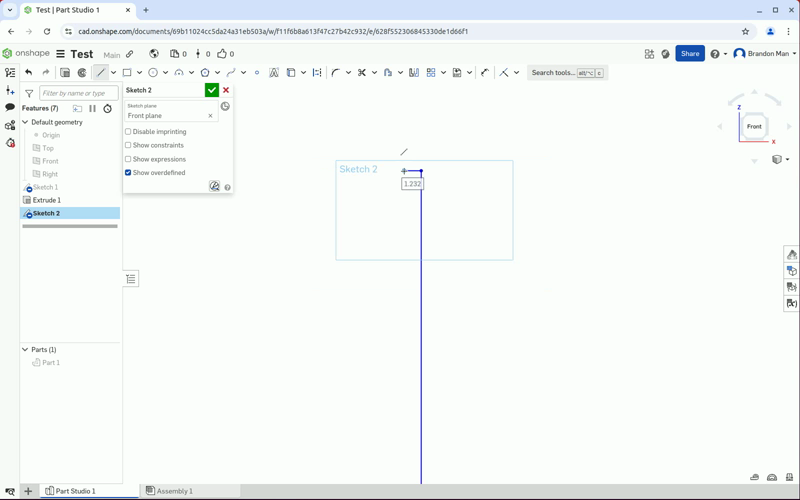
scroll(-6)
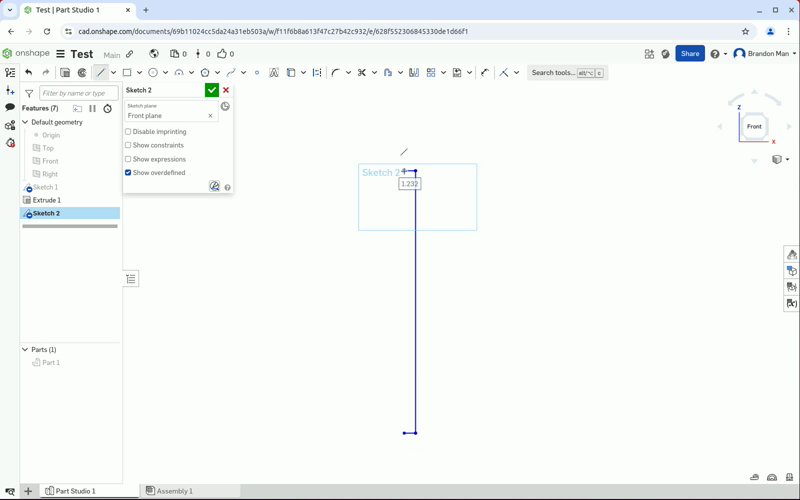
scroll(-6)
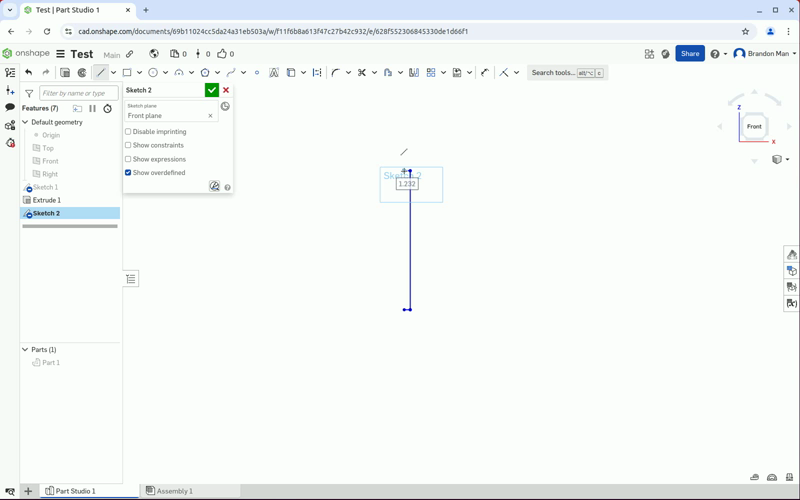
key_up(shift)
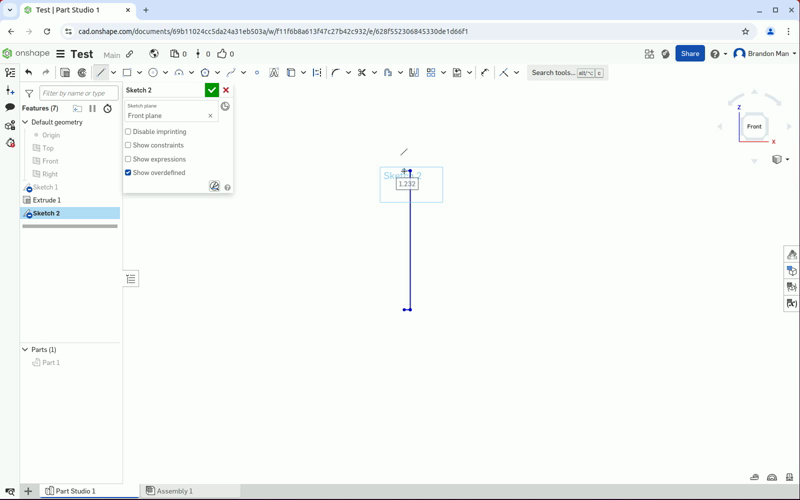
key_down(shift)
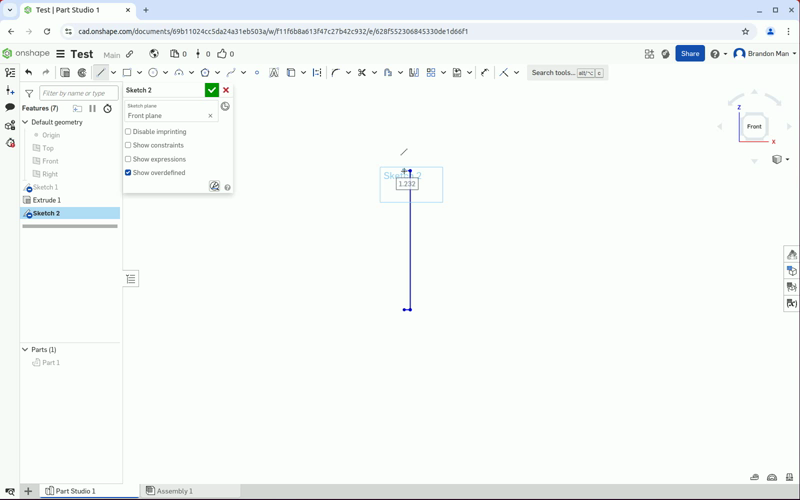
mouse_move(404, 309)
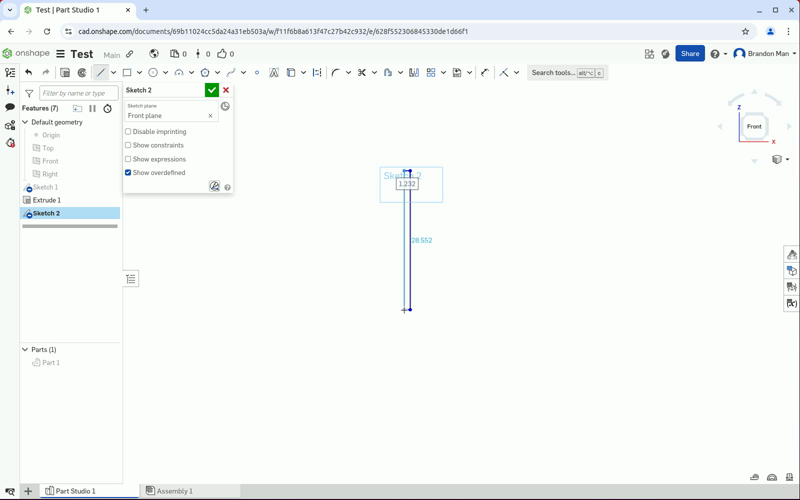
key_up(shift)
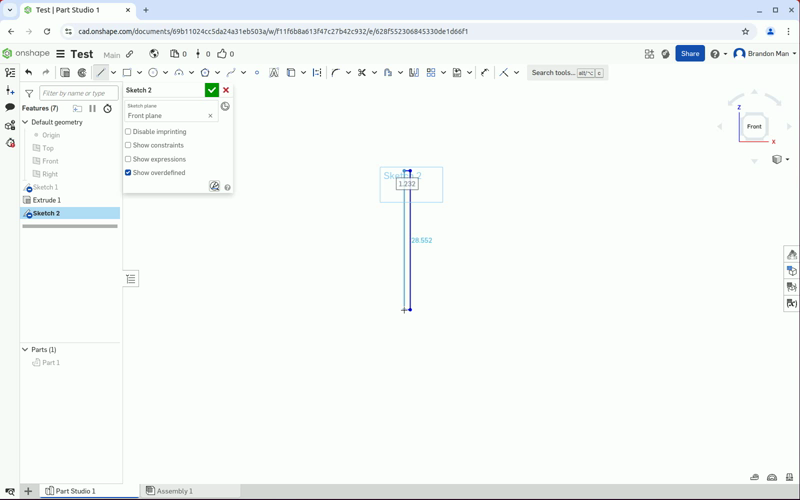
click(404, 309)
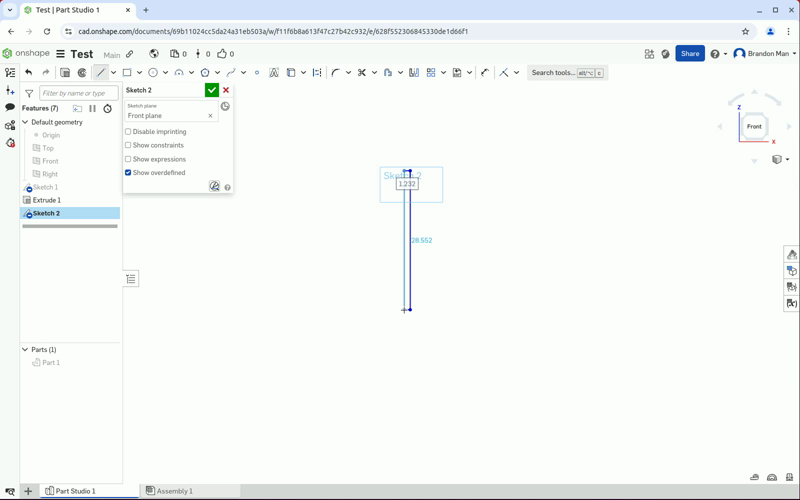
key(esc)
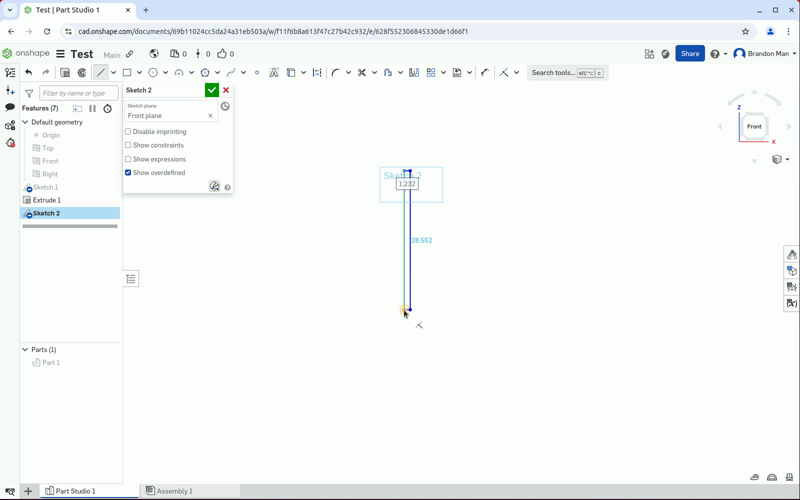
mouse_move(409, 251)
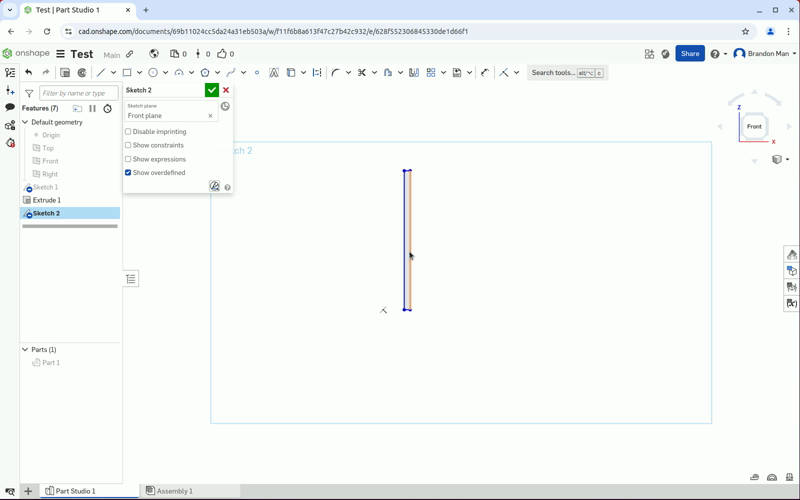
scroll(6)
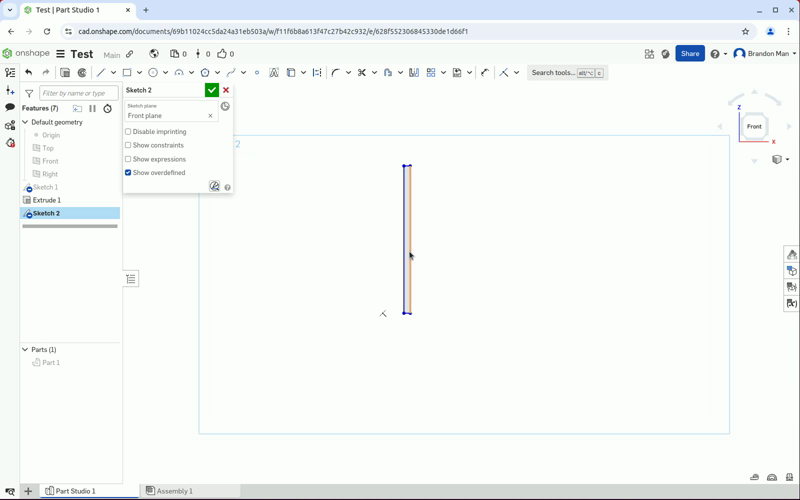
scroll(6)
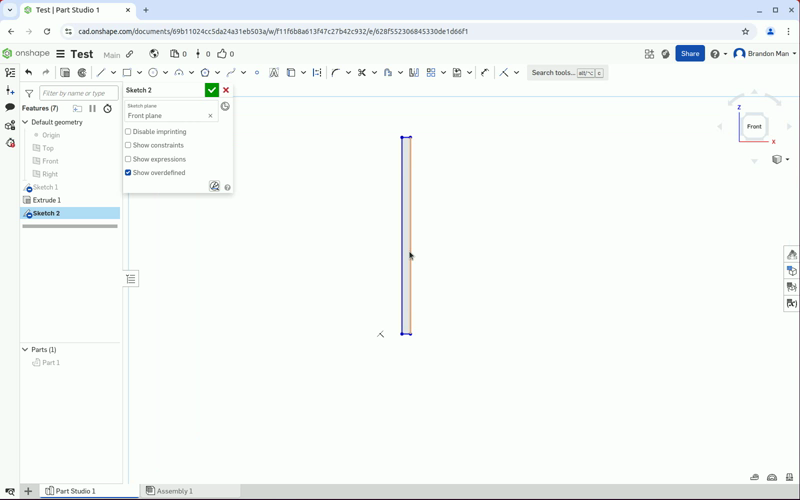
scroll(6)
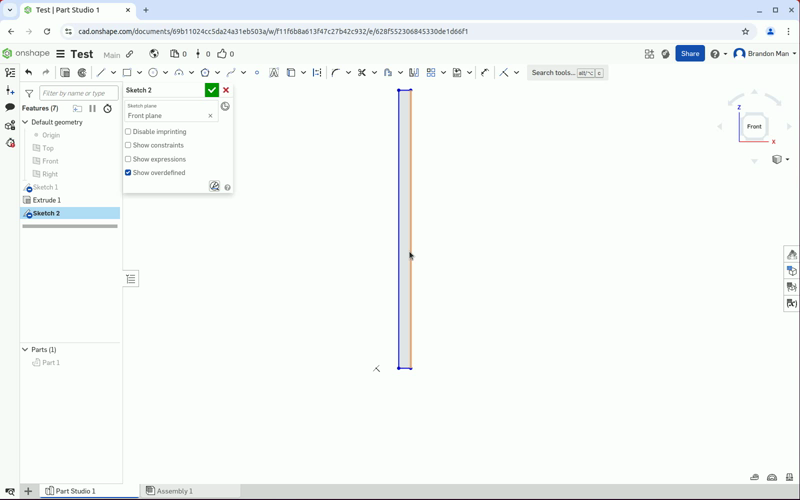
scroll(6)
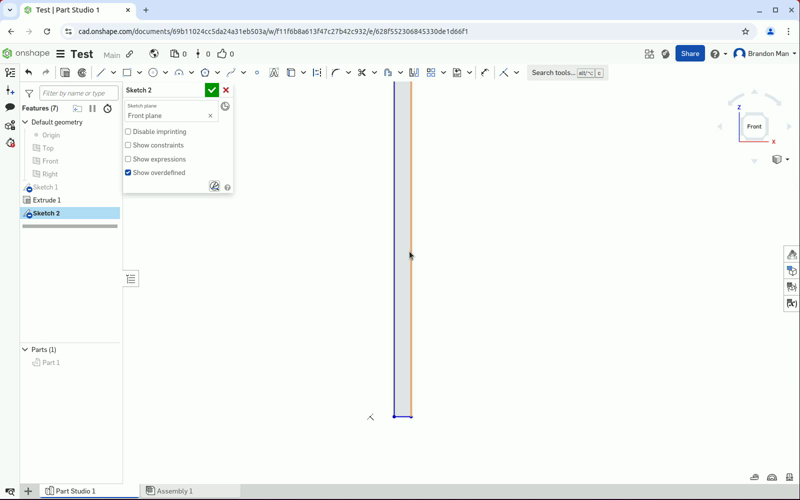
scroll(6)
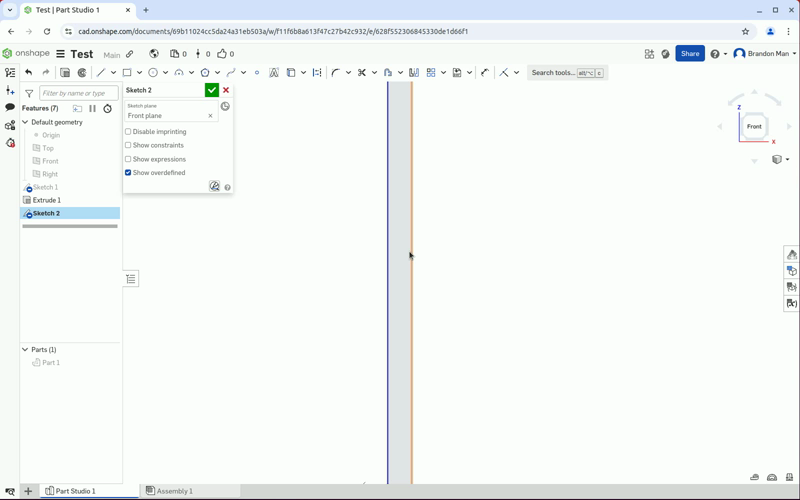
scroll(6)
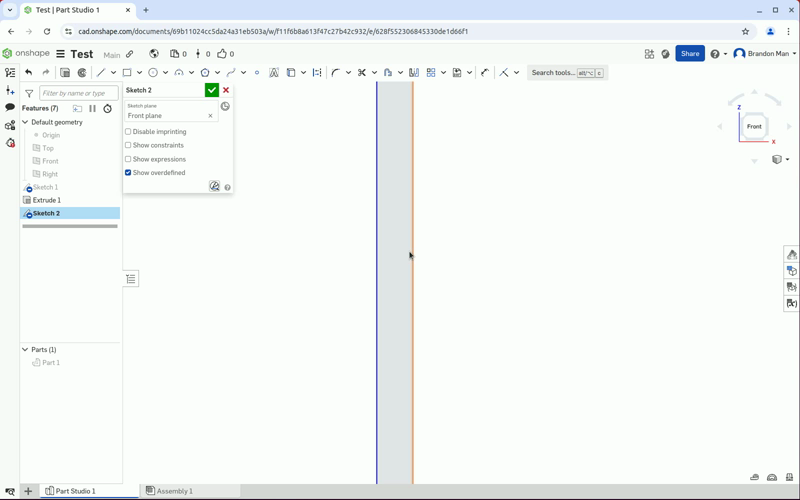
scroll(6)
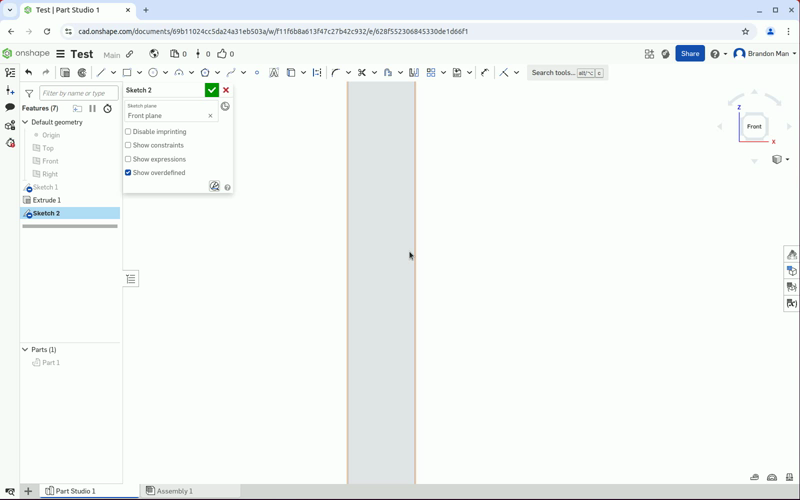
click(409, 251)
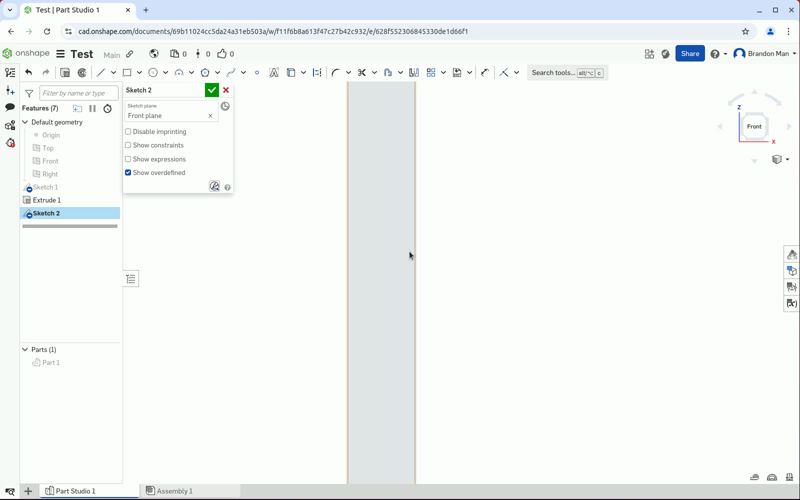
scroll(-6)
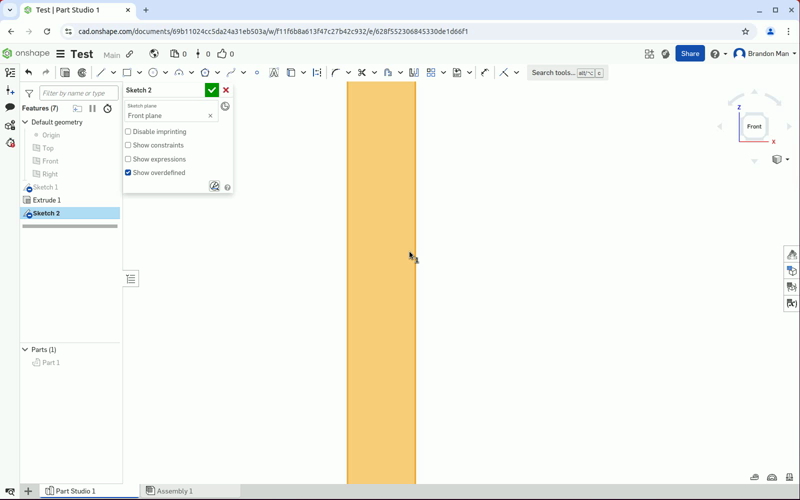
scroll(-6)
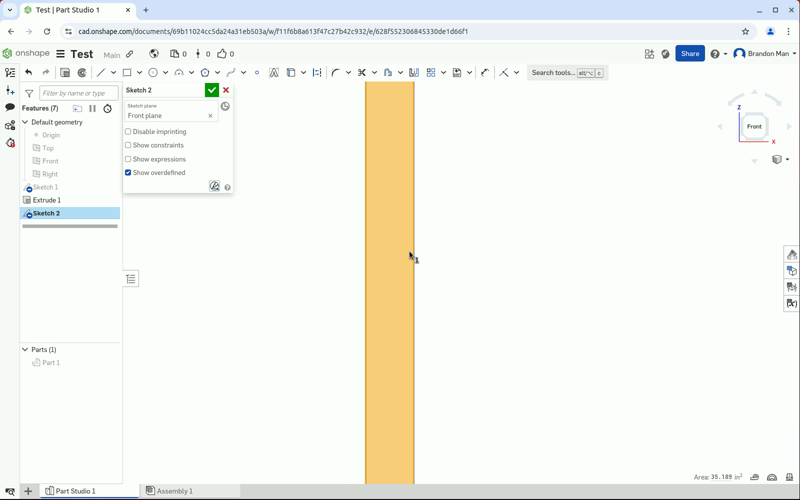
scroll(-6)
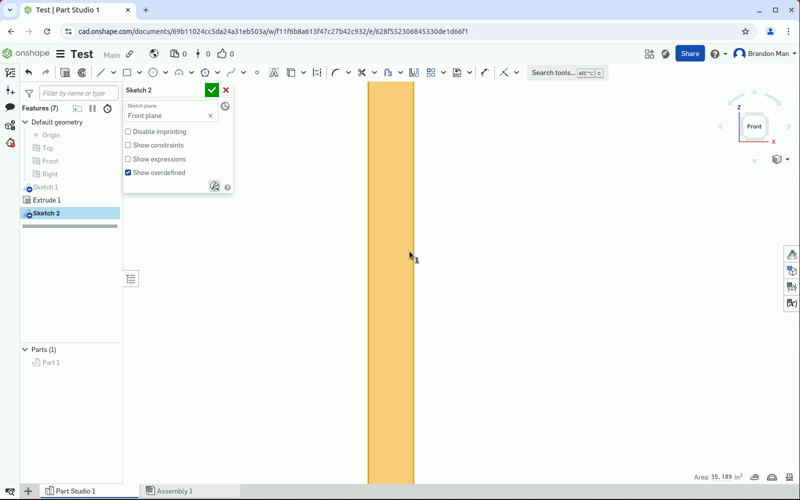
scroll(-6)
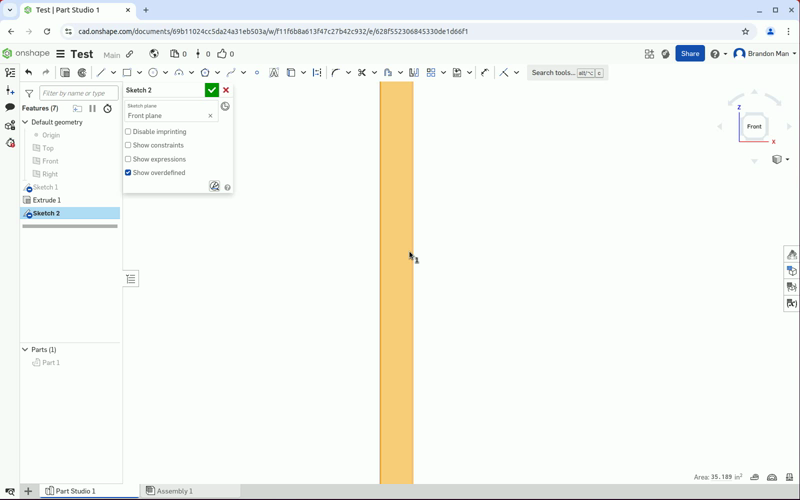
scroll(-6)
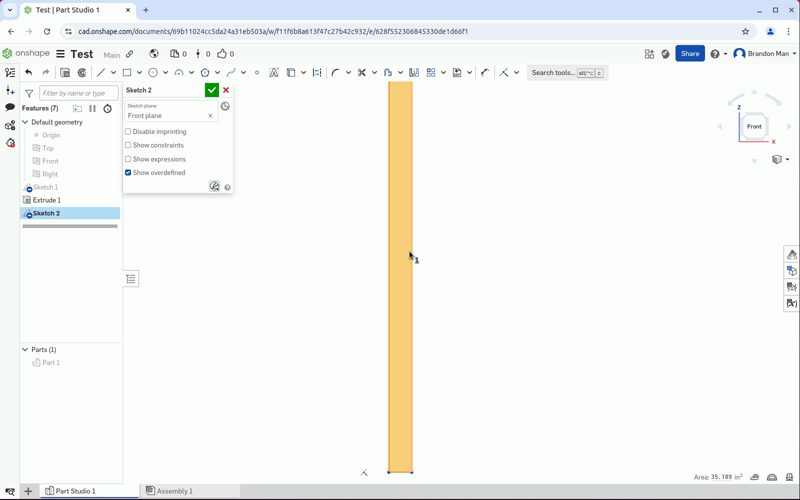
scroll(-6)
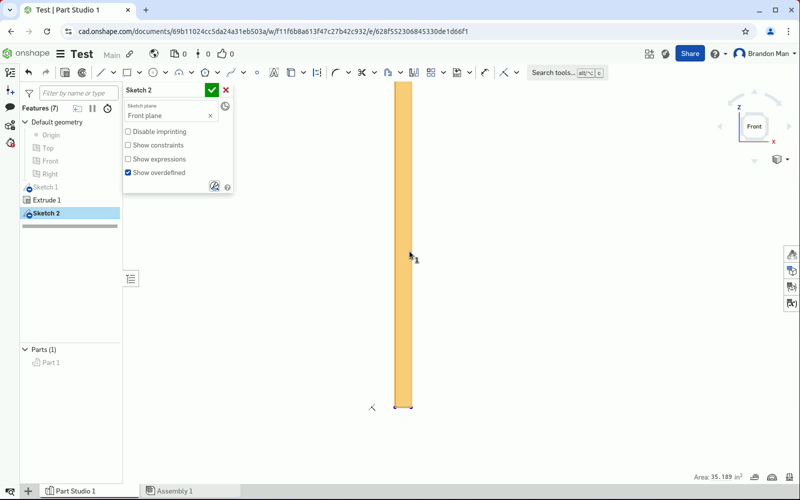
scroll(-6)
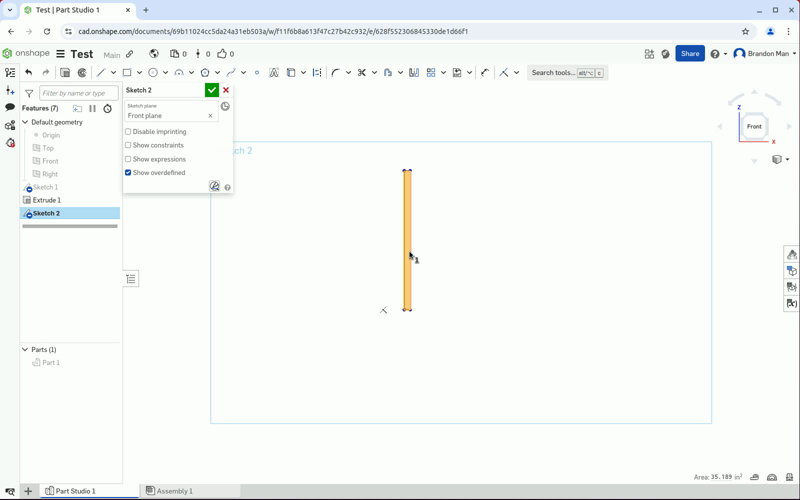
mouse_move(73, 352)
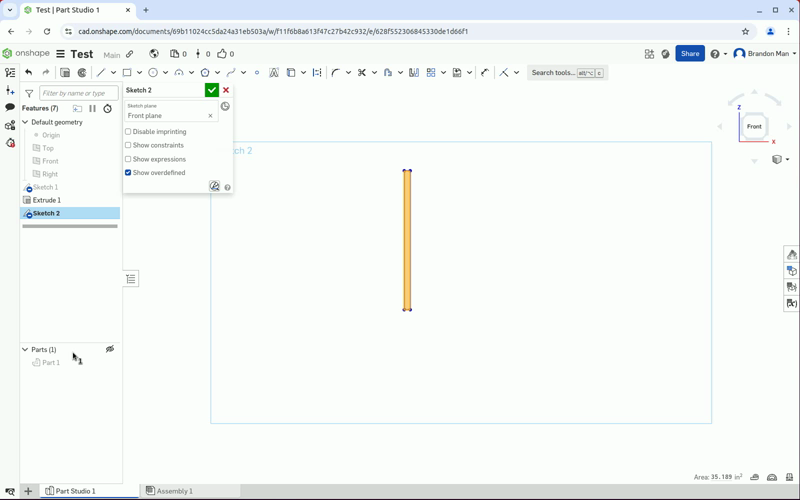
key(shift+y)
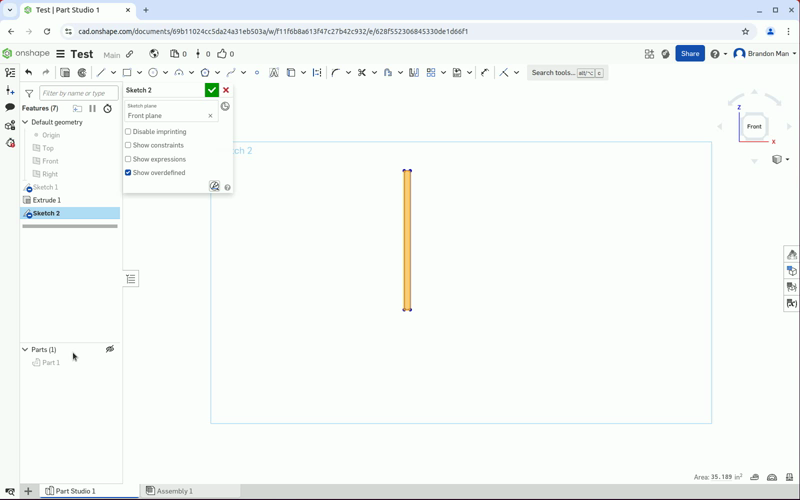
key(shift+e)
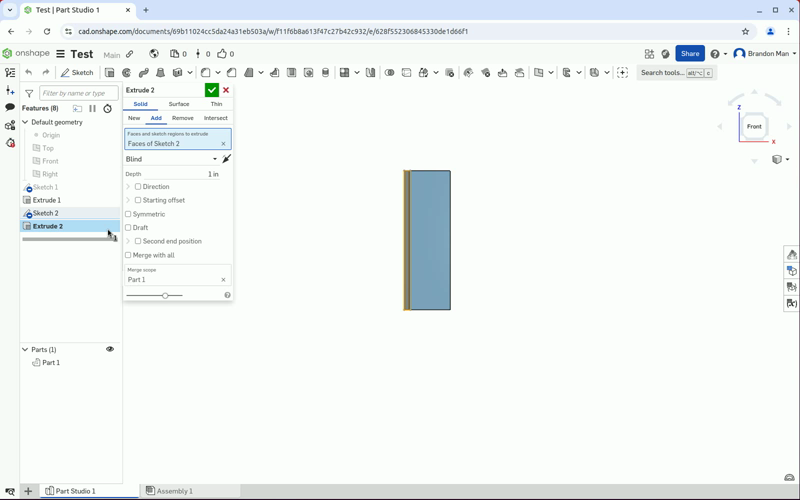
mouse_move(143, 106)
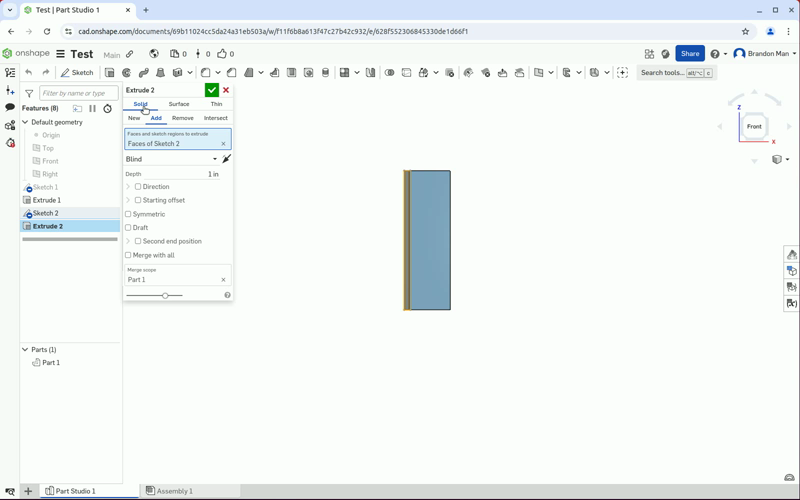
click(143, 106)
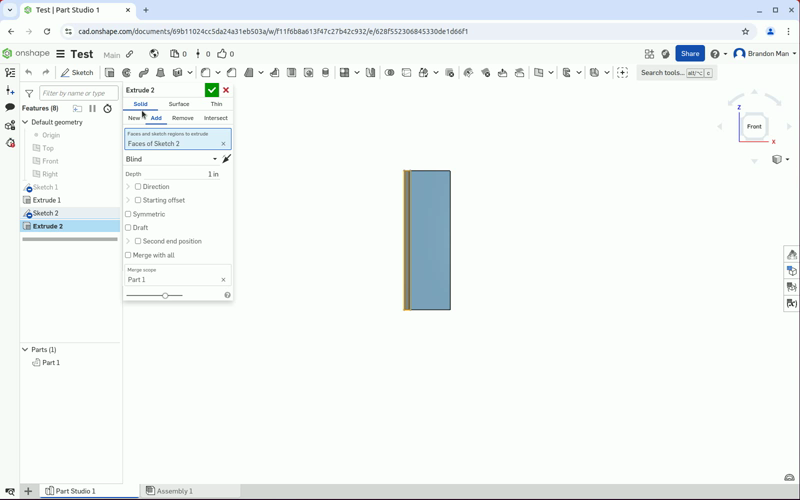
mouse_move(137, 120)
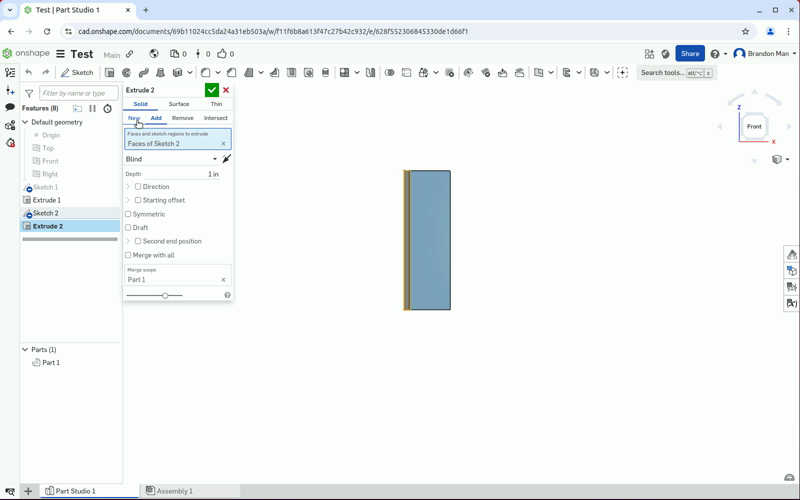
click(137, 120)
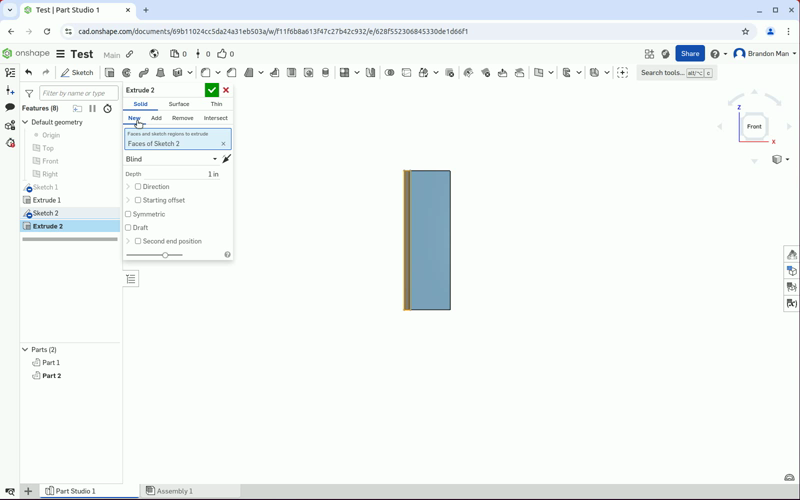
key(tab, 4)
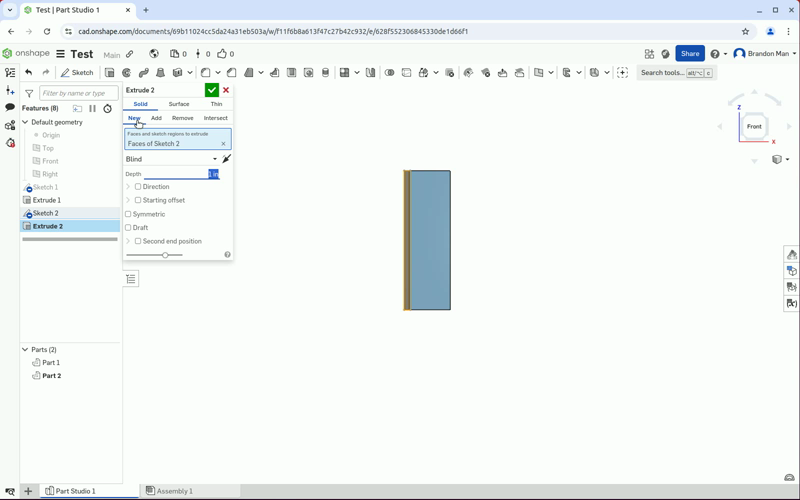
text(2.166)
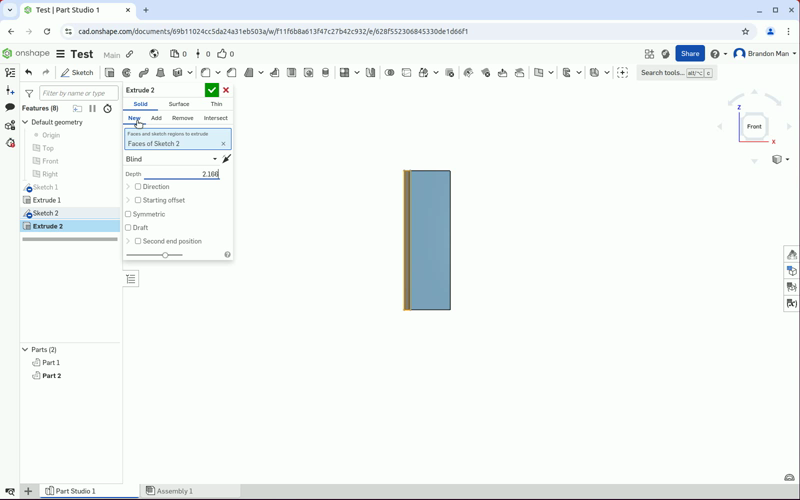
key(enter)
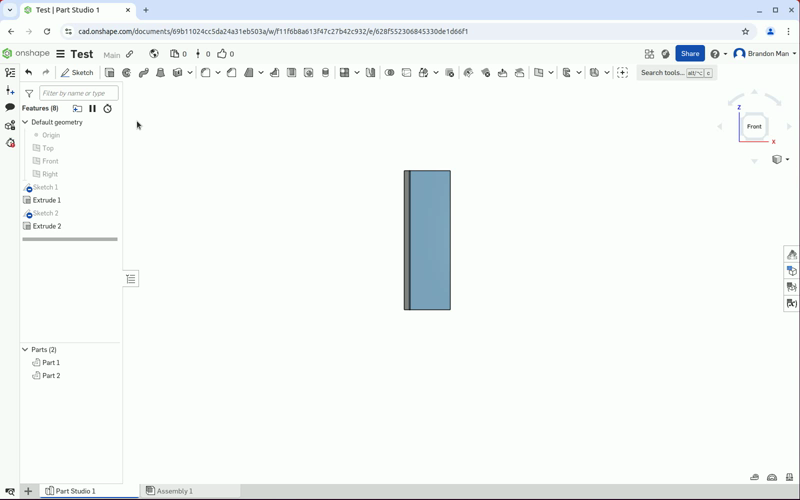
key(shift+h)
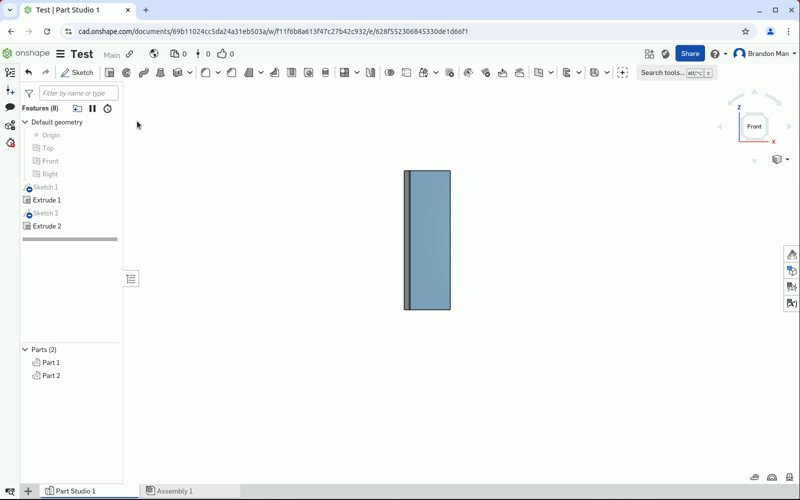
key(shift+h)
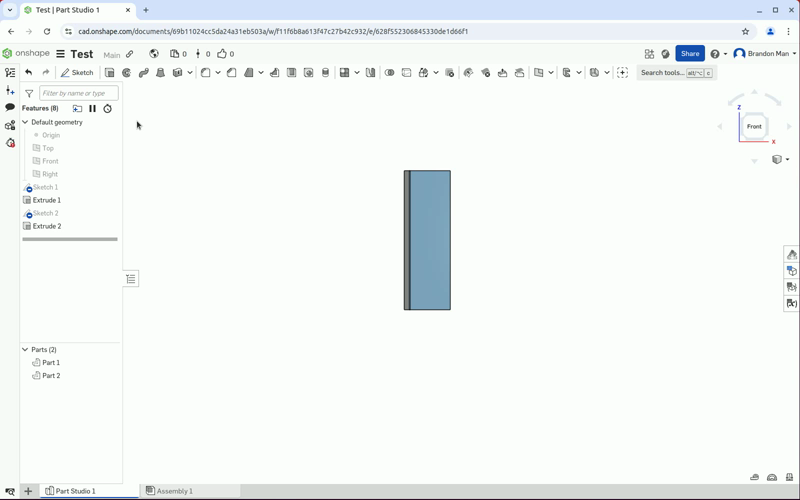
mouse_move(73, 189)
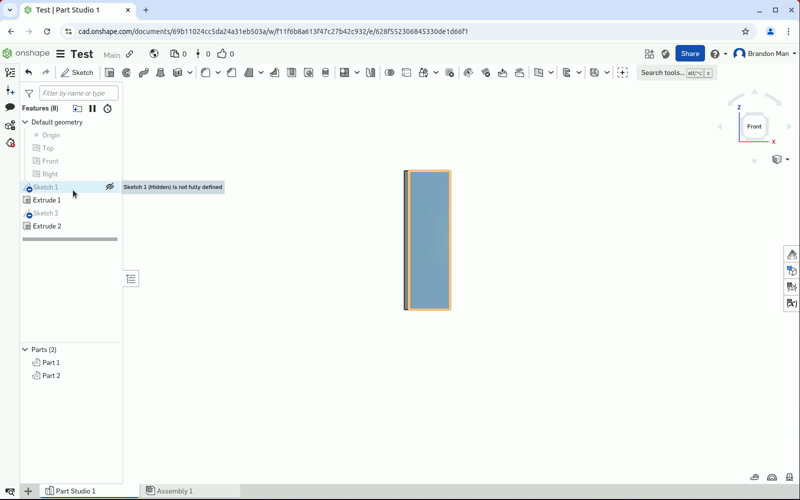
click(73, 189)
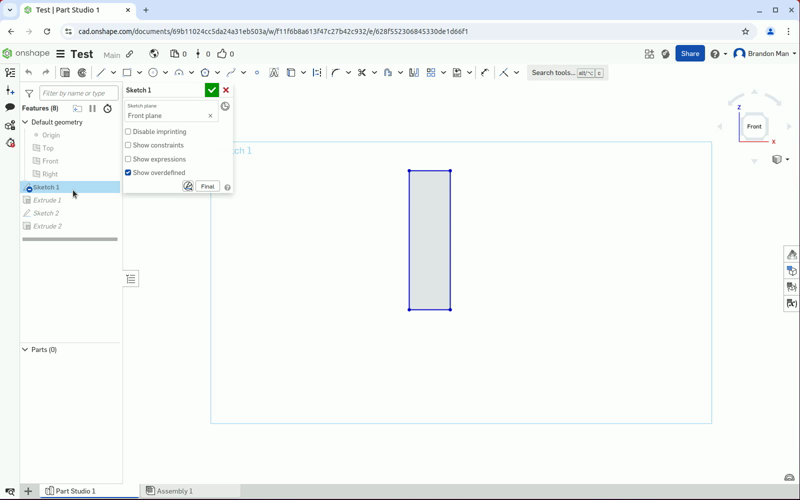
mouse_move(229, 92)
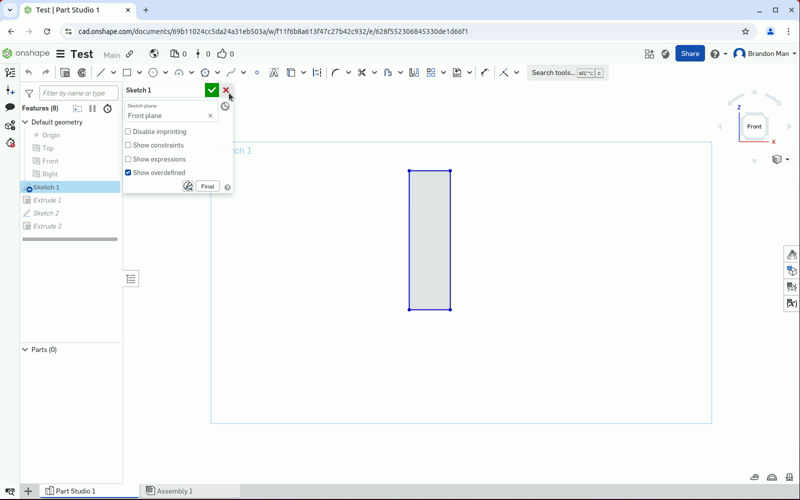
click(229, 92)
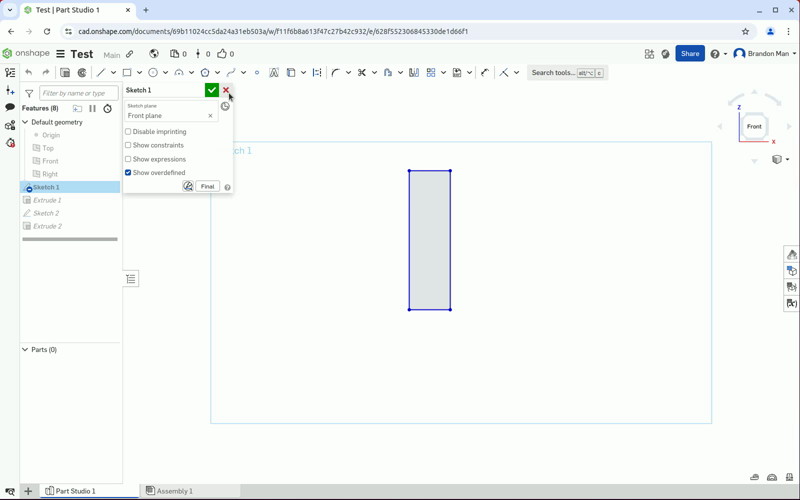
key(shift+s)
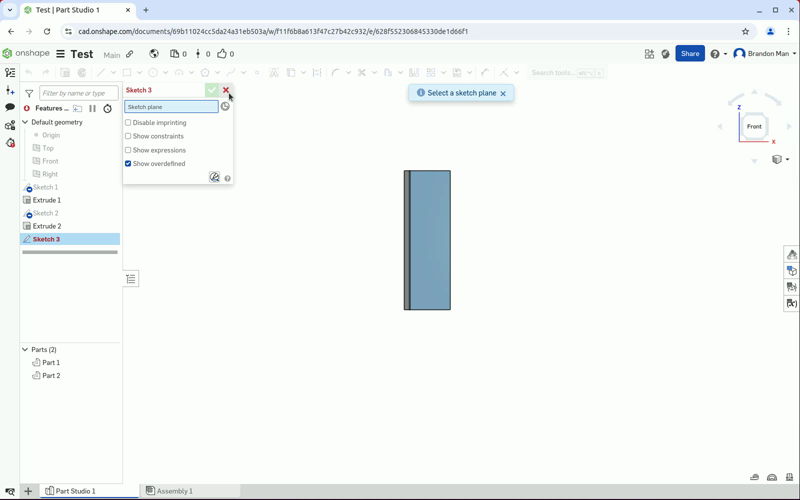
mouse_move(73, 163)
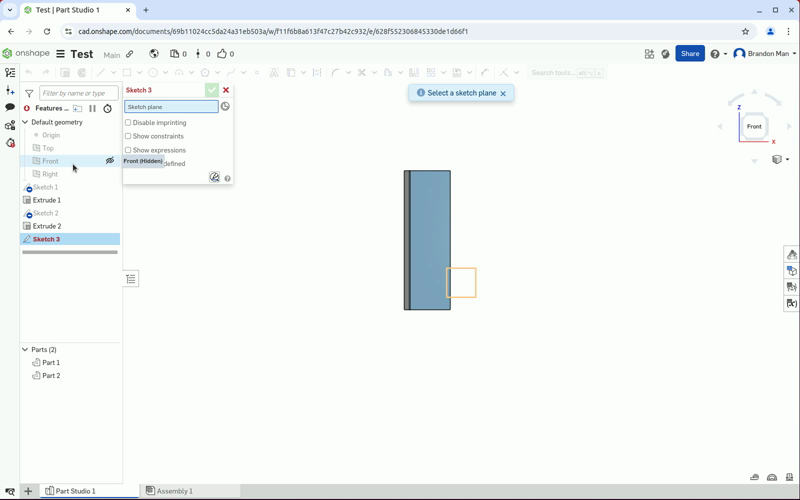
click(73, 163)
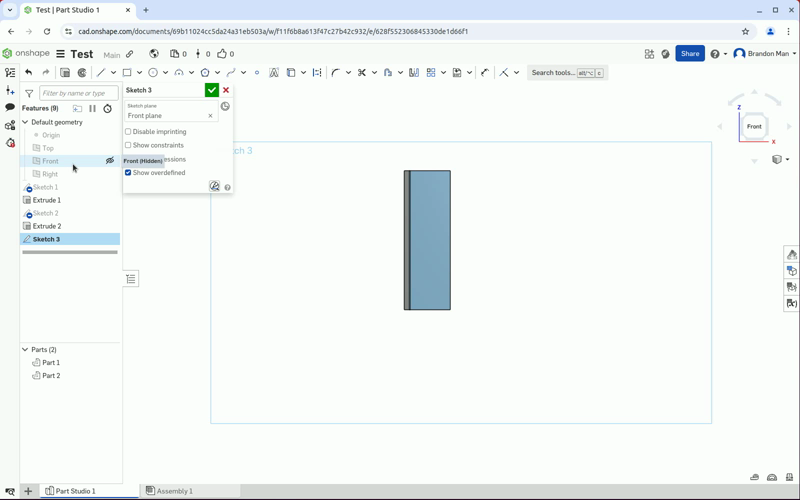
mouse_move(73, 352)
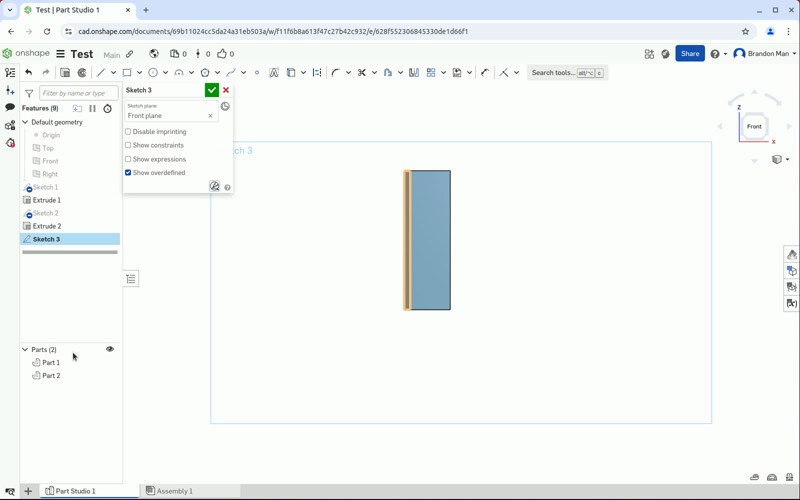
key(y)
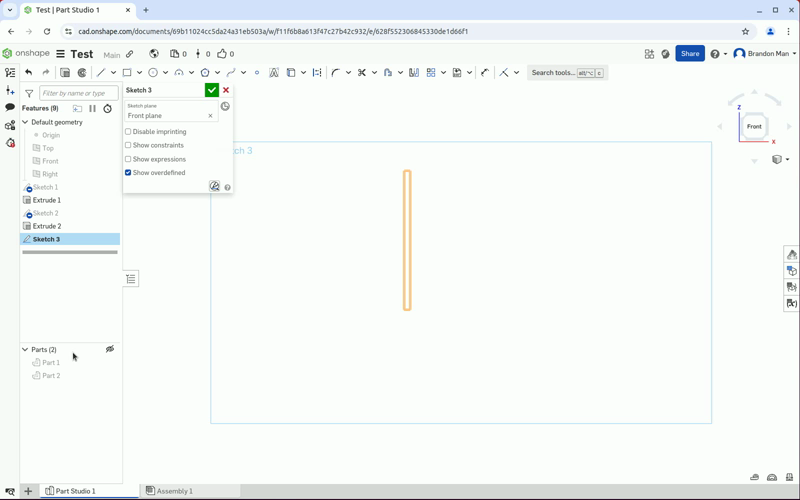
key(l)
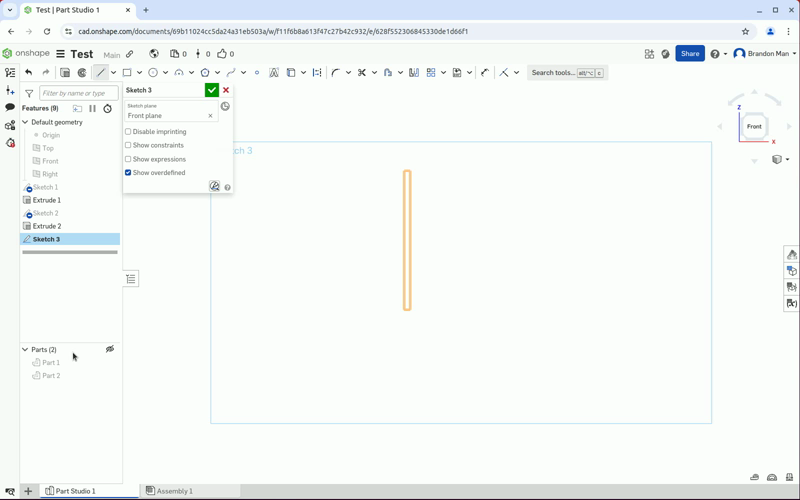
key_down(shift)
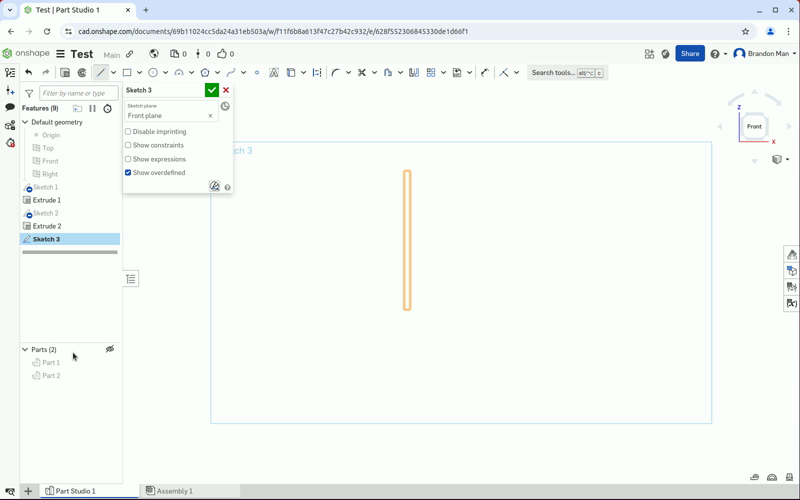
mouse_move(451, 309)
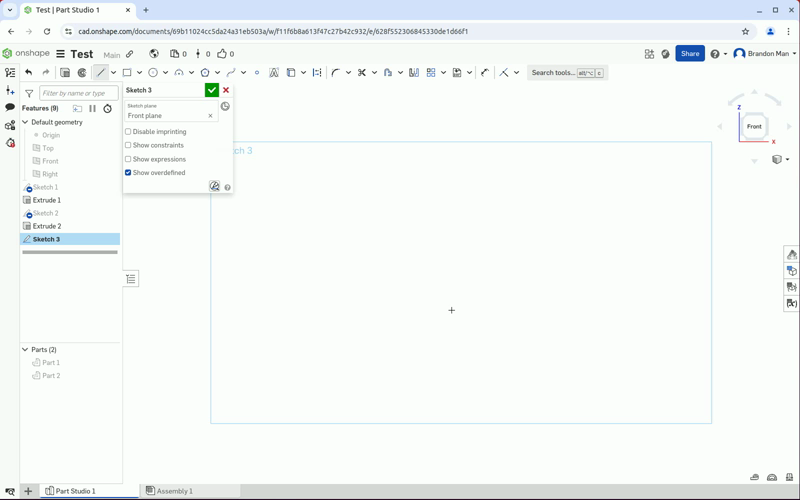
click(451, 309)
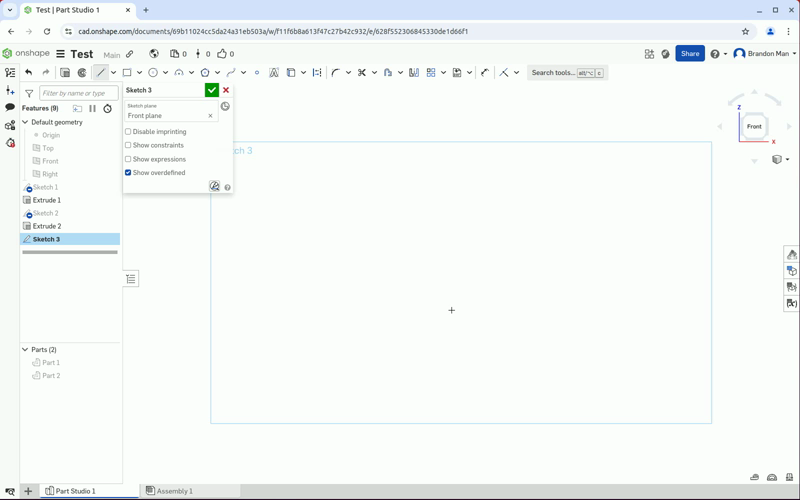
key_up(shift)
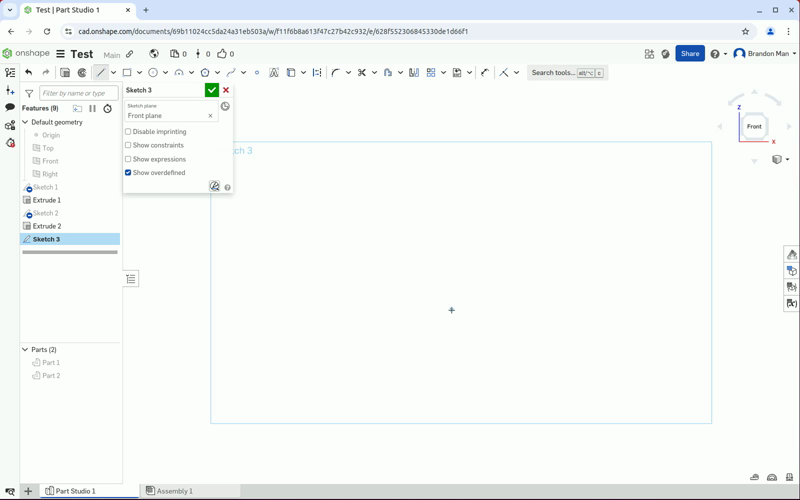
key_down(shift)
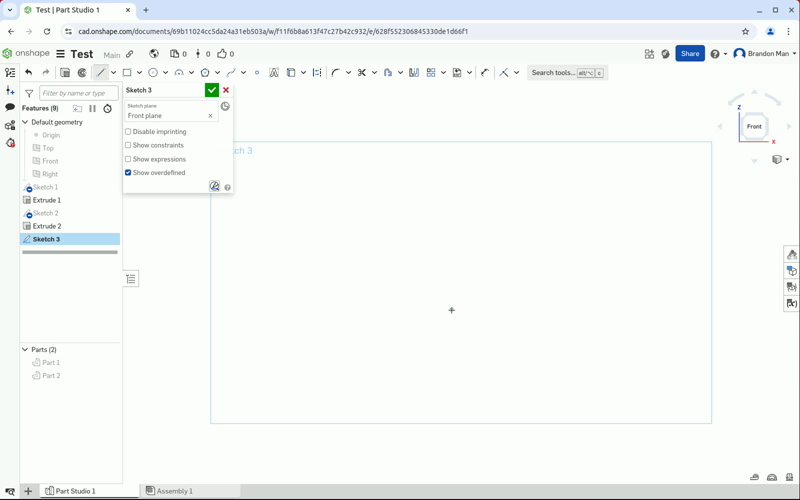
mouse_move(481, 309)
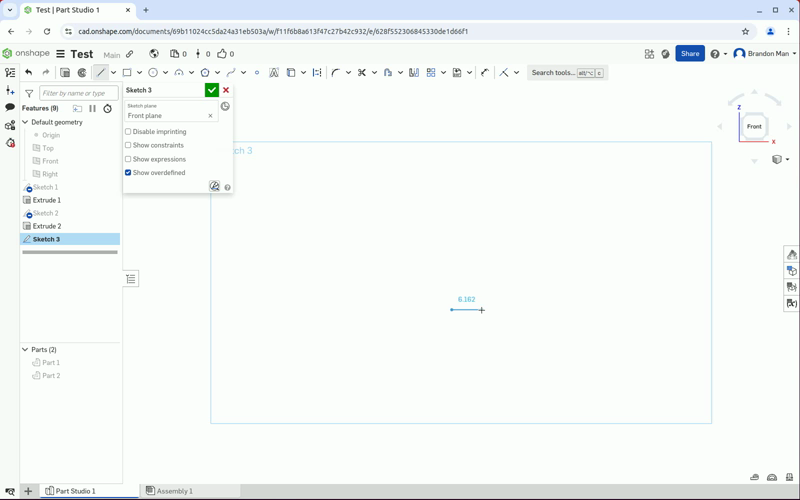
mouse_move(457, 309)
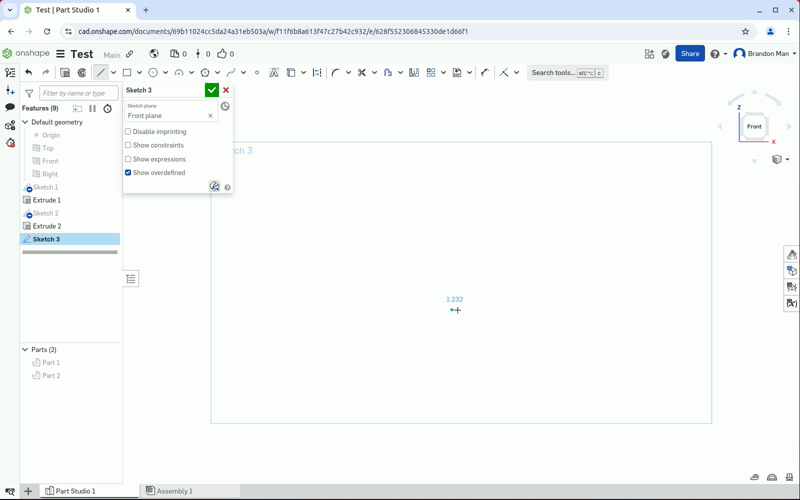
scroll(6)
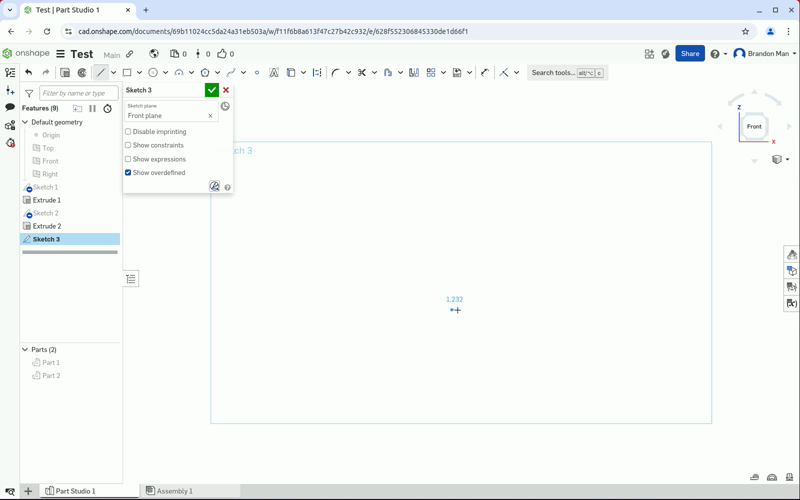
scroll(6)
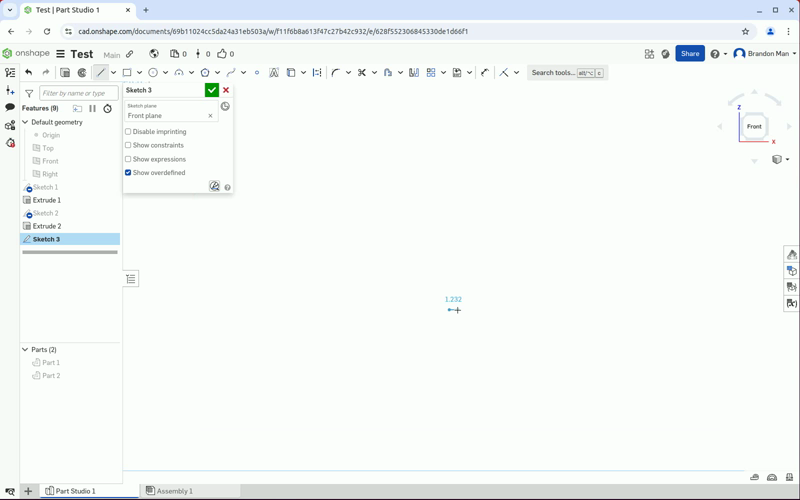
scroll(6)
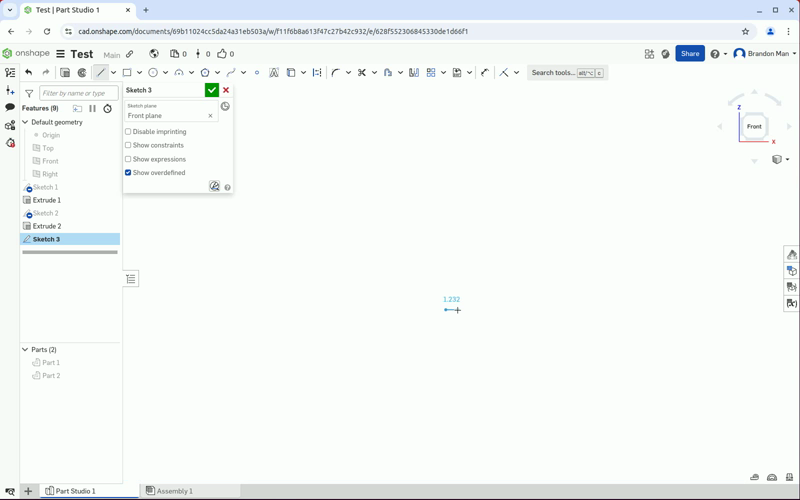
scroll(6)
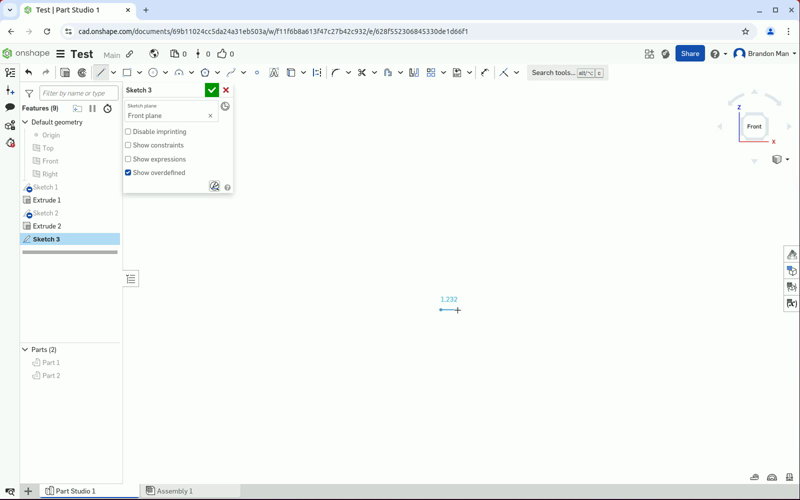
scroll(6)
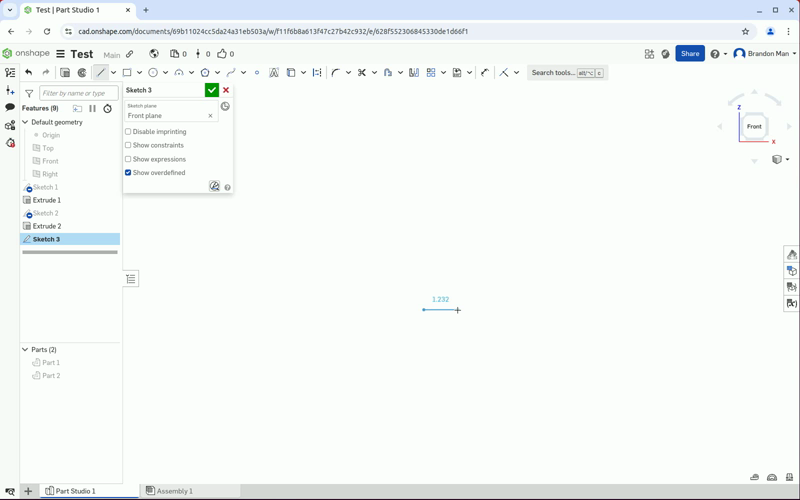
scroll(6)
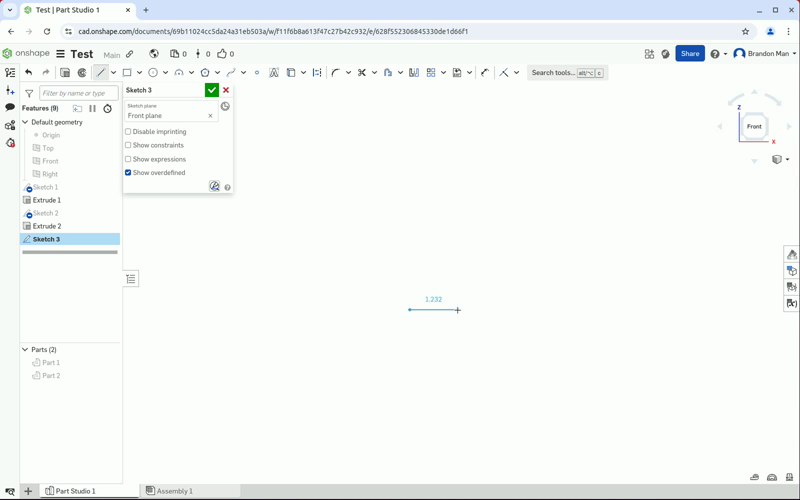
scroll(6)
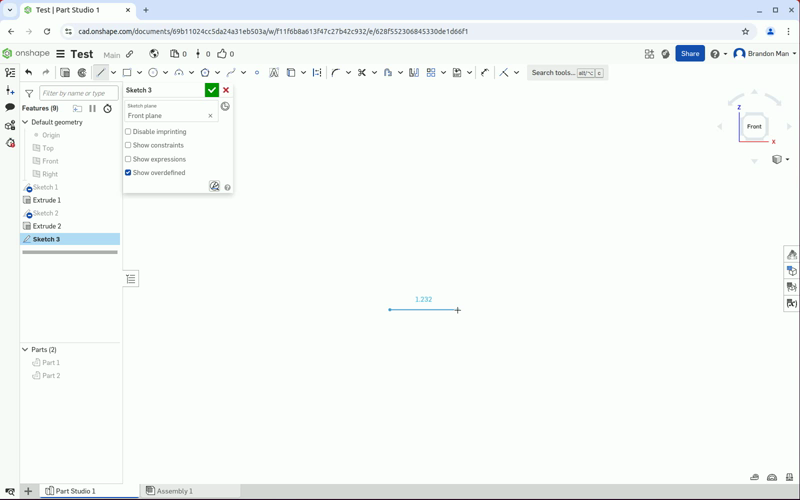
click(457, 309)
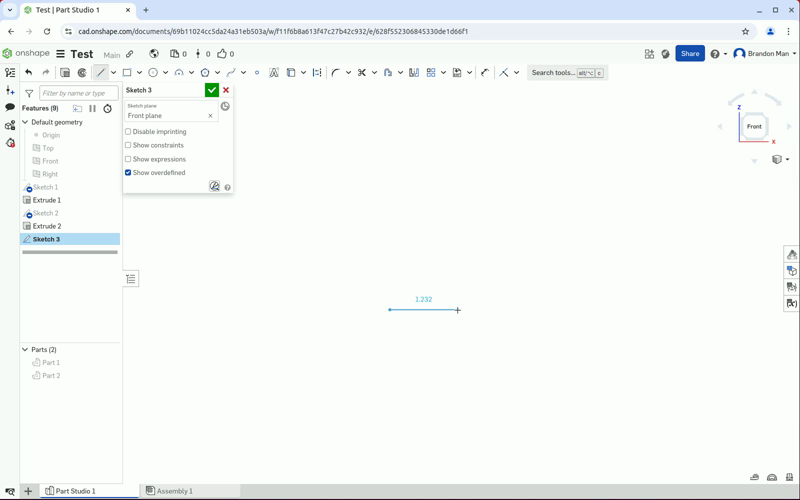
scroll(-6)
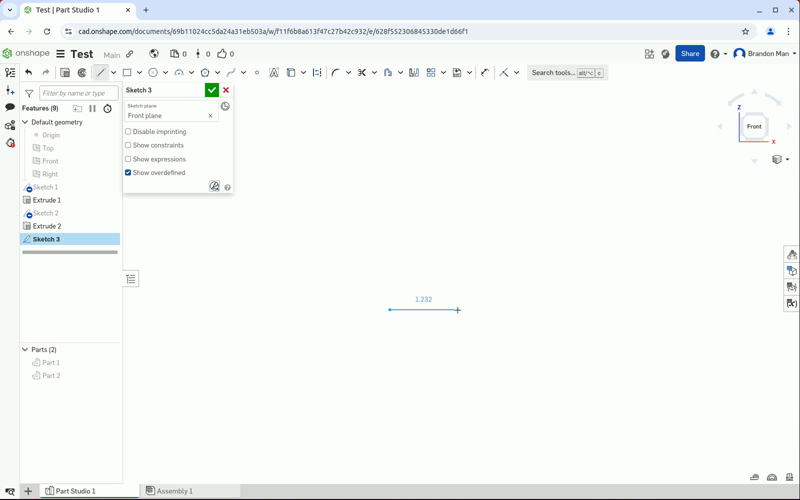
scroll(-6)
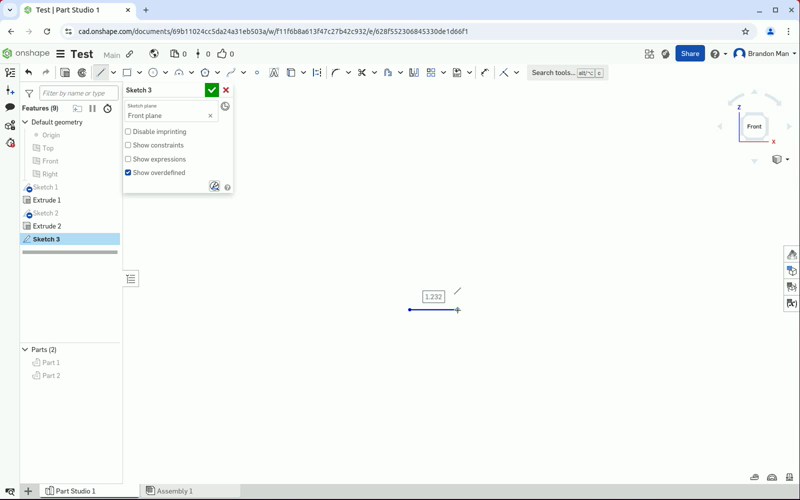
scroll(-6)
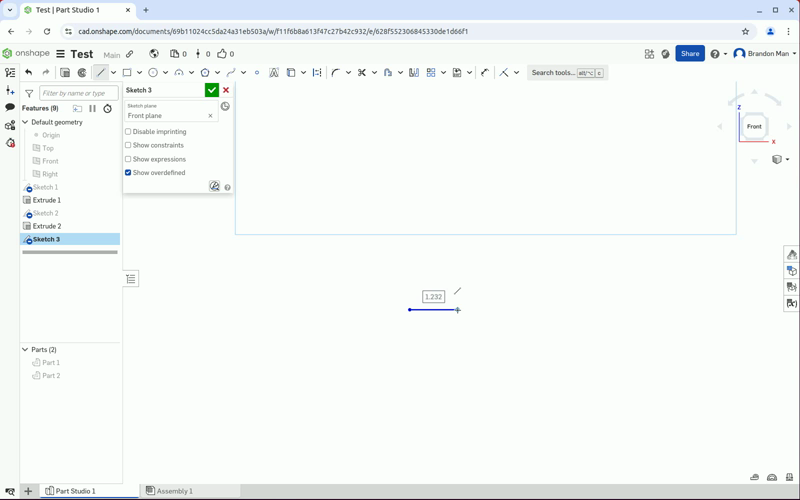
scroll(-6)
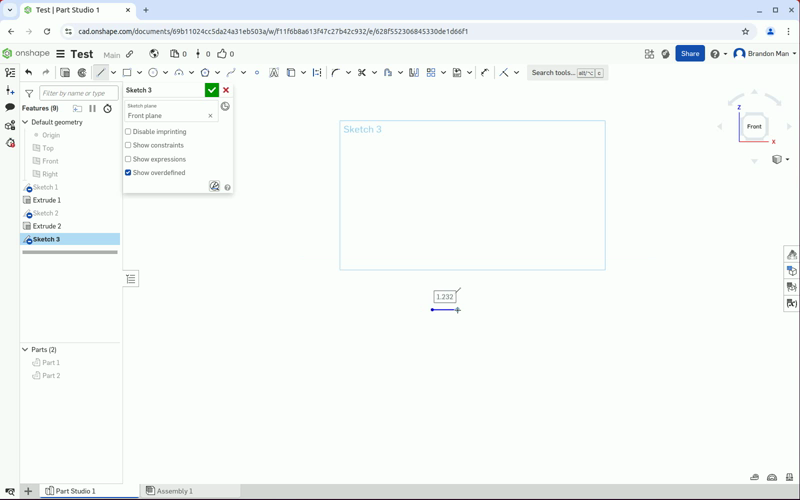
scroll(-6)
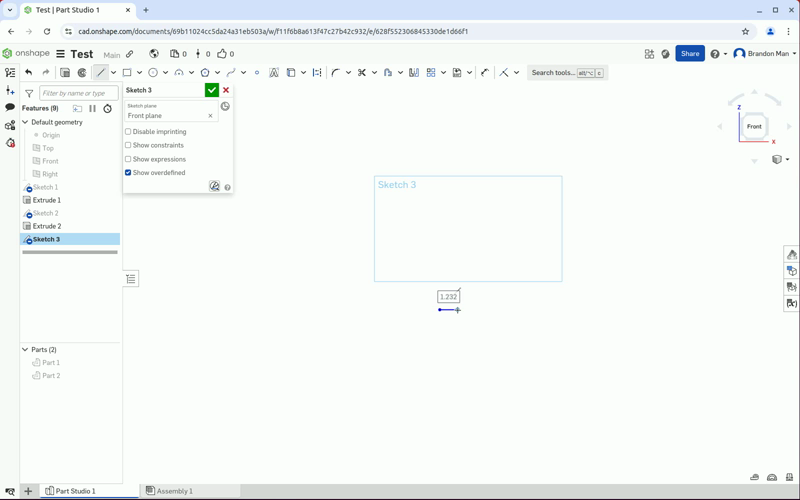
scroll(-6)
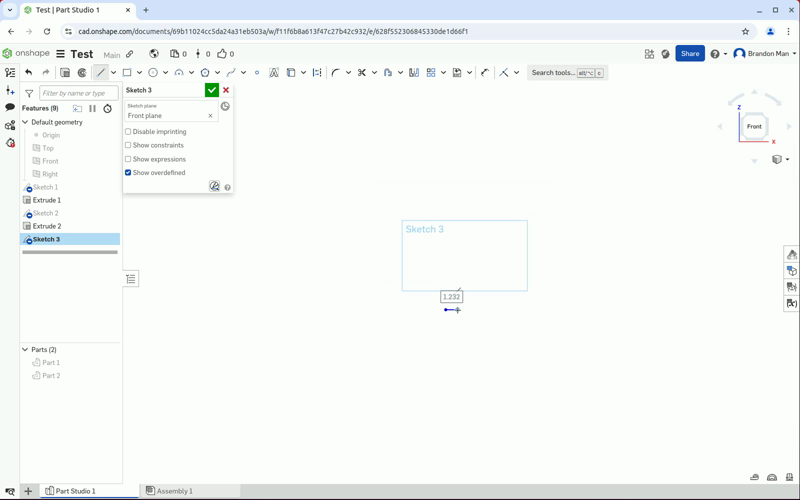
scroll(-6)
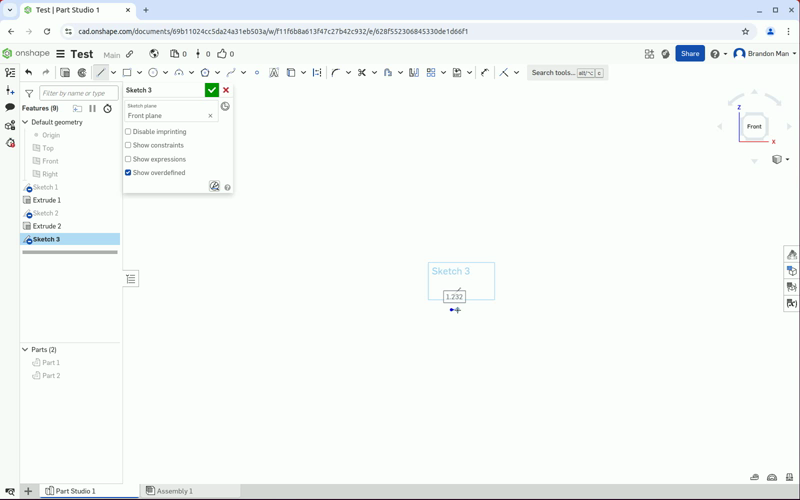
key_up(shift)
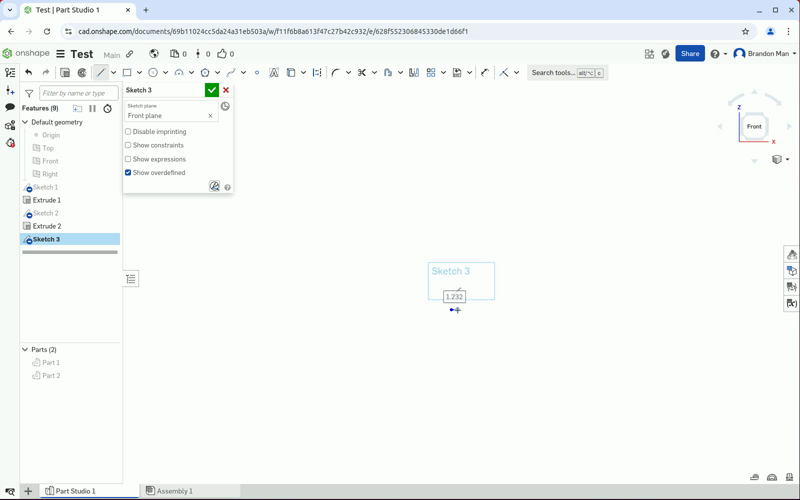
key_down(shift)
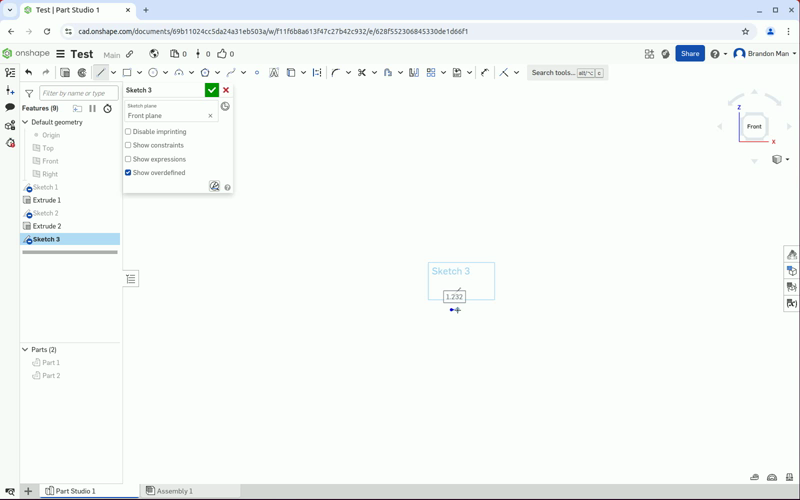
mouse_move(457, 170)
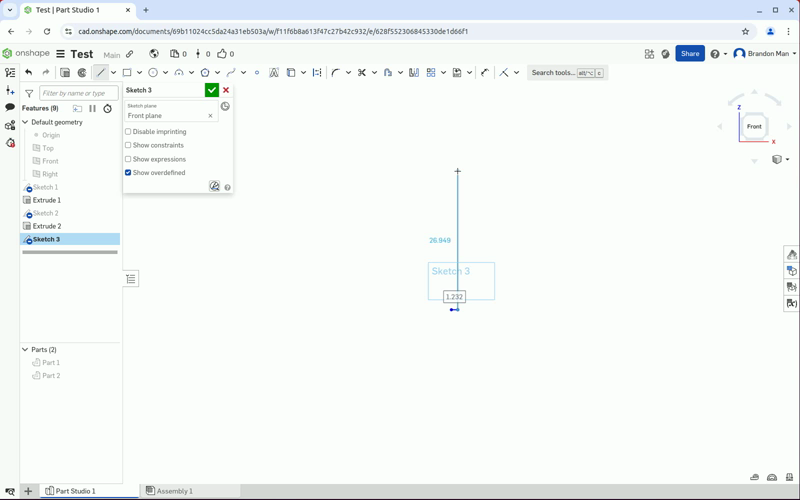
click(457, 170)
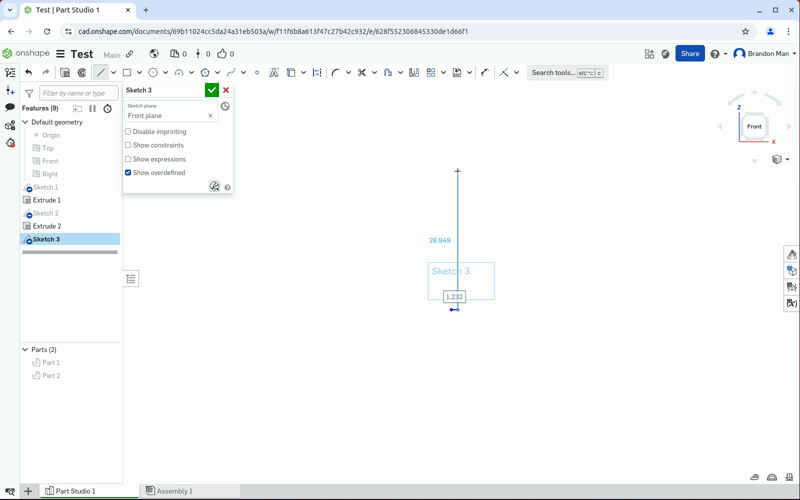
key_up(shift)
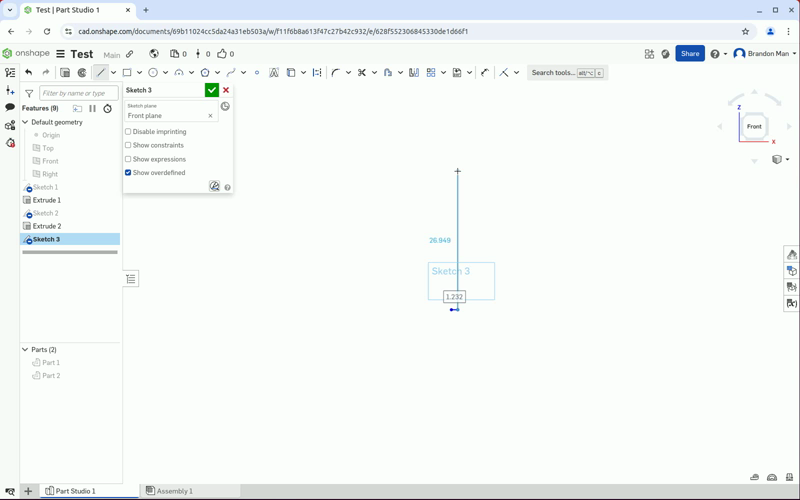
key_down(shift)
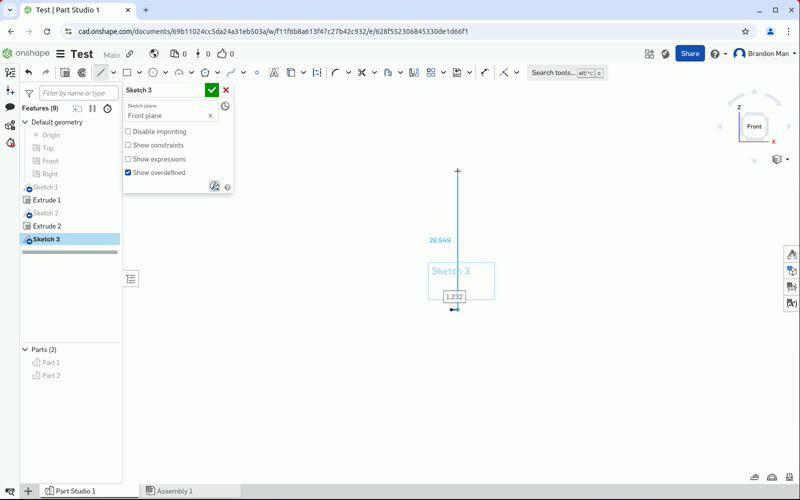
mouse_move(487, 170)
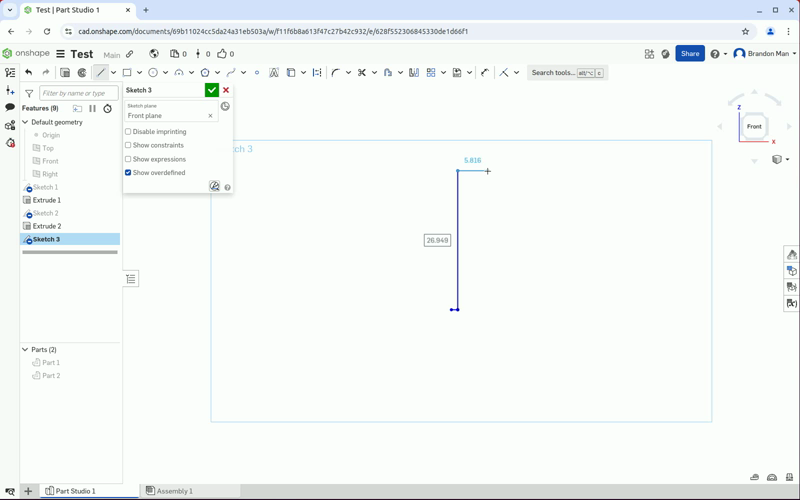
mouse_move(451, 170)
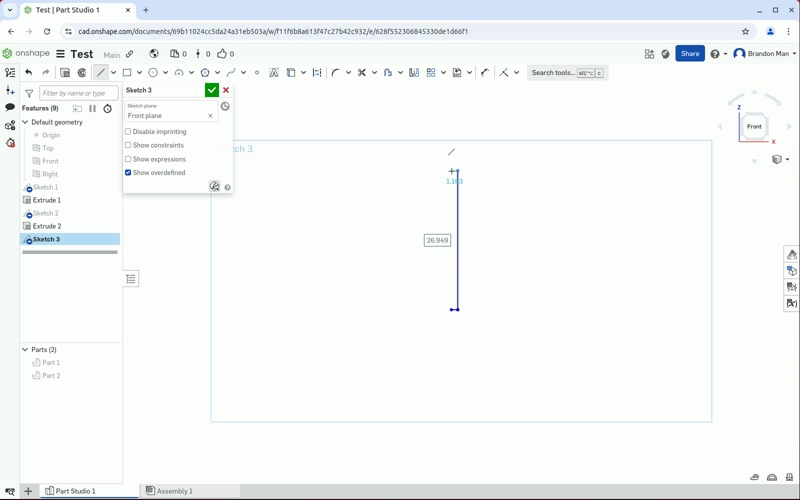
scroll(6)
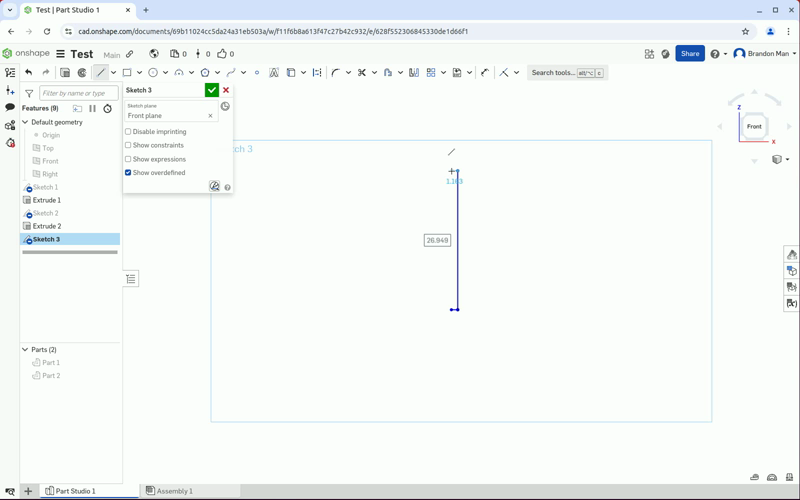
scroll(6)
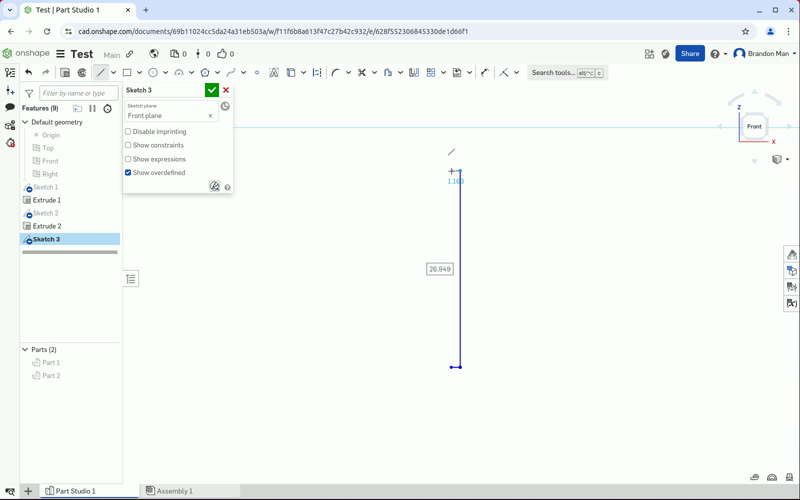
scroll(6)
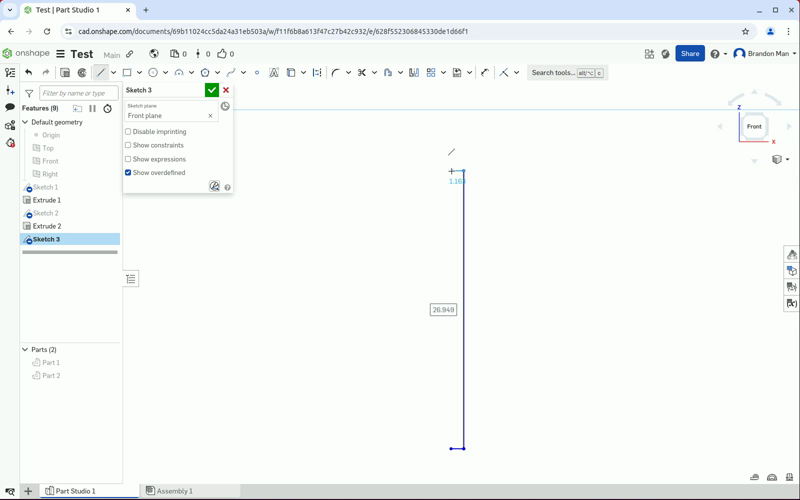
scroll(6)
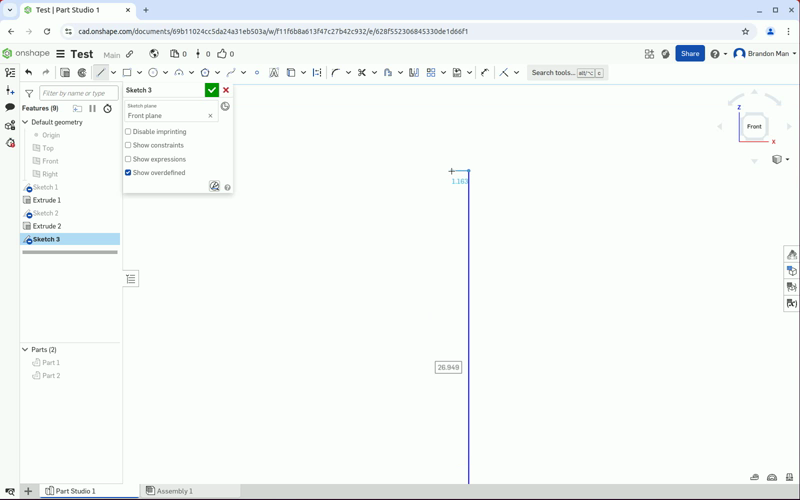
scroll(6)
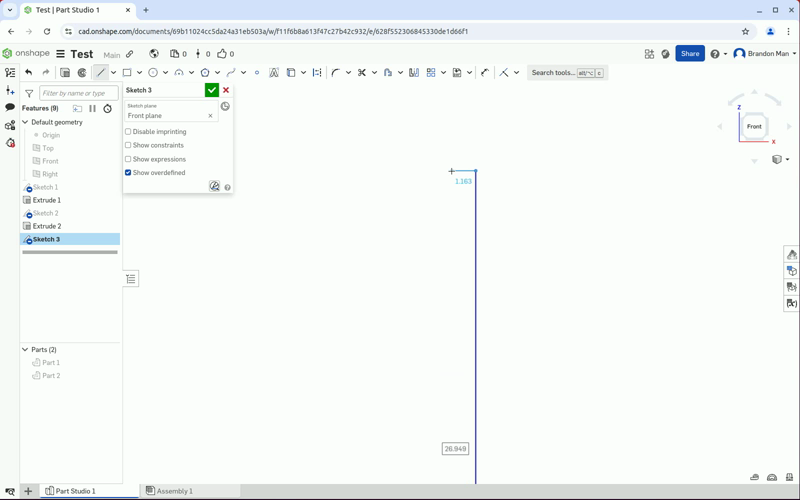
scroll(6)
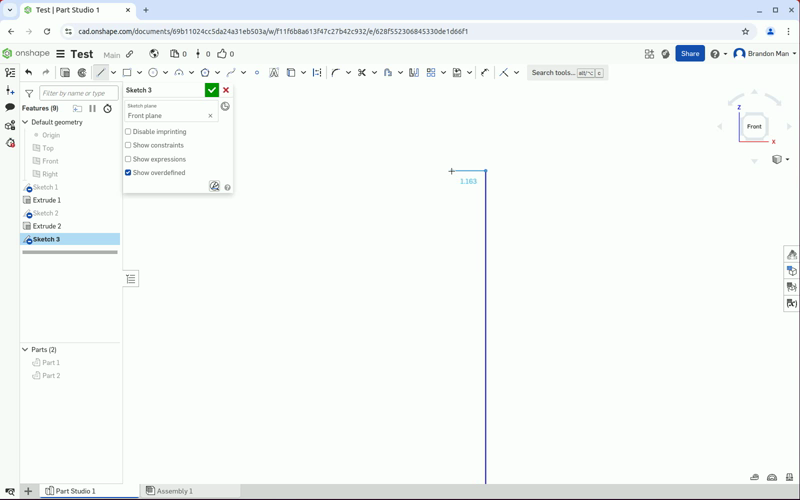
scroll(6)
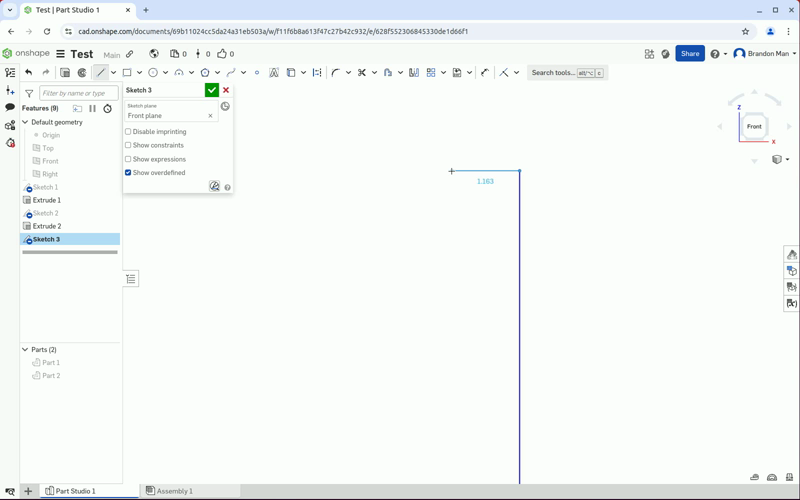
click(451, 170)
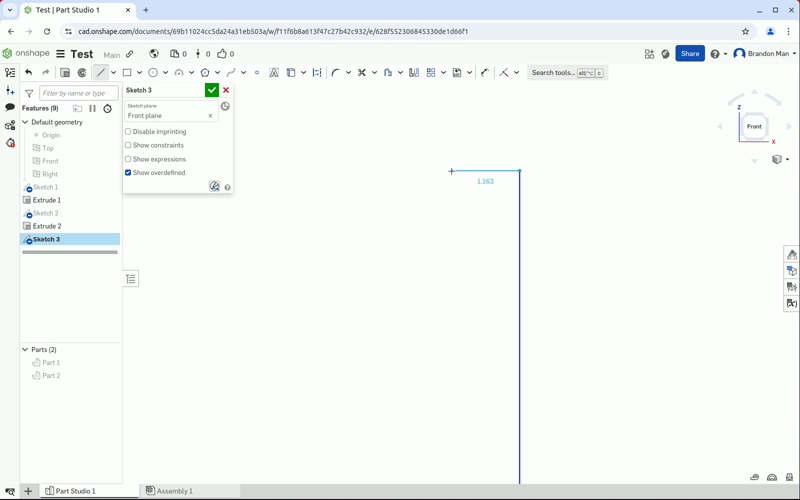
scroll(-6)
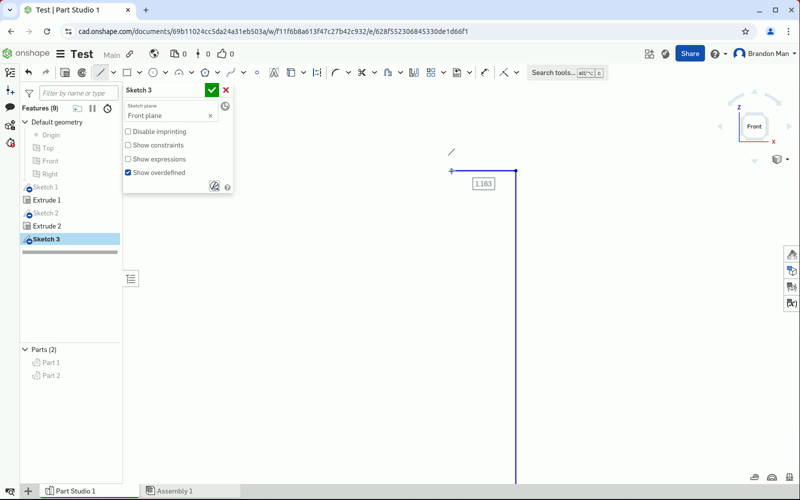
scroll(-6)
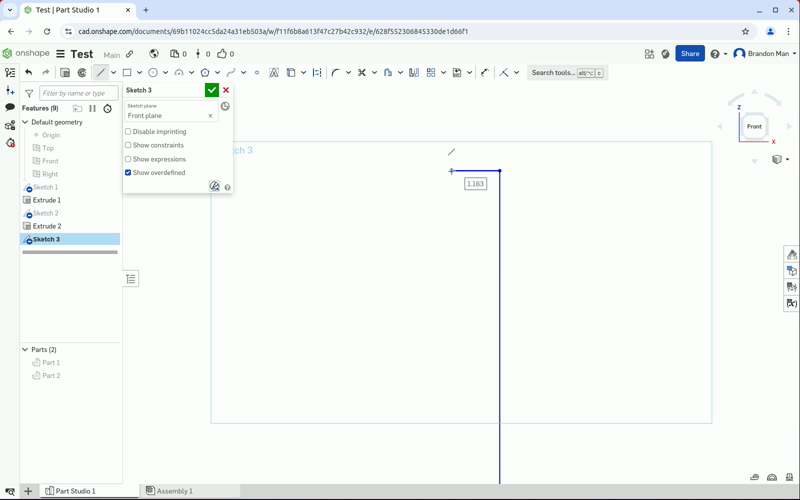
scroll(-6)
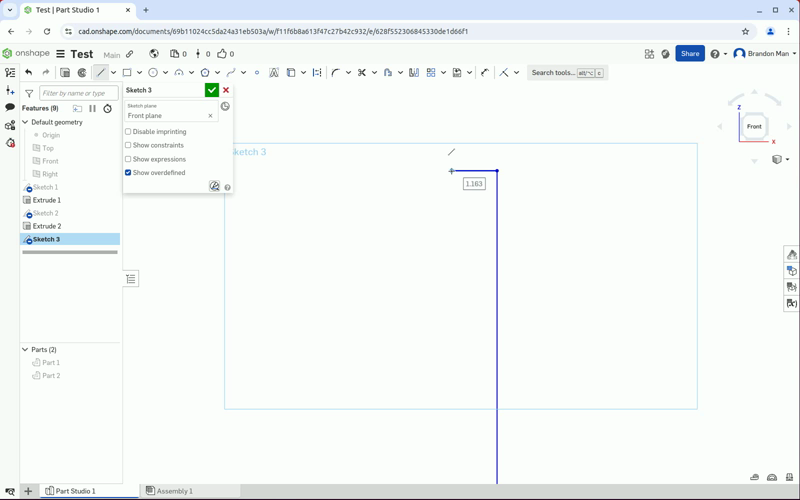
scroll(-6)
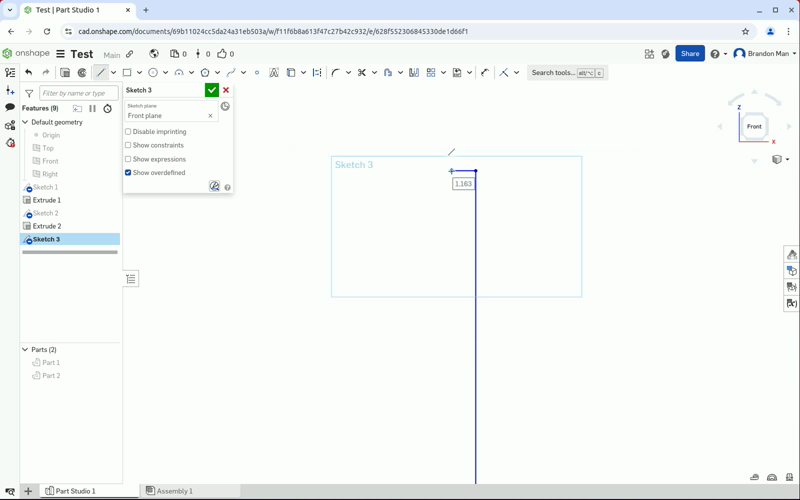
scroll(-6)
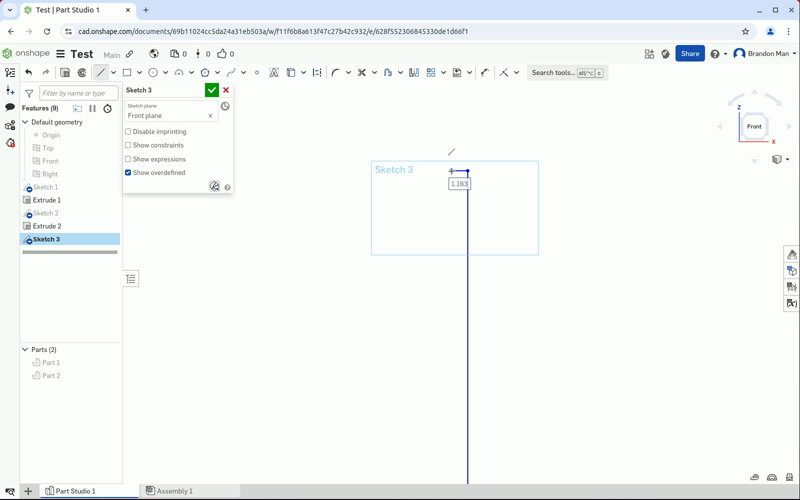
scroll(-6)
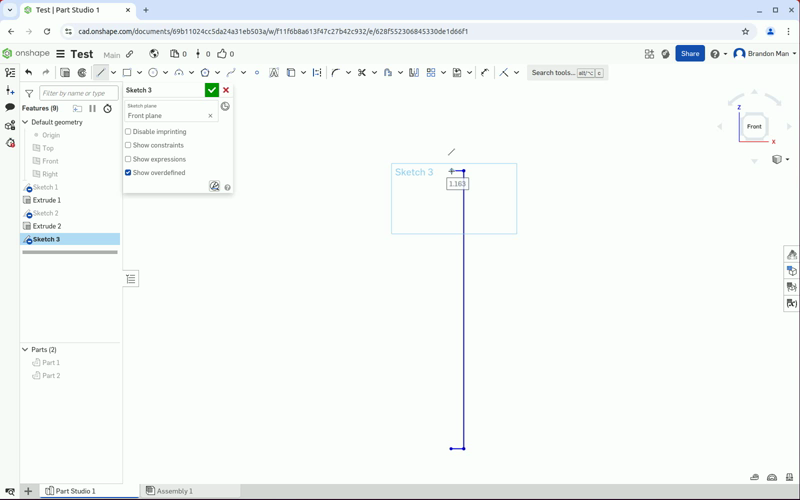
scroll(-6)
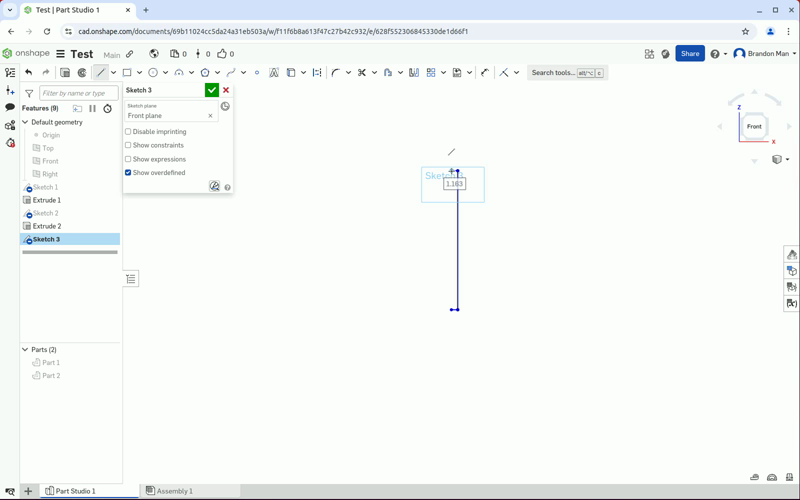
key_up(shift)
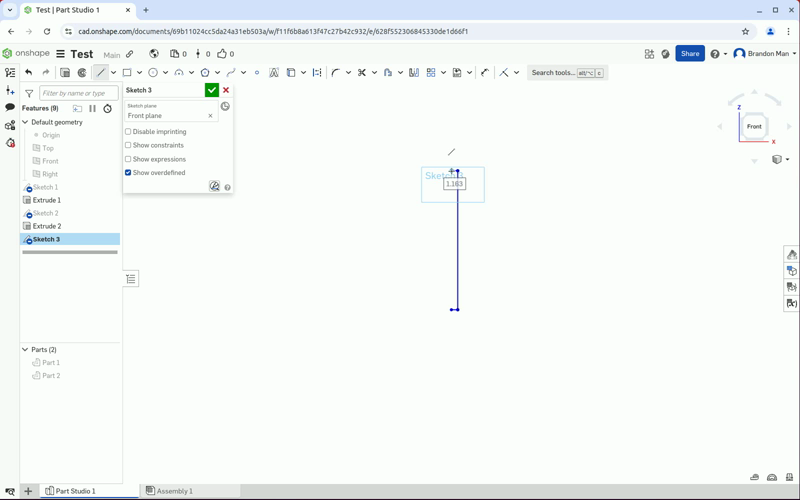
key_down(shift)
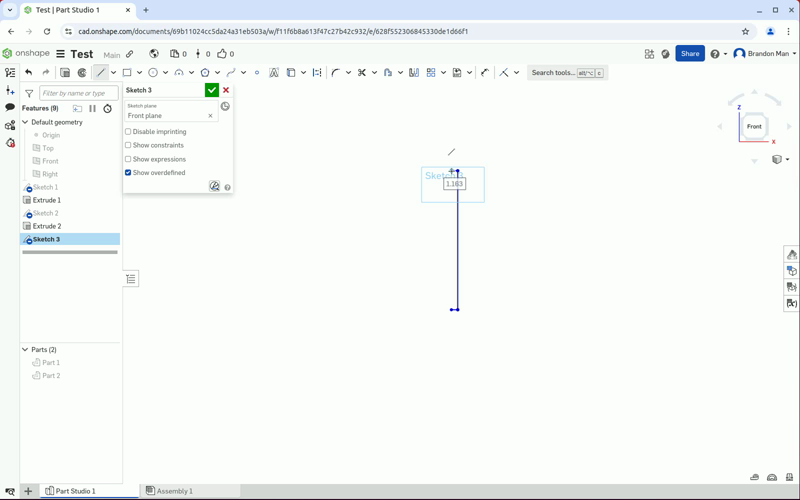
mouse_move(451, 309)
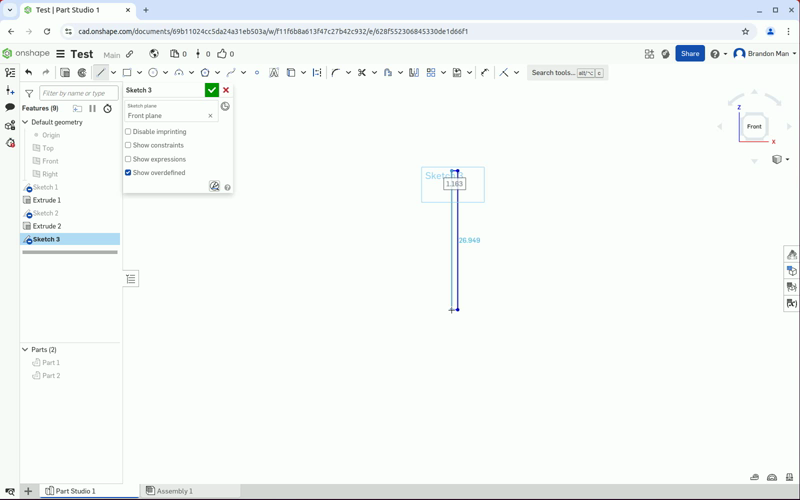
key_up(shift)
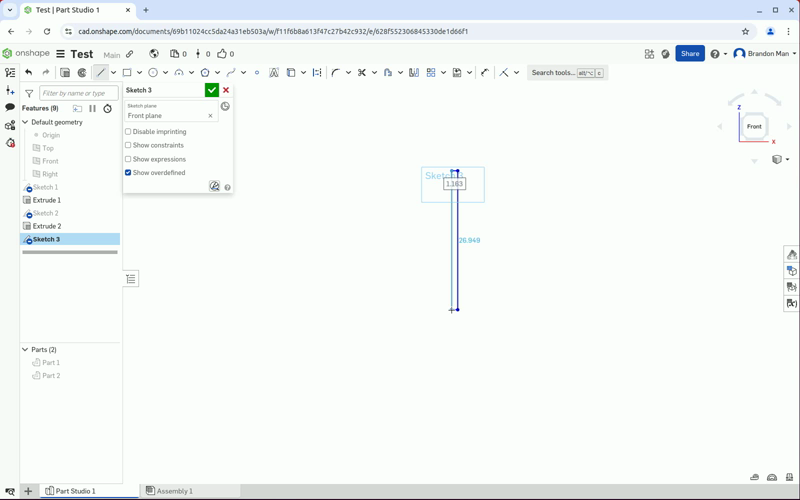
click(451, 309)
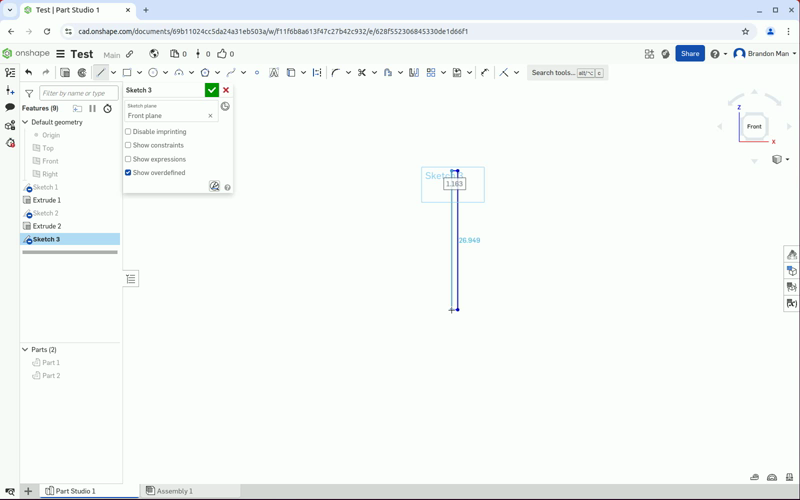
key(esc)
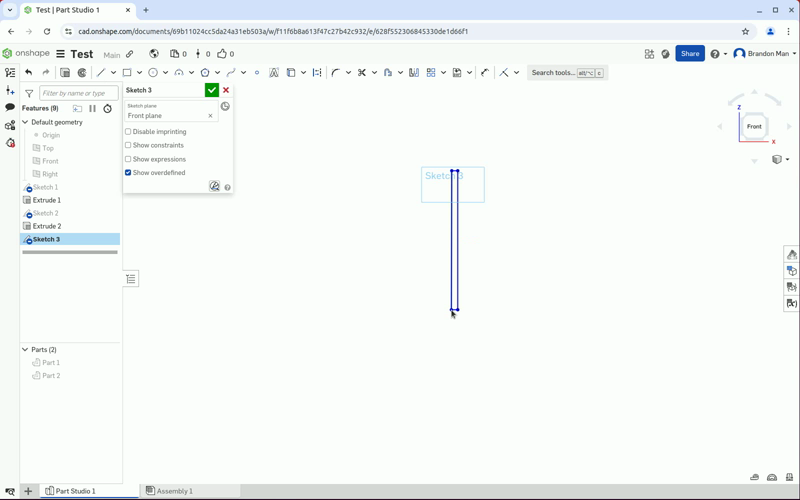
mouse_move(456, 271)
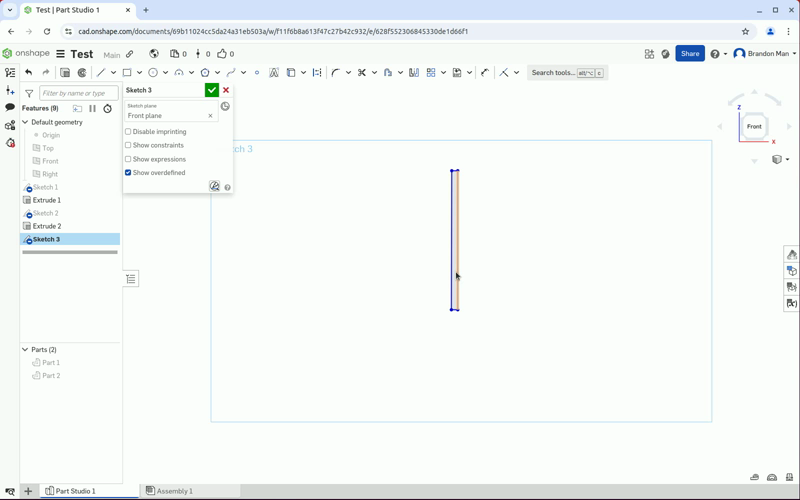
scroll(6)
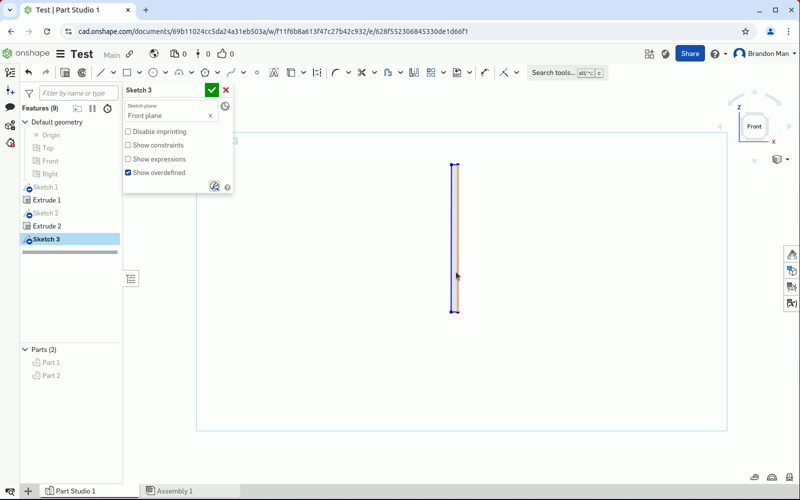
scroll(6)
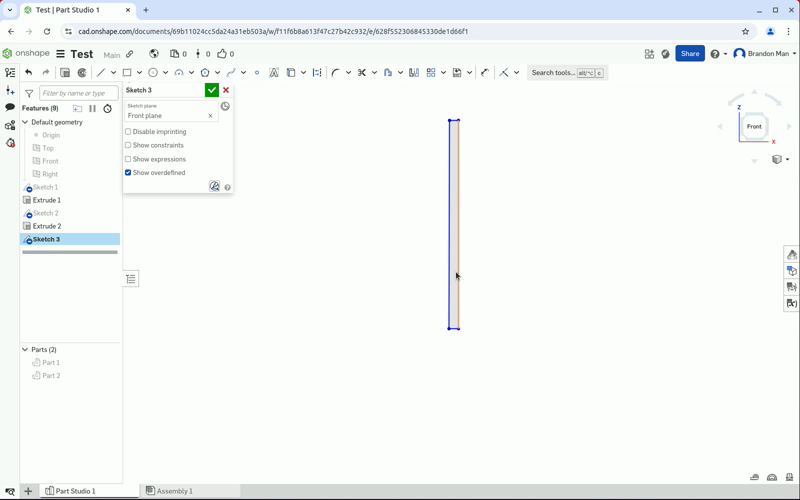
scroll(6)
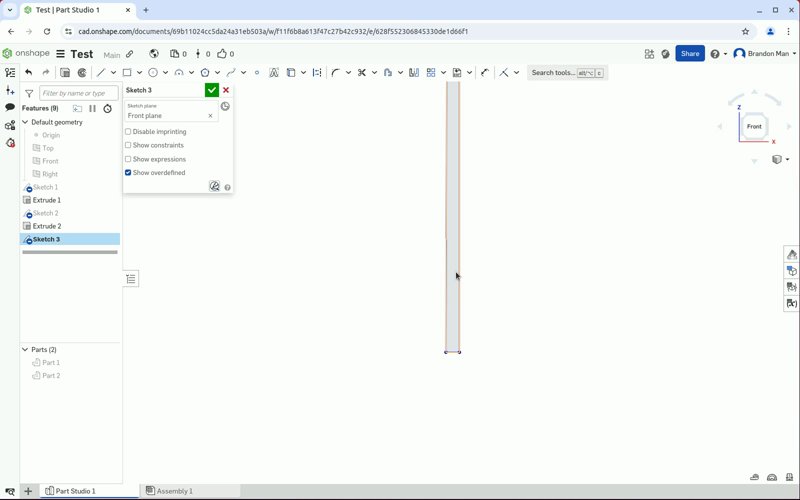
scroll(6)
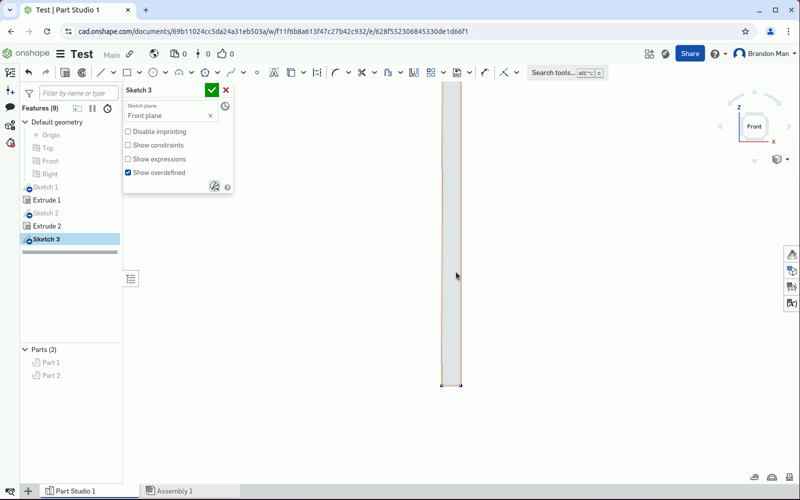
scroll(6)
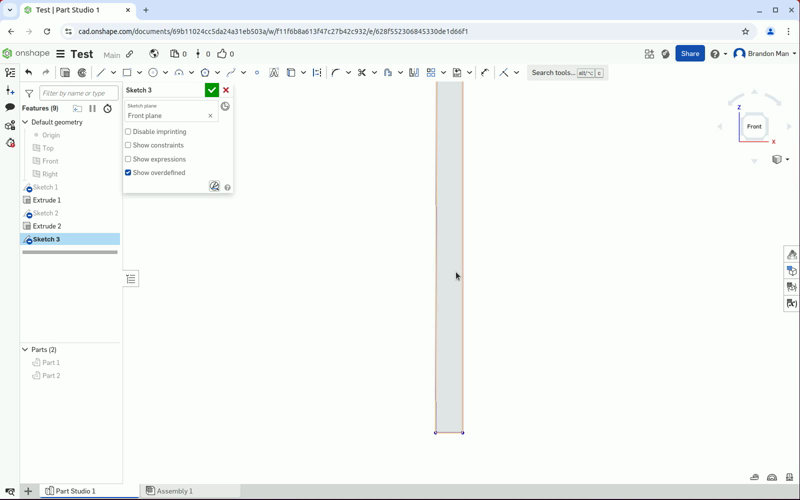
scroll(6)
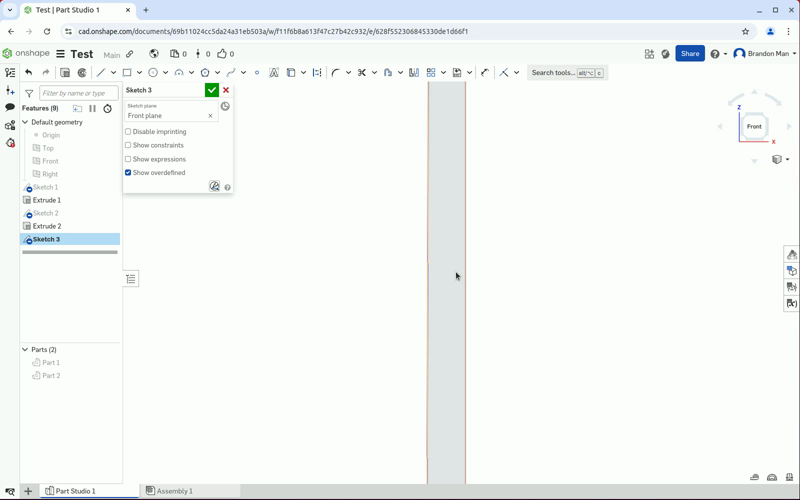
scroll(6)
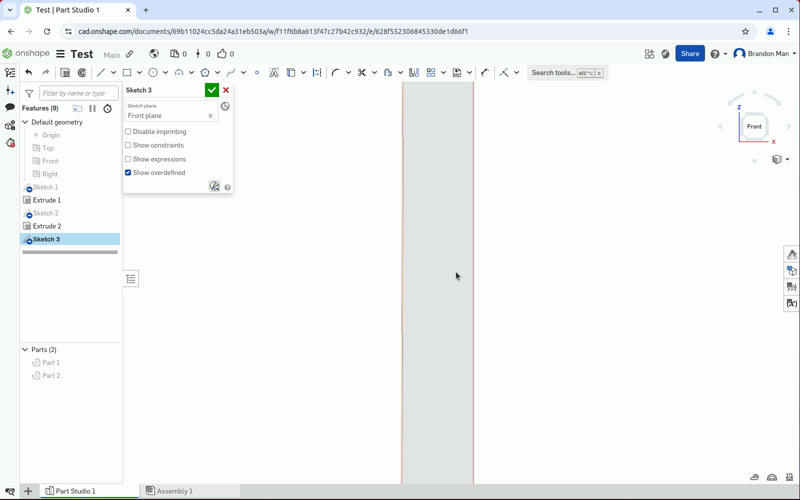
click(456, 271)
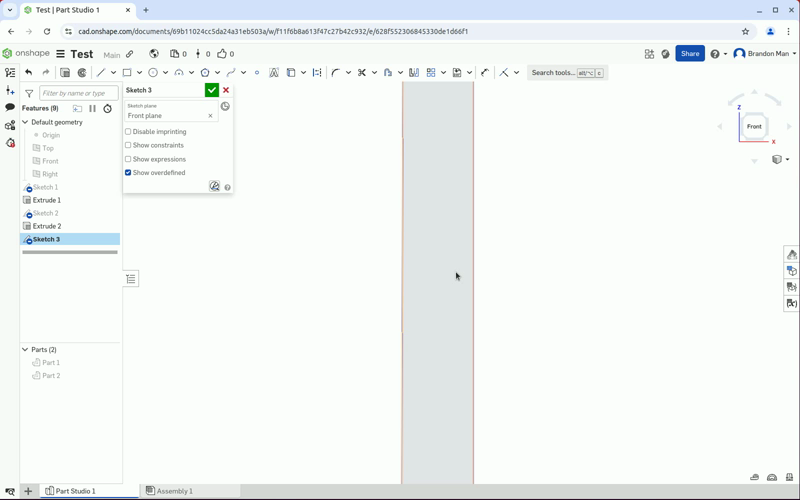
scroll(-6)
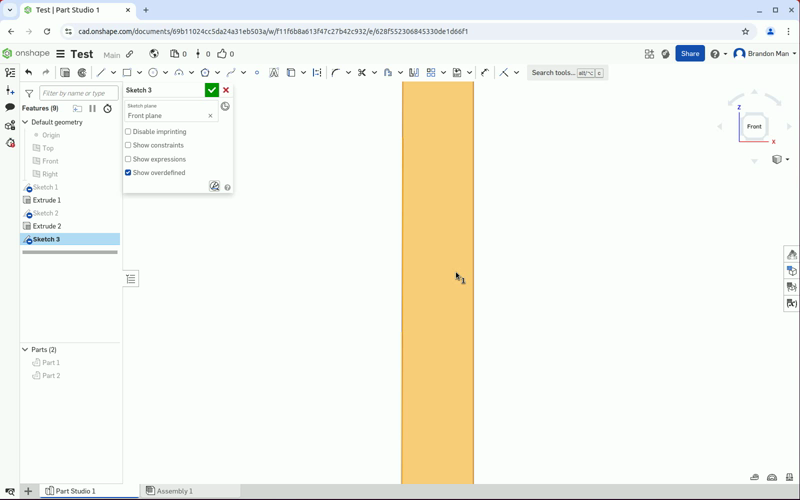
scroll(-6)
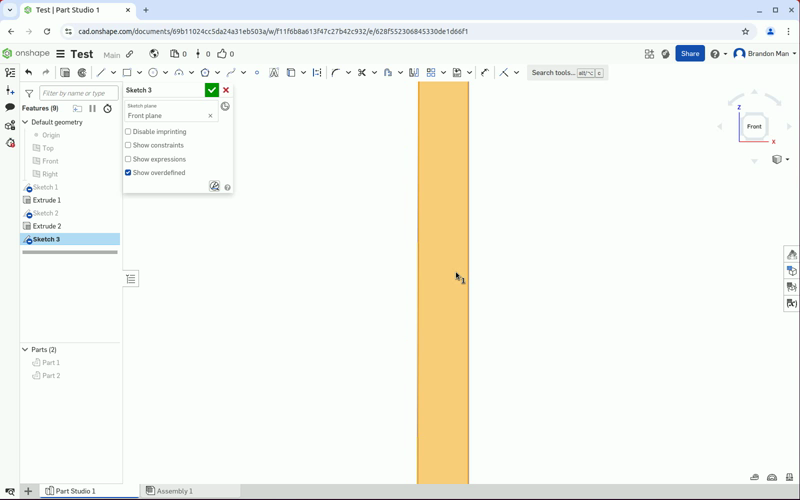
scroll(-6)
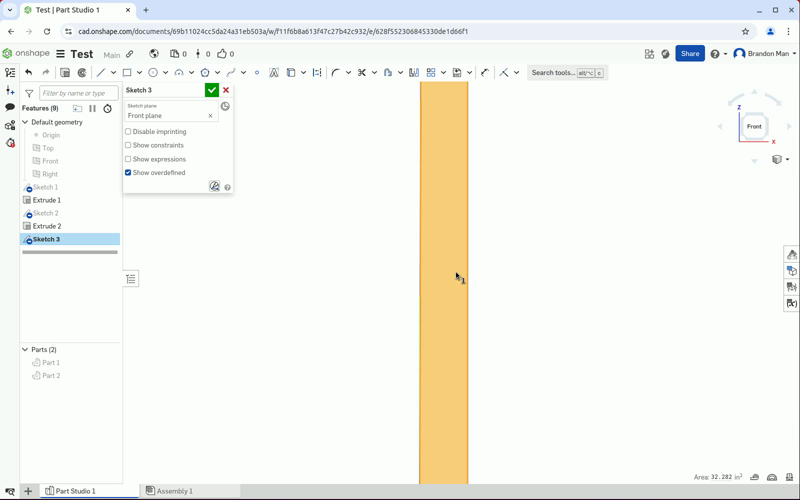
scroll(-6)
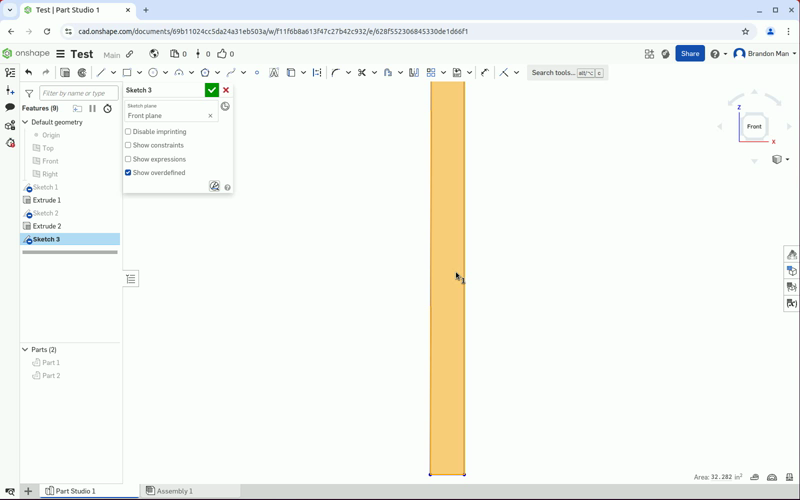
scroll(-6)
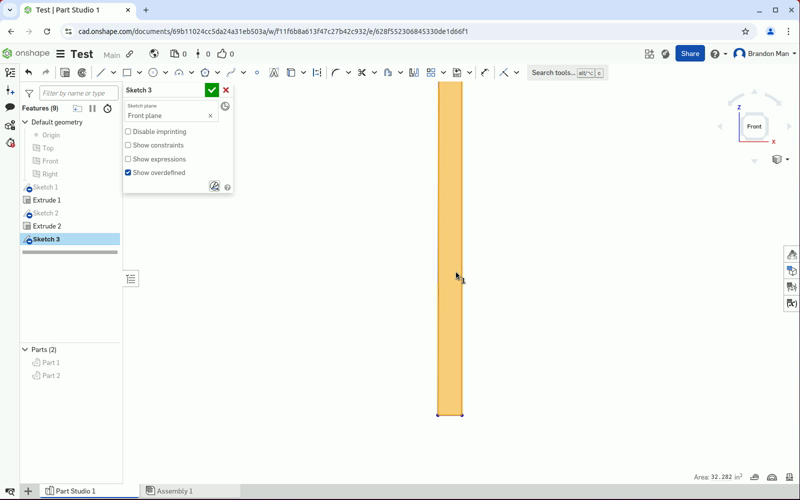
scroll(-6)
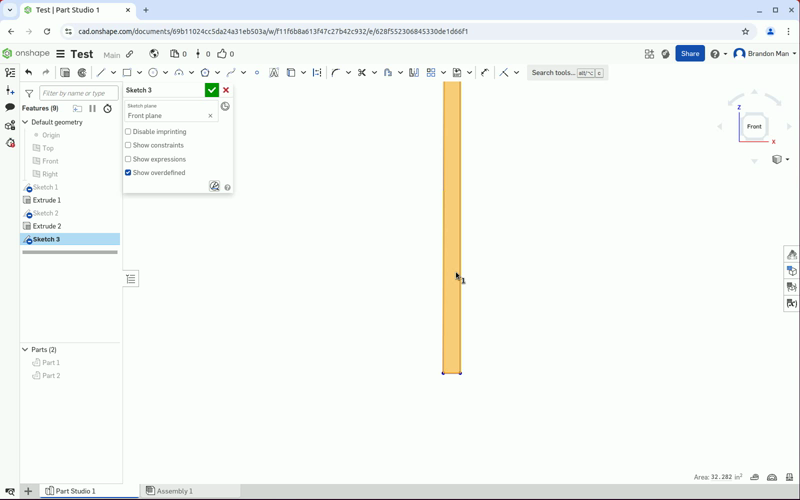
scroll(-6)
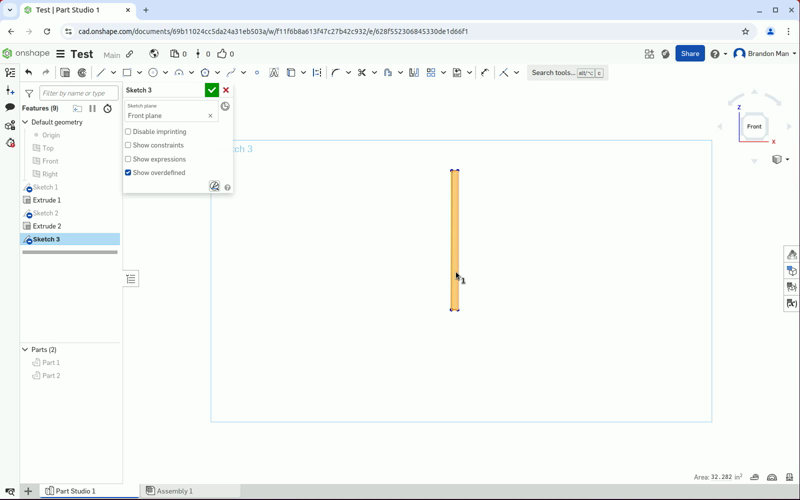
mouse_move(73, 352)
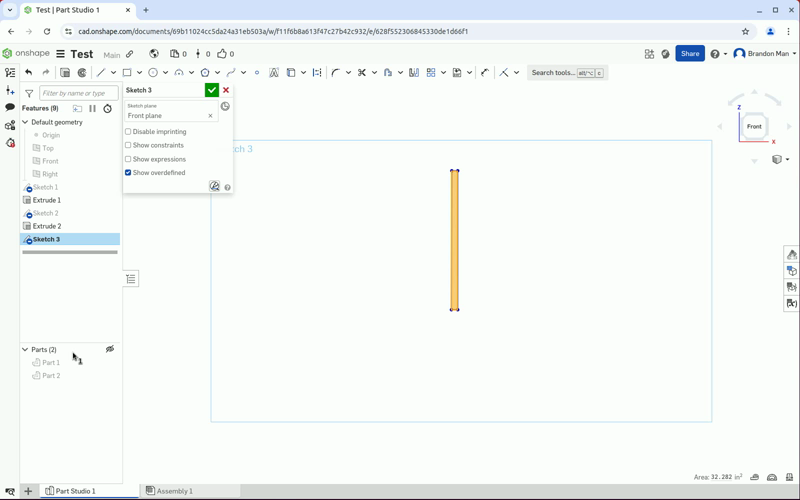
key(shift+y)
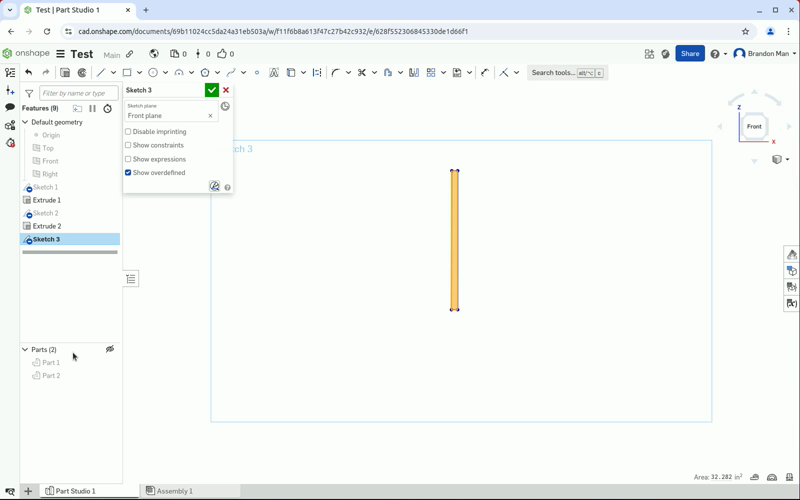
key(shift+e)
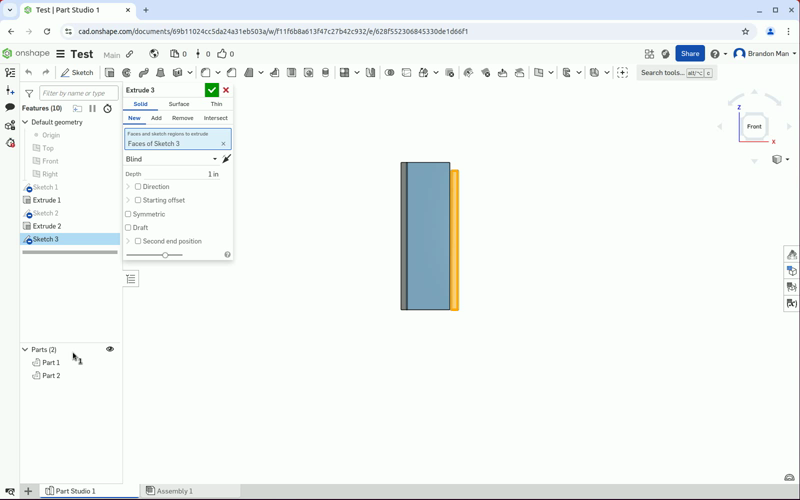
mouse_move(143, 106)
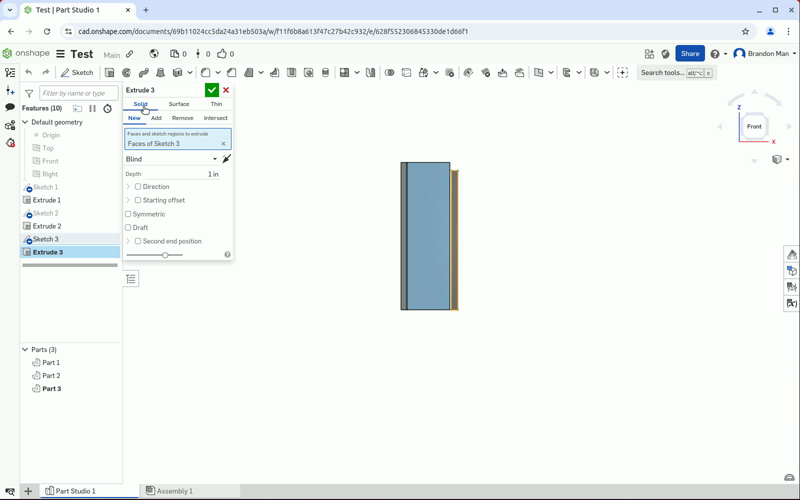
click(143, 106)
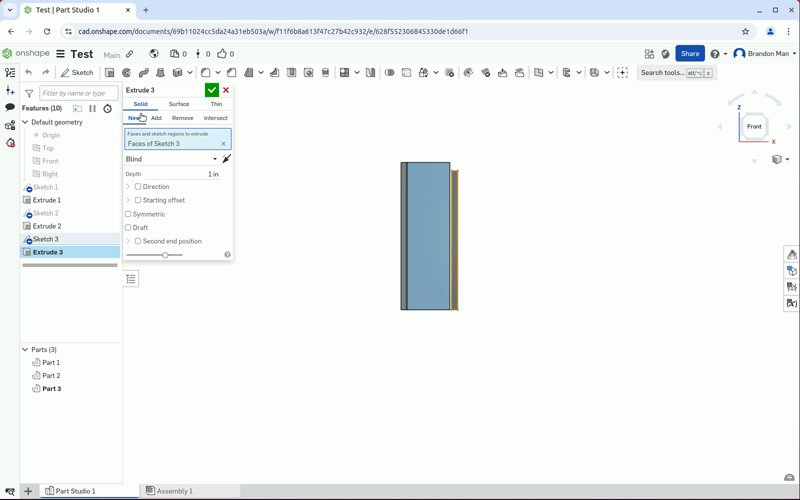
mouse_move(137, 120)
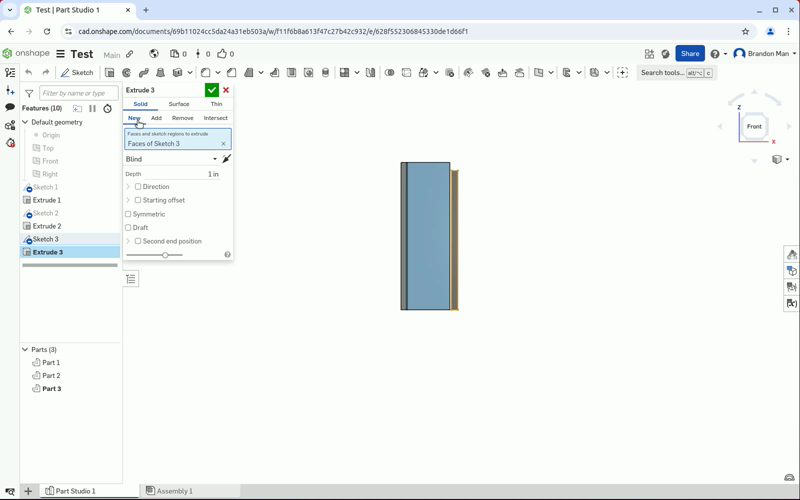
click(137, 120)
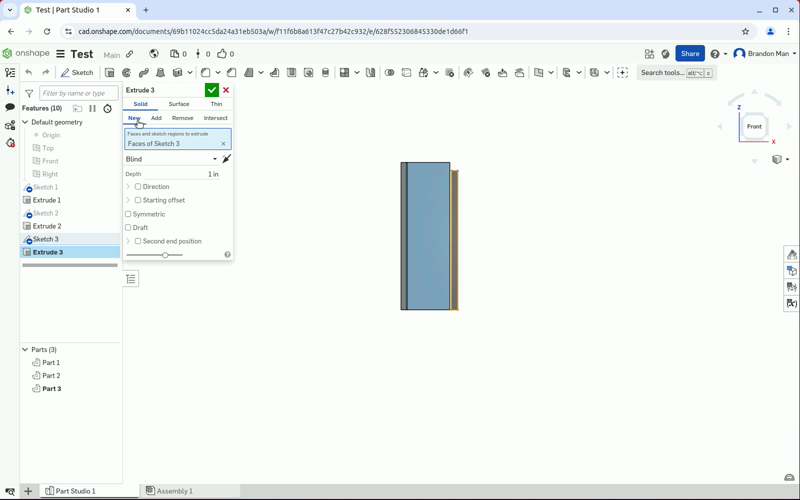
key(tab, 4)
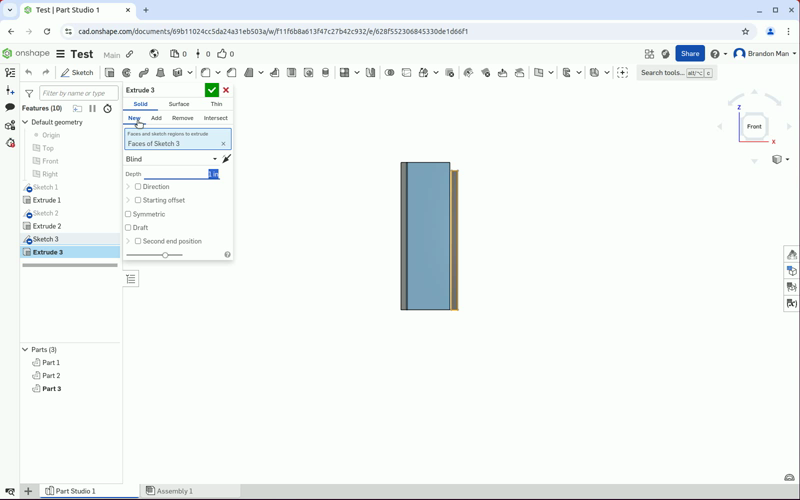
text(2.166)
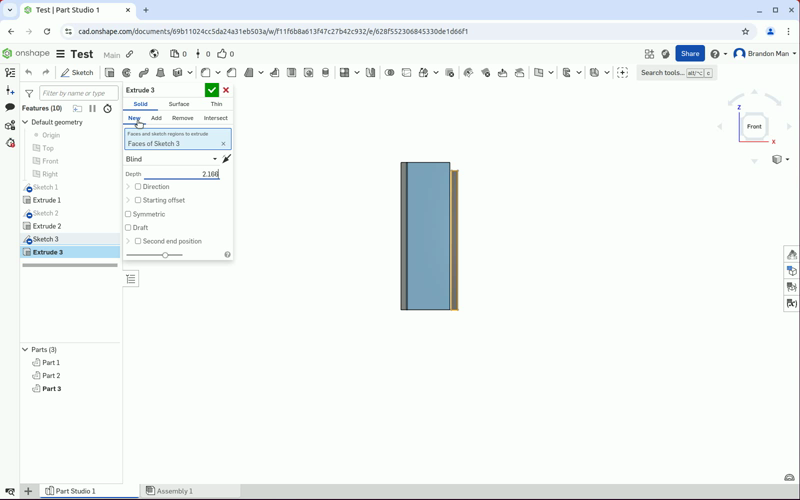
key(enter)
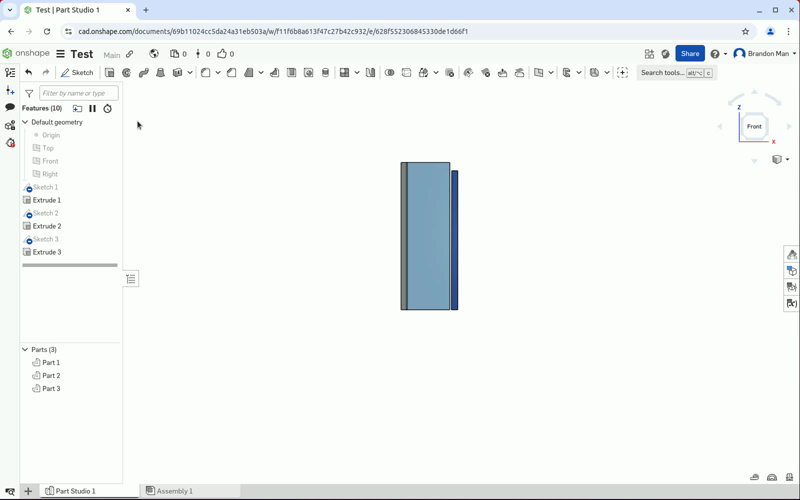
key(shift+h)
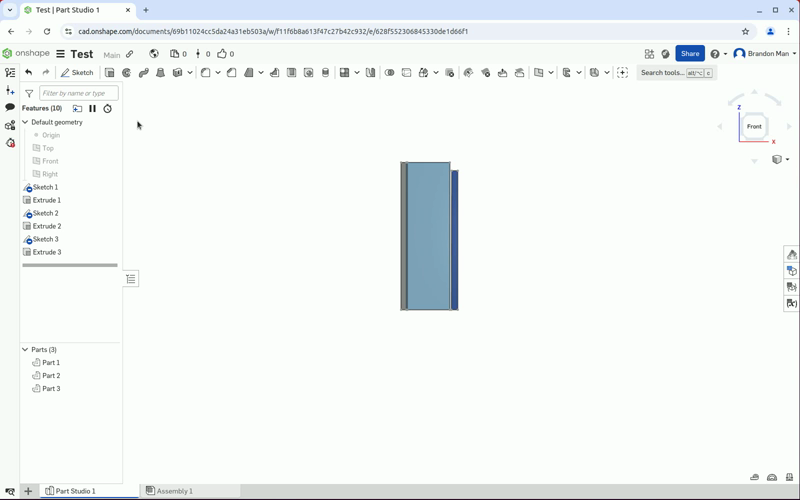
key(shift+h)
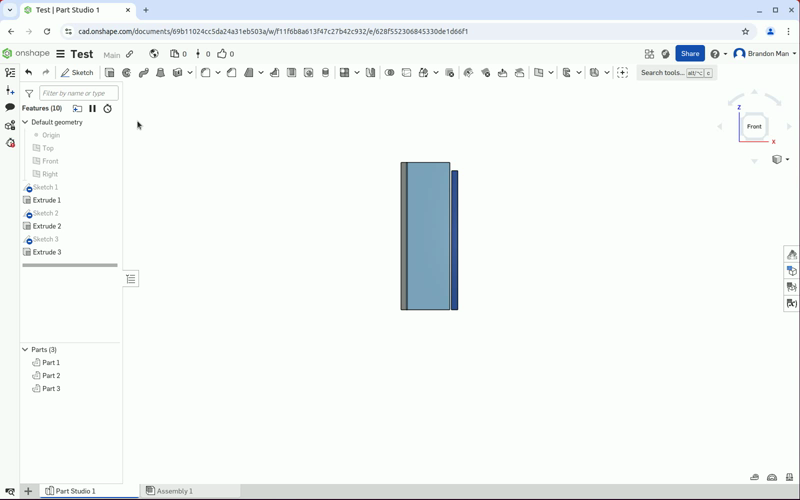
mouse_move(73, 189)
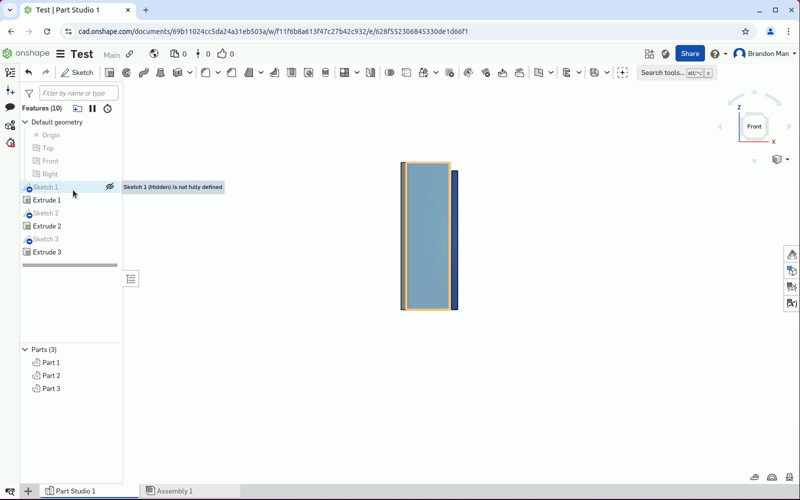
click(73, 189)
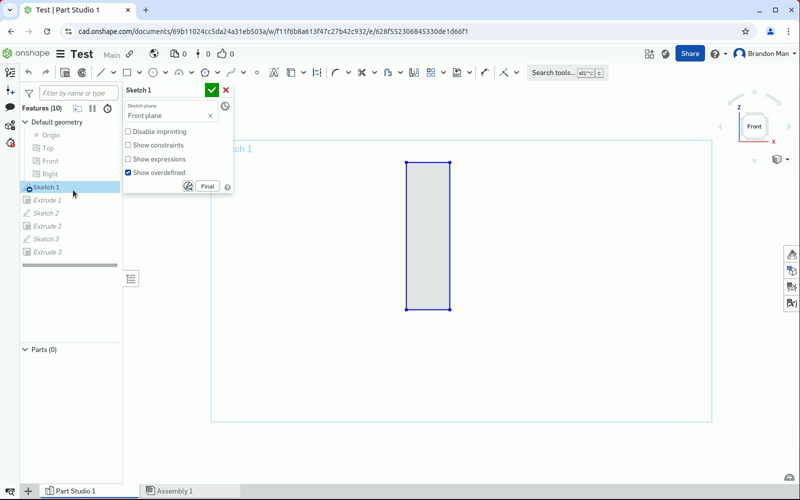
mouse_move(229, 92)
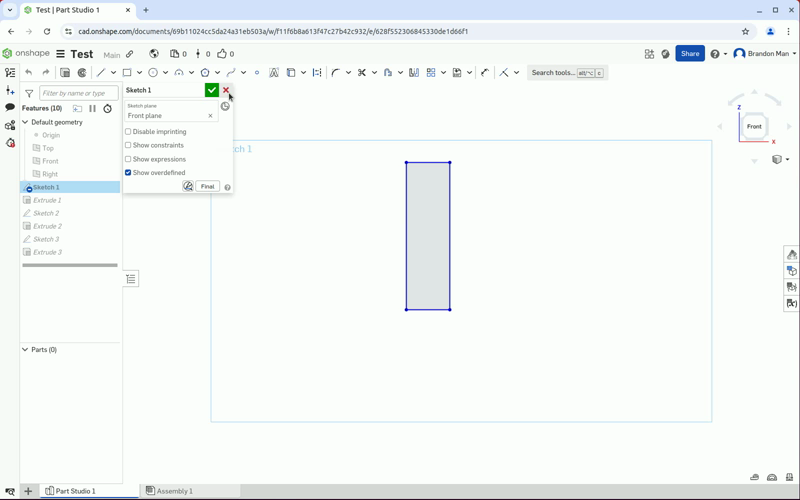
click(229, 92)
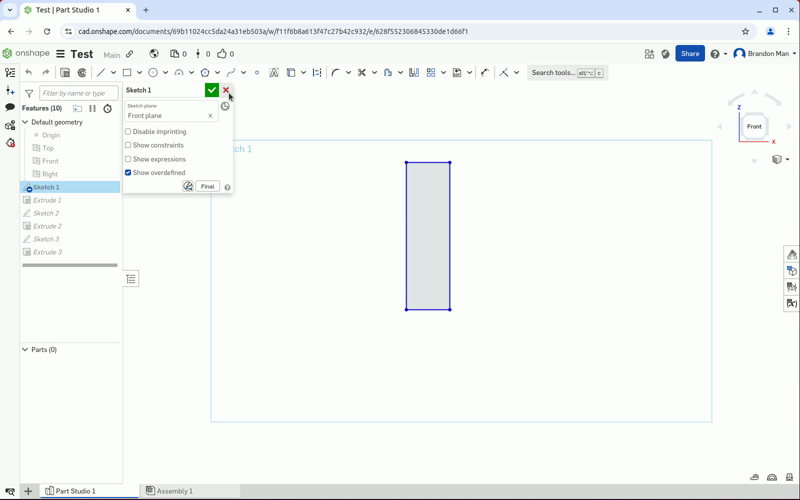
key(shift+s)
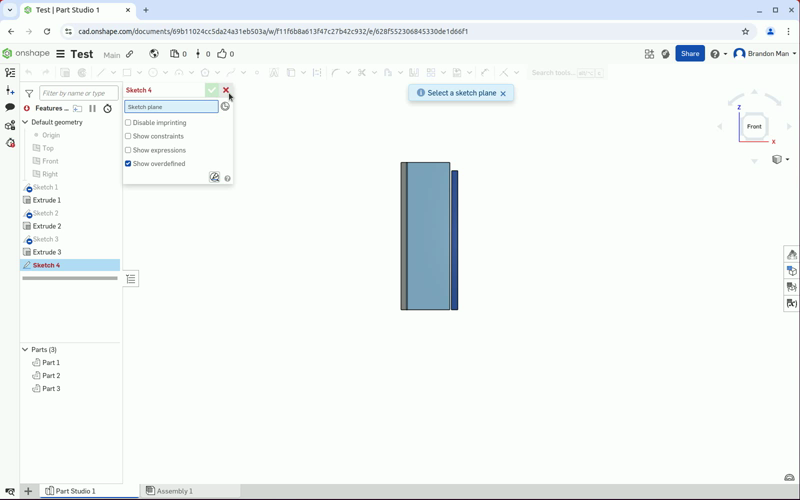
mouse_move(73, 163)
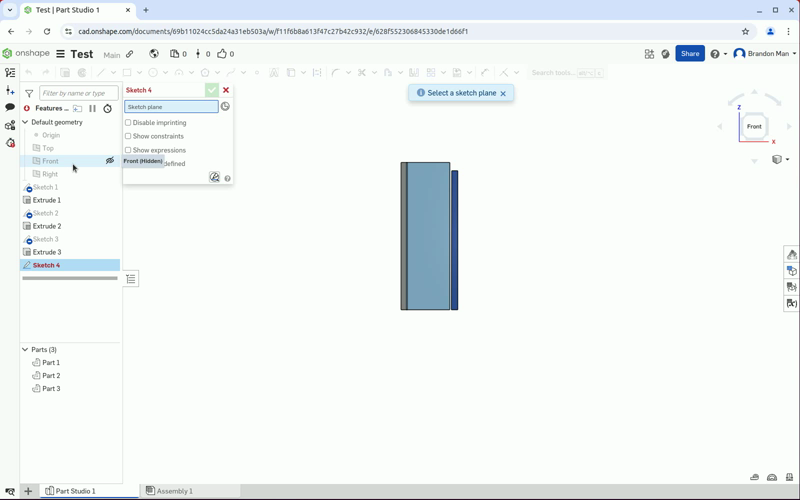
click(73, 163)
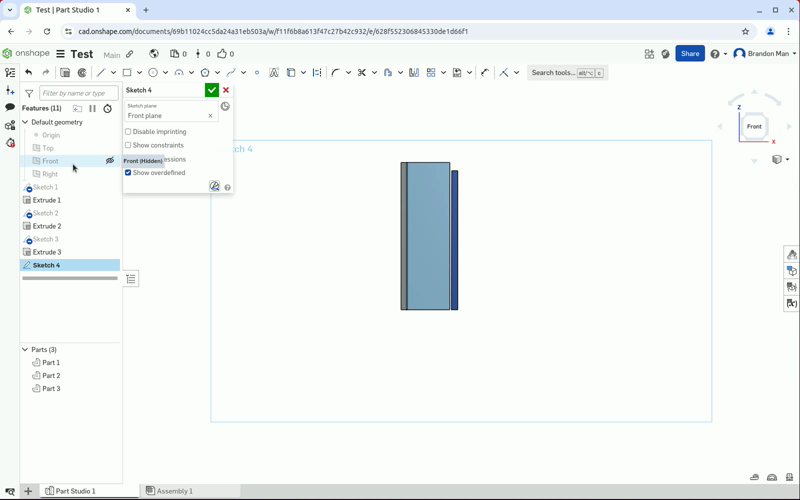
mouse_move(73, 352)
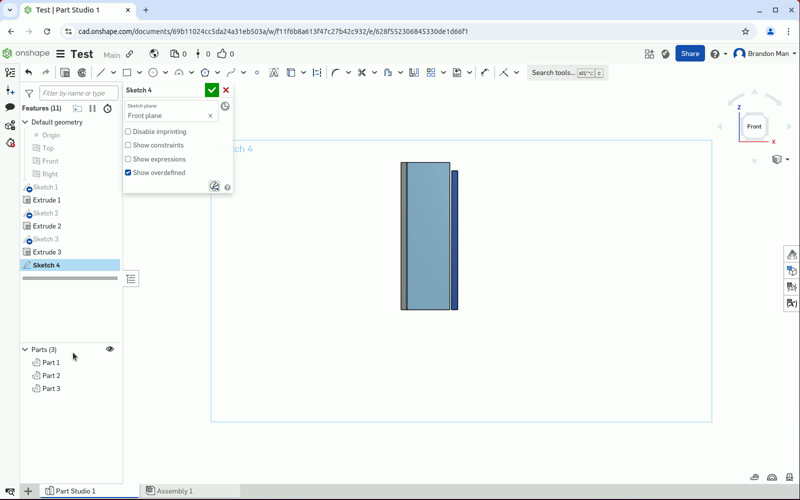
key(y)
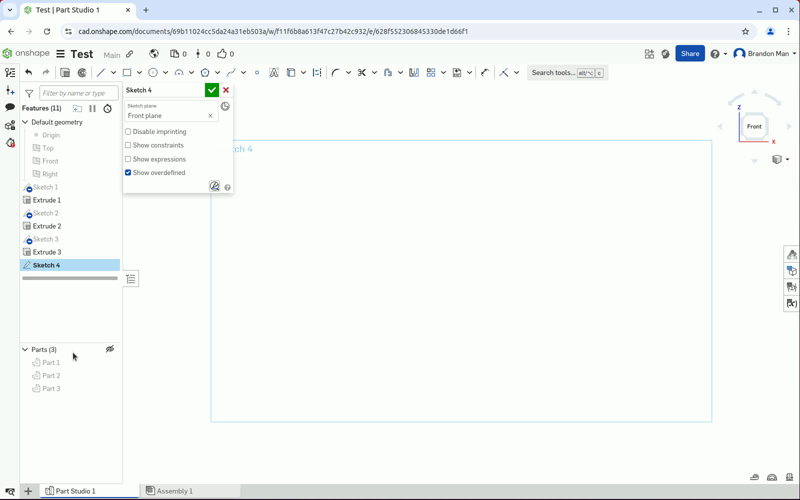
key(l)
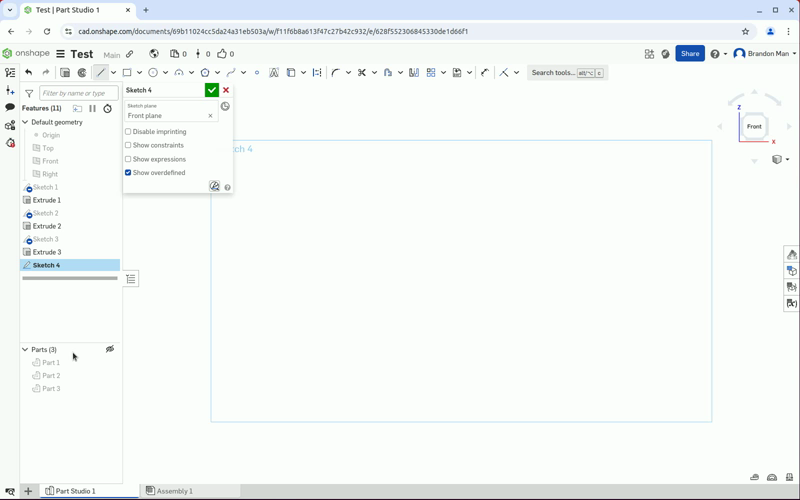
key_down(shift)
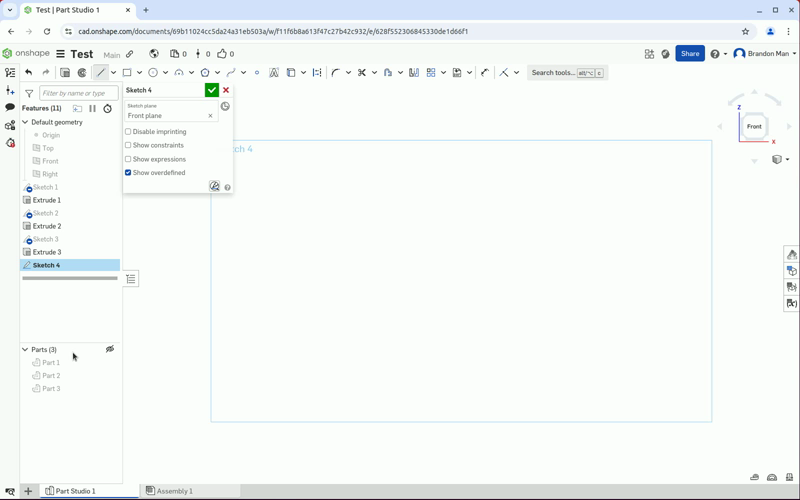
mouse_move(451, 309)
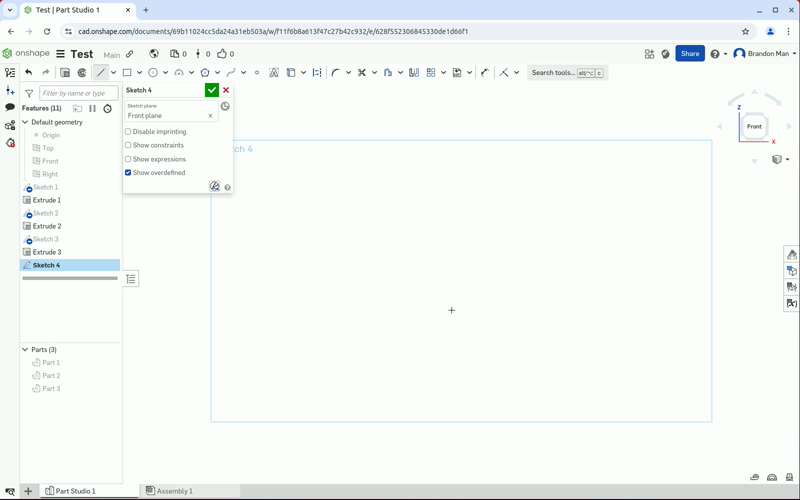
click(451, 309)
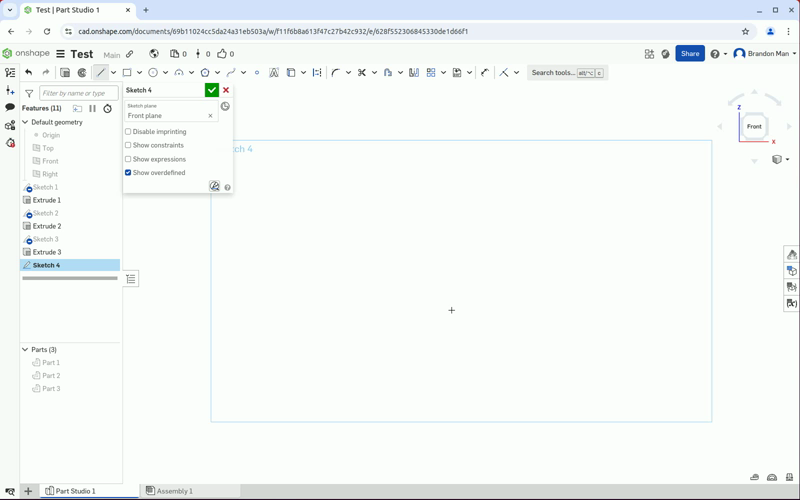
key_up(shift)
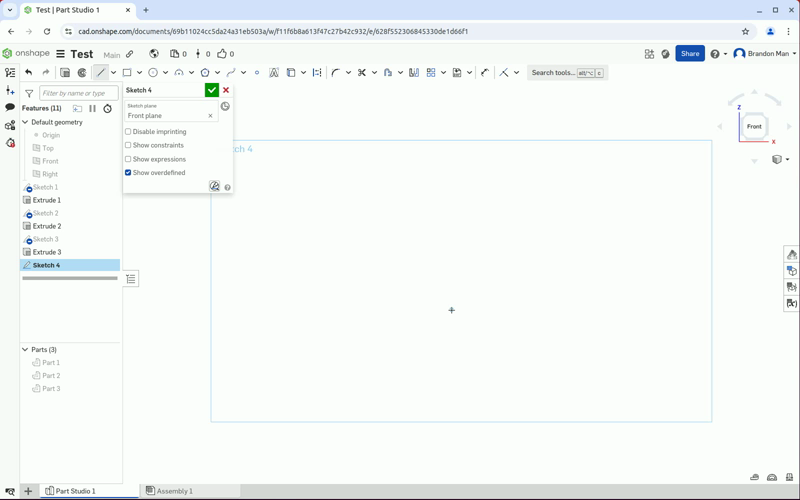
key_down(shift)
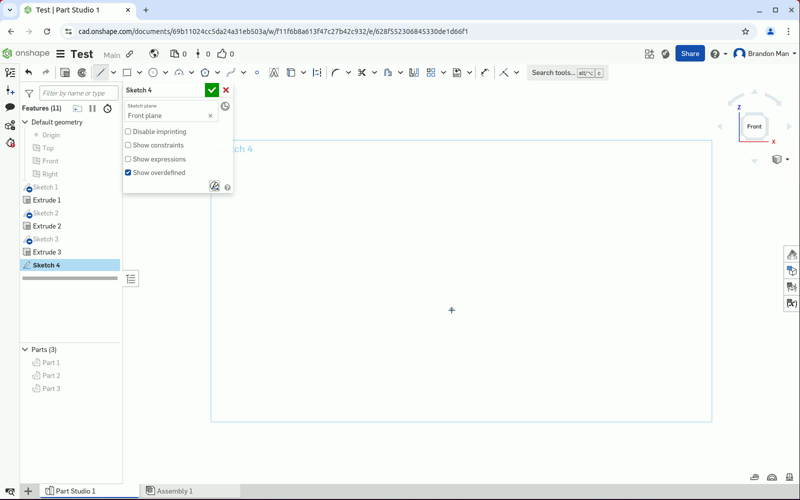
mouse_move(481, 309)
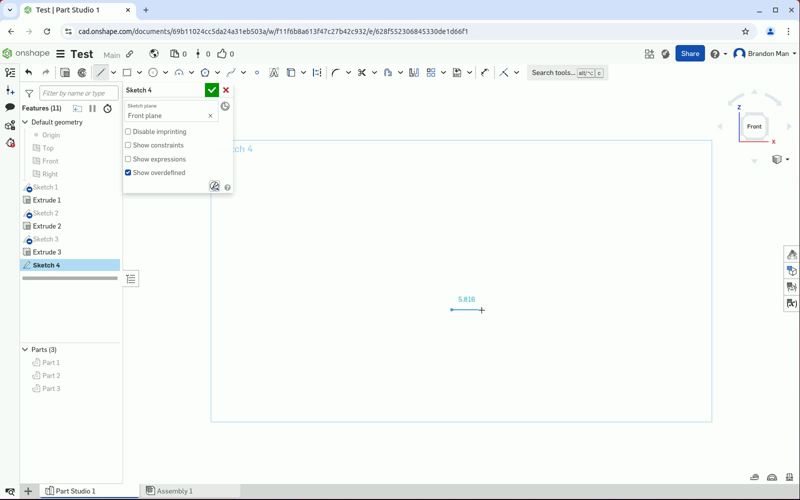
mouse_move(457, 309)
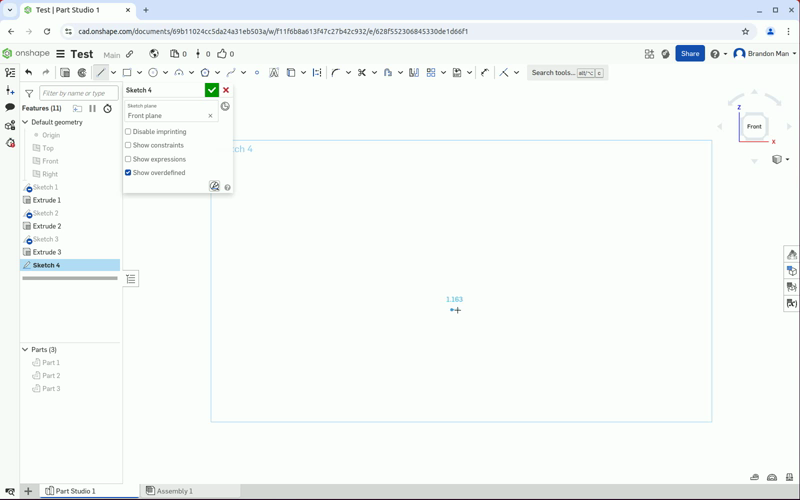
scroll(6)
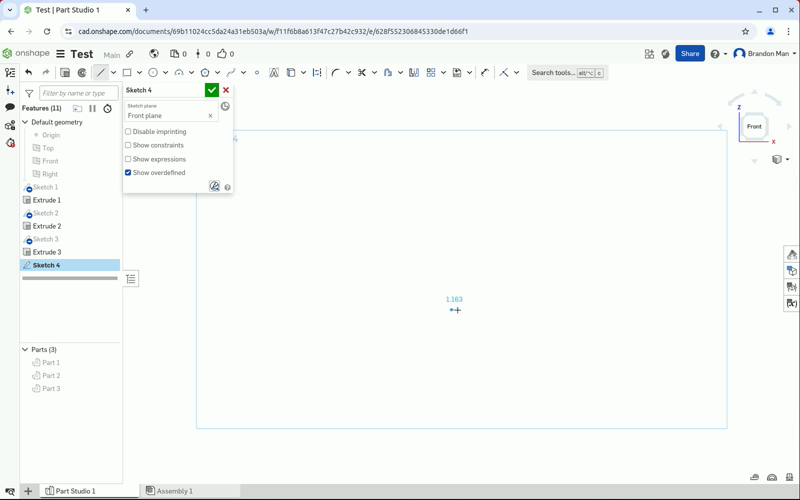
scroll(6)
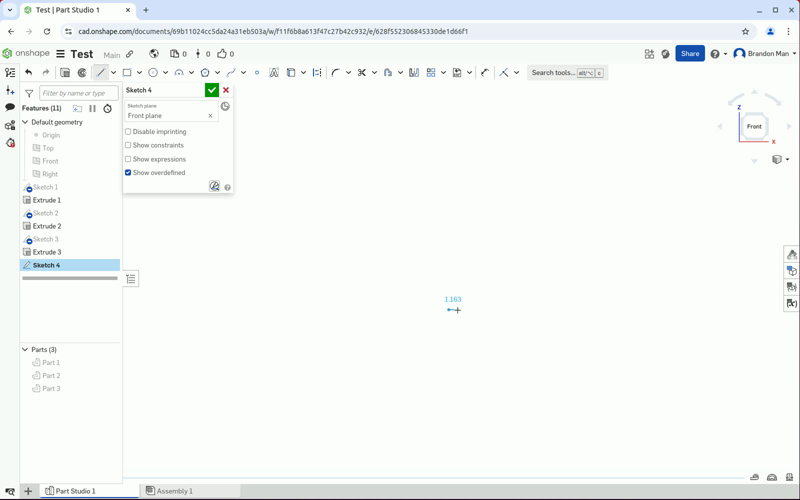
scroll(6)
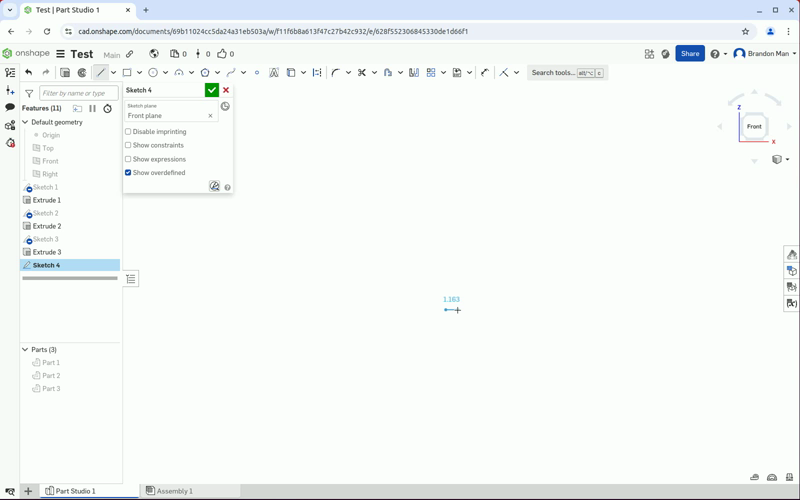
scroll(6)
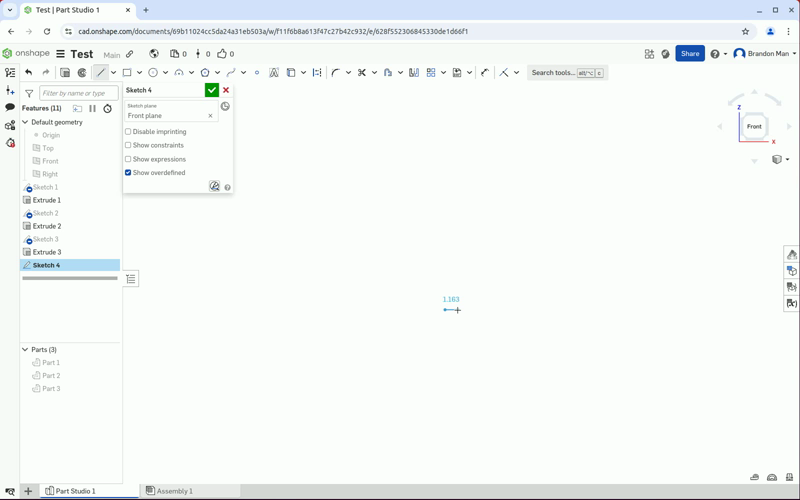
scroll(6)
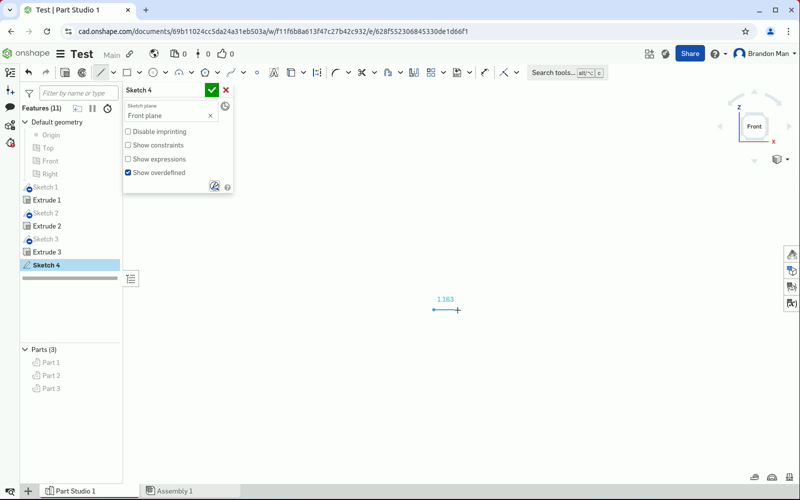
scroll(6)
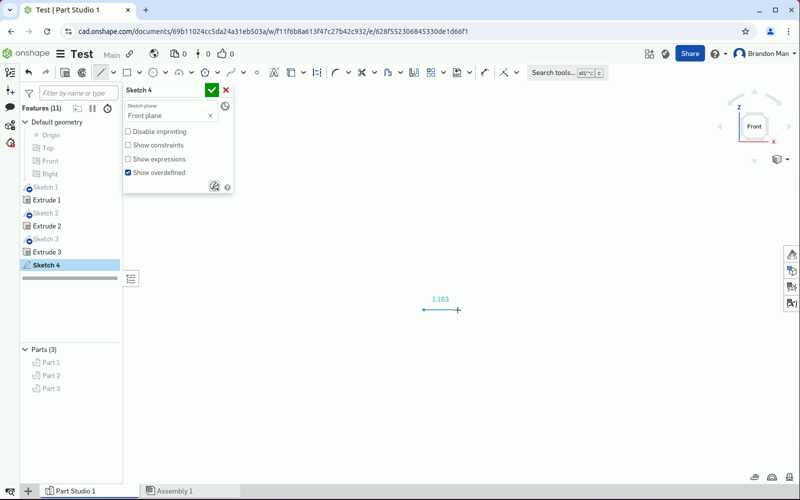
scroll(6)
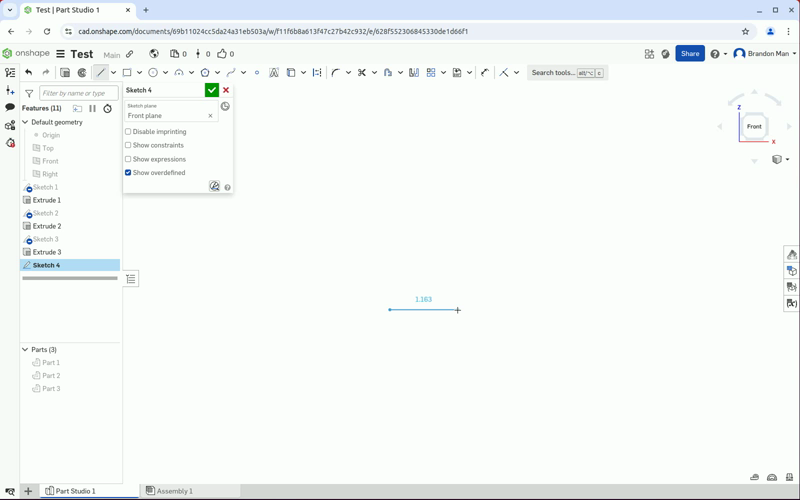
click(457, 309)
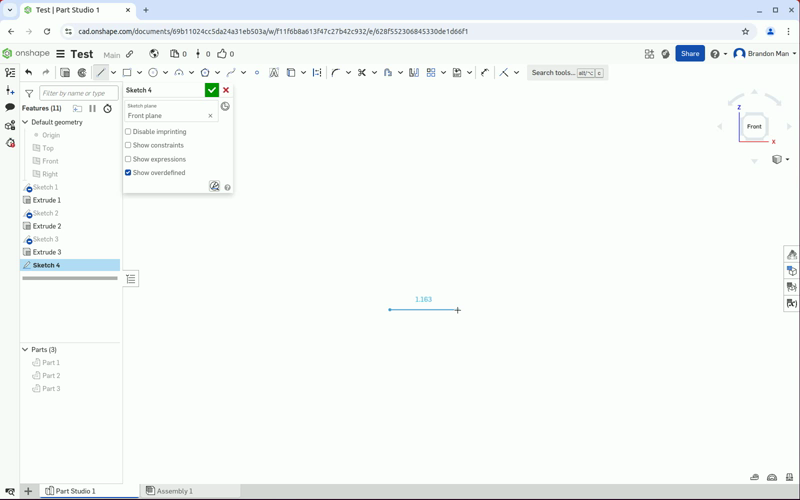
scroll(-6)
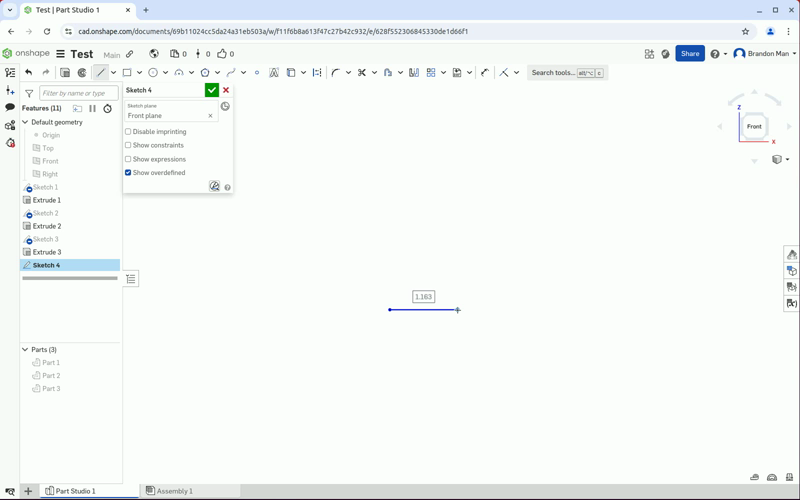
scroll(-6)
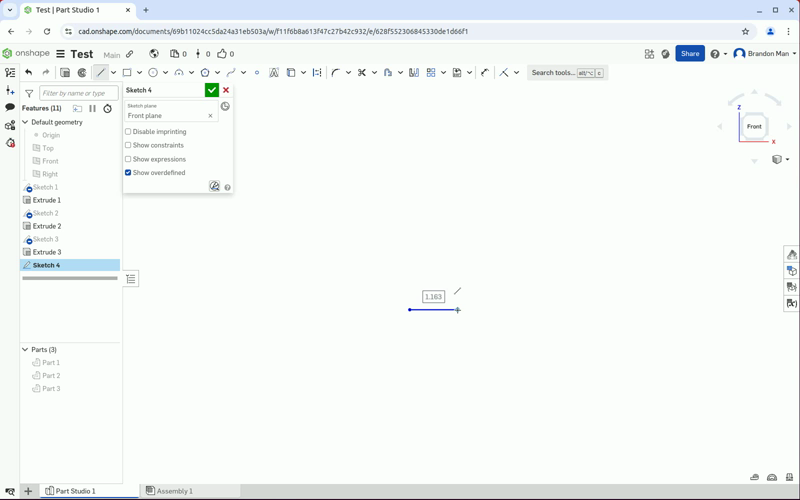
scroll(-6)
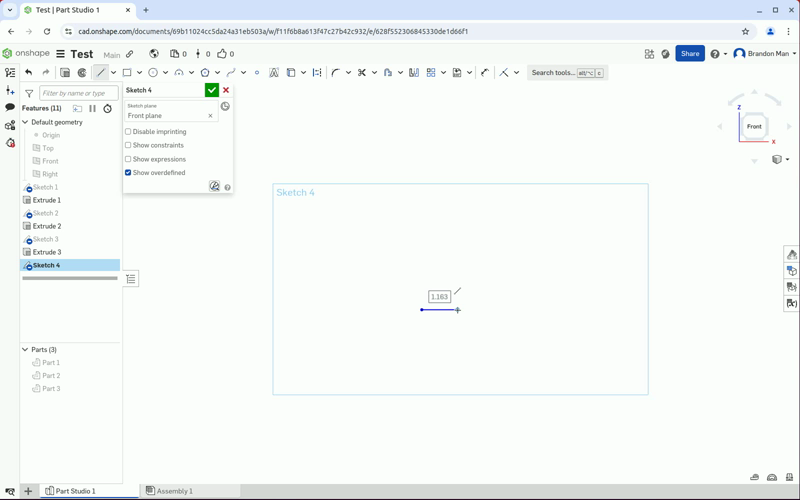
scroll(-6)
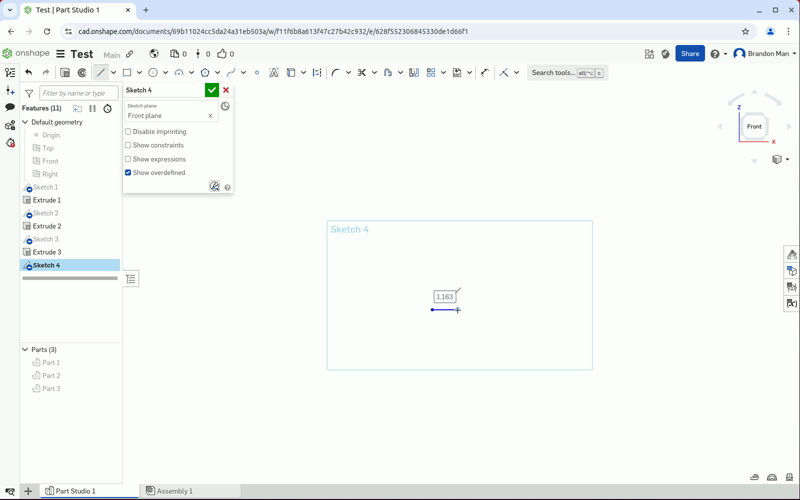
scroll(-6)
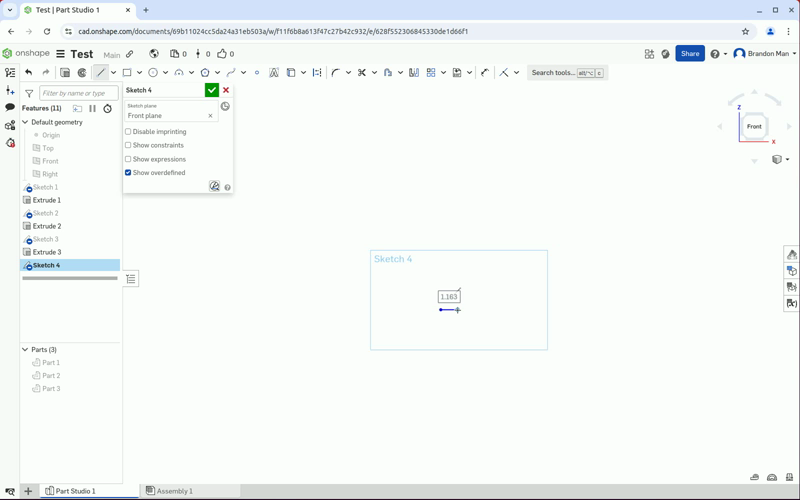
scroll(-6)
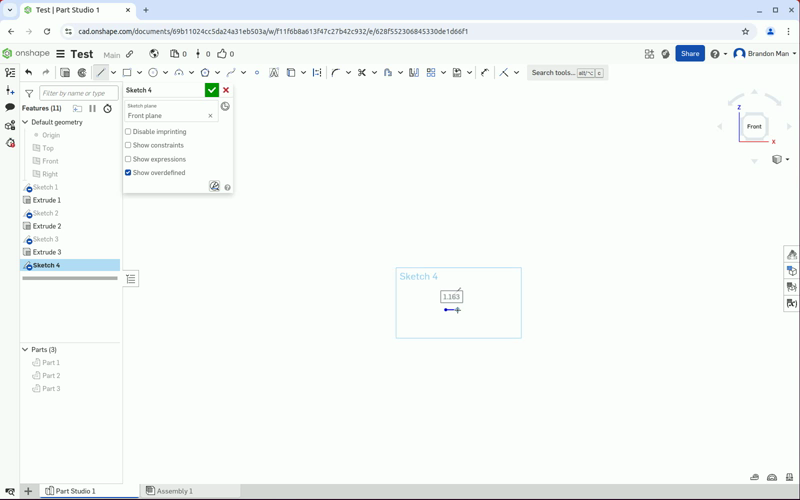
scroll(-6)
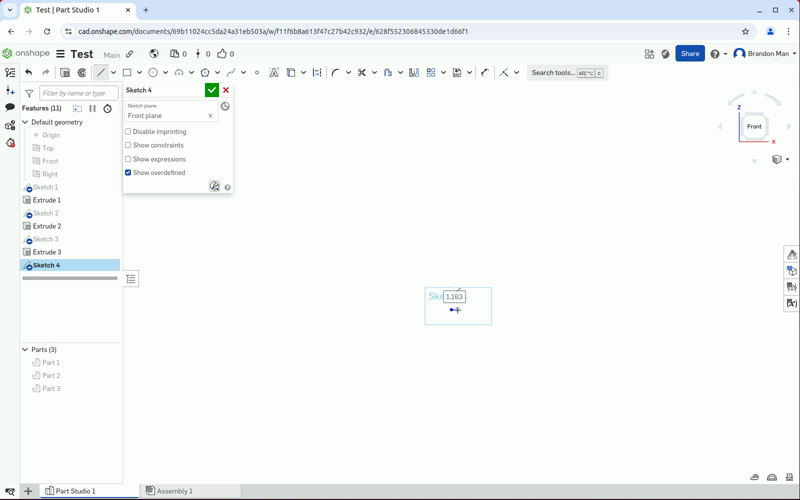
key_up(shift)
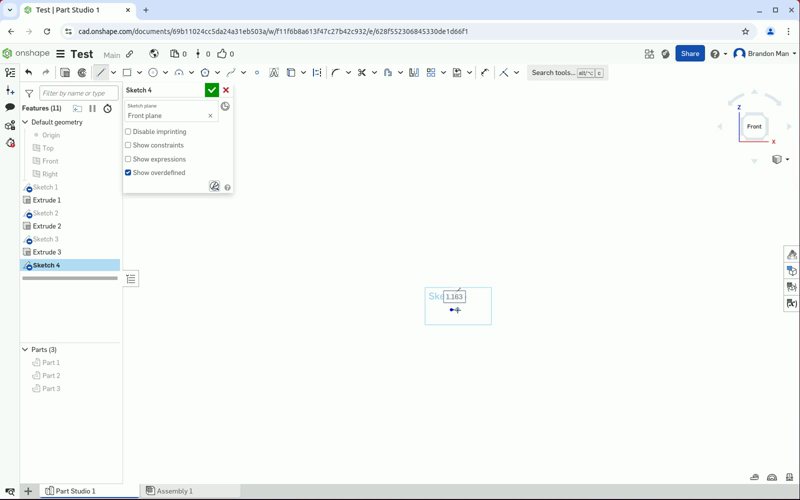
key_down(shift)
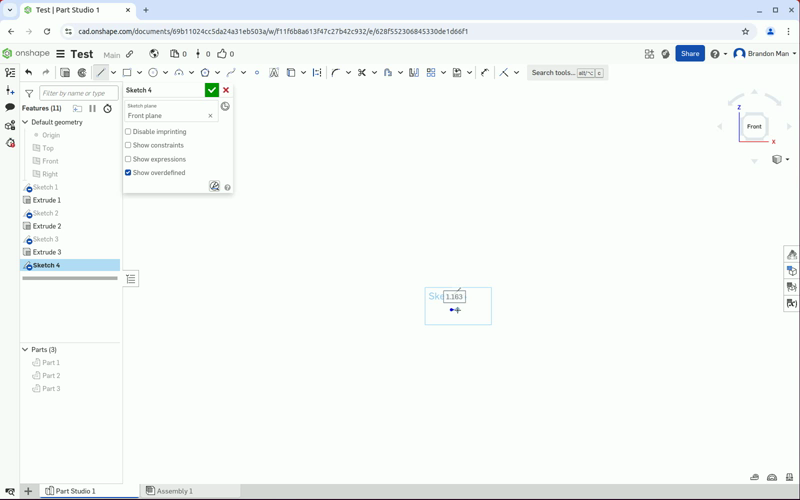
mouse_move(457, 170)
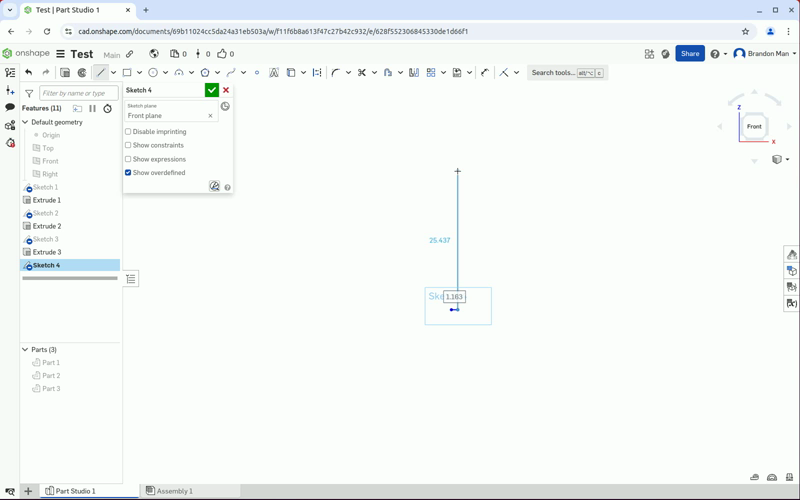
click(457, 170)
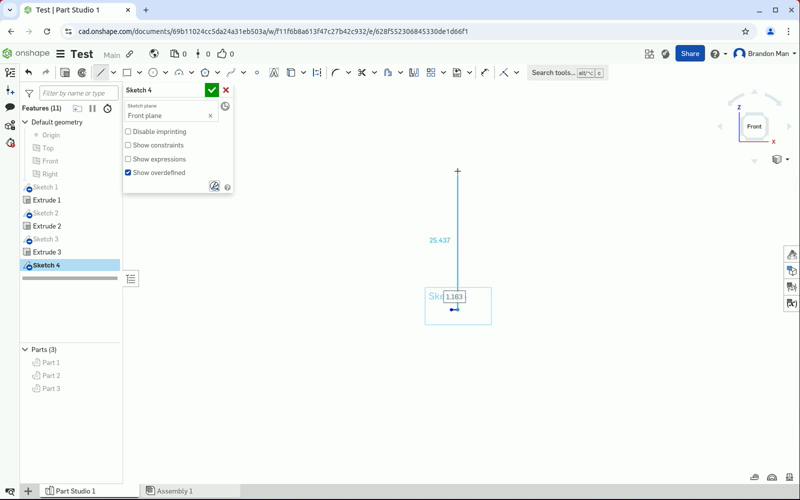
key_up(shift)
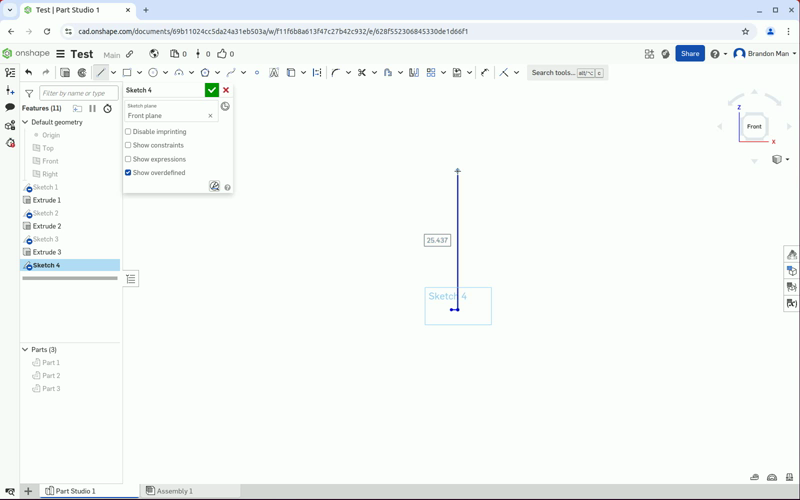
key_down(shift)
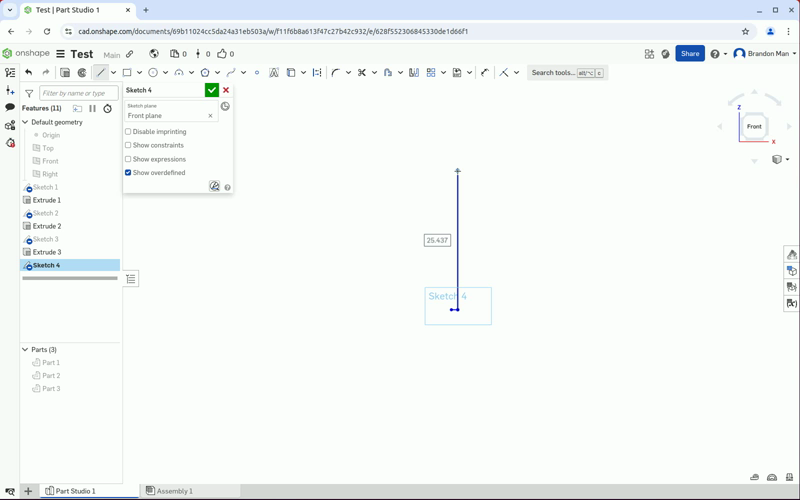
mouse_move(487, 170)
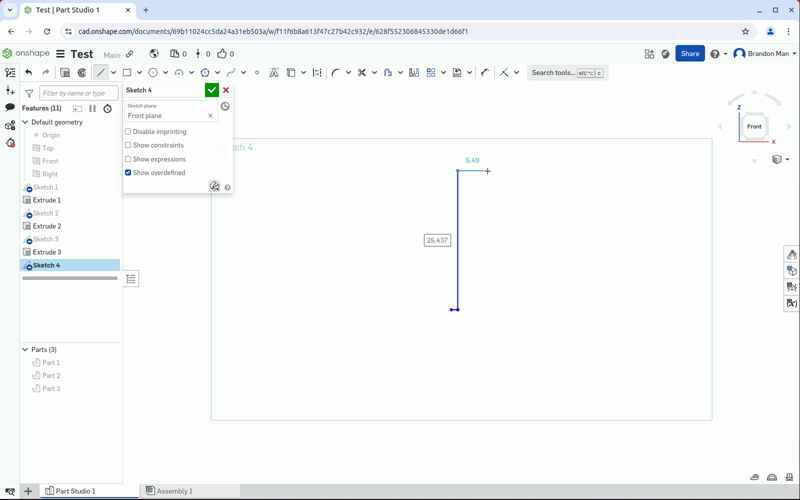
mouse_move(451, 170)
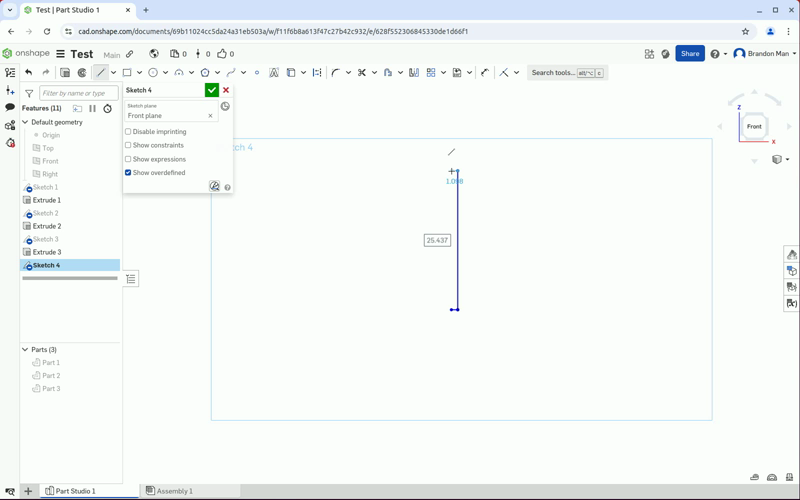
scroll(6)
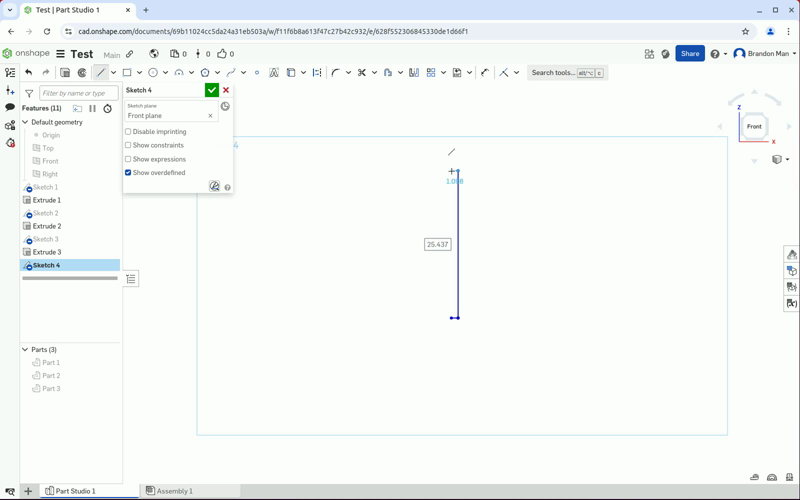
scroll(6)
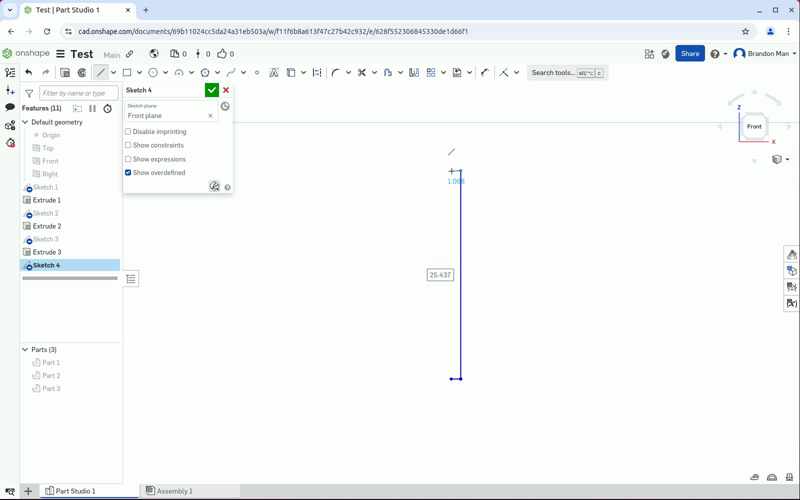
scroll(6)
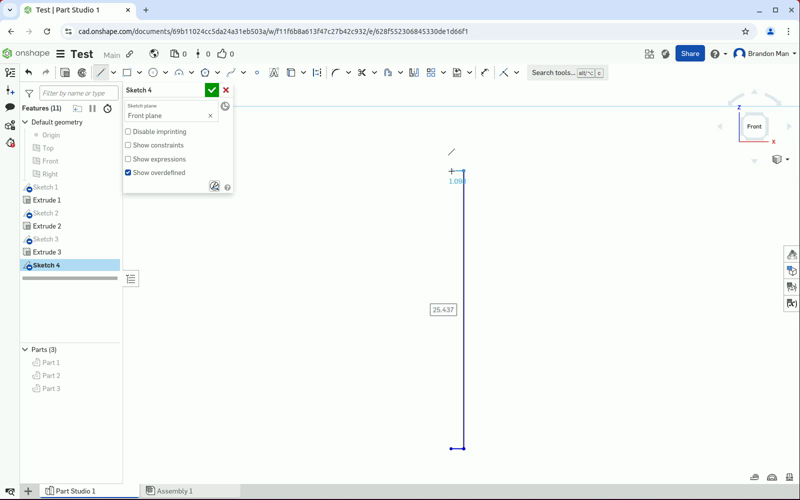
scroll(6)
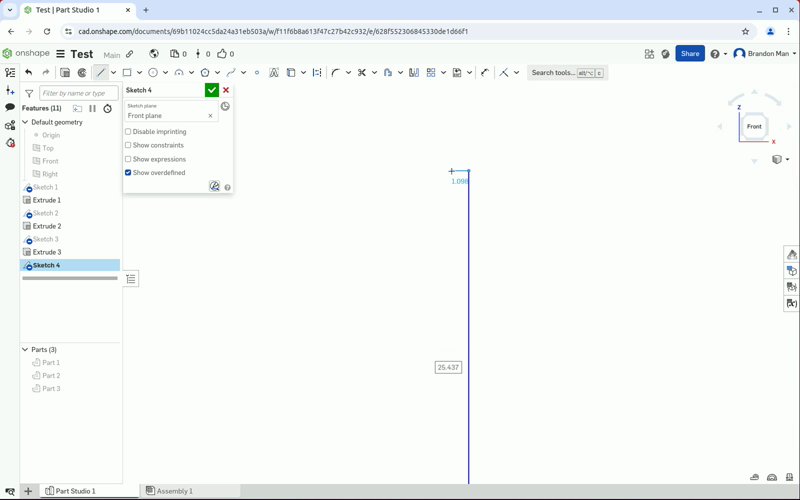
scroll(6)
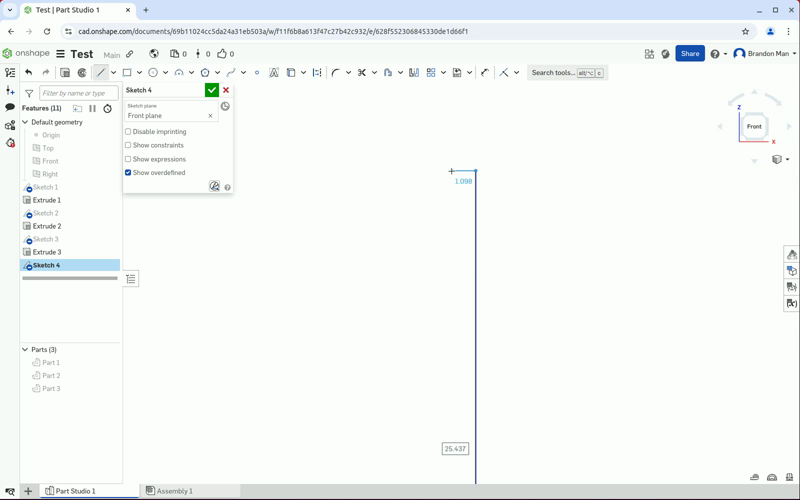
scroll(6)
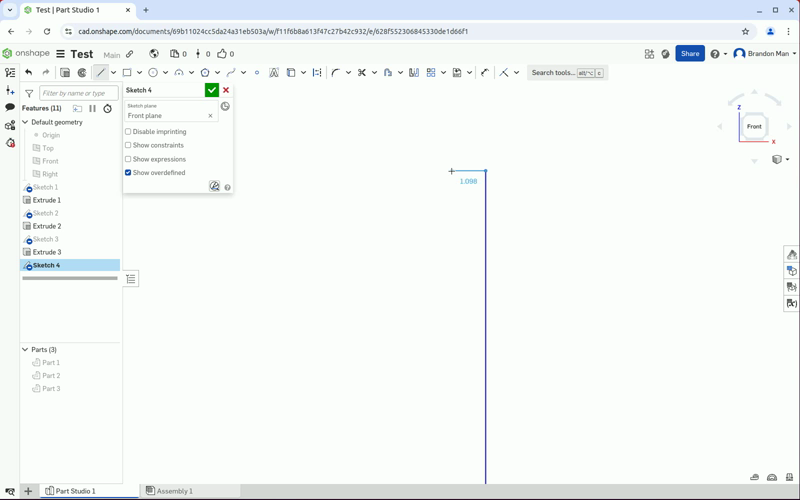
scroll(6)
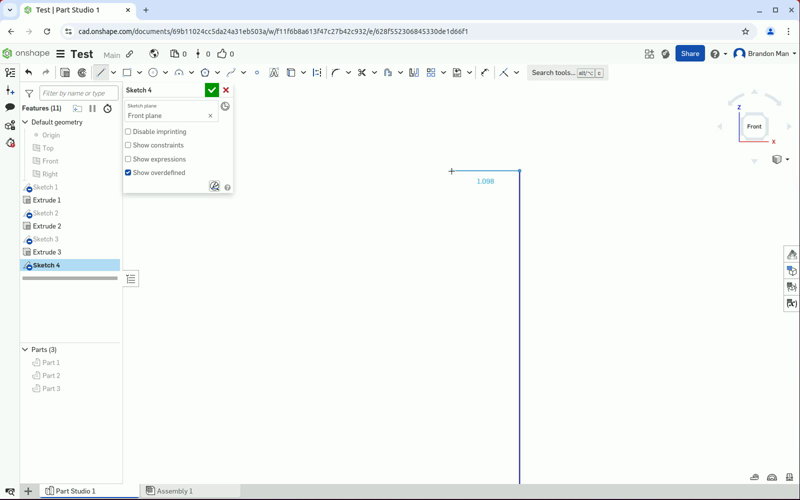
click(451, 170)
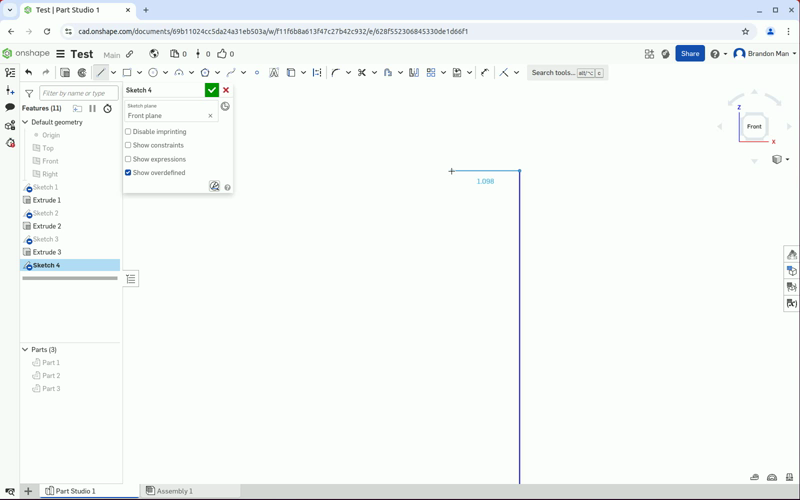
scroll(-6)
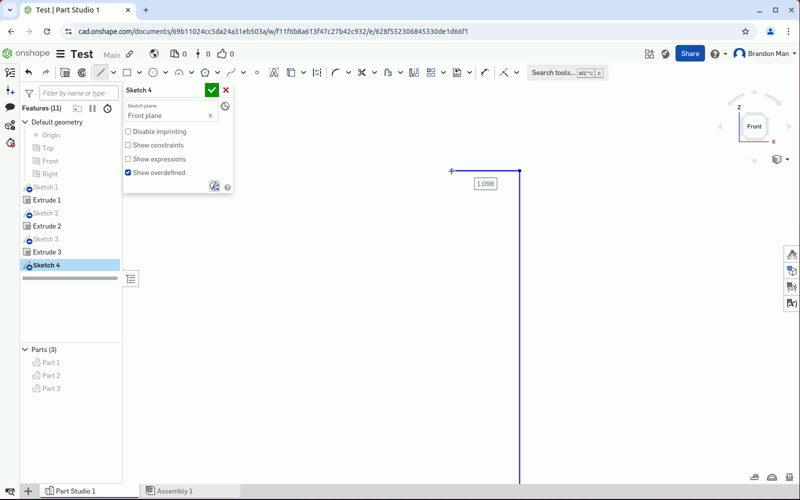
scroll(-6)
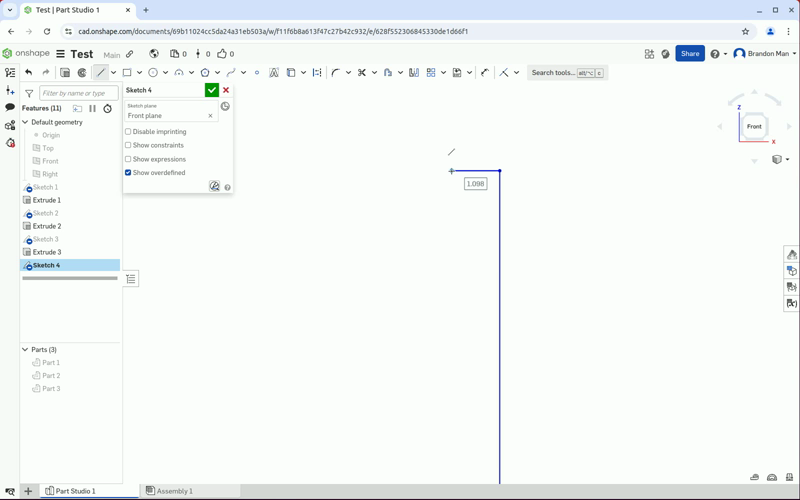
scroll(-6)
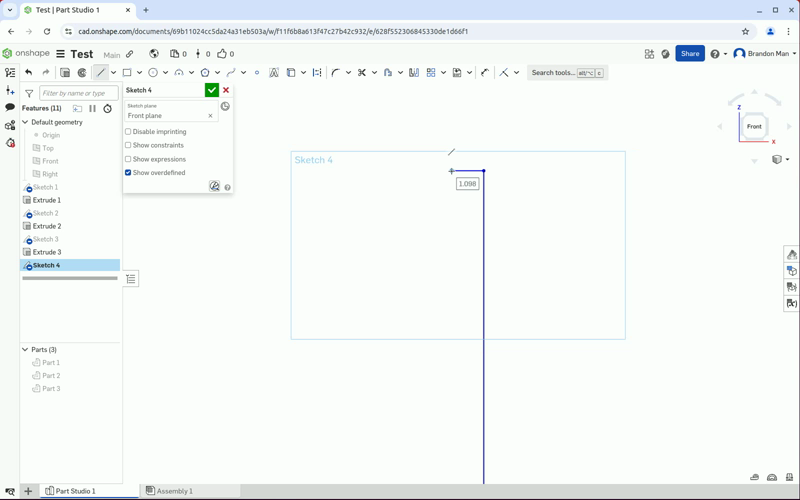
scroll(-6)
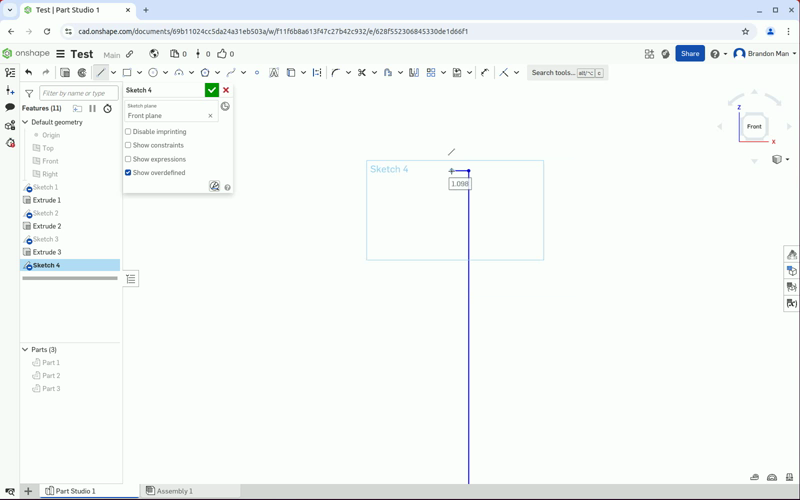
scroll(-6)
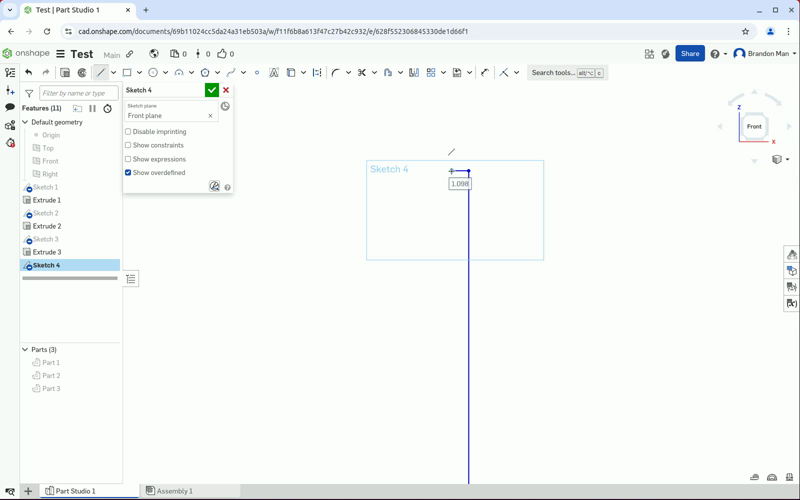
scroll(-6)
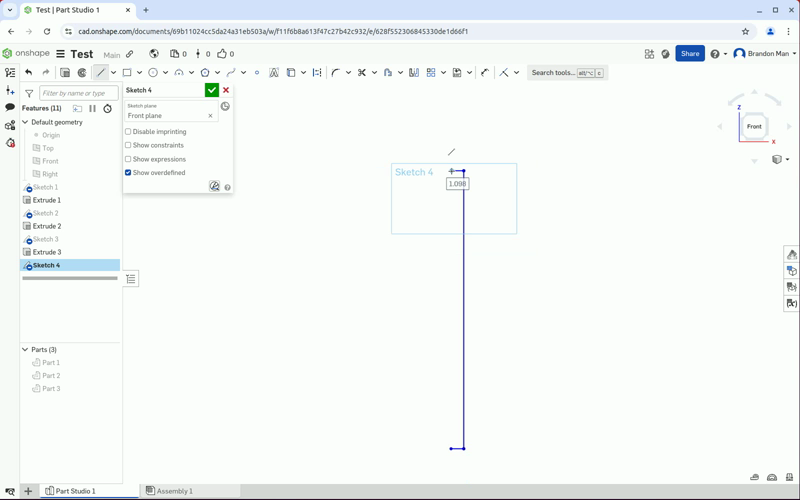
scroll(-6)
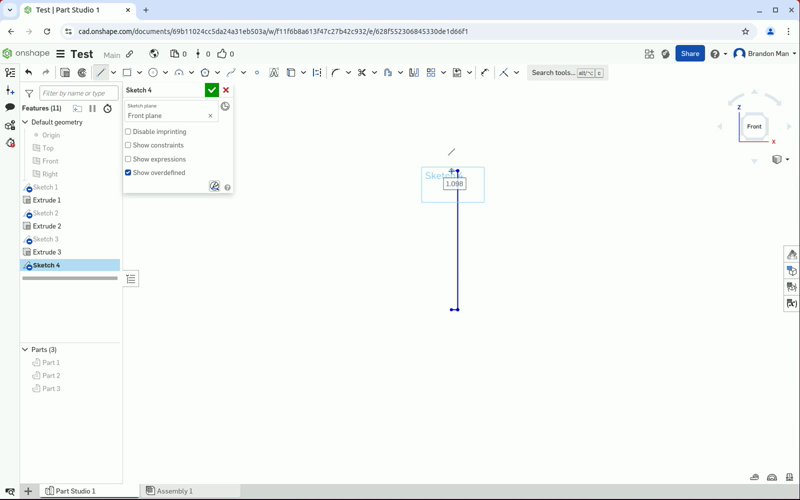
key_up(shift)
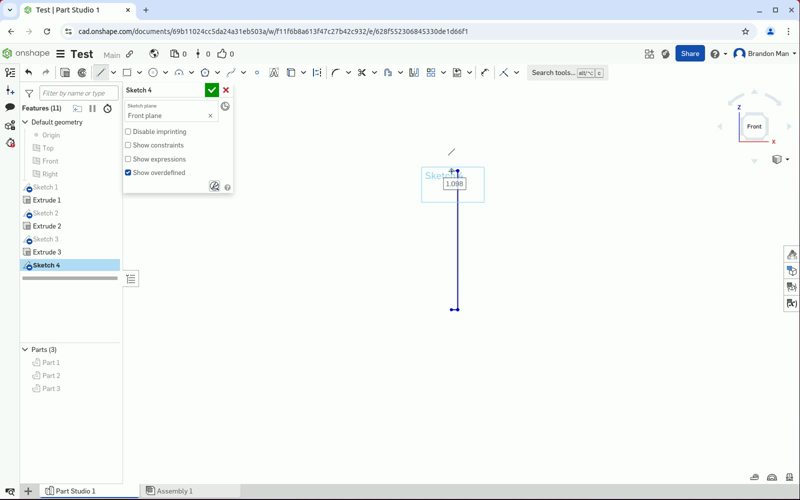
key_down(shift)
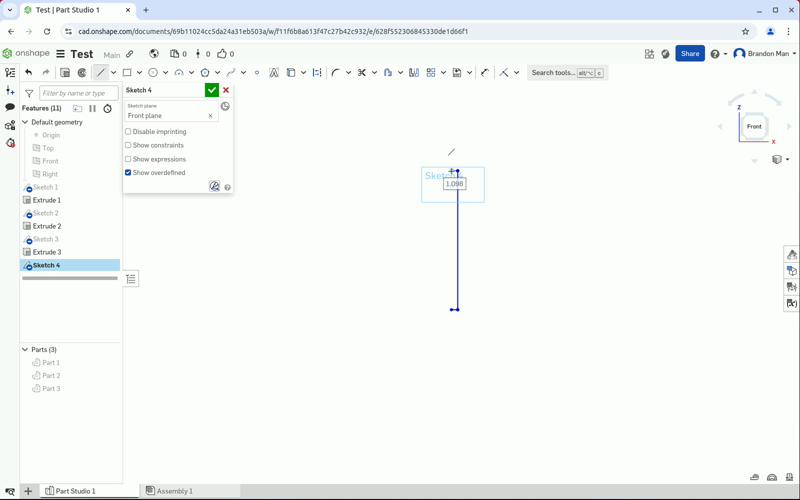
mouse_move(451, 309)
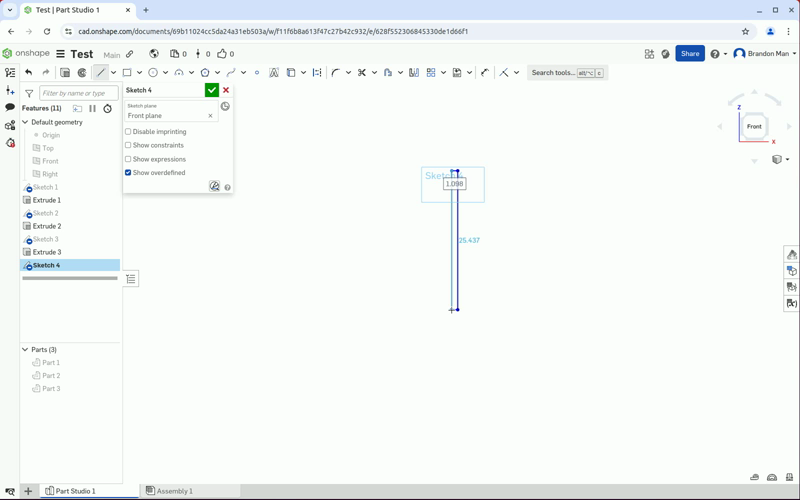
key_up(shift)
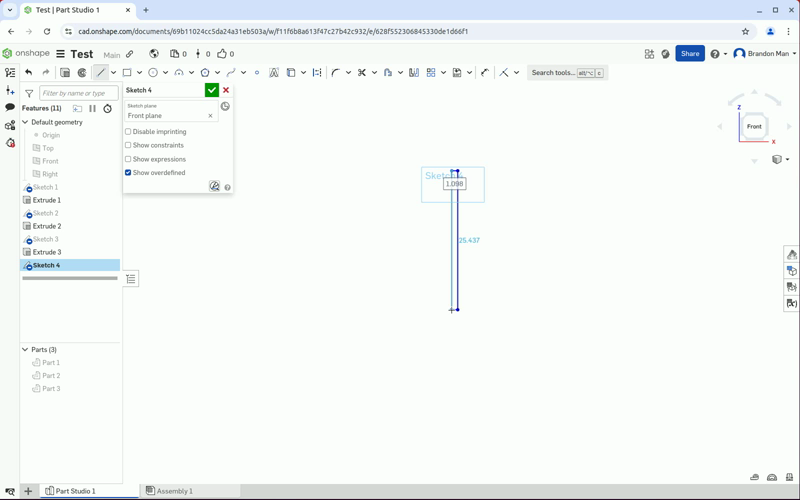
click(451, 309)
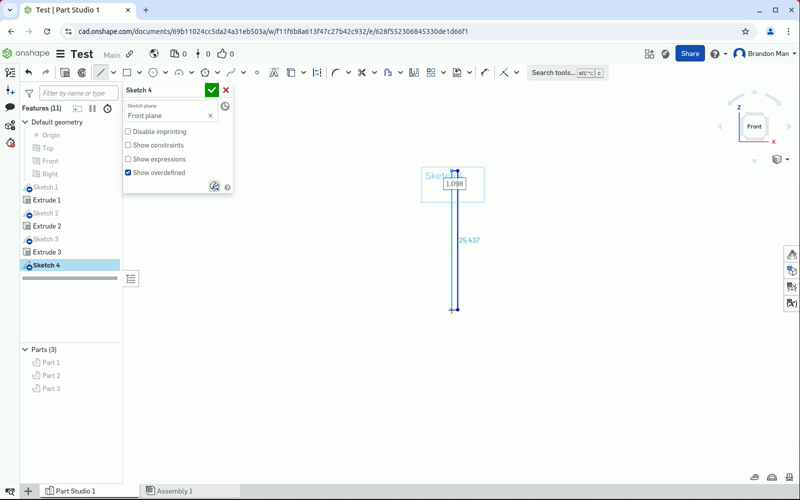
key(esc)
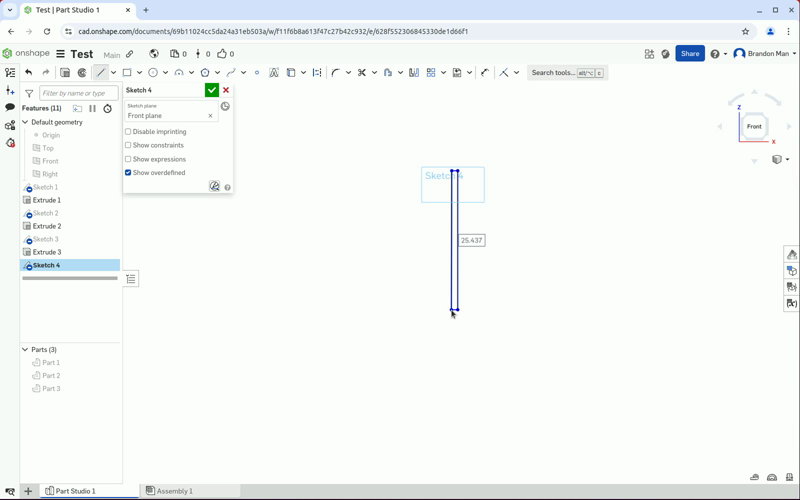
mouse_move(454, 194)
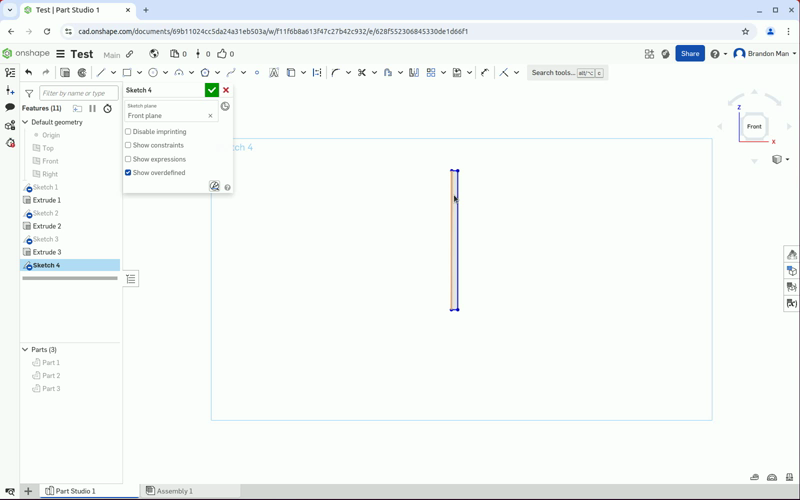
scroll(6)
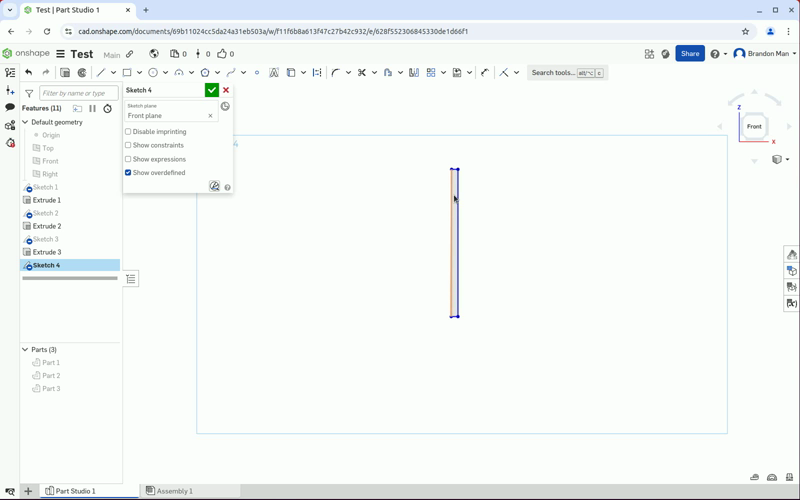
scroll(6)
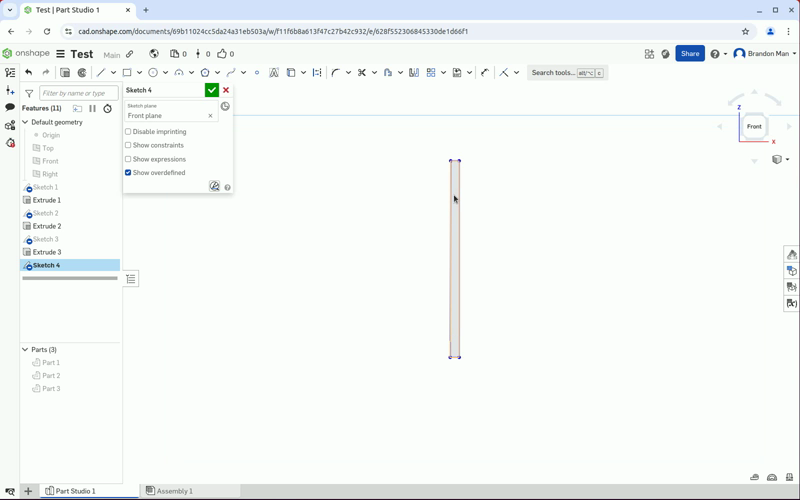
scroll(6)
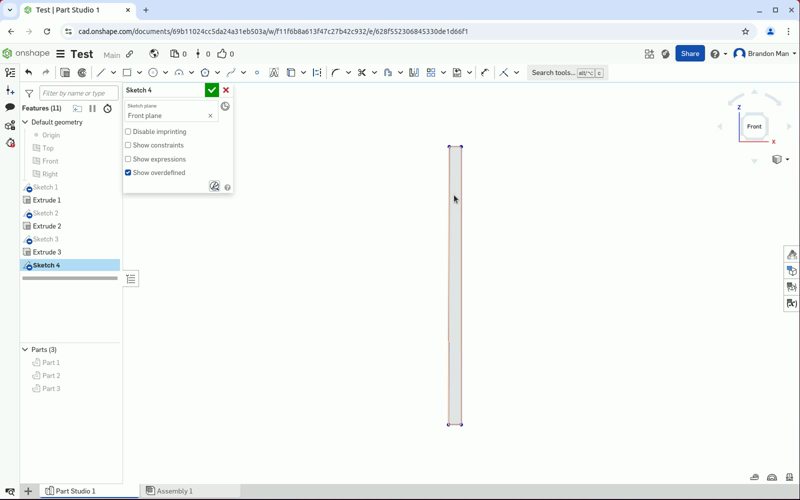
scroll(6)
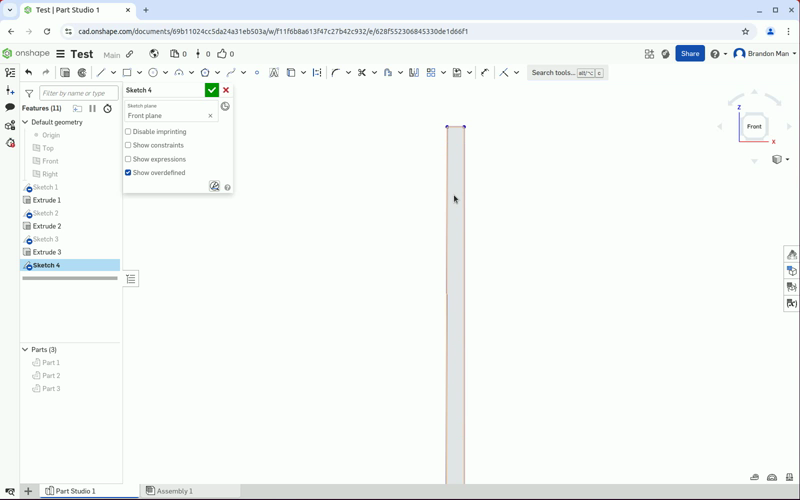
scroll(6)
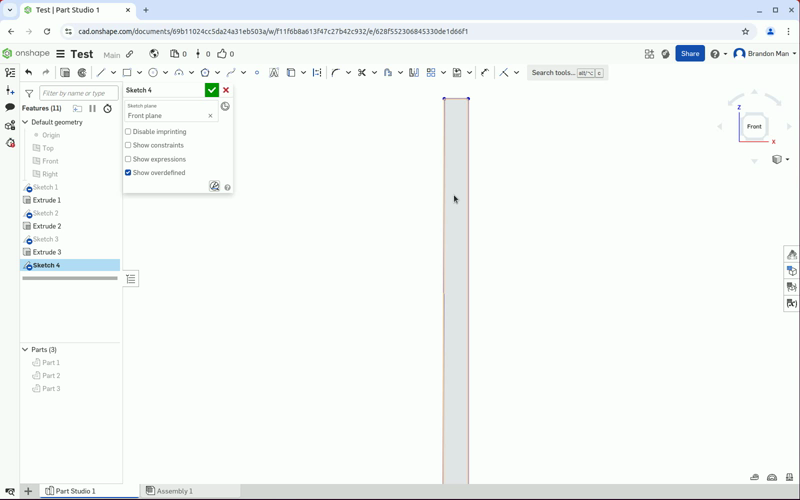
scroll(6)
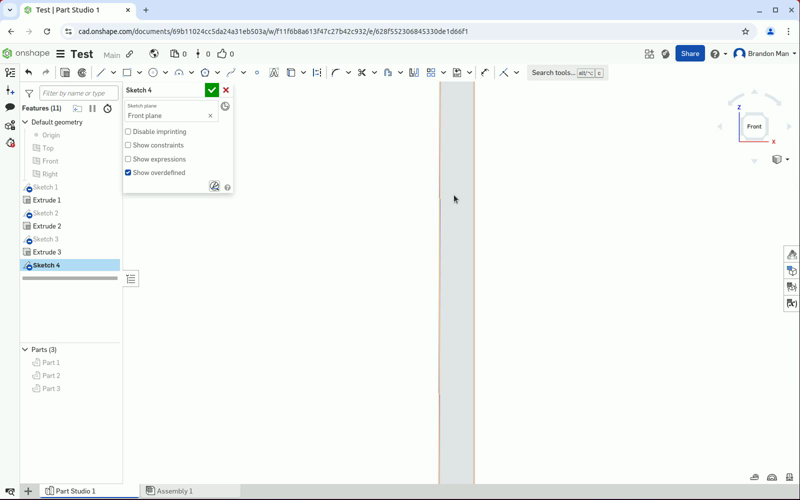
scroll(6)
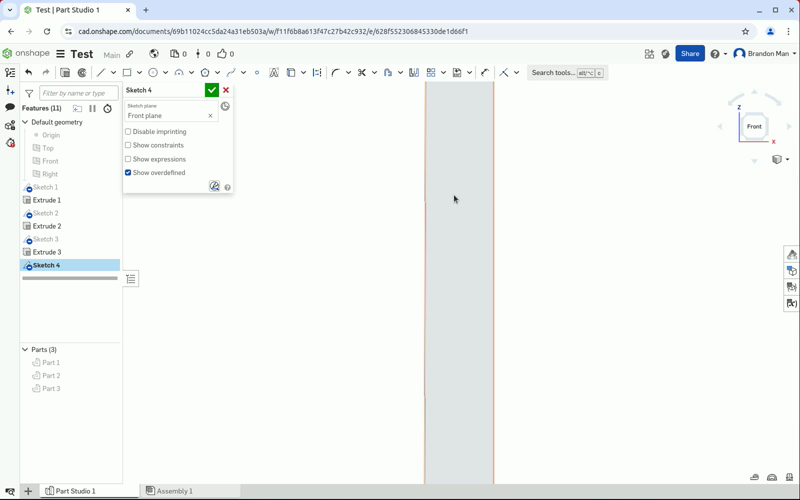
click(454, 194)
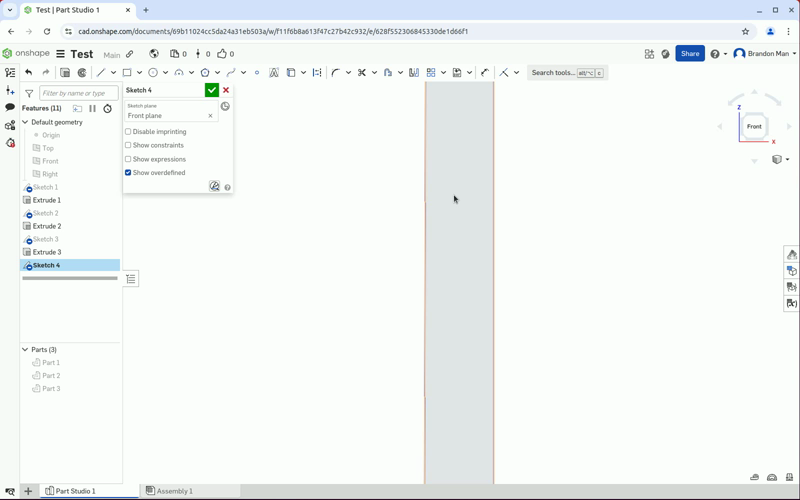
scroll(-6)
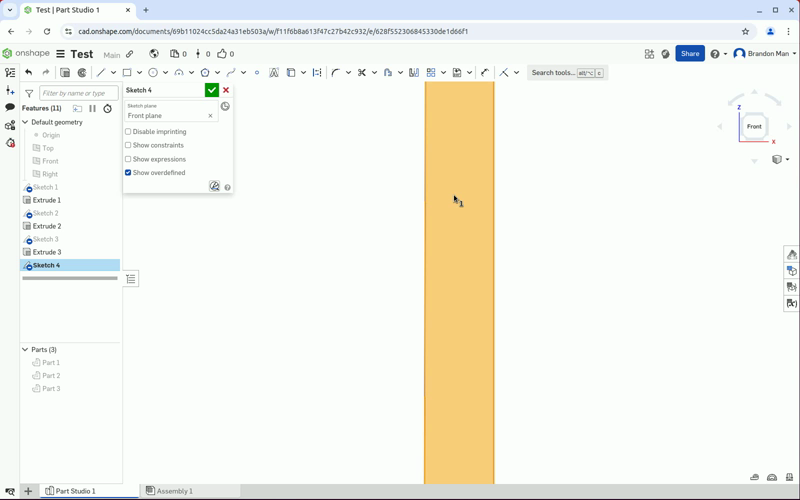
scroll(-6)
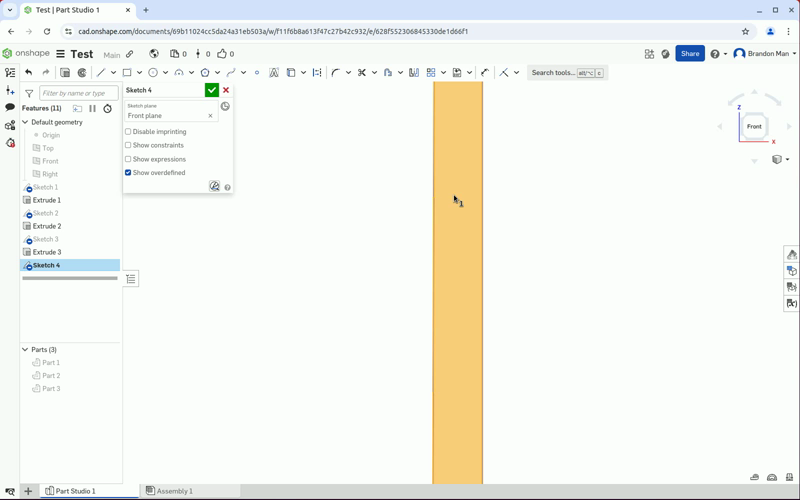
scroll(-6)
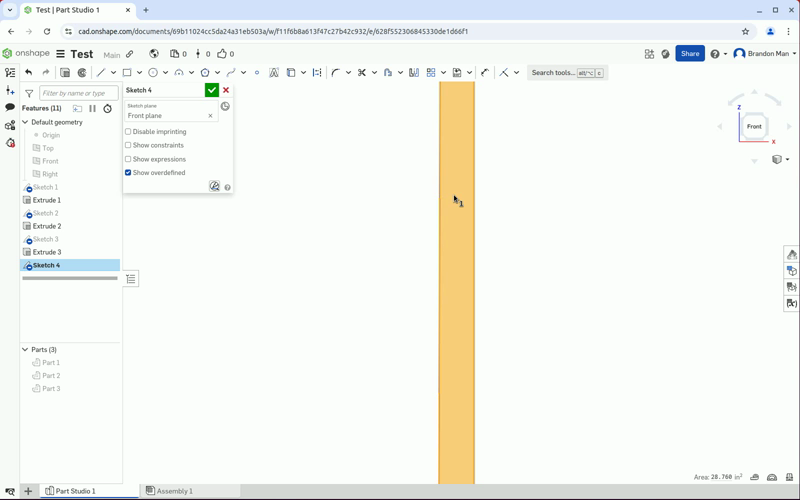
scroll(-6)
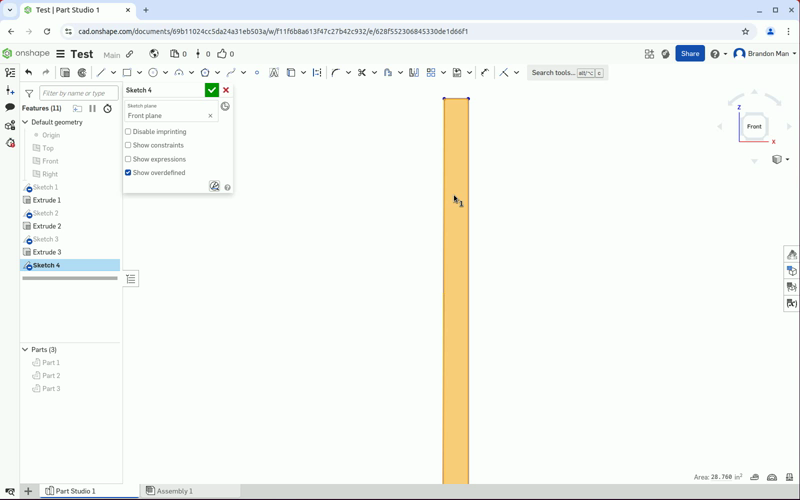
scroll(-6)
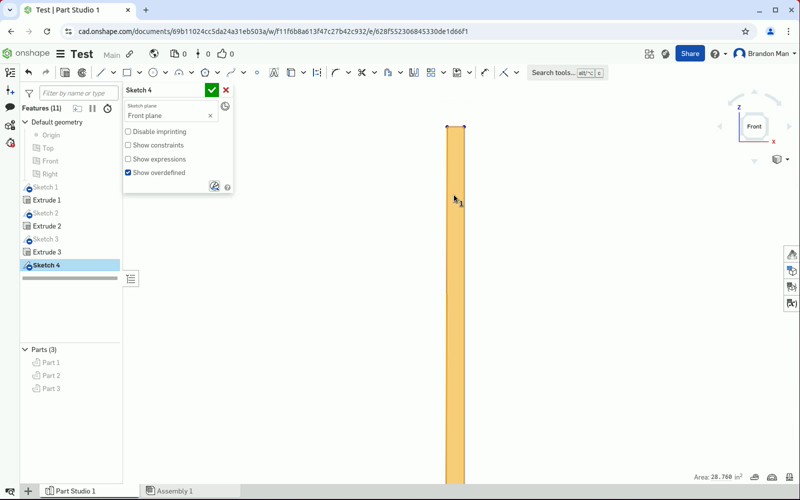
scroll(-6)
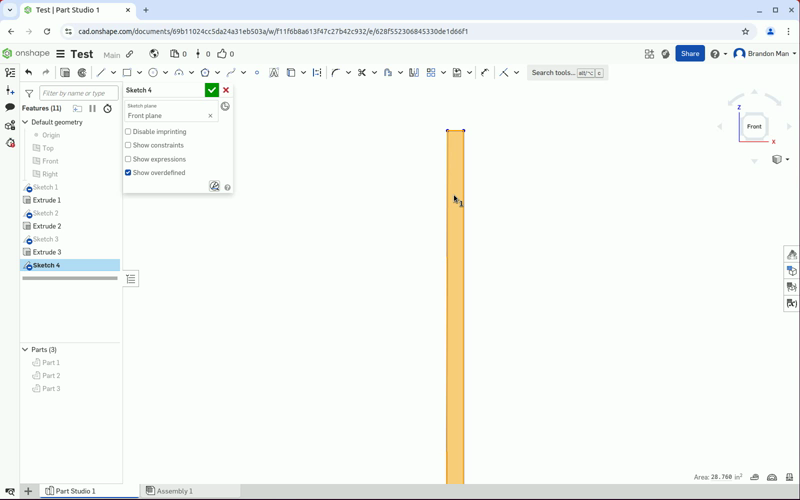
scroll(-6)
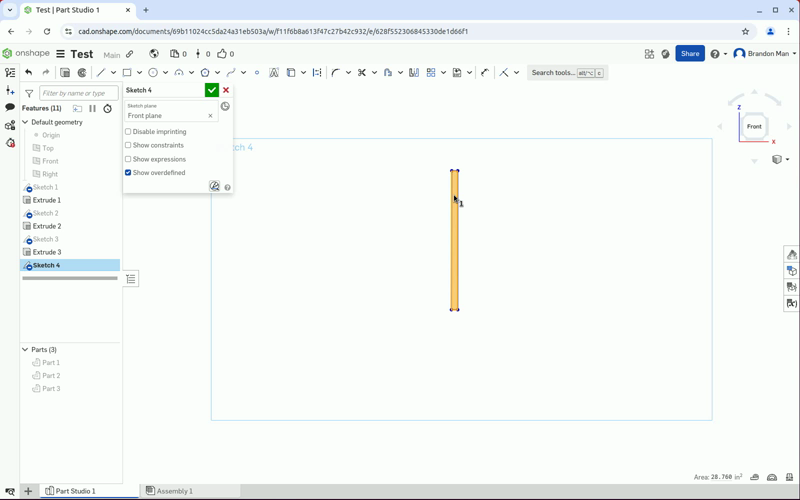
mouse_move(73, 352)
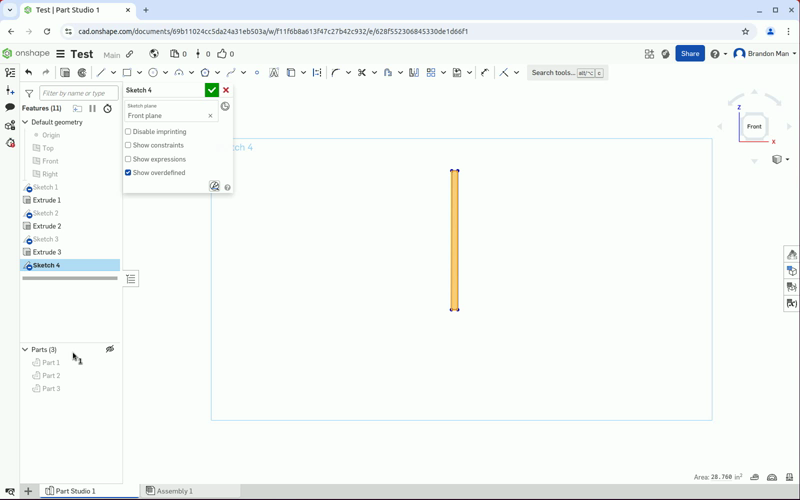
key(shift+y)
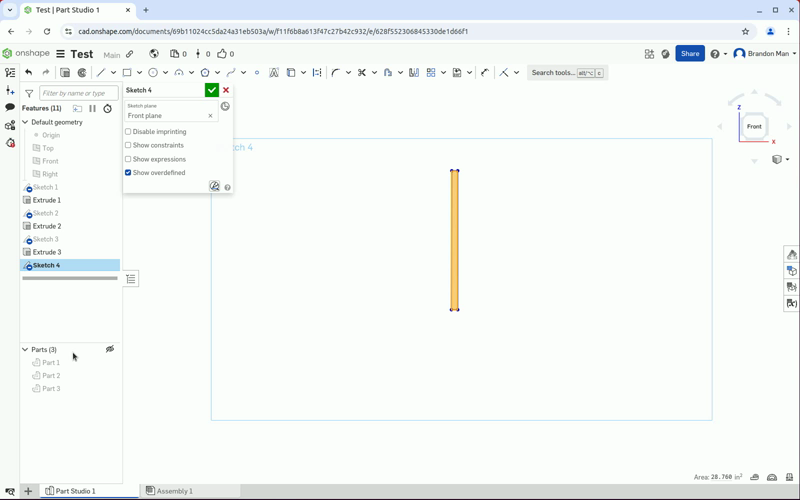
key(shift+e)
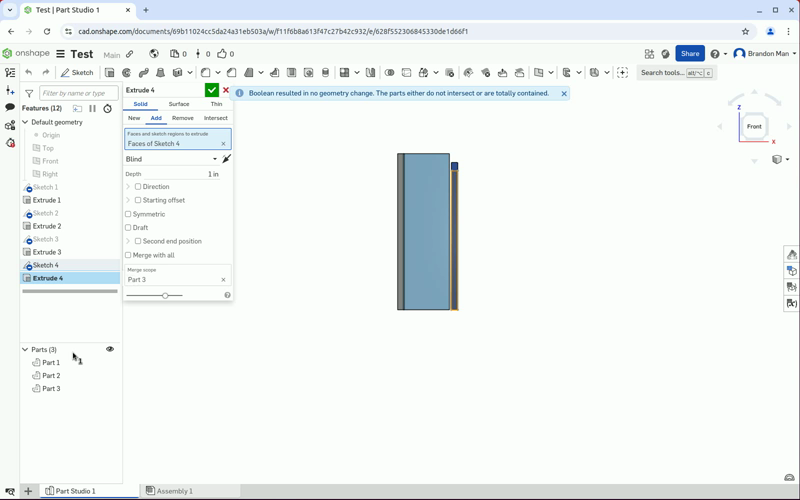
mouse_move(143, 106)
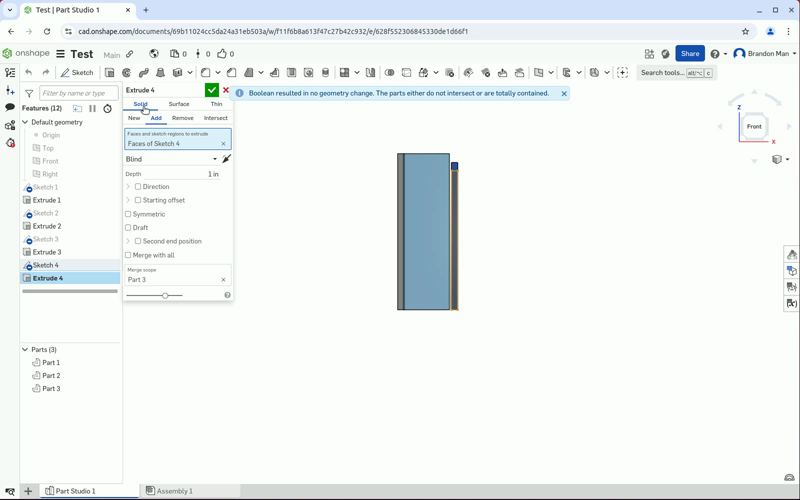
click(143, 106)
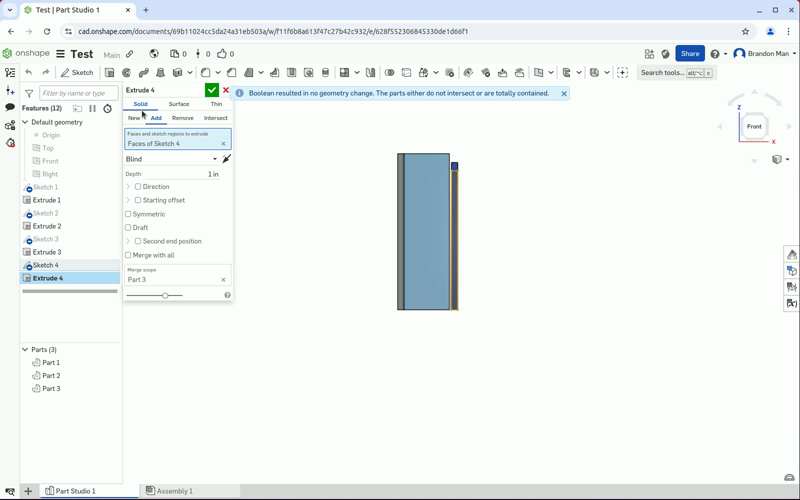
mouse_move(137, 120)
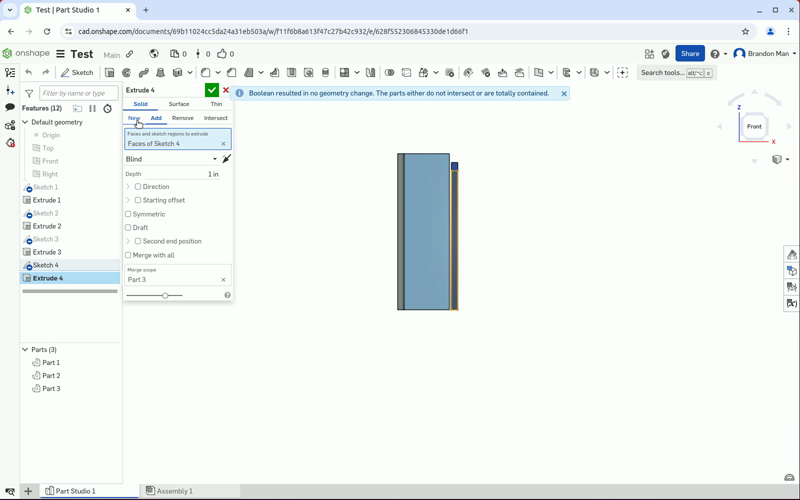
click(137, 120)
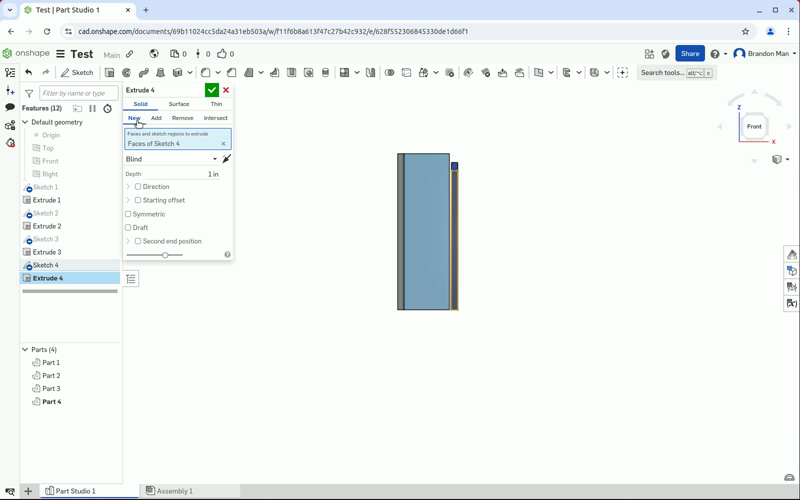
key(tab, 4)
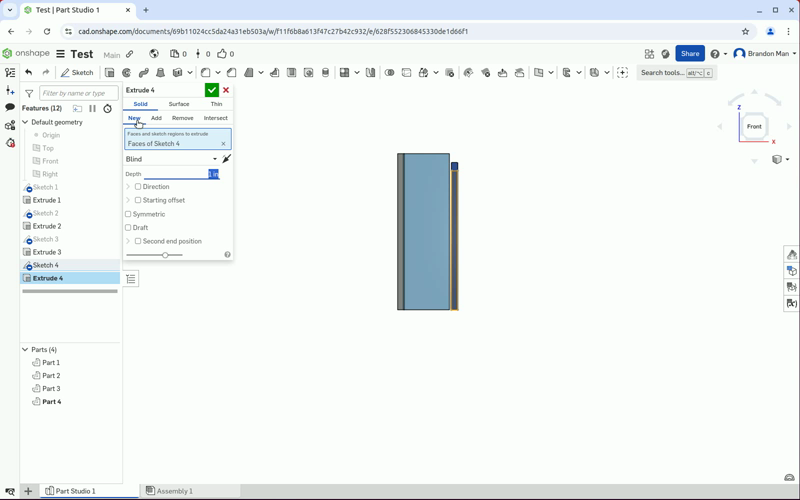
text(-7.221)
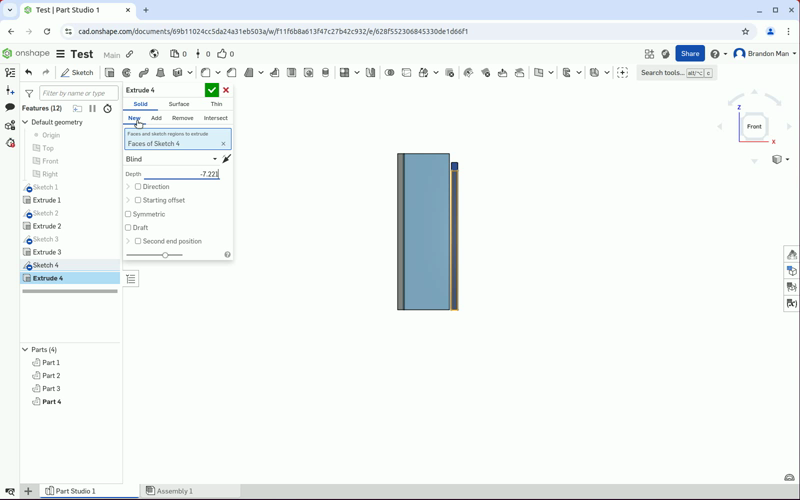
key(enter)
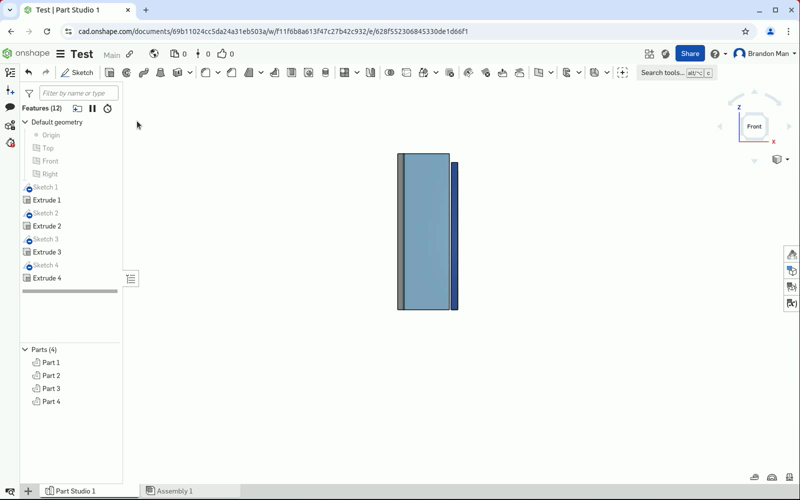
key(shift+h)
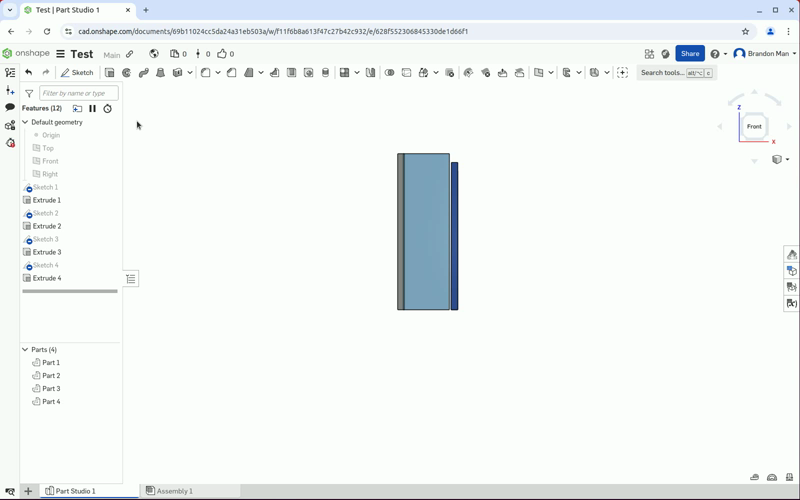
key(shift+h)
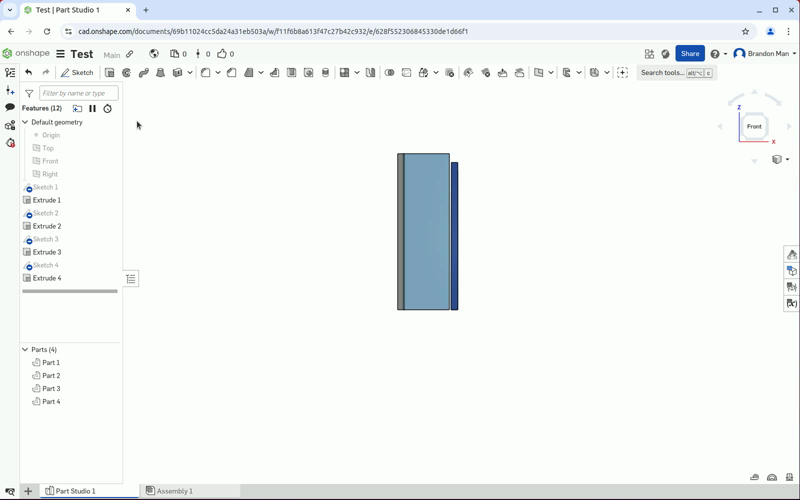
mouse_move(73, 189)
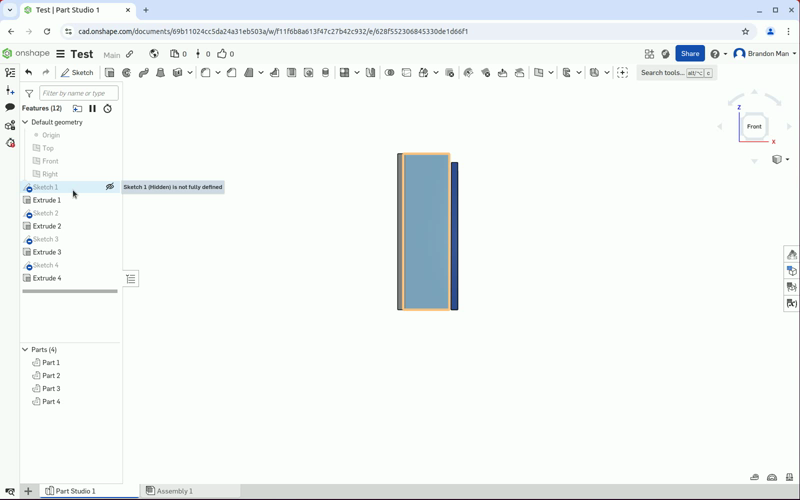
click(73, 189)
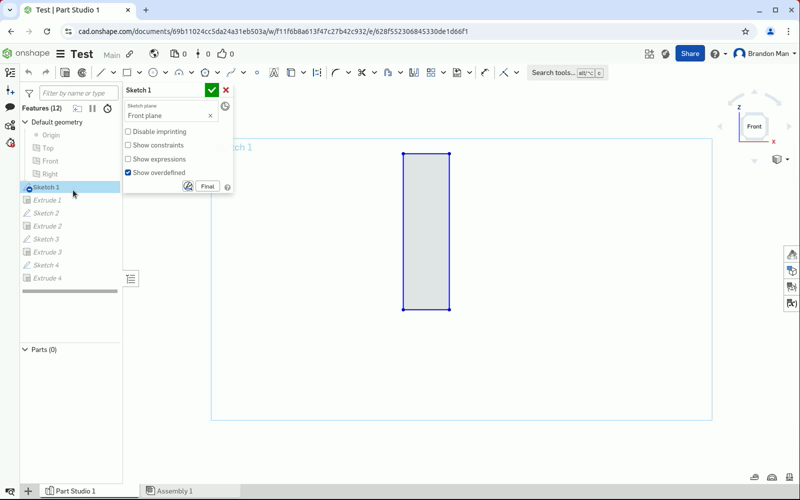
mouse_move(229, 92)
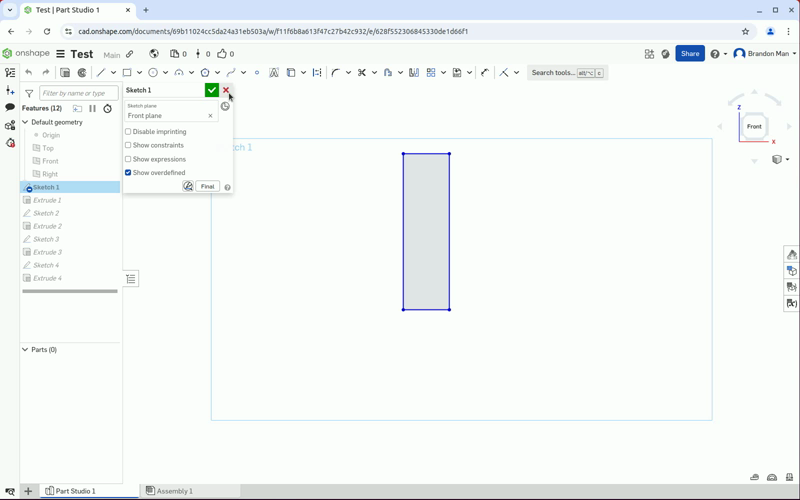
click(229, 92)
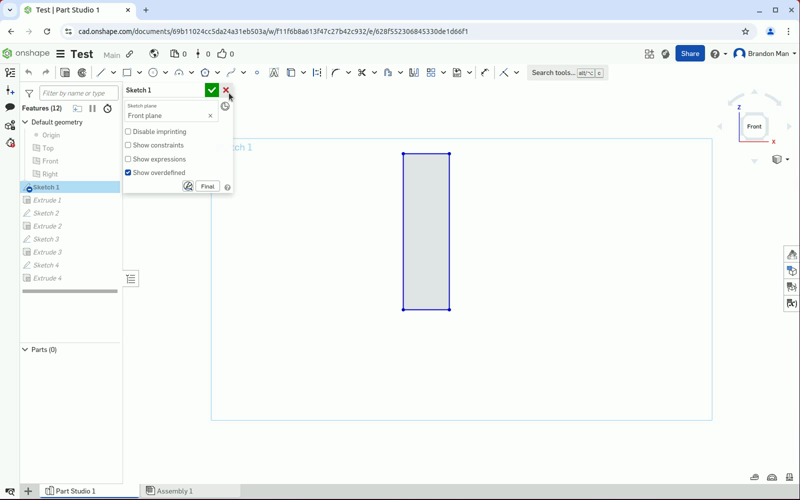
key(shift+s)
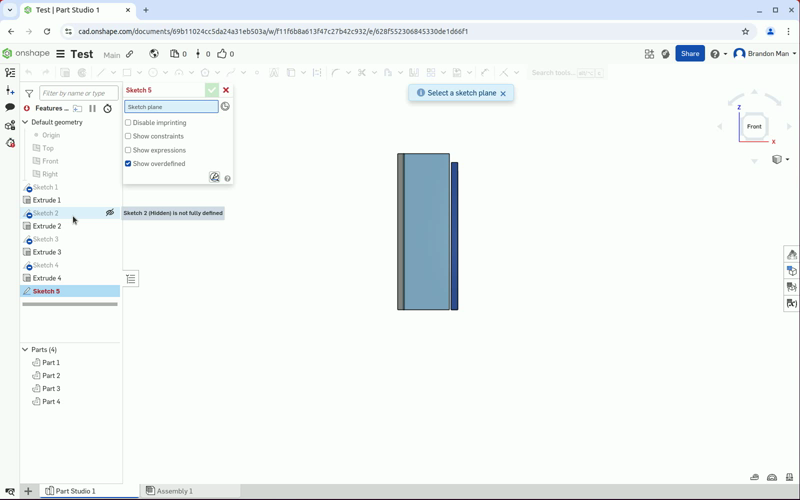
scroll(3)
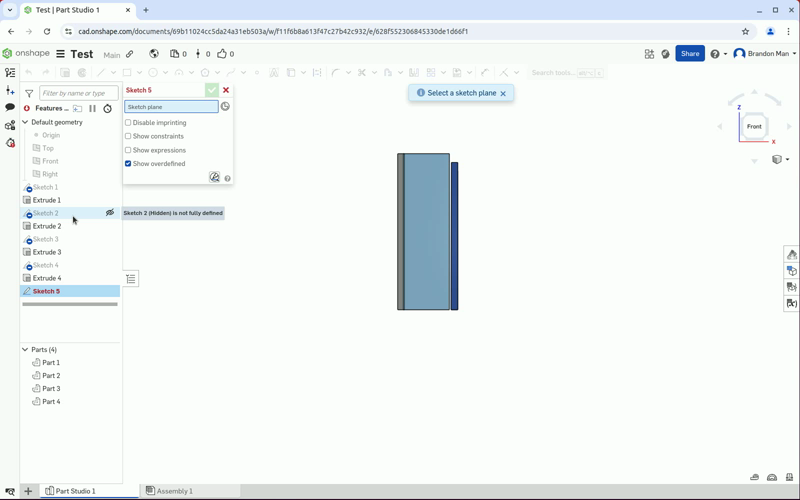
mouse_move(73, 163)
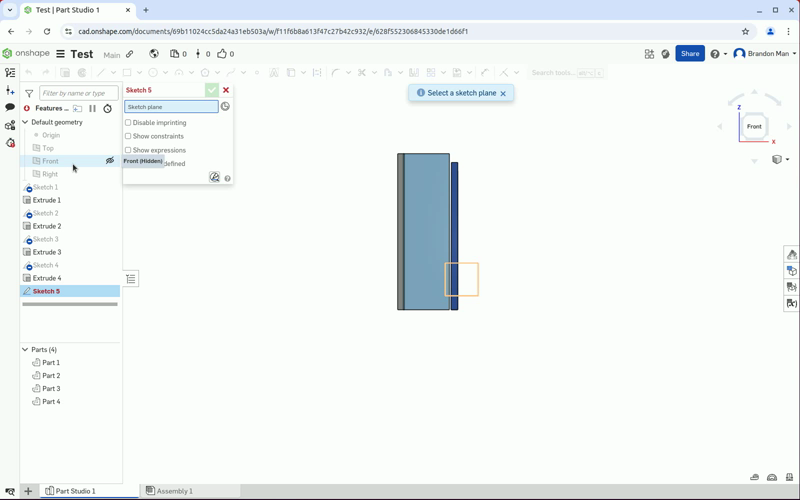
click(73, 163)
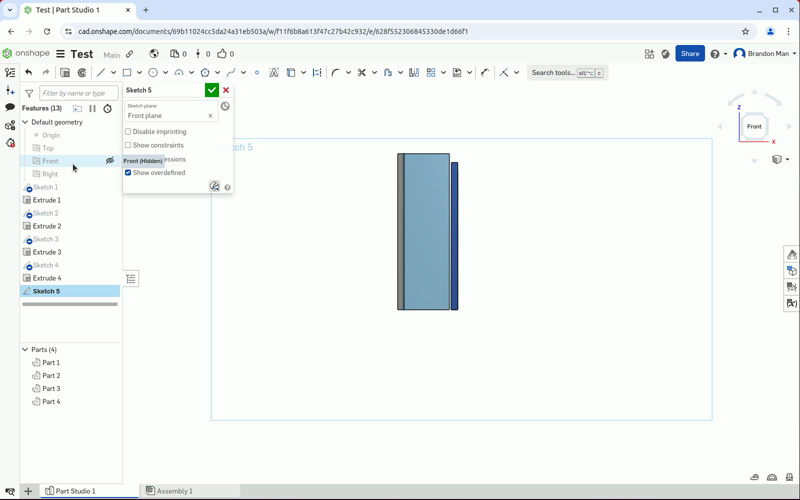
mouse_move(73, 352)
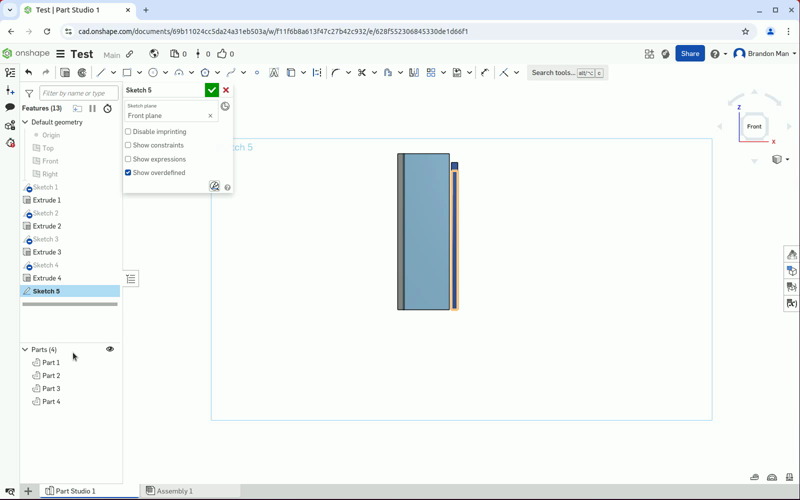
key(y)
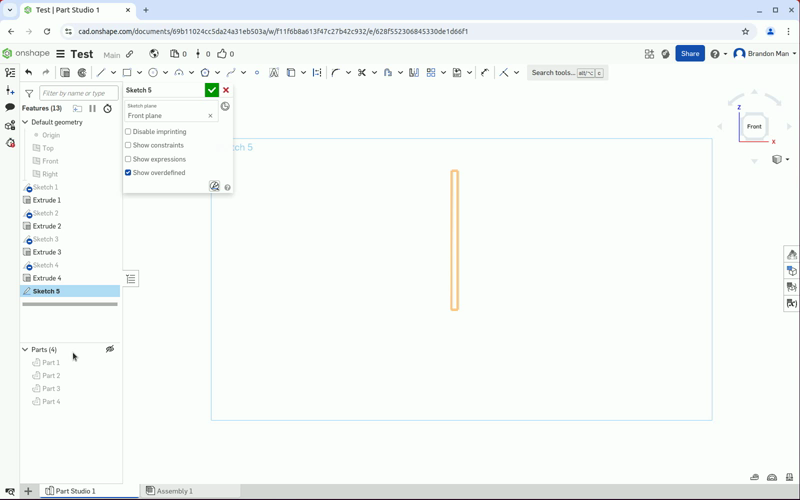
key(l)
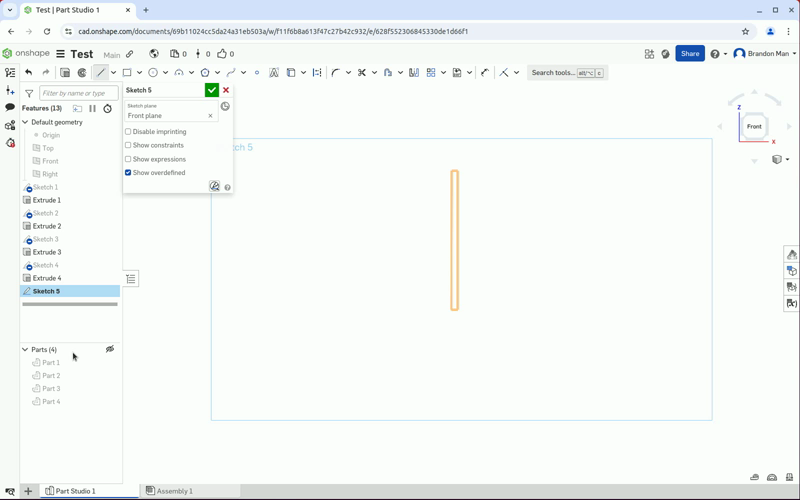
key_down(shift)
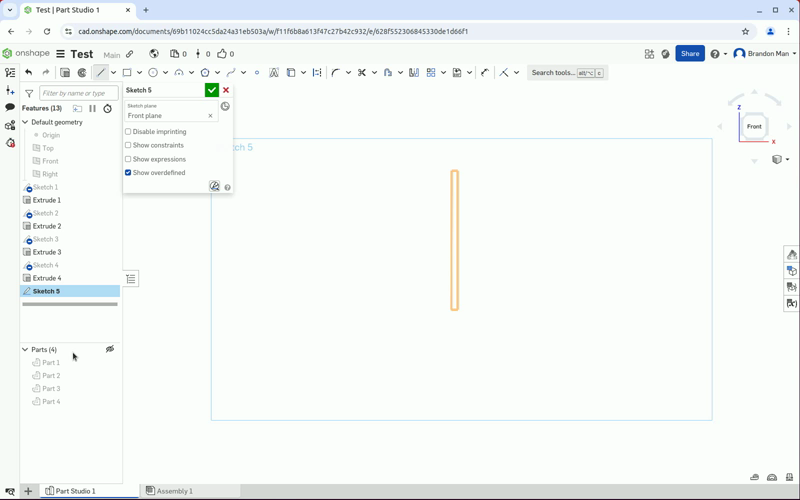
mouse_move(404, 309)
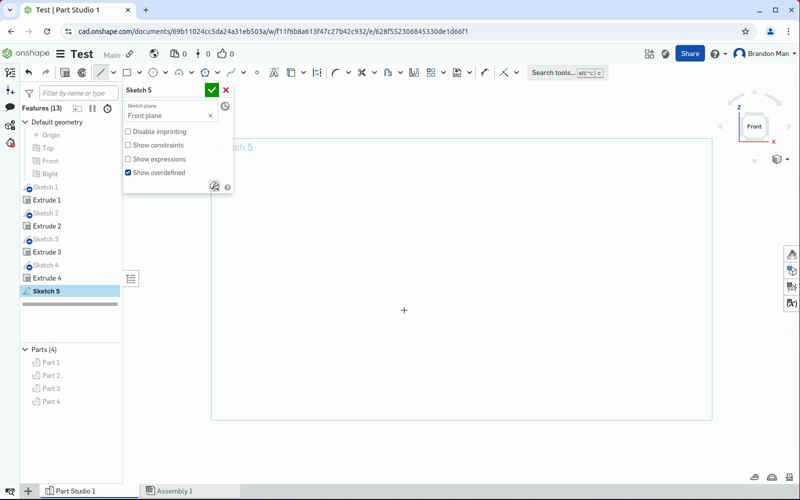
click(404, 309)
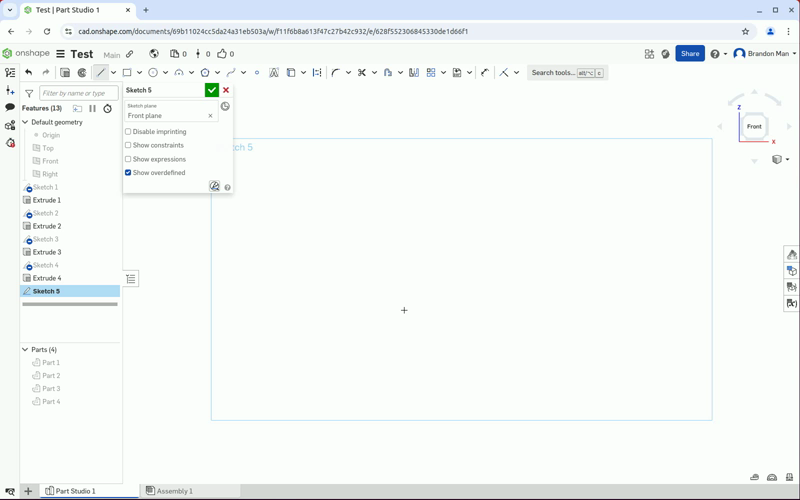
key_up(shift)
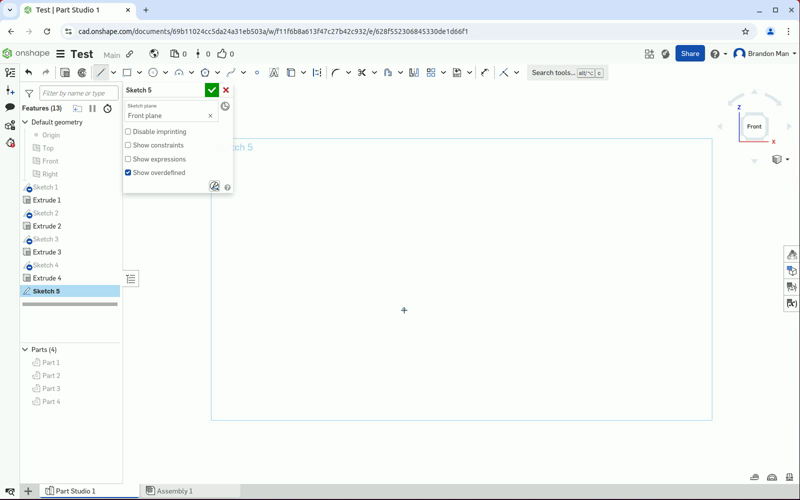
key_down(shift)
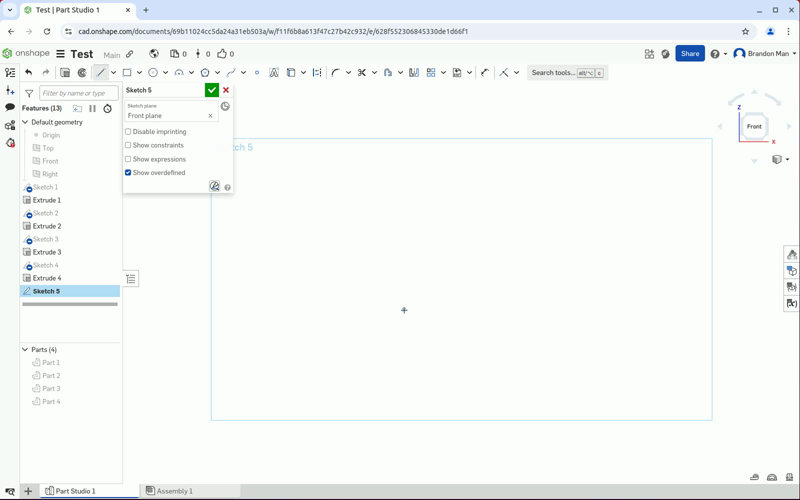
mouse_move(434, 309)
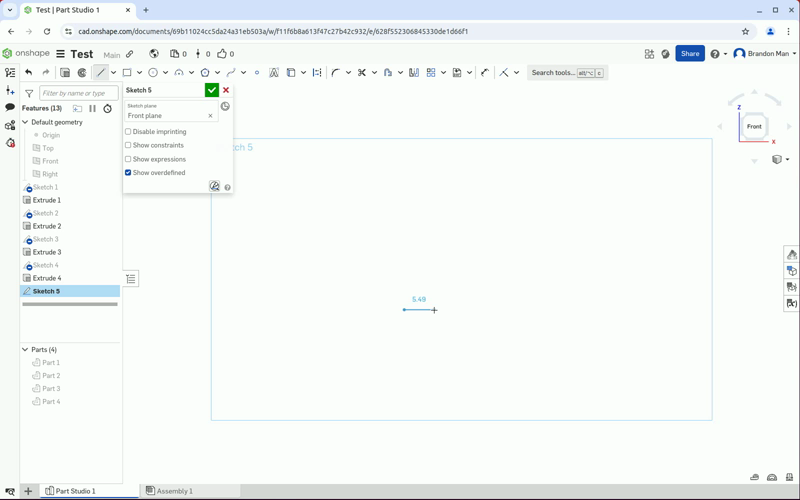
mouse_move(410, 309)
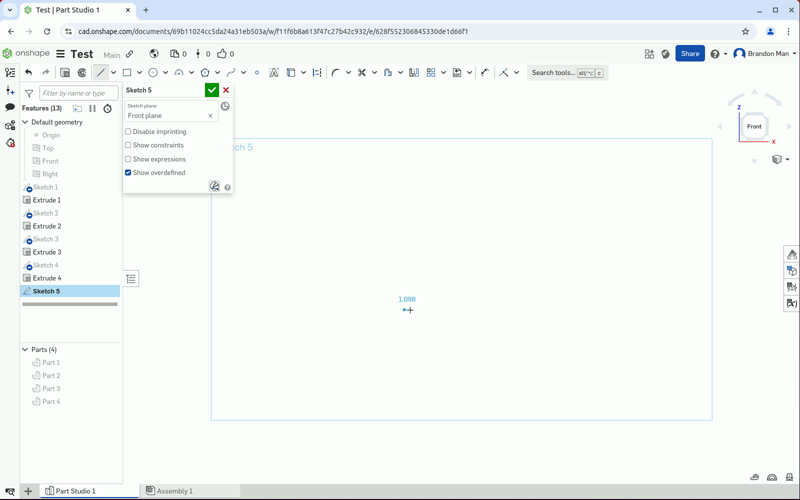
scroll(6)
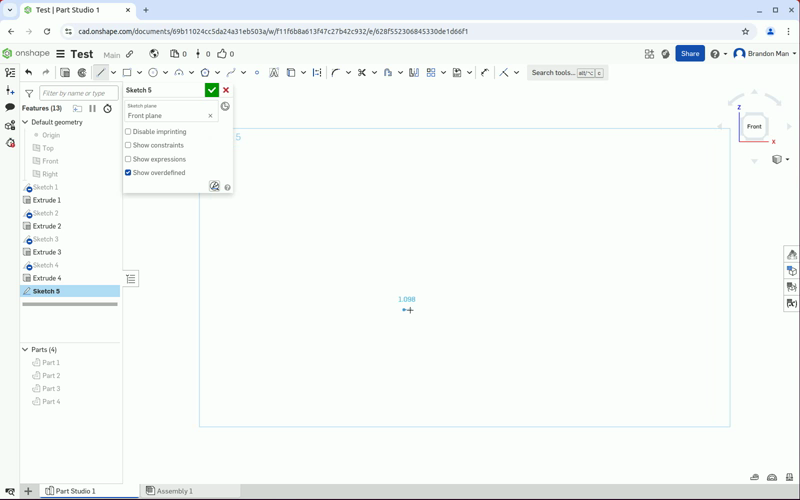
scroll(6)
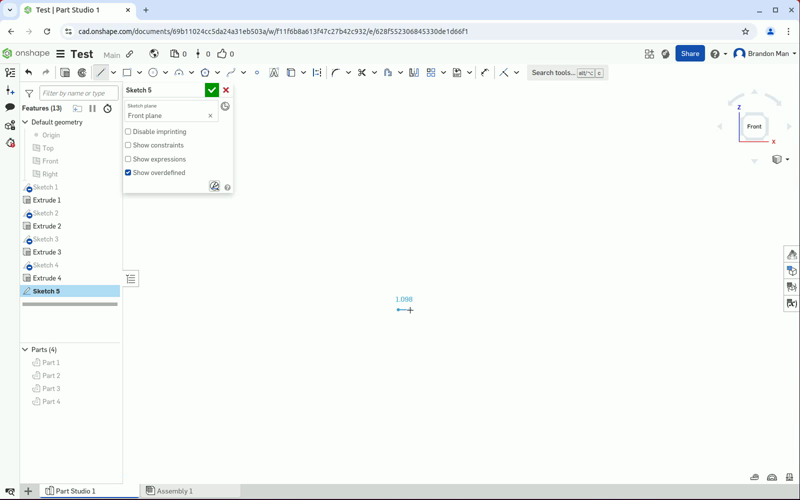
scroll(6)
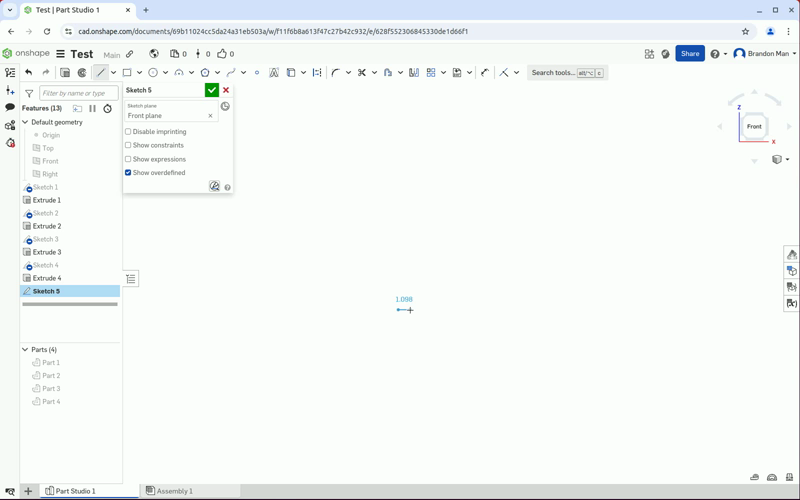
scroll(6)
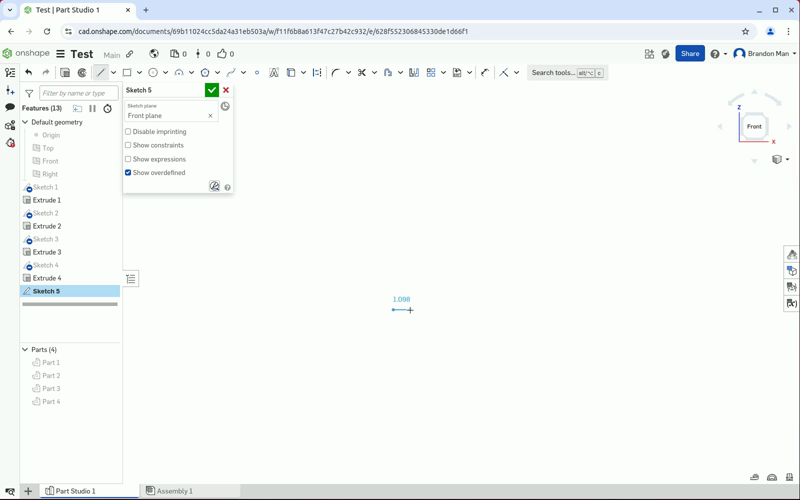
scroll(6)
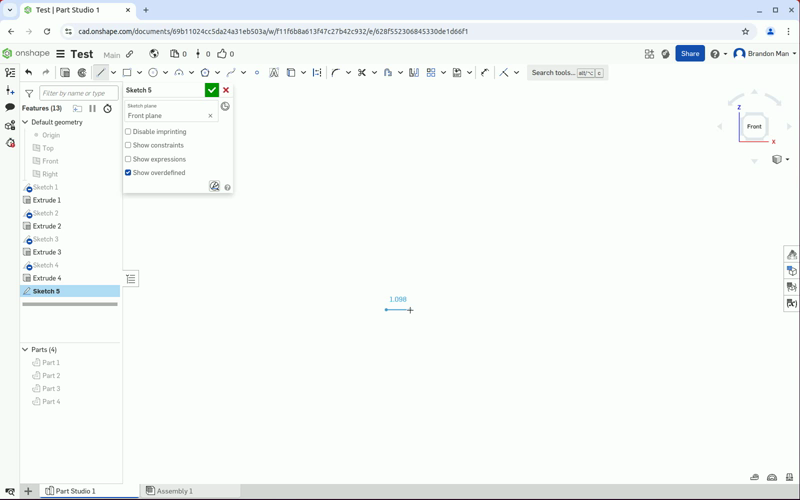
scroll(6)
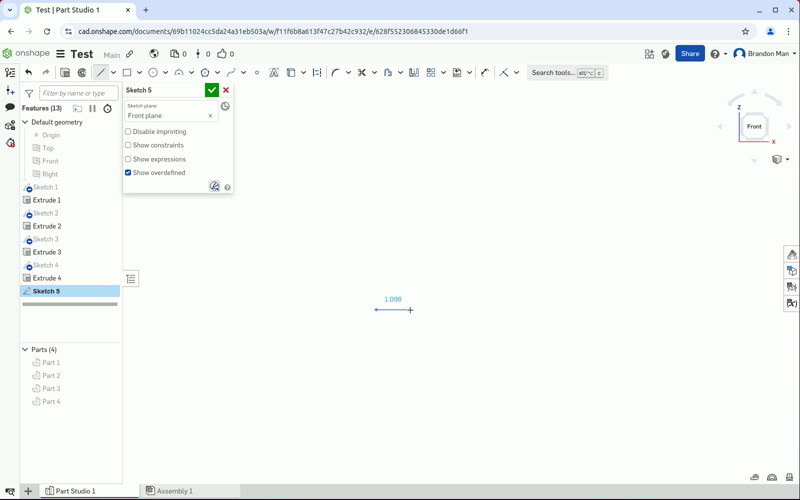
scroll(6)
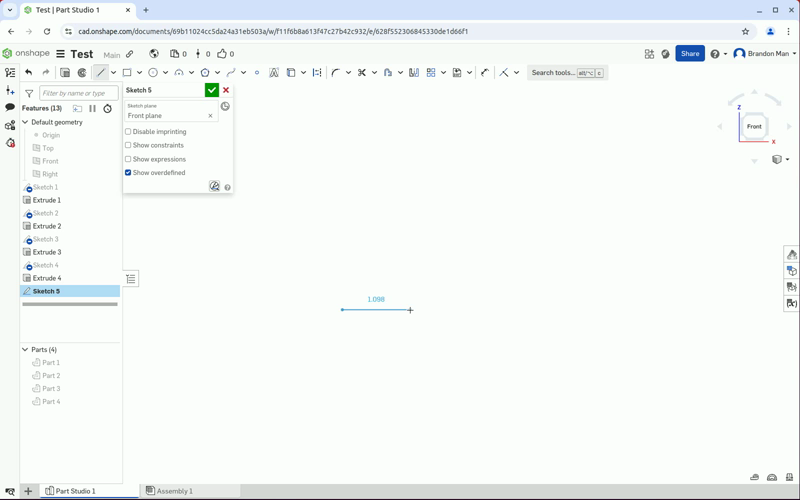
click(410, 309)
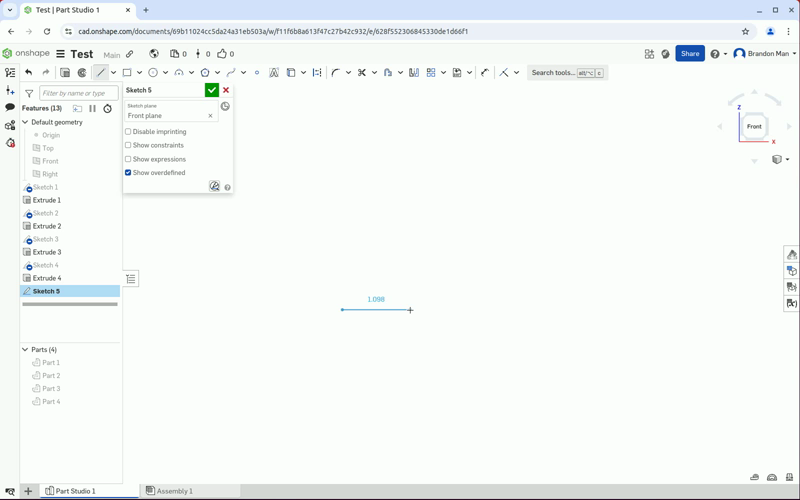
scroll(-6)
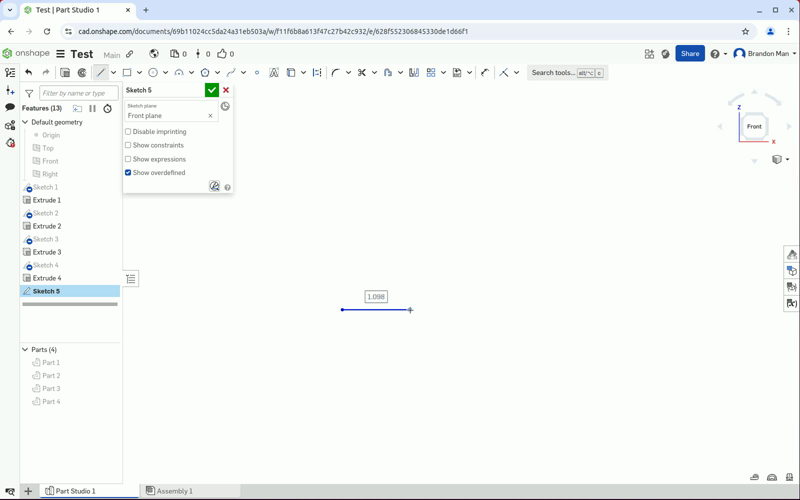
scroll(-6)
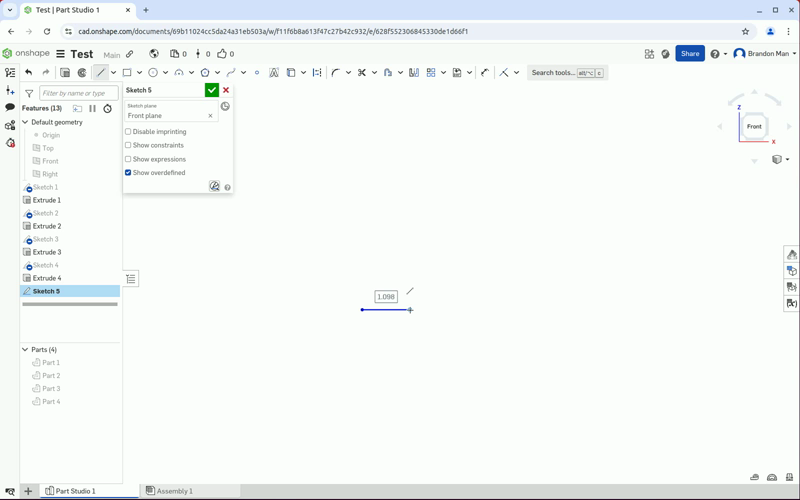
scroll(-6)
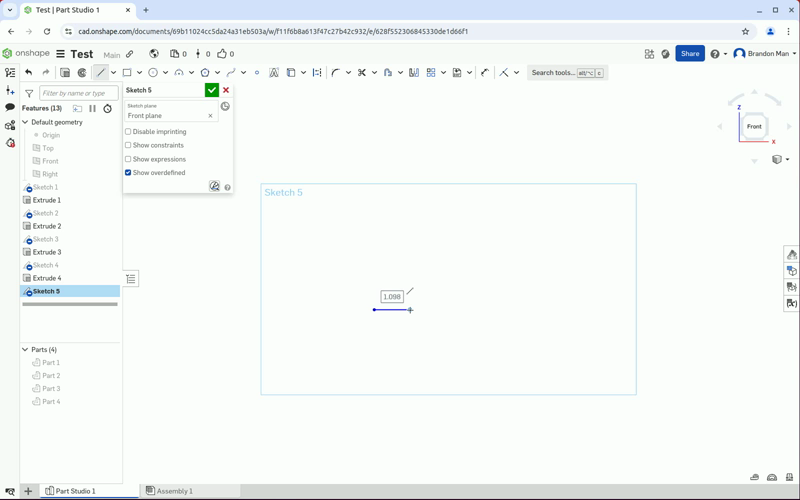
scroll(-6)
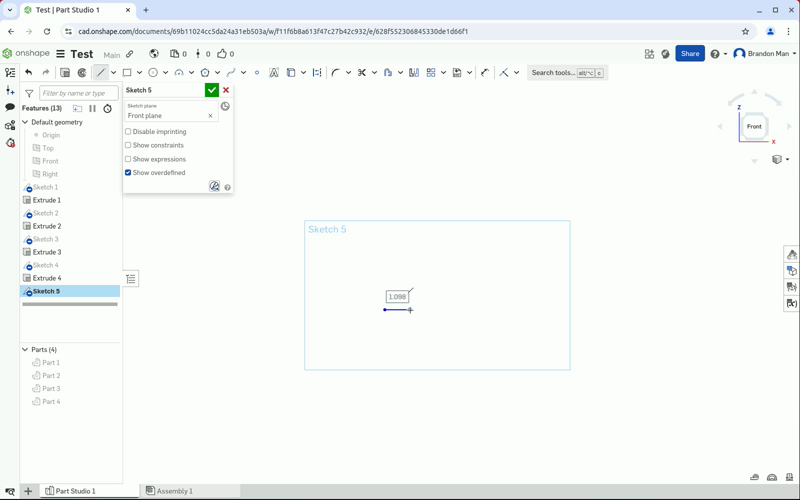
scroll(-6)
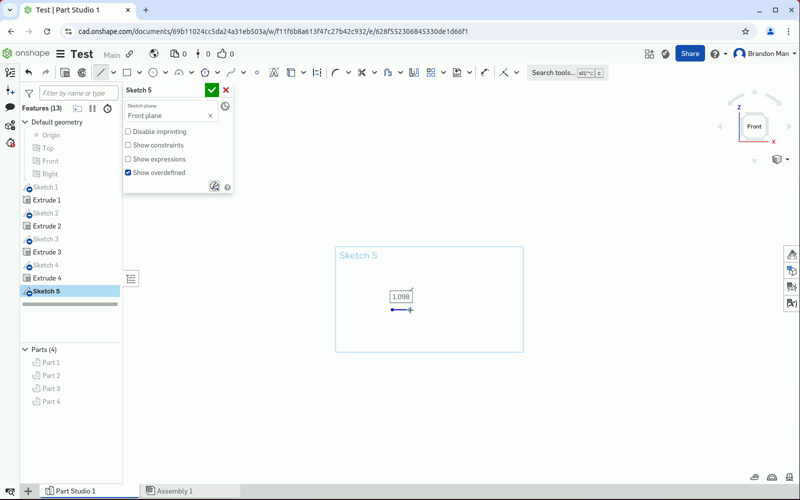
scroll(-6)
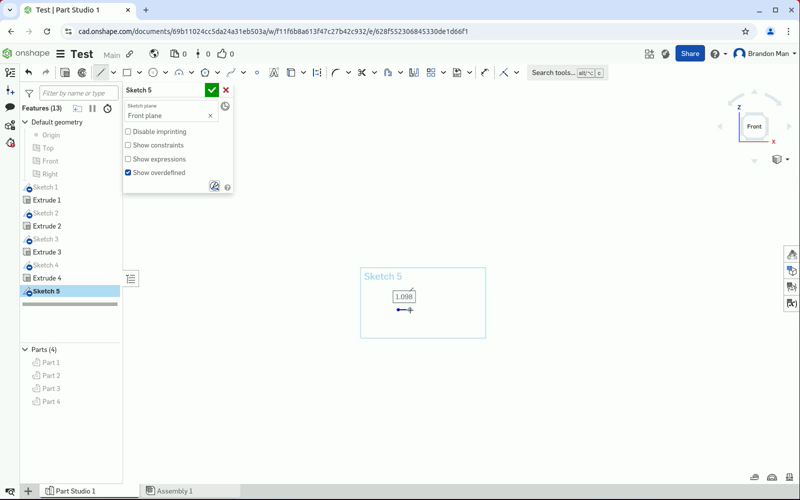
scroll(-6)
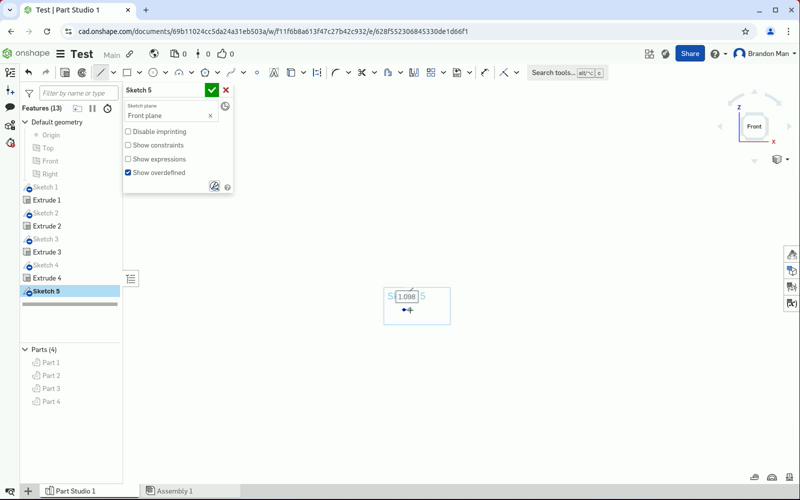
key_up(shift)
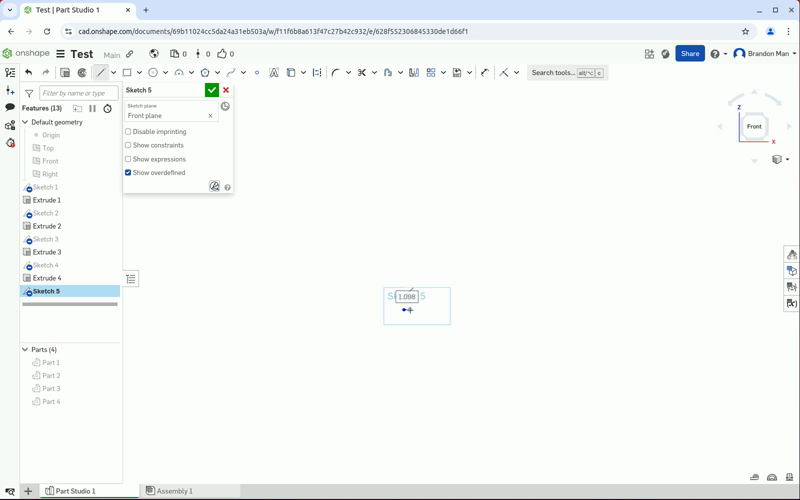
key_down(shift)
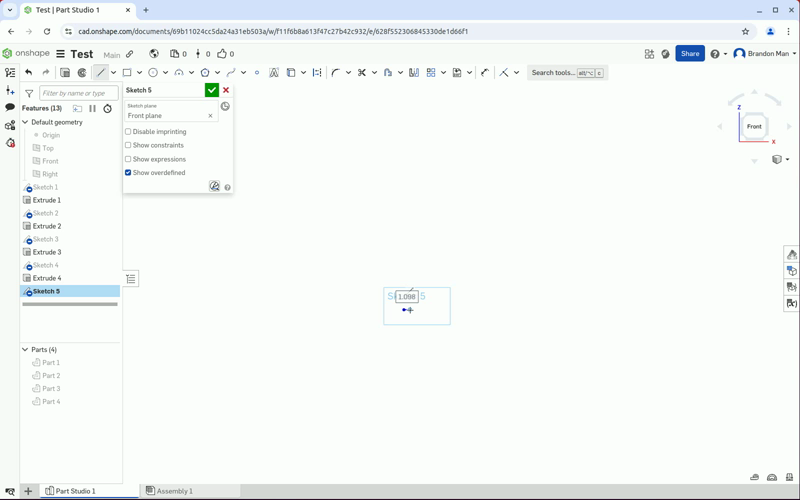
mouse_move(410, 170)
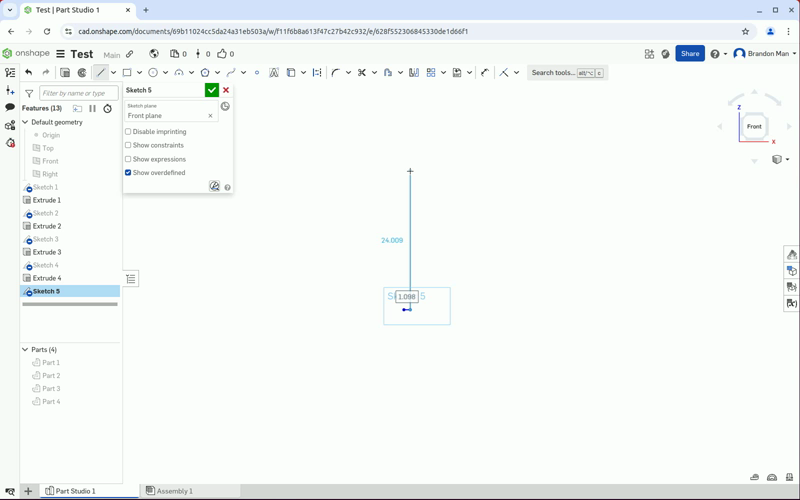
click(410, 170)
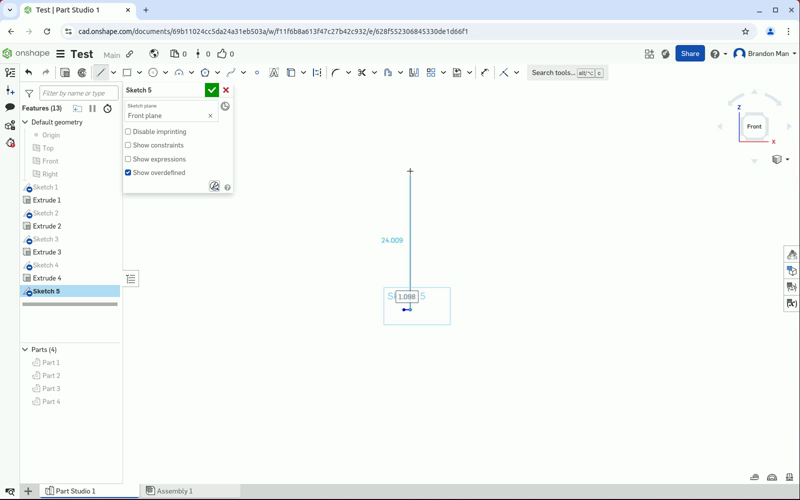
key_up(shift)
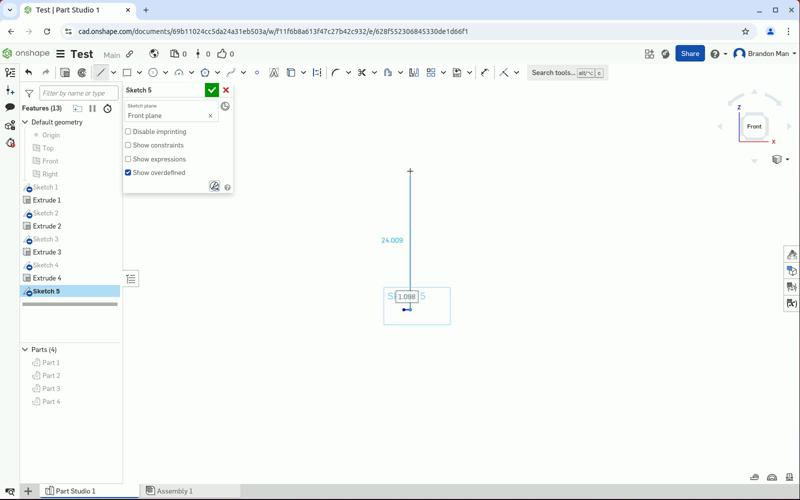
key_down(shift)
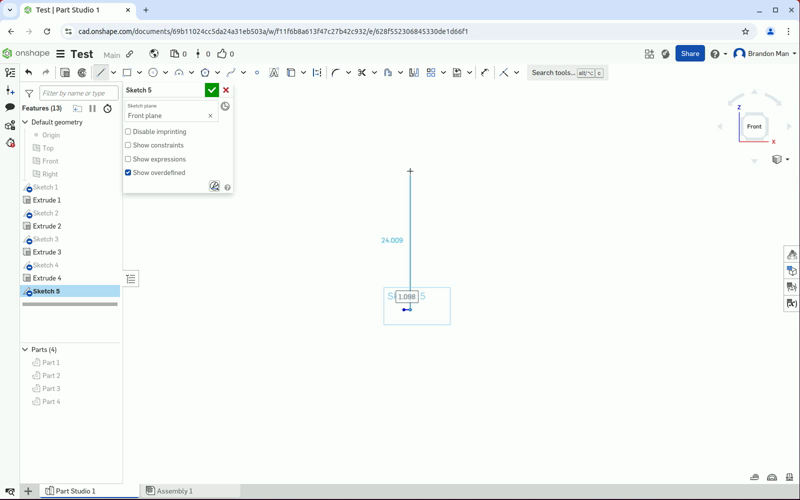
mouse_move(440, 170)
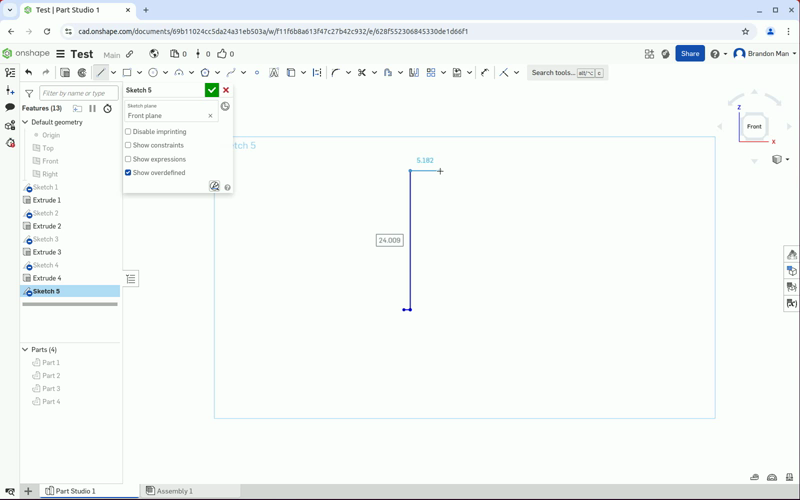
mouse_move(404, 170)
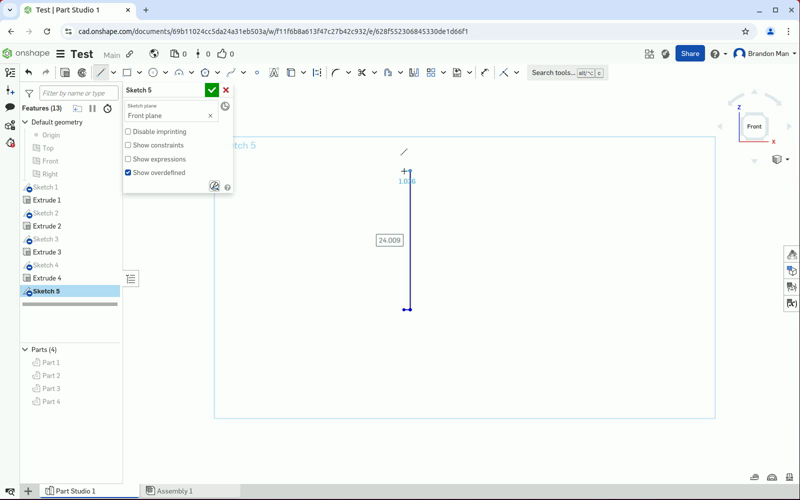
scroll(6)
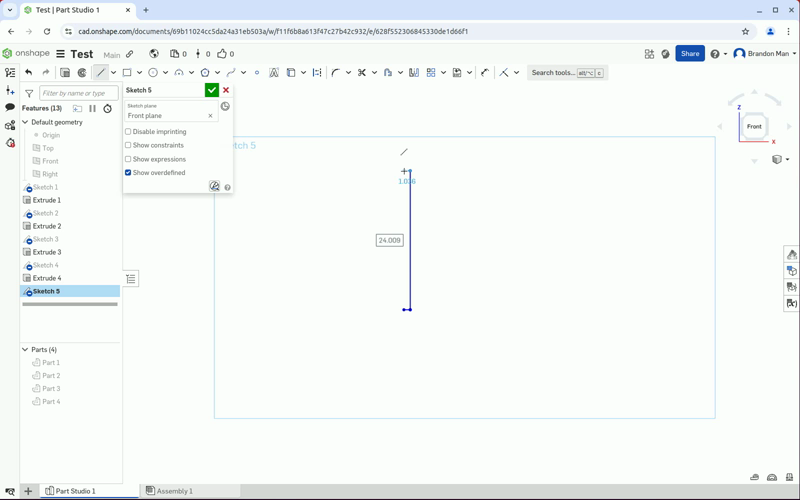
scroll(6)
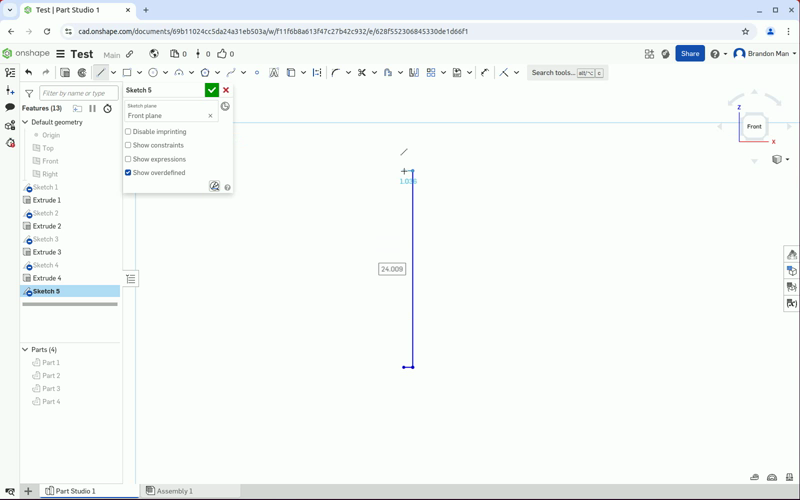
scroll(6)
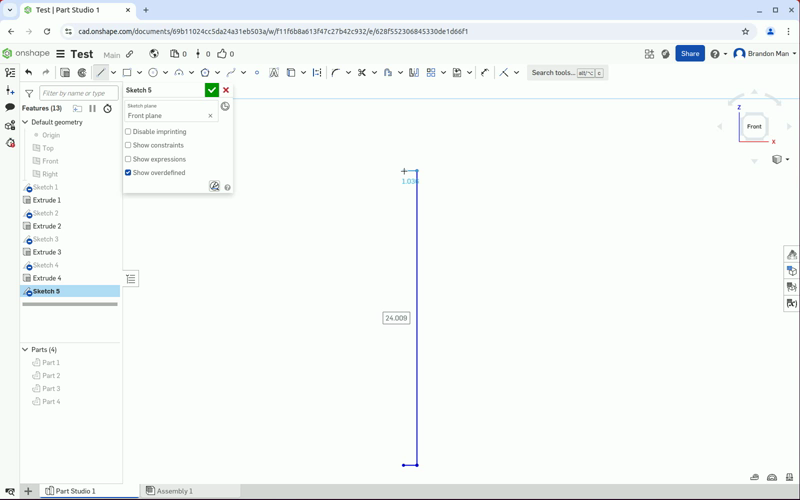
scroll(6)
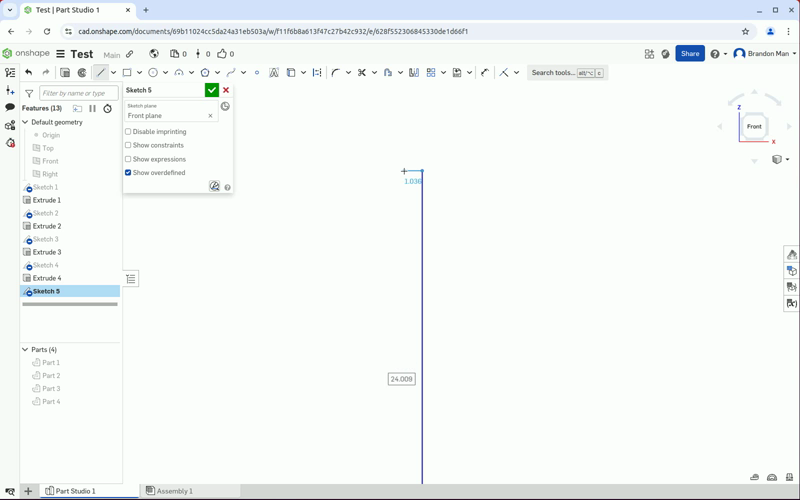
scroll(6)
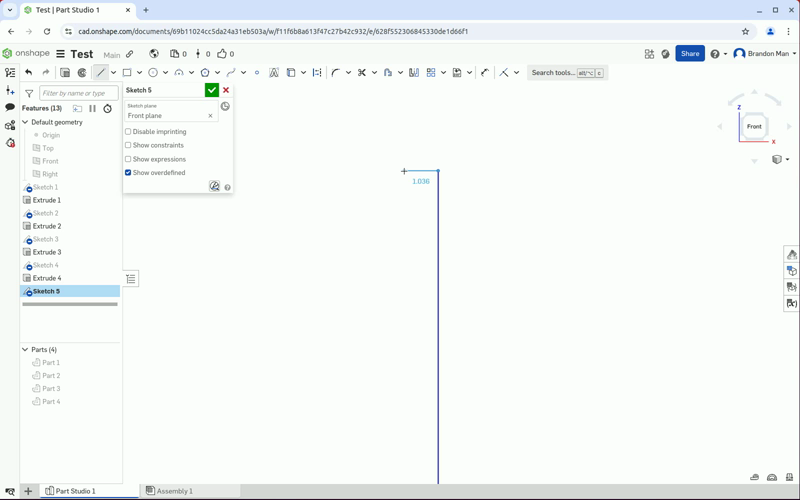
scroll(6)
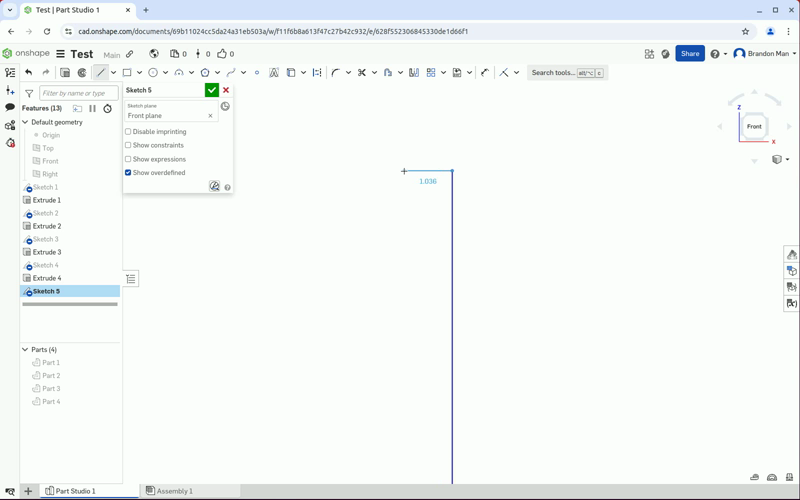
scroll(6)
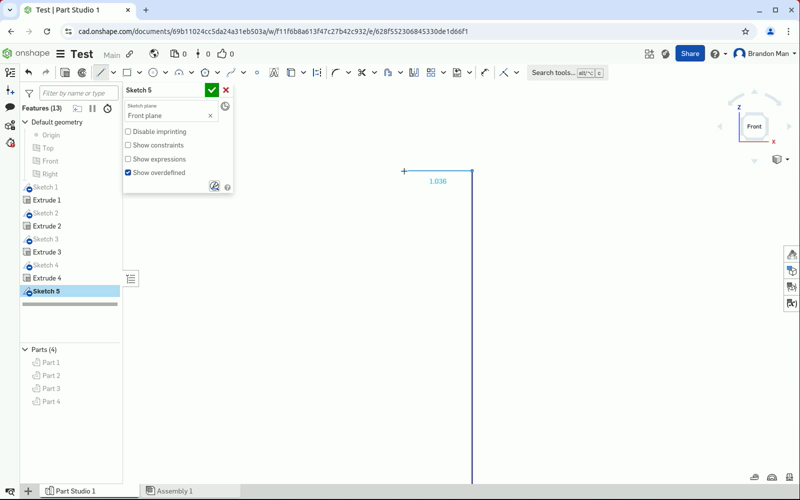
click(404, 170)
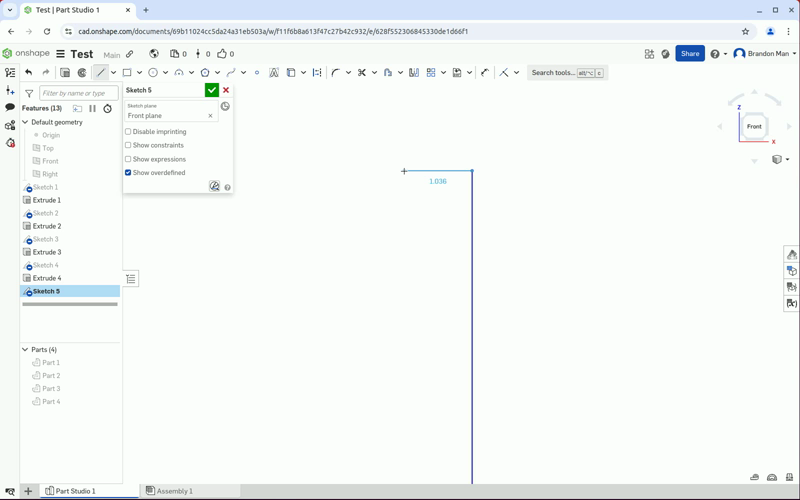
scroll(-6)
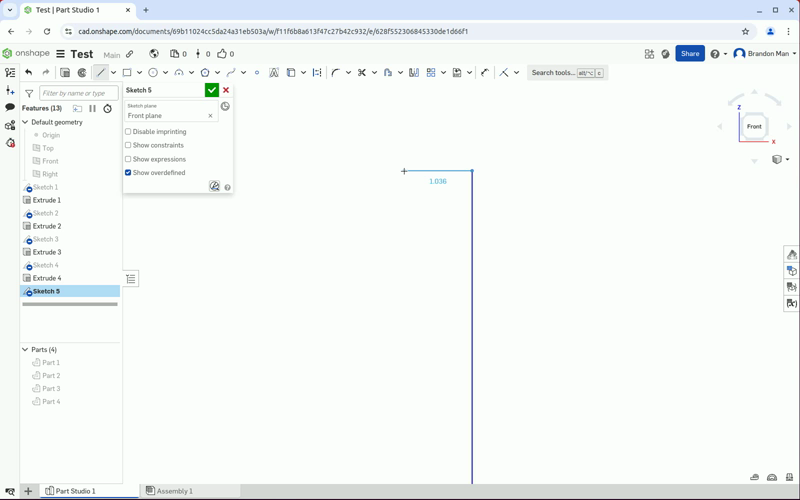
scroll(-6)
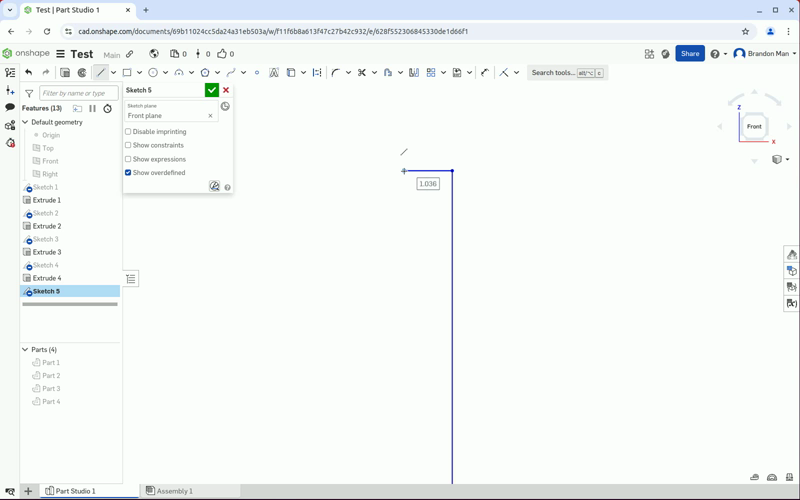
scroll(-6)
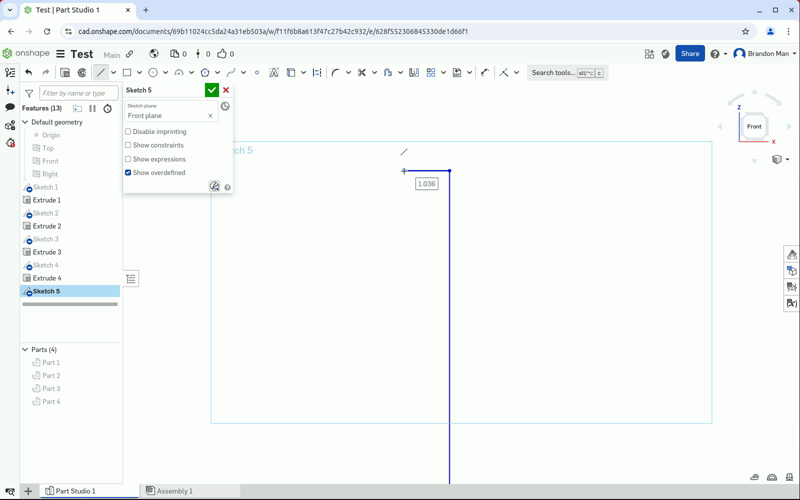
scroll(-6)
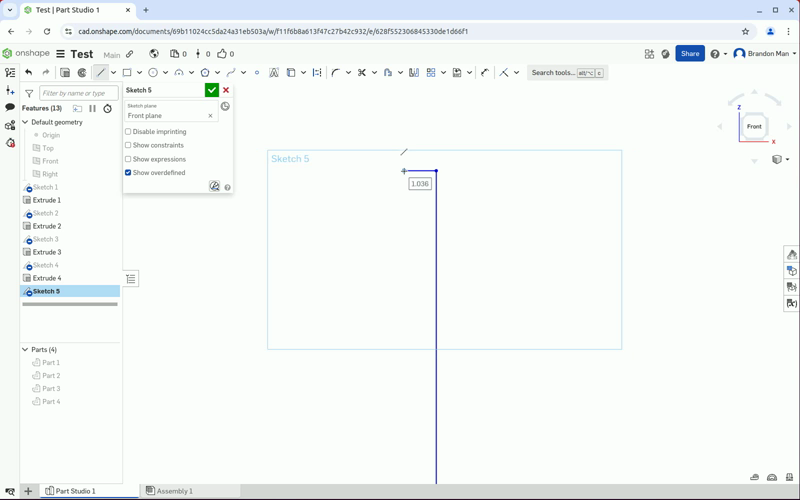
scroll(-6)
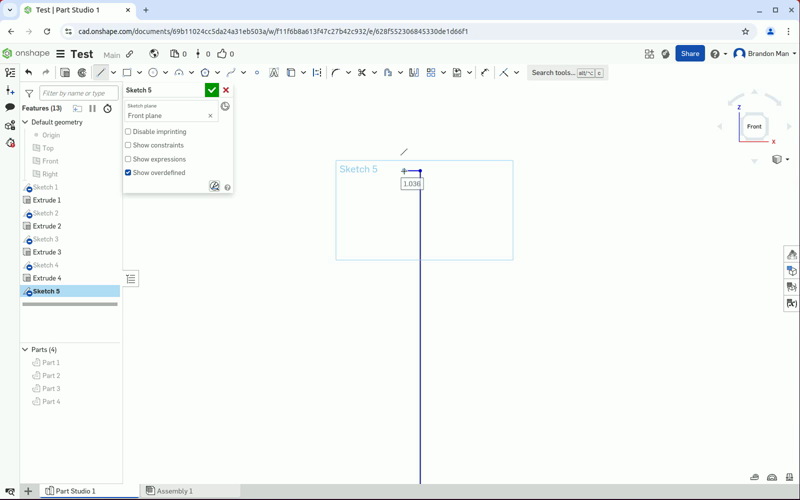
scroll(-6)
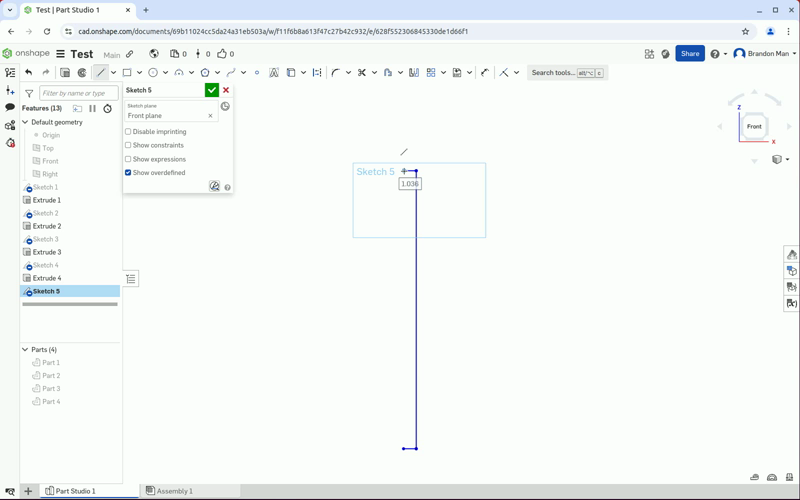
scroll(-6)
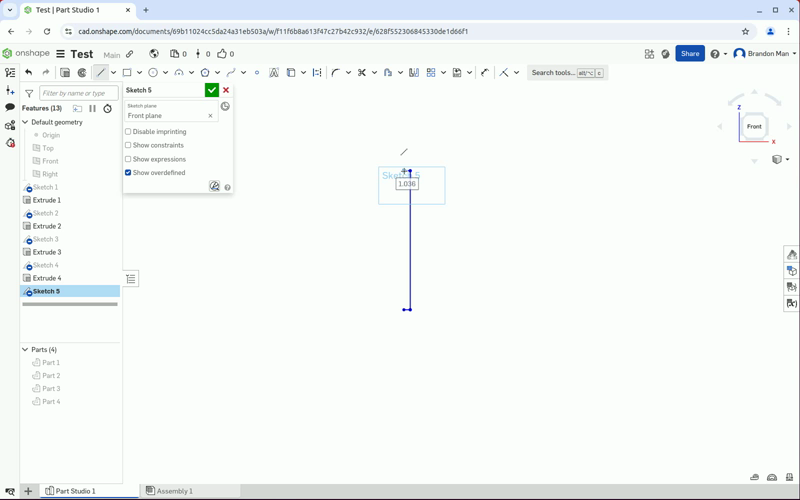
key_up(shift)
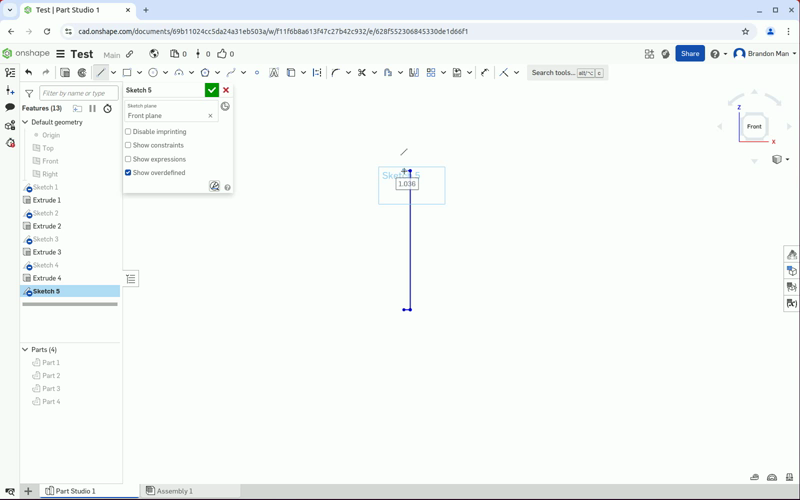
key_down(shift)
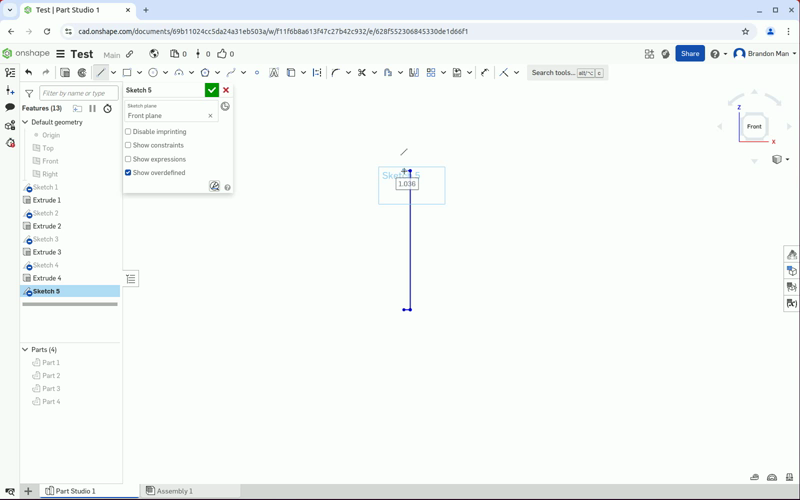
mouse_move(404, 309)
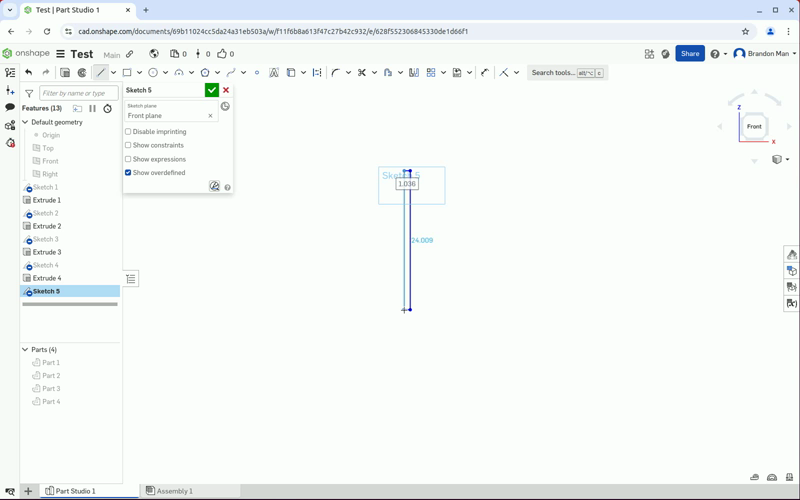
key_up(shift)
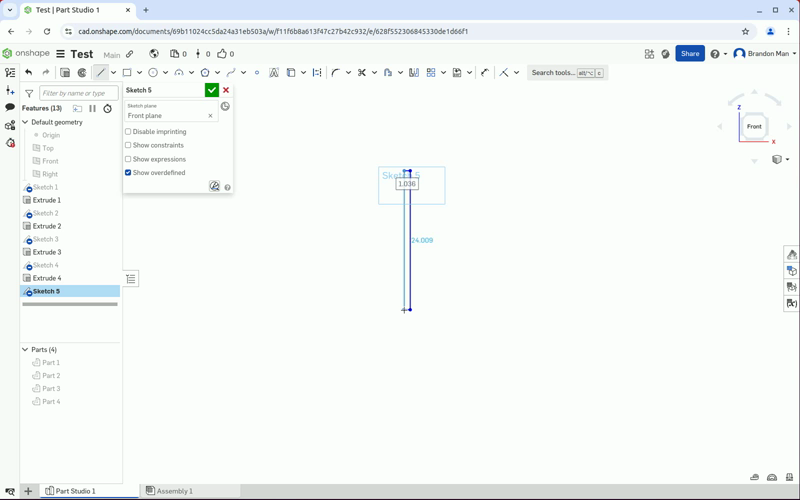
click(404, 309)
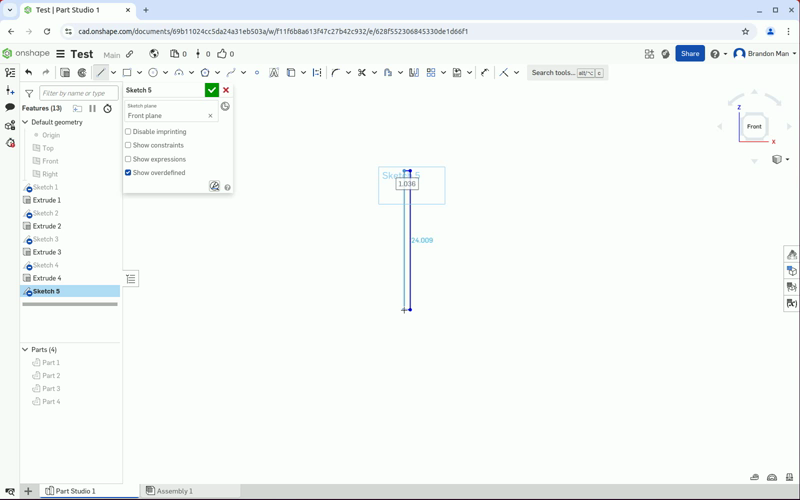
key(esc)
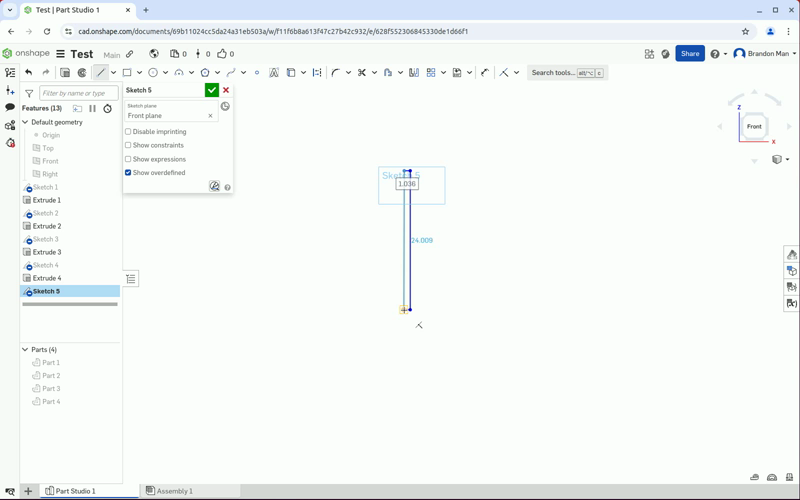
mouse_move(404, 307)
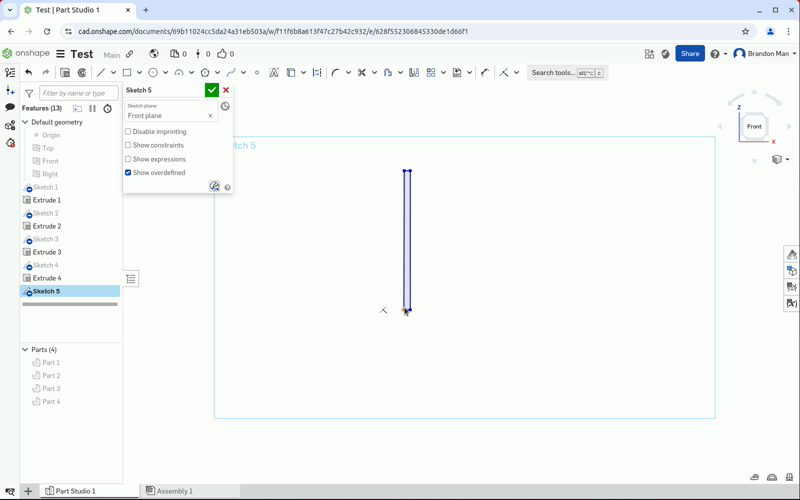
scroll(6)
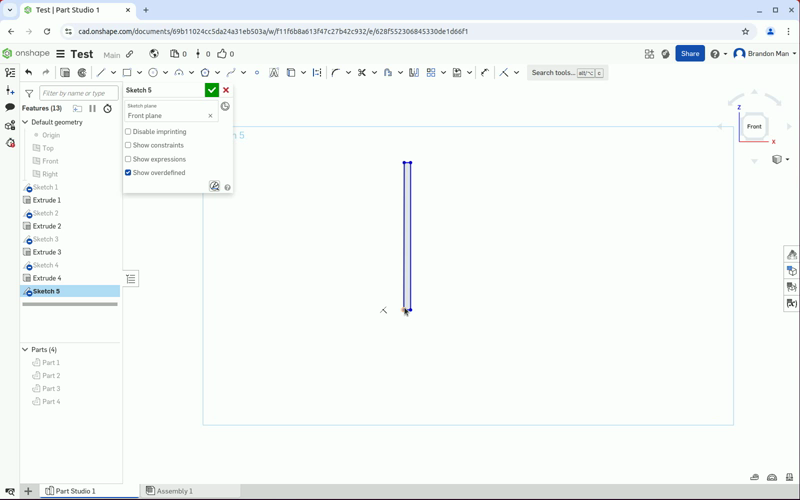
scroll(6)
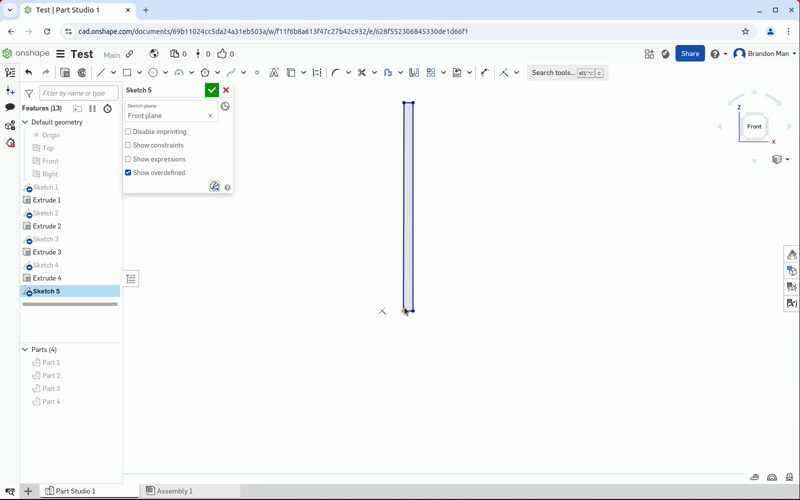
scroll(6)
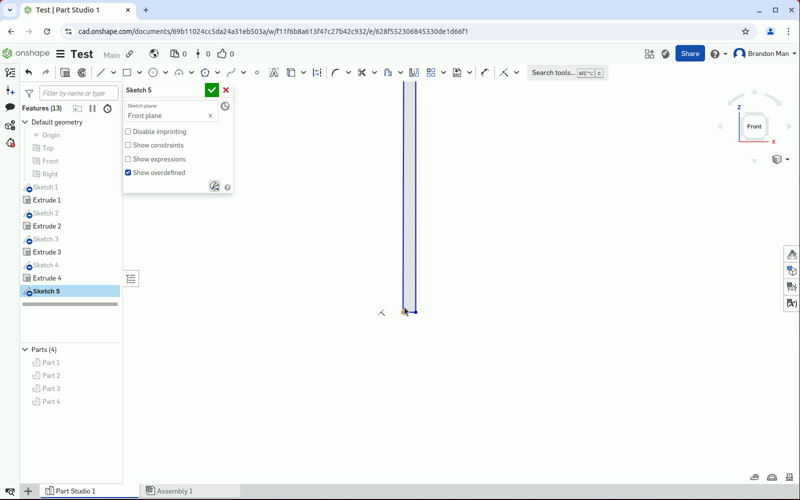
scroll(6)
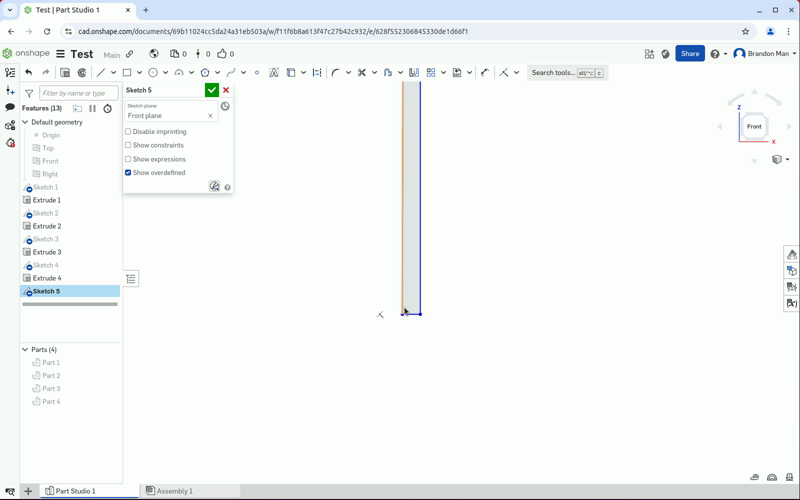
scroll(6)
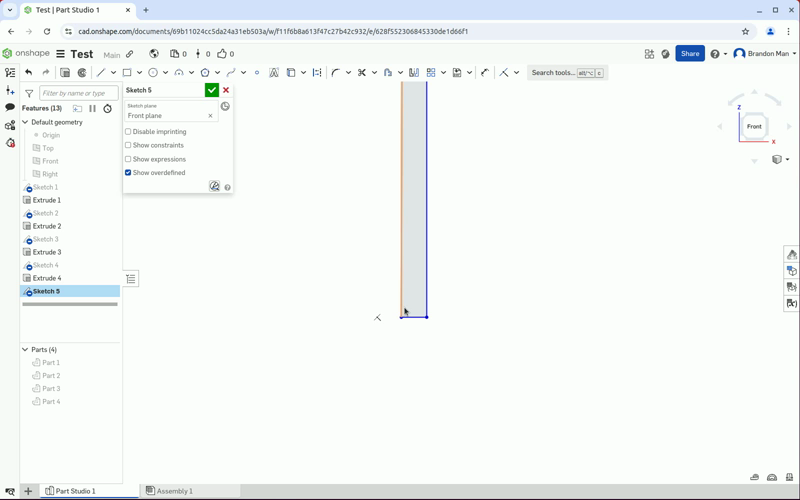
scroll(6)
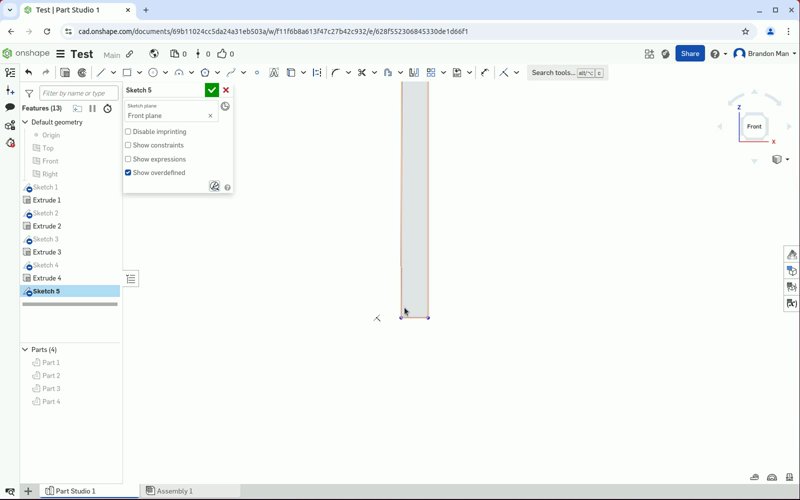
scroll(6)
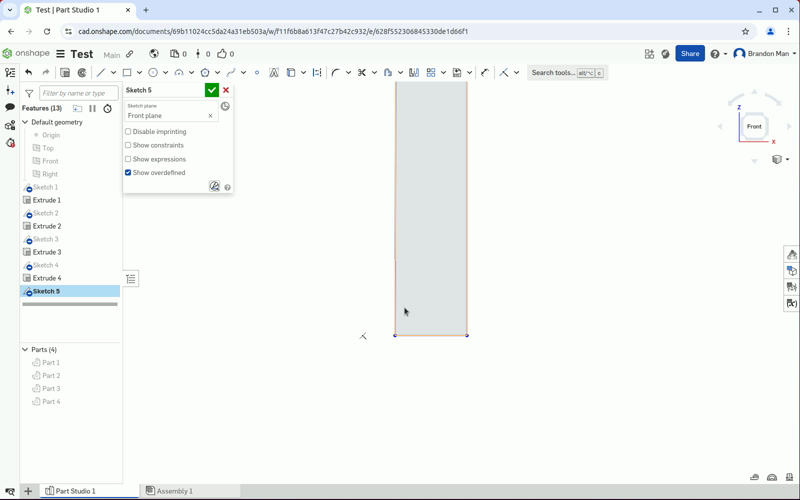
click(404, 307)
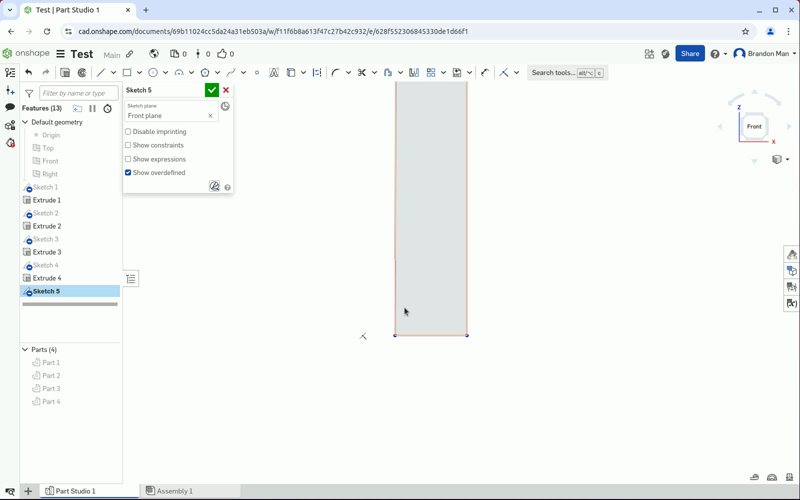
scroll(-6)
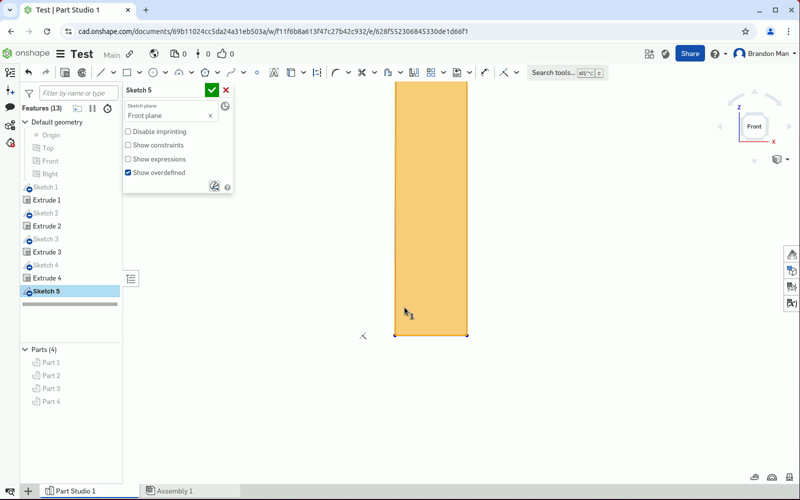
scroll(-6)
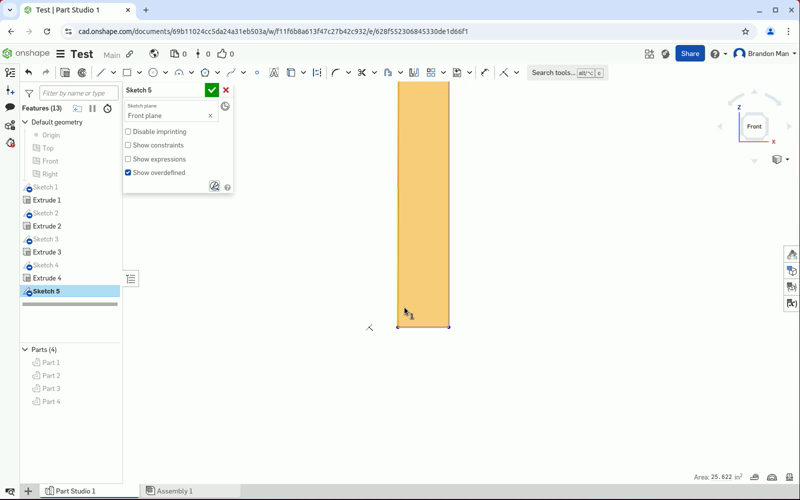
scroll(-6)
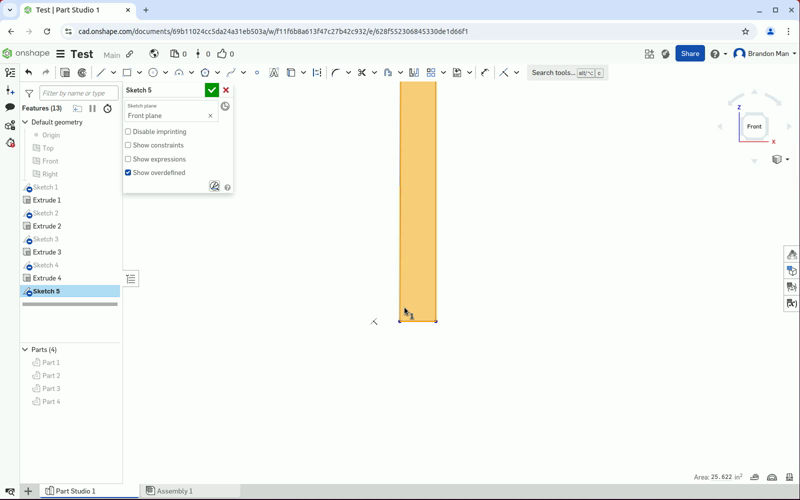
scroll(-6)
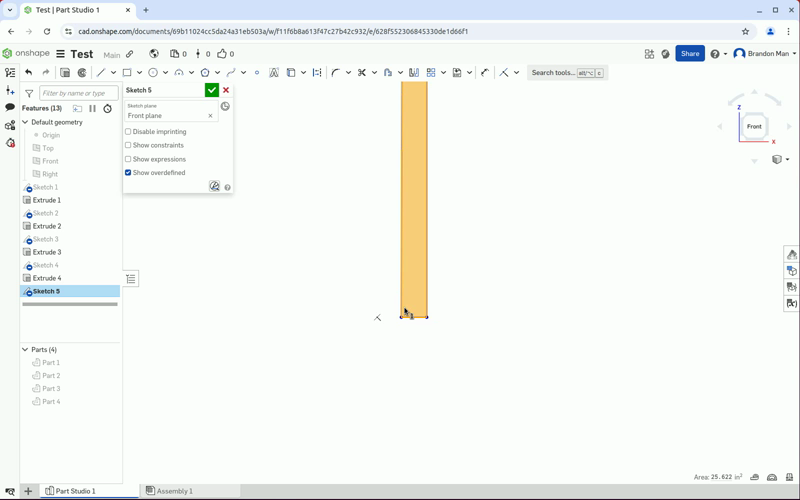
scroll(-6)
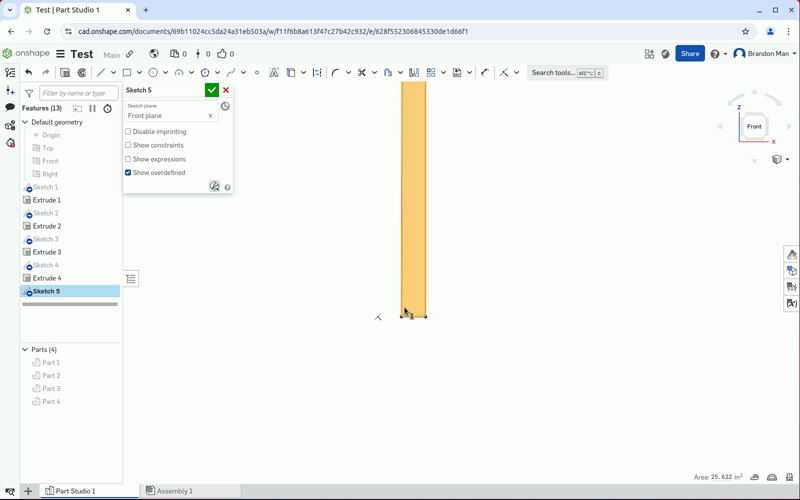
scroll(-6)
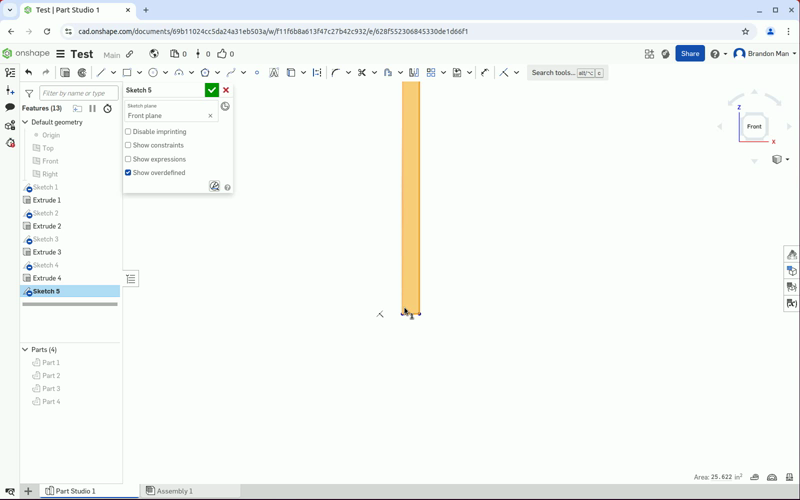
scroll(-6)
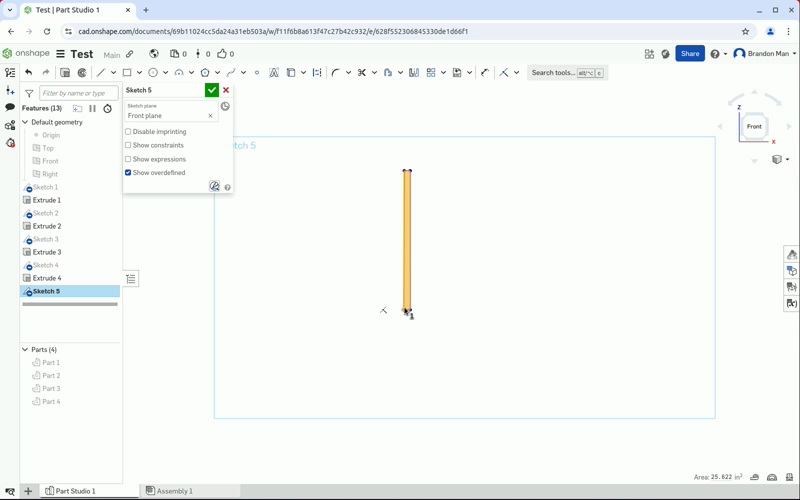
mouse_move(73, 352)
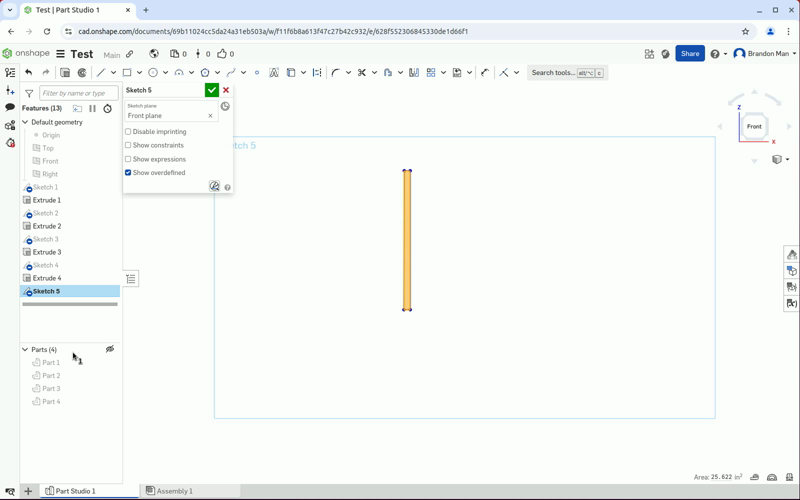
key(shift+y)
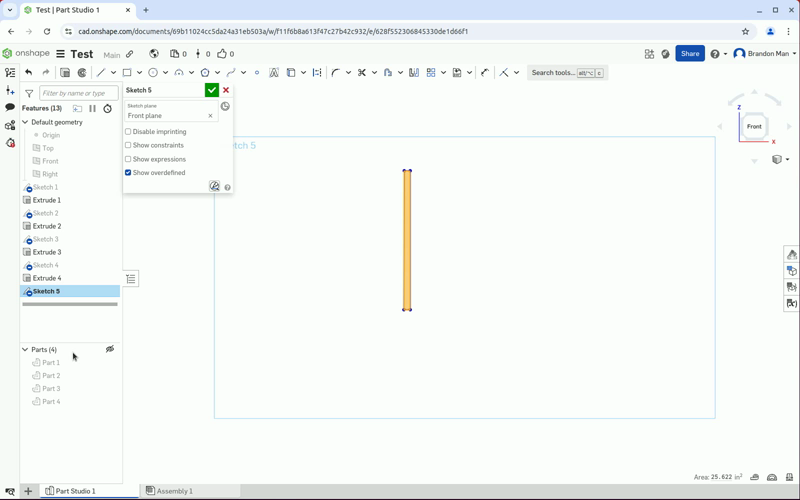
key(shift+e)
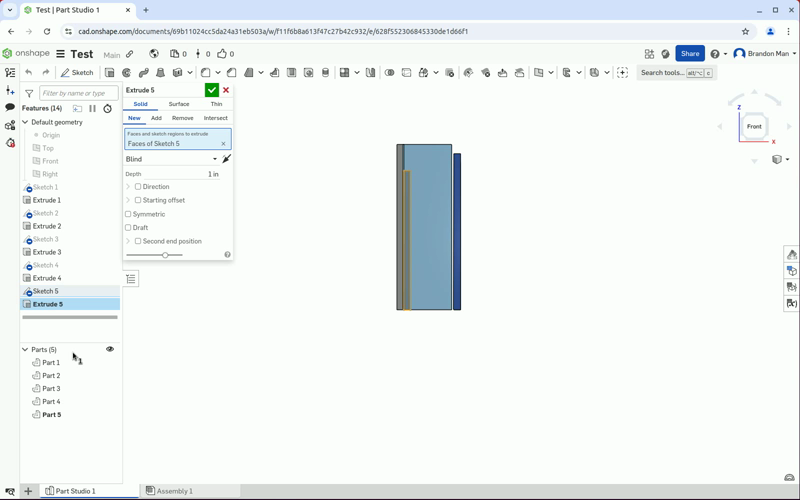
mouse_move(143, 106)
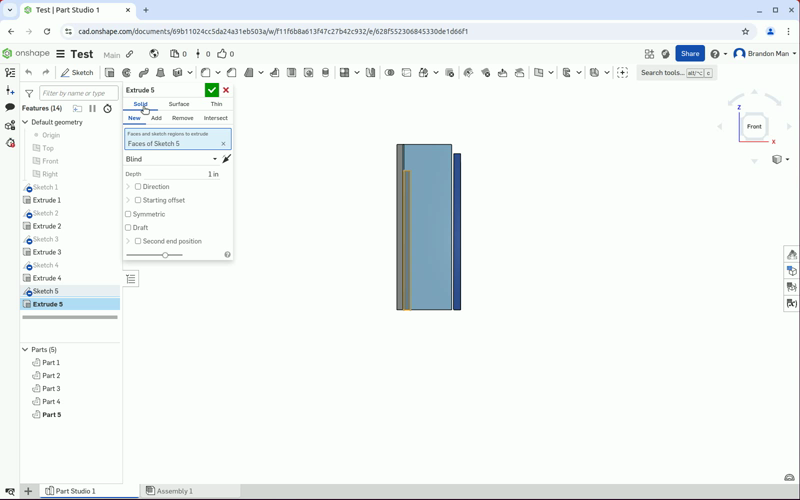
click(143, 106)
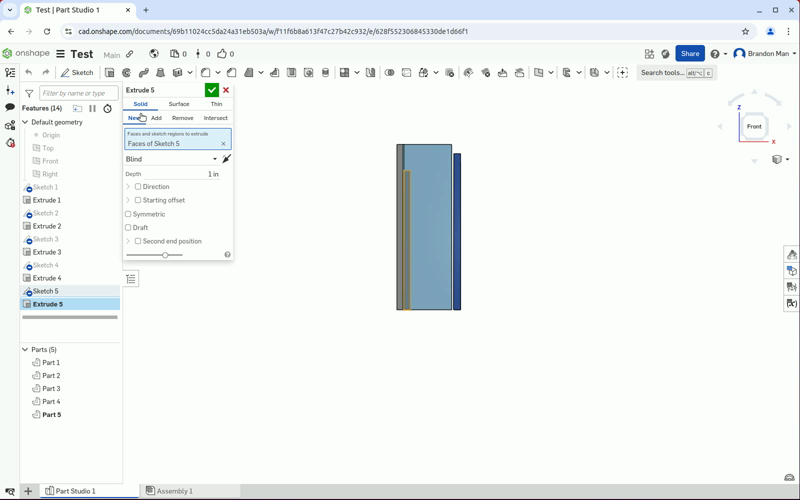
mouse_move(137, 120)
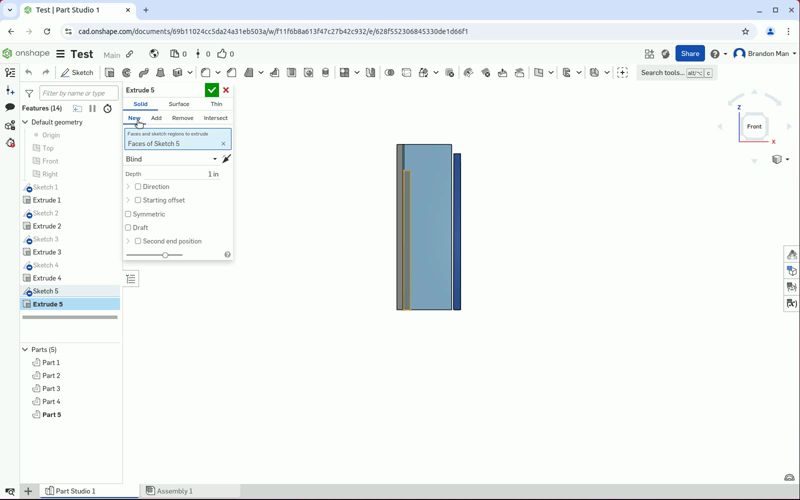
click(137, 120)
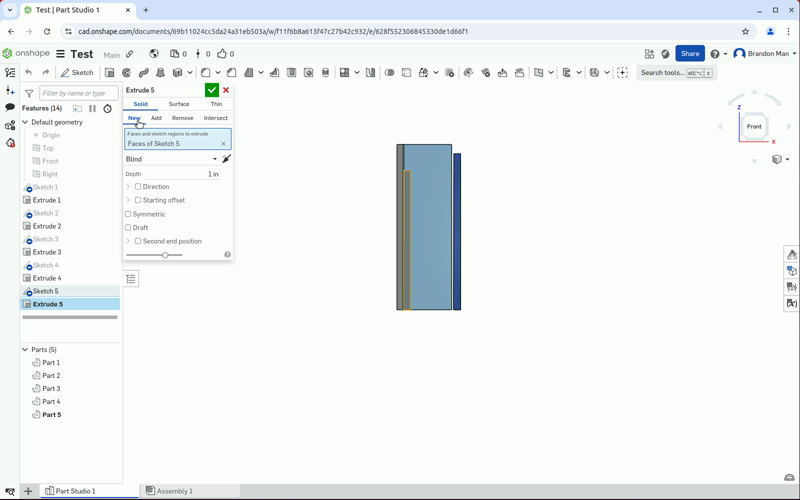
key(tab, 4)
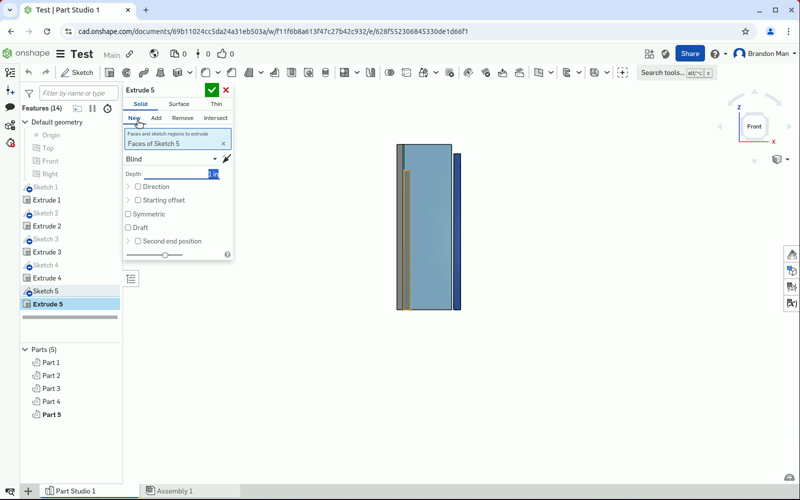
text(-7.221)
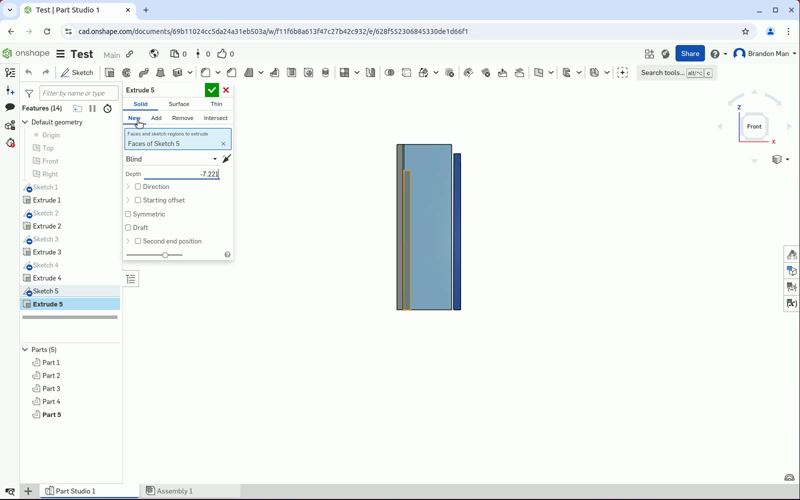
key(enter)
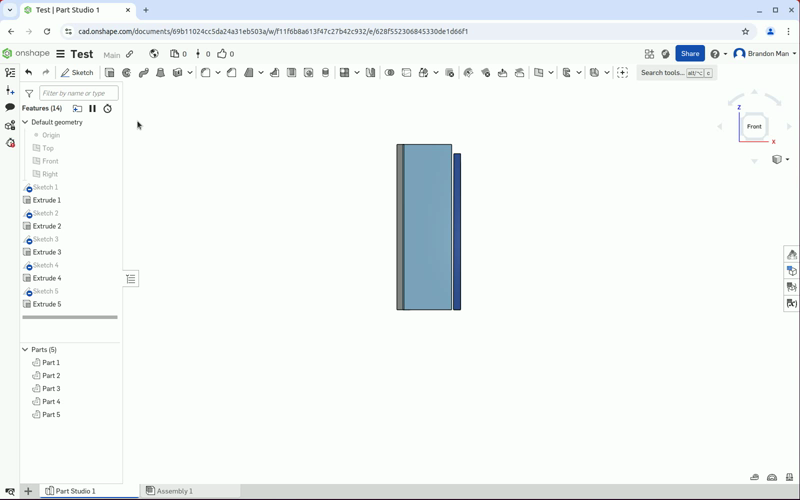
key(shift+h)
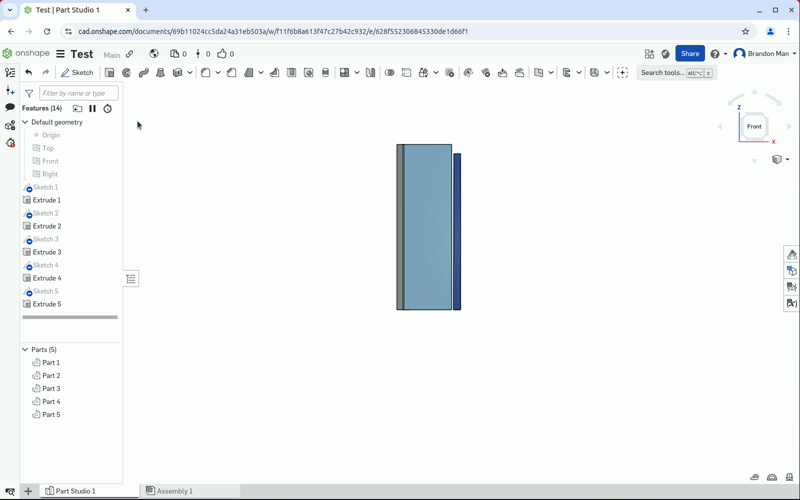
key(shift+h)
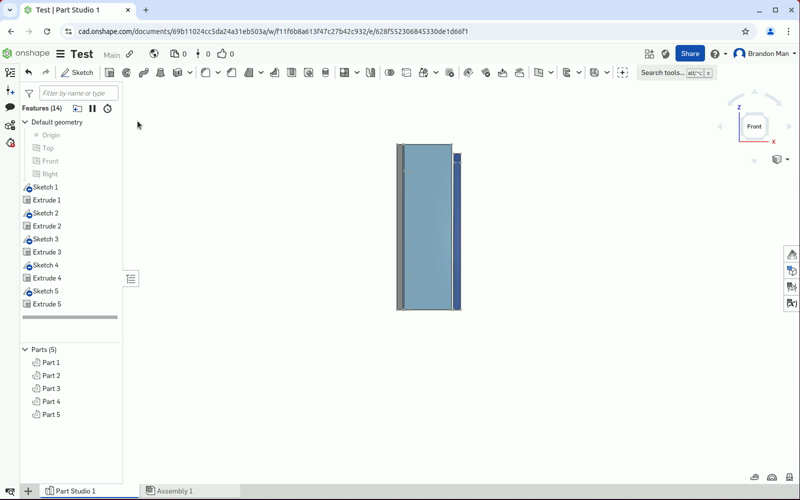
key(shift+7)
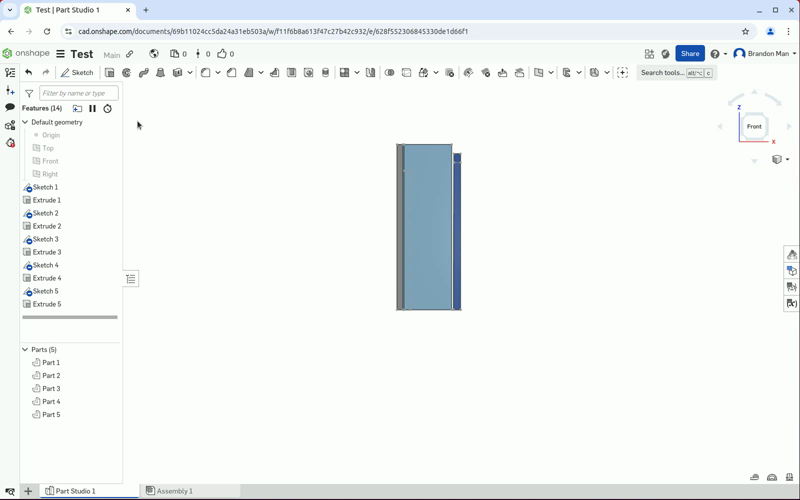
key(left, 2)
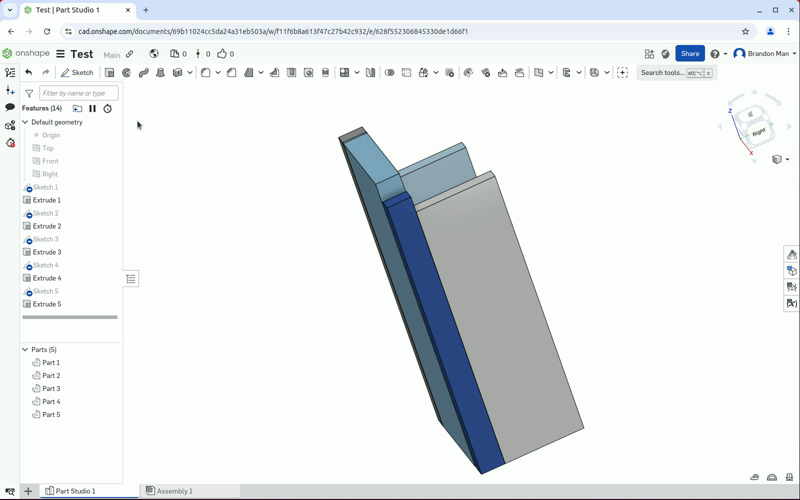
key(down, 2)
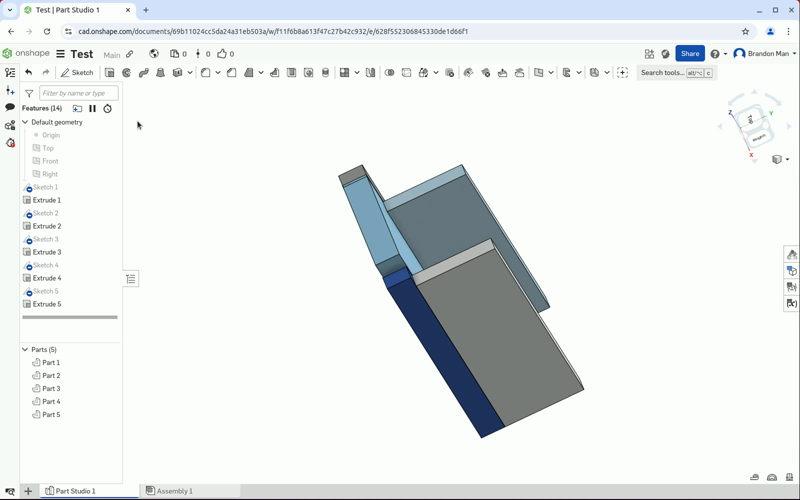
key(up, 2)
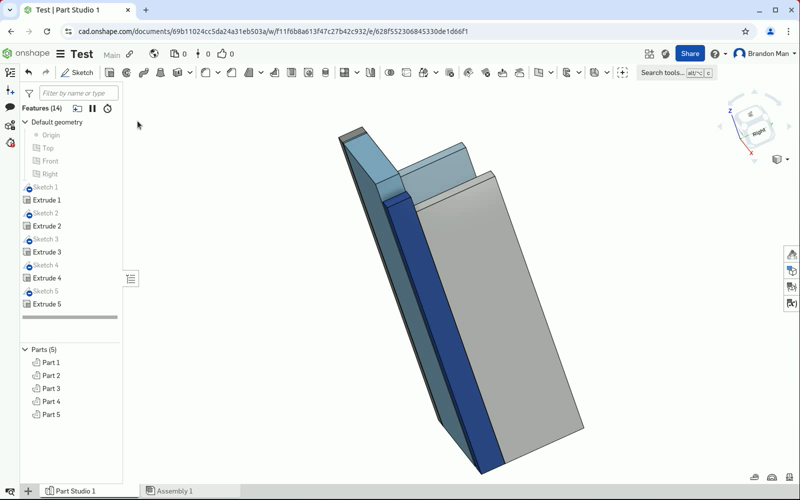
key(right, 2)
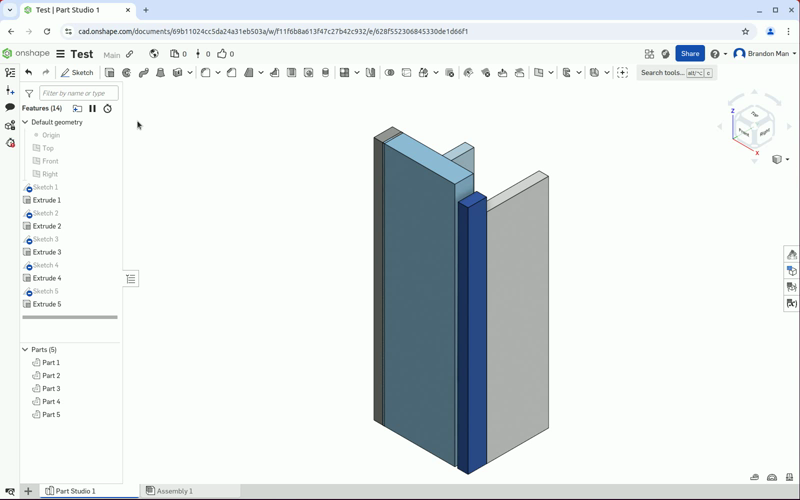
mouse_move(73, 189)
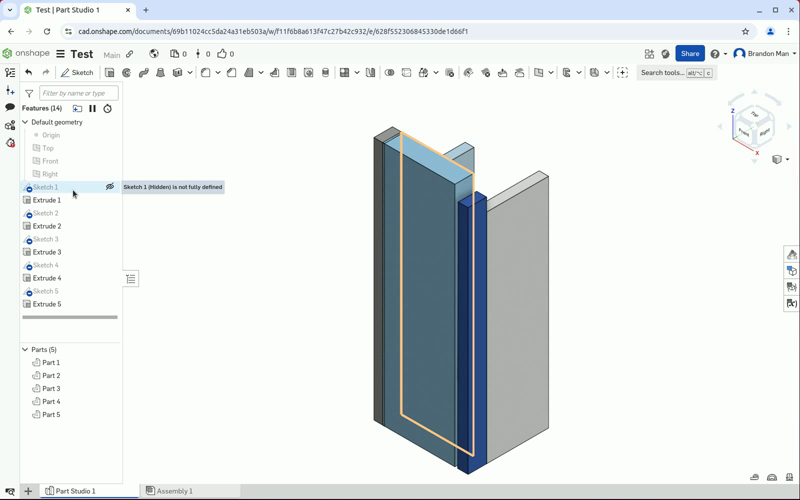
click(73, 189)